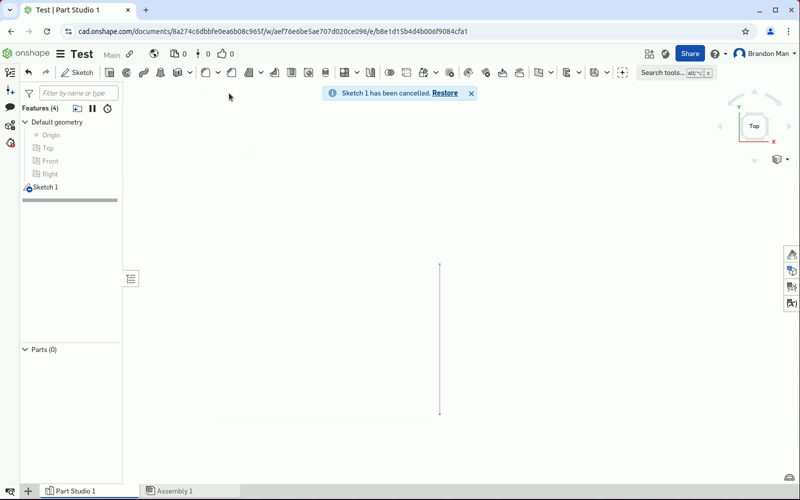
key(shift+h)
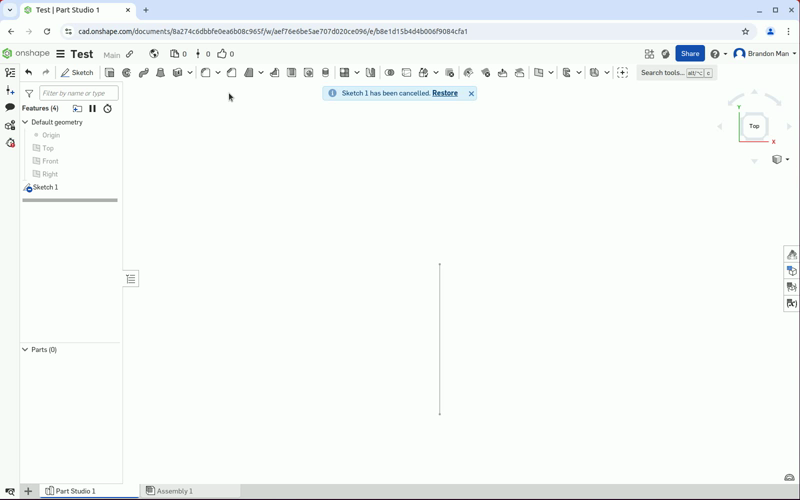
key(shift+s)
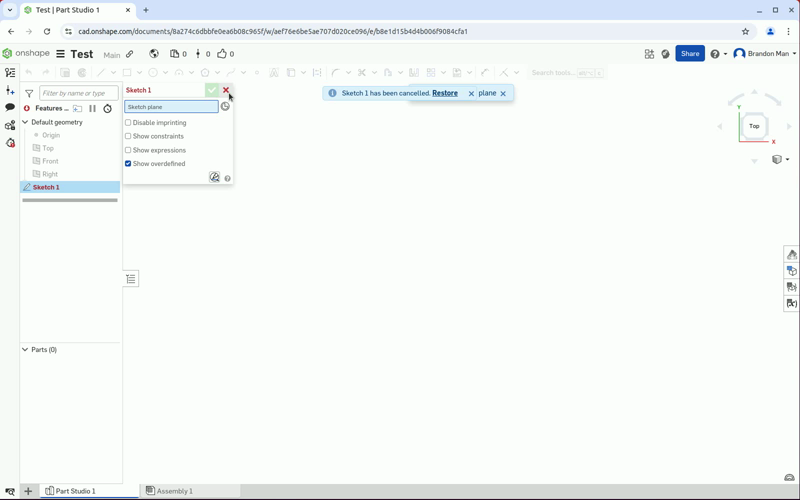
mouse_move(73, 150)
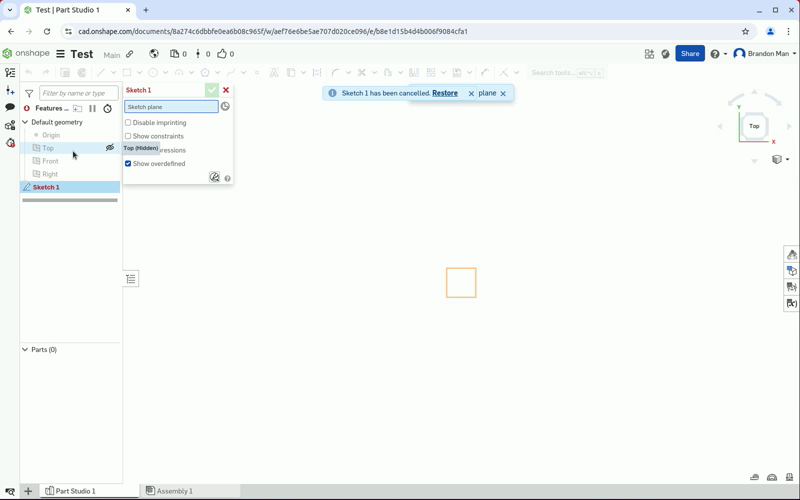
click(73, 150)
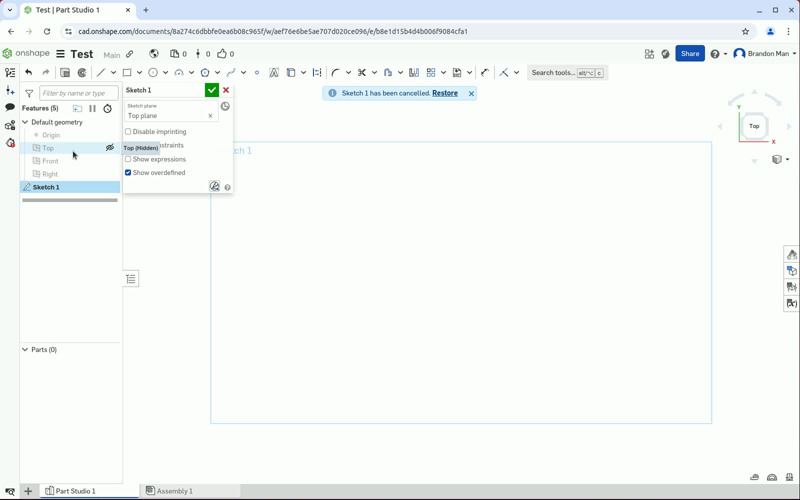
mouse_move(73, 352)
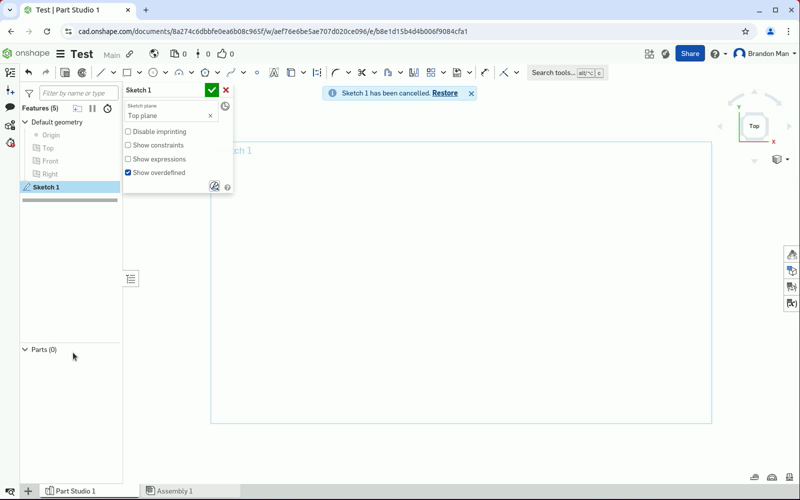
key(y)
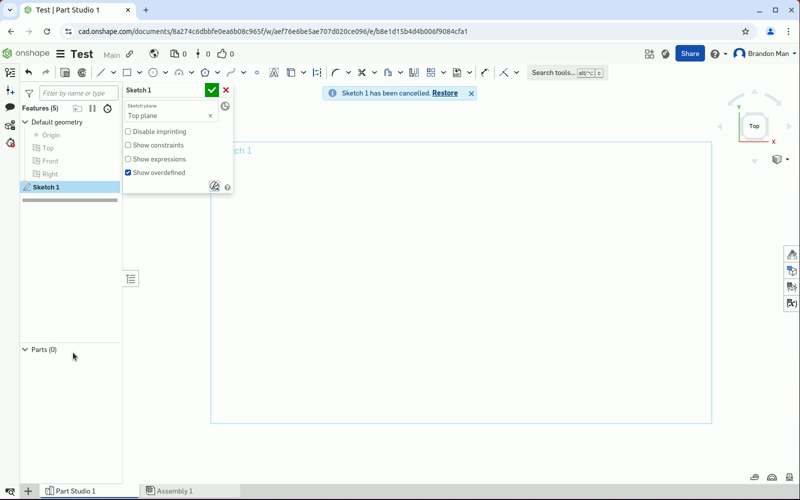
key(a)
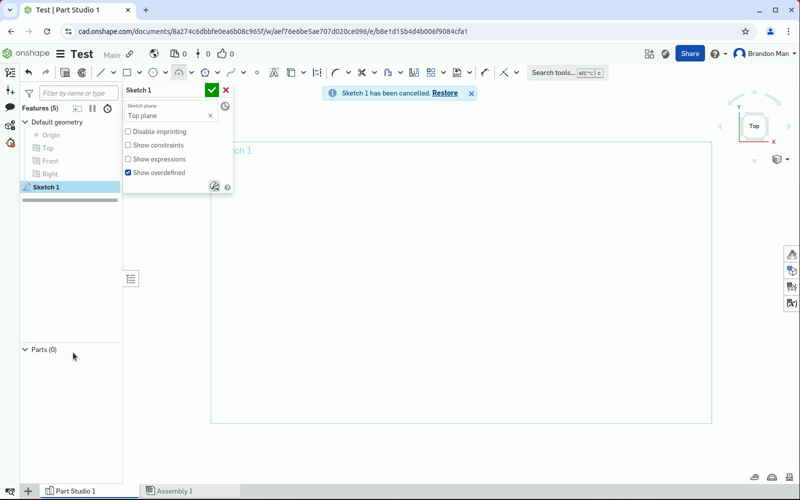
key_down(shift)
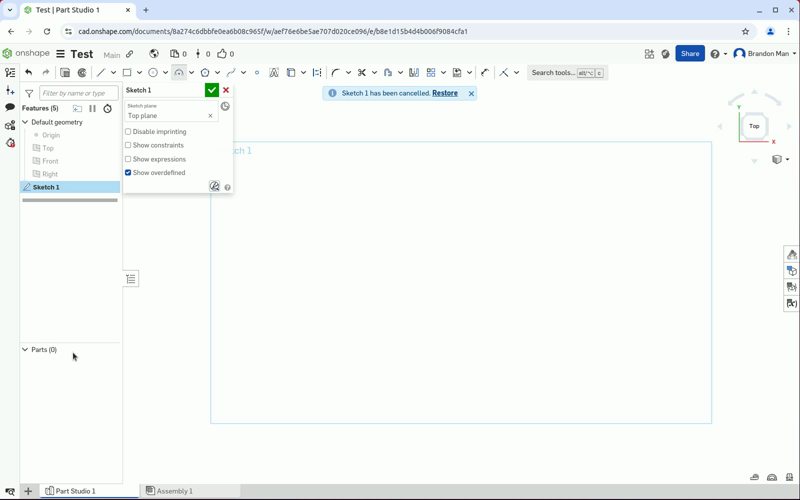
mouse_move(372, 387)
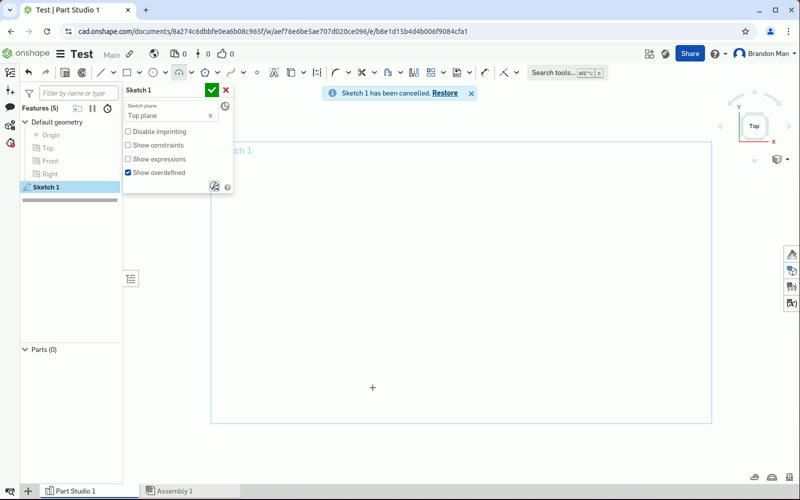
click(372, 387)
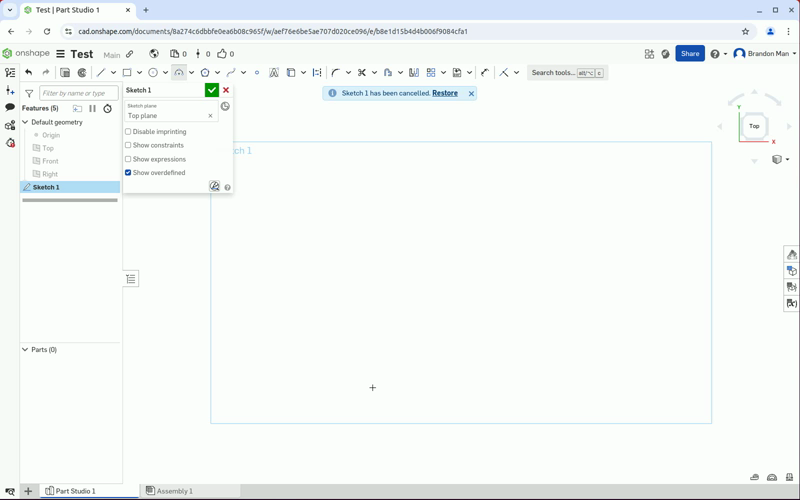
key_up(shift)
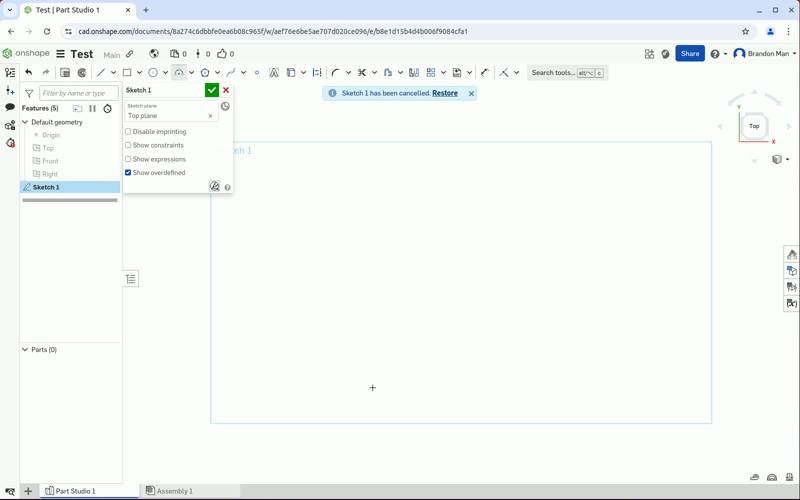
key_down(shift)
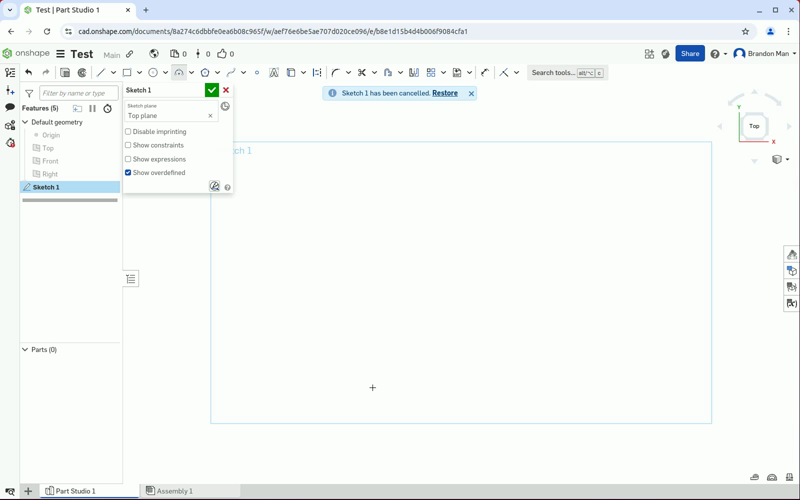
mouse_move(381, 396)
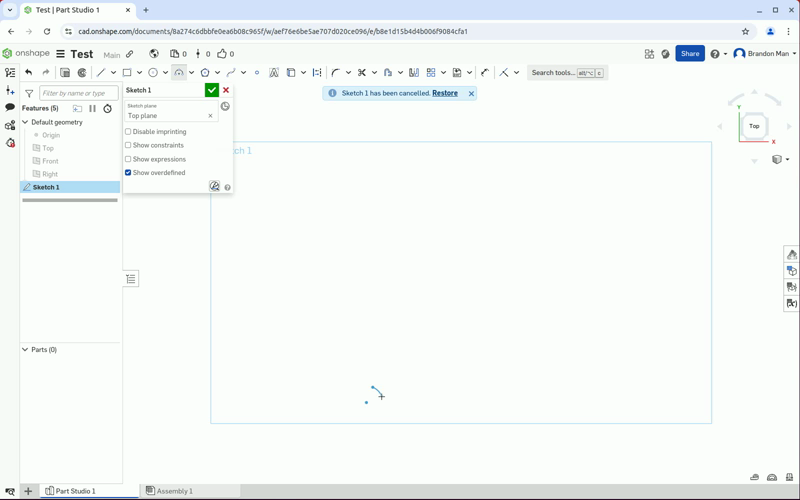
click(381, 396)
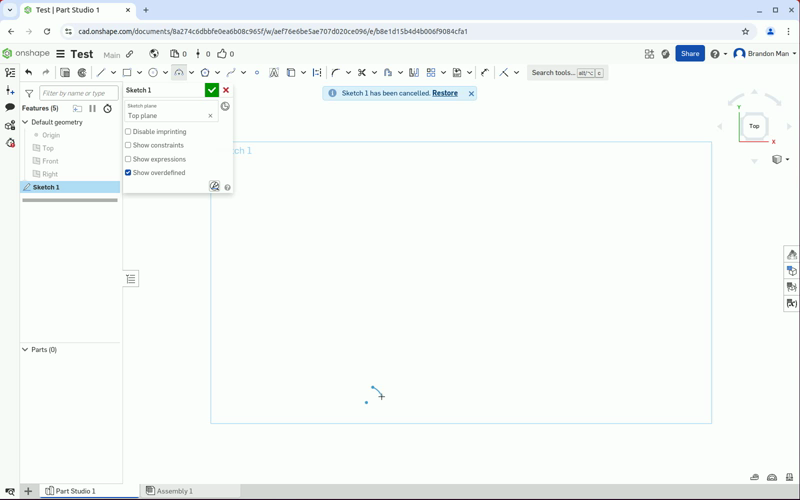
mouse_move(375, 393)
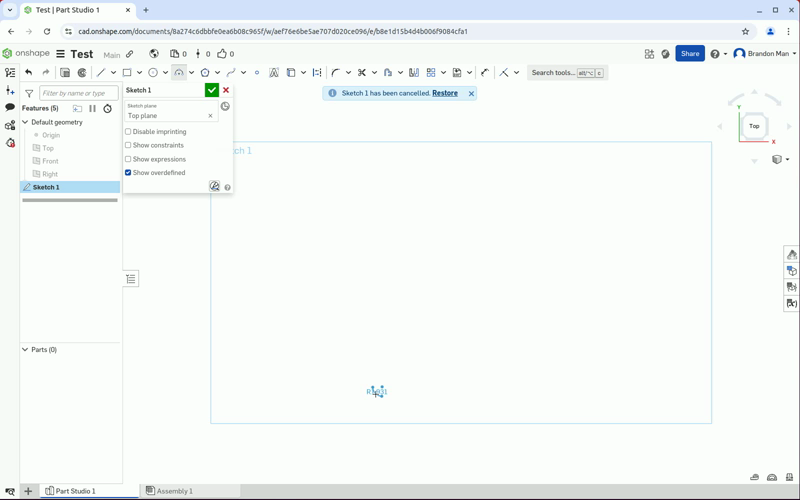
click(375, 393)
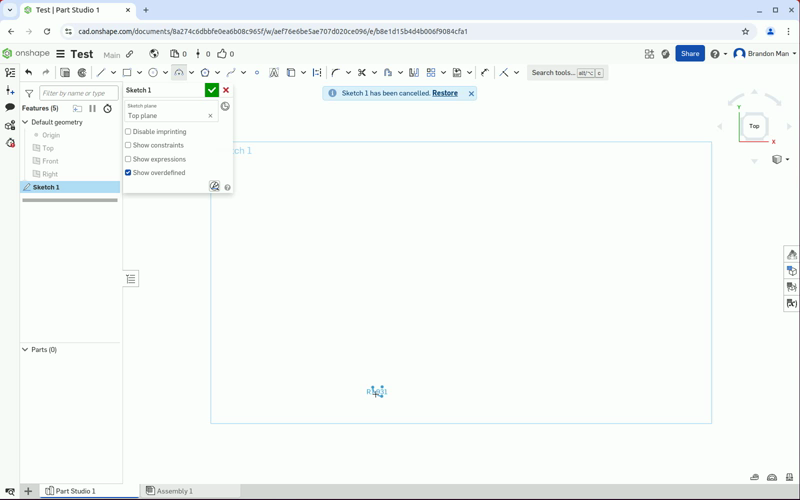
key_up(shift)
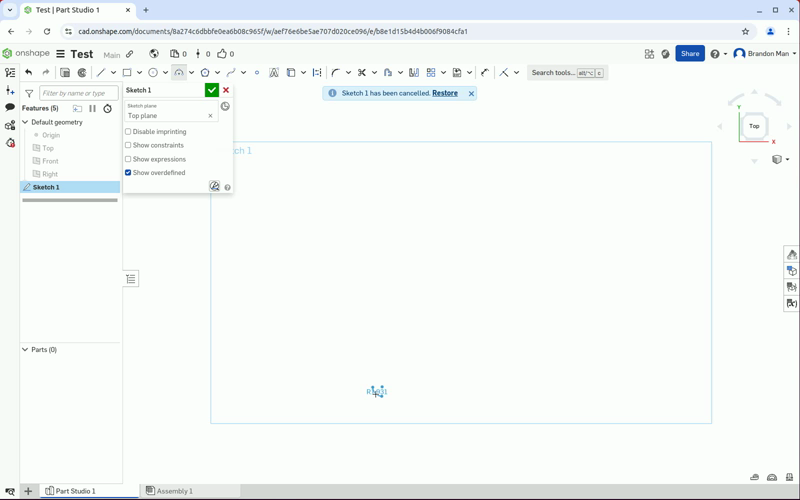
key(esc)
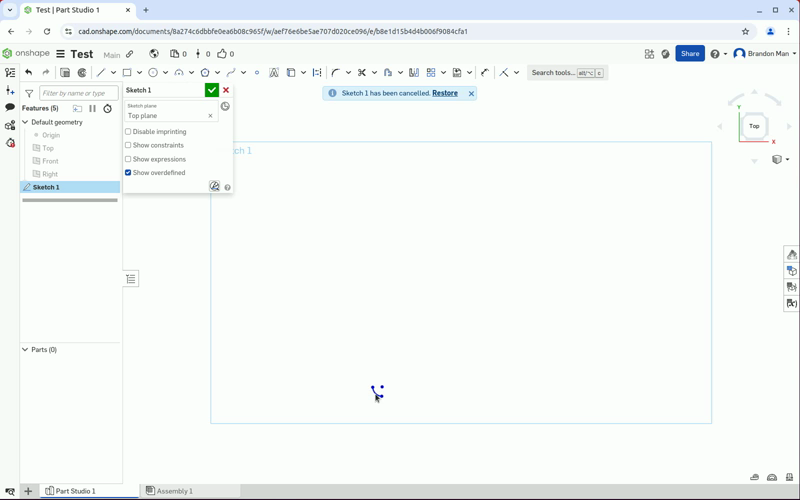
key(l)
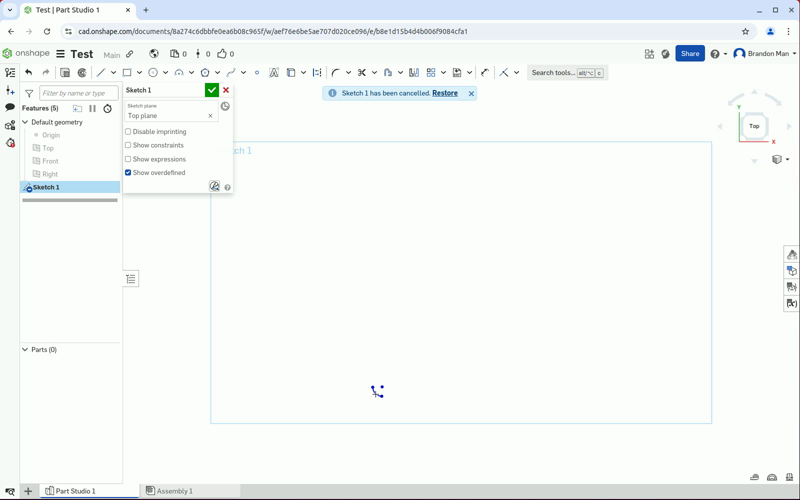
mouse_move(381, 396)
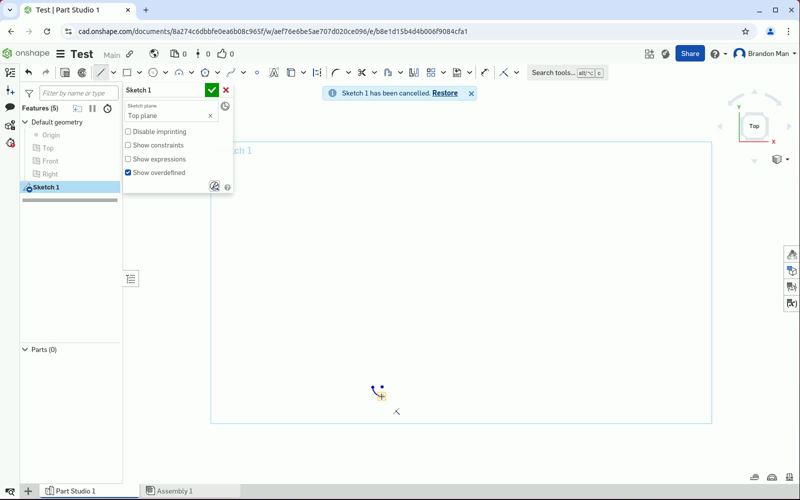
click(381, 396)
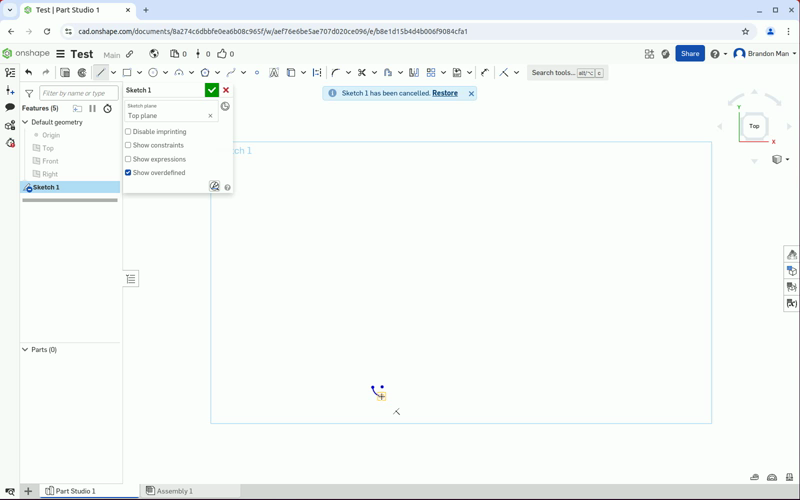
key_down(shift)
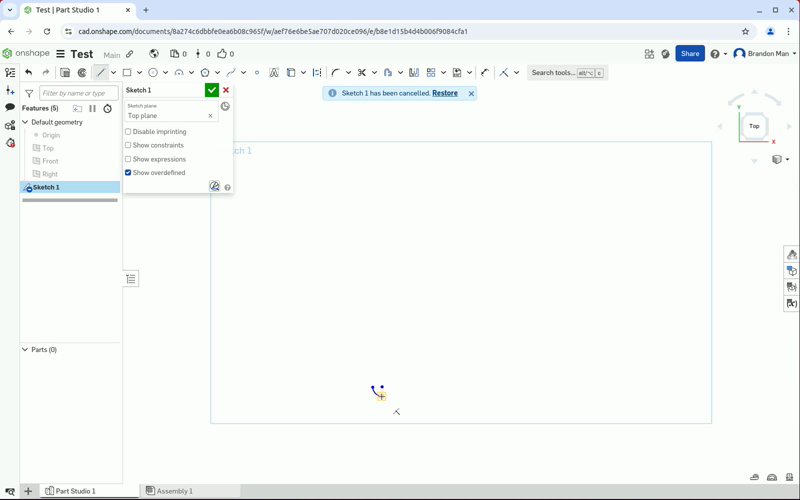
mouse_move(540, 396)
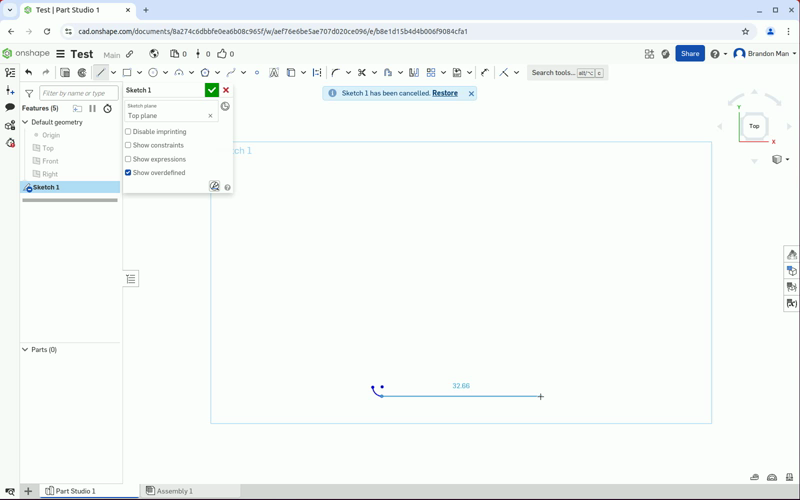
click(540, 396)
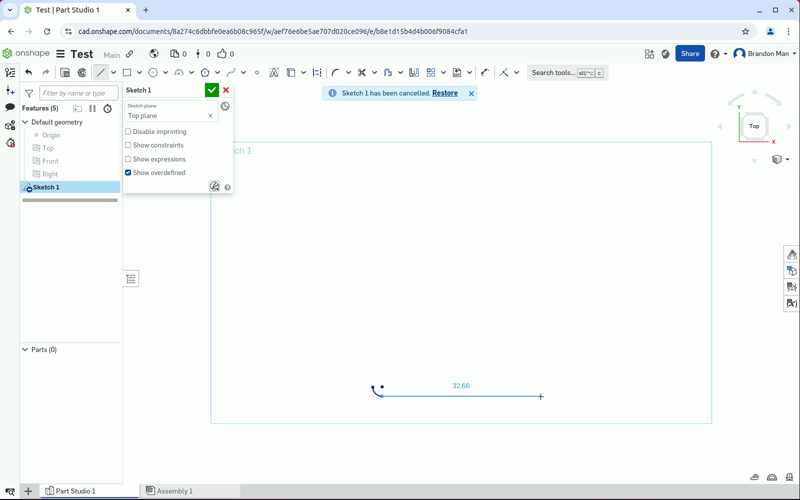
key_up(shift)
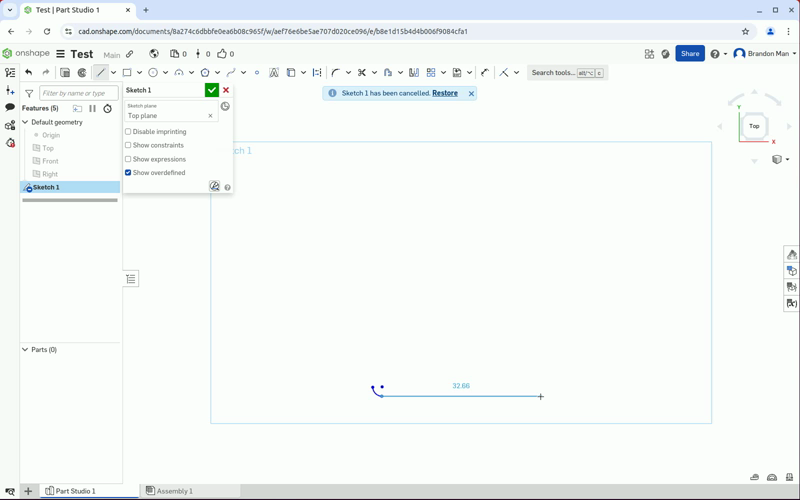
key(esc)
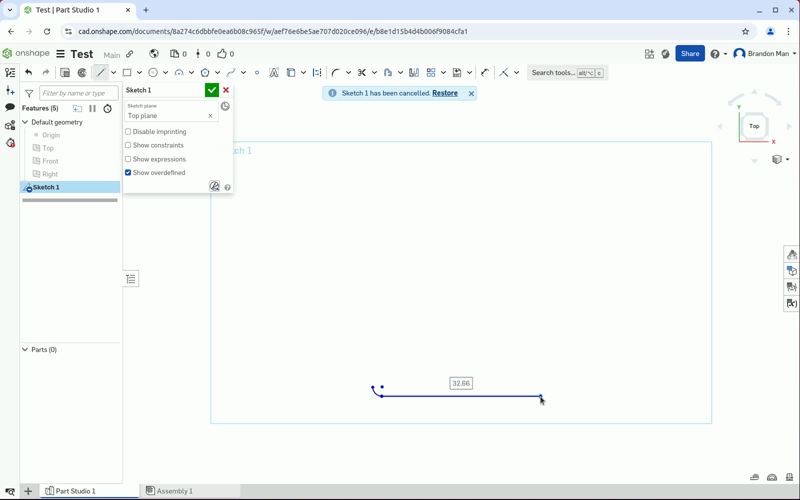
key(a)
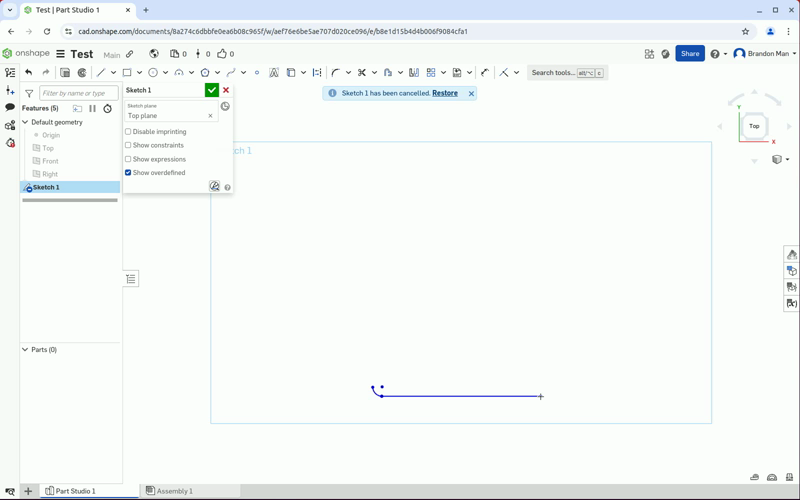
mouse_move(540, 396)
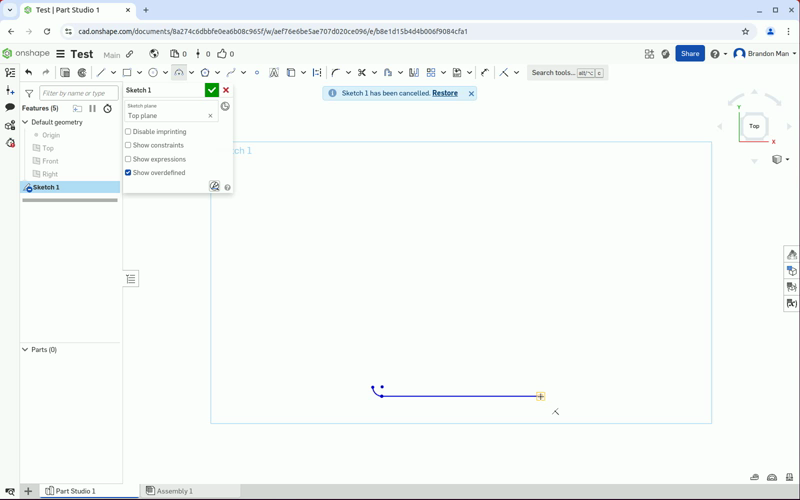
click(540, 396)
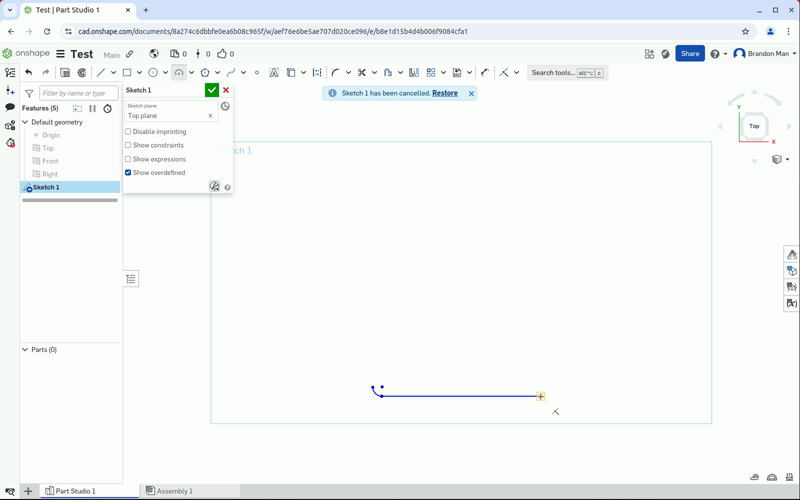
key_down(shift)
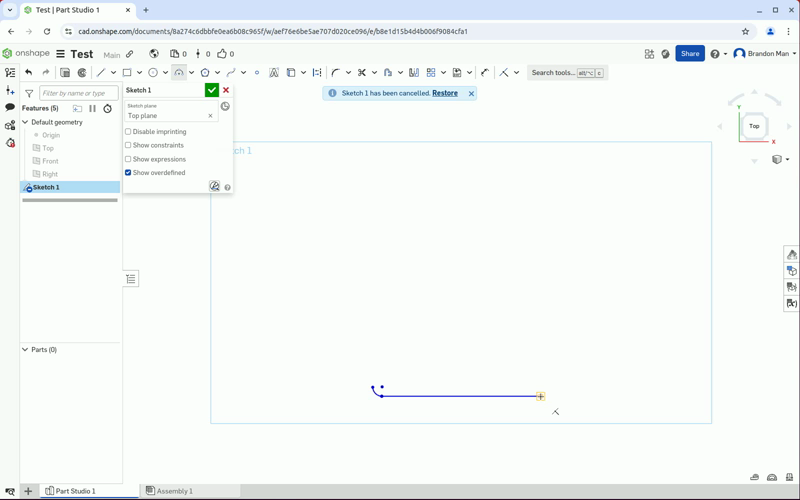
mouse_move(547, 387)
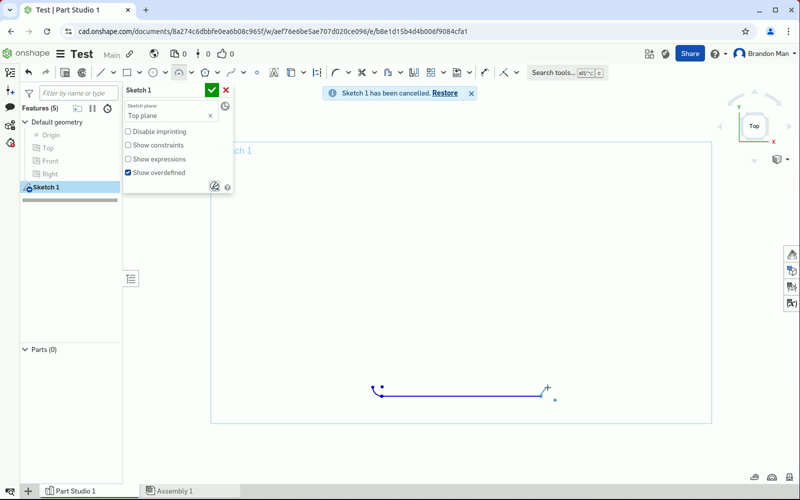
click(547, 387)
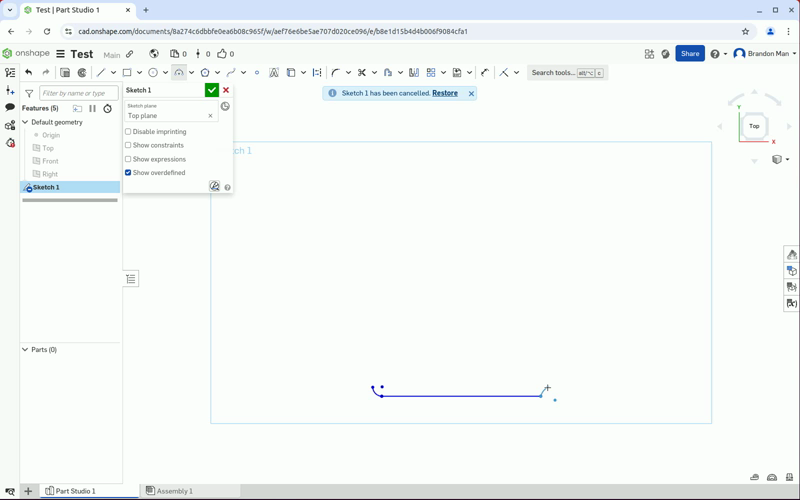
mouse_move(546, 393)
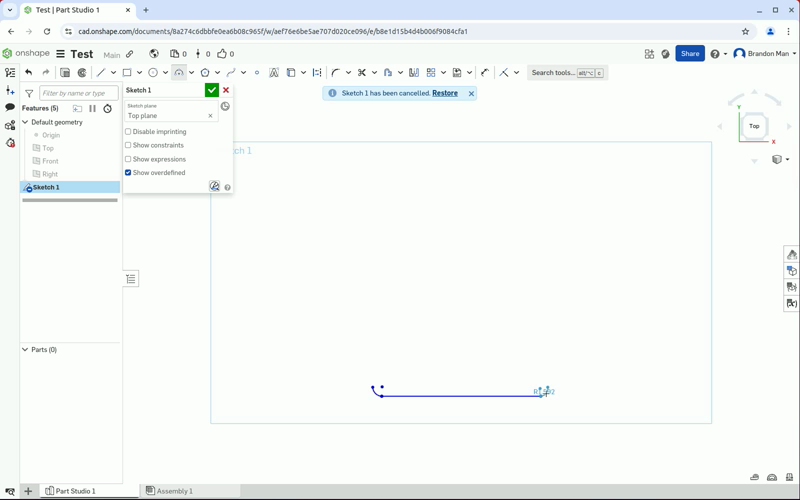
click(546, 393)
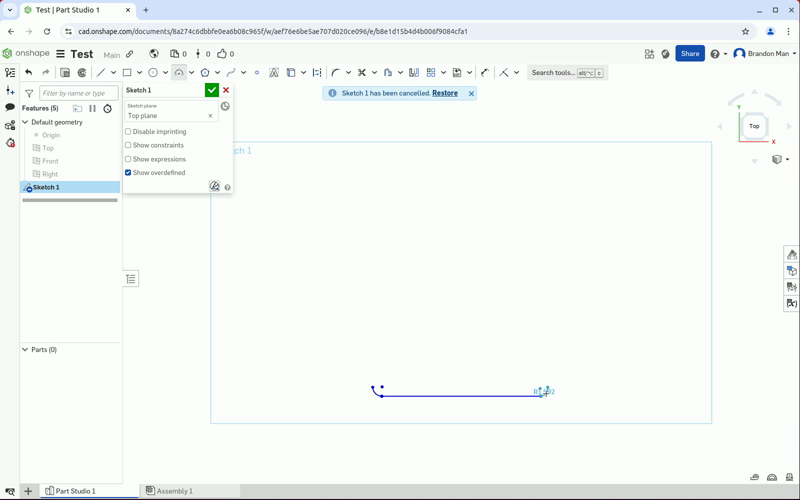
key_up(shift)
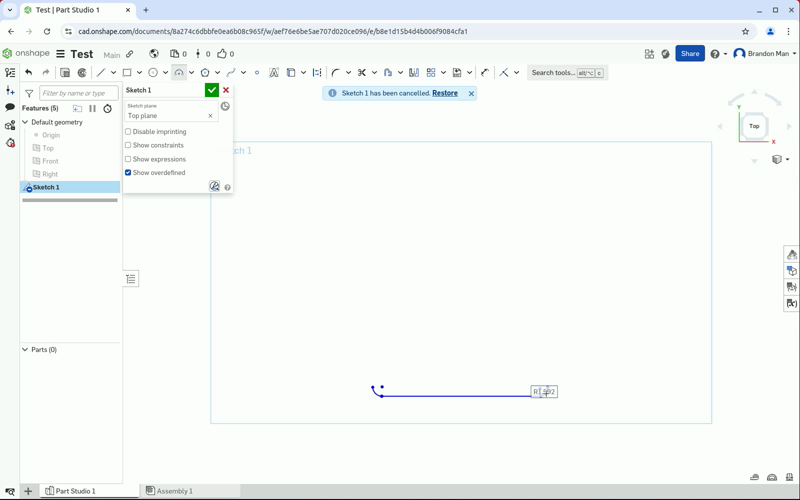
key(esc)
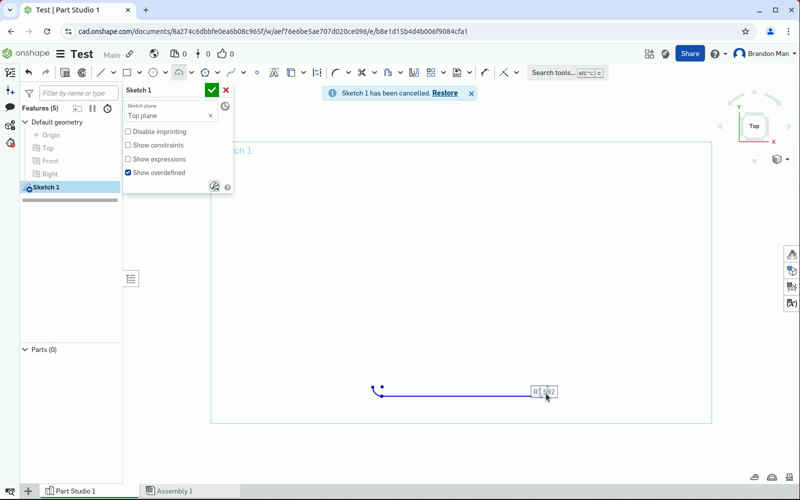
key(l)
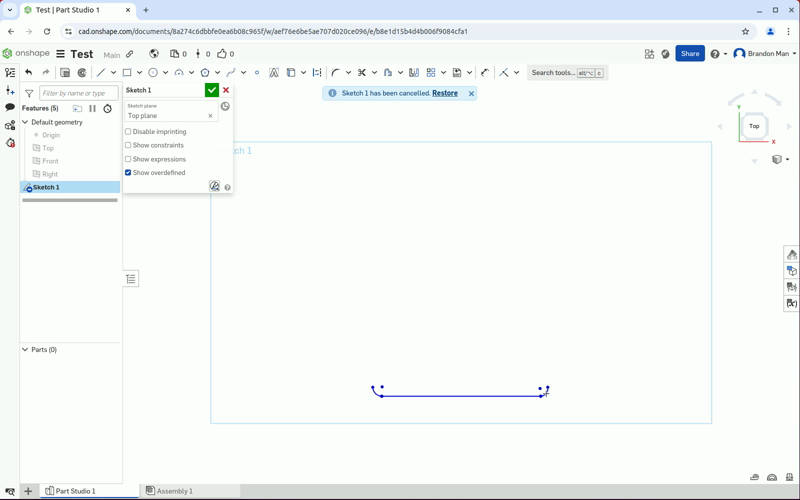
mouse_move(547, 387)
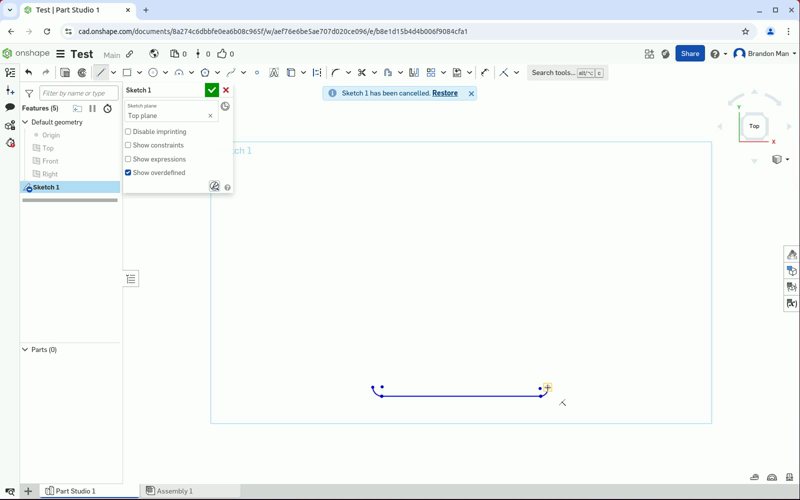
click(547, 387)
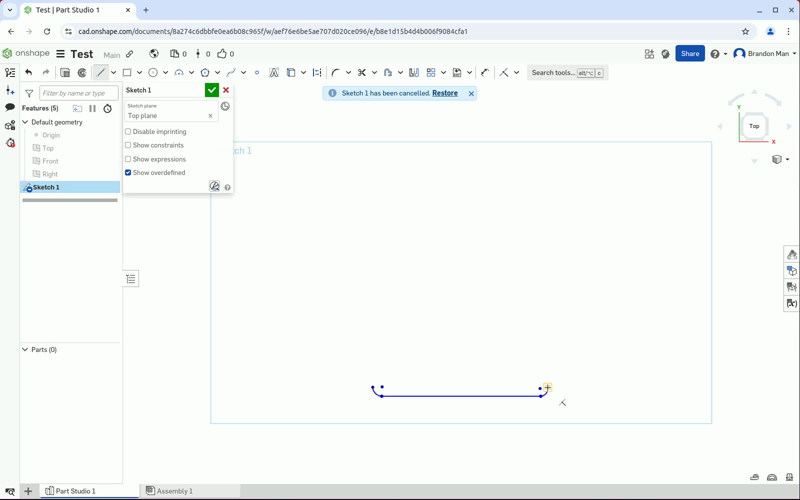
key_down(shift)
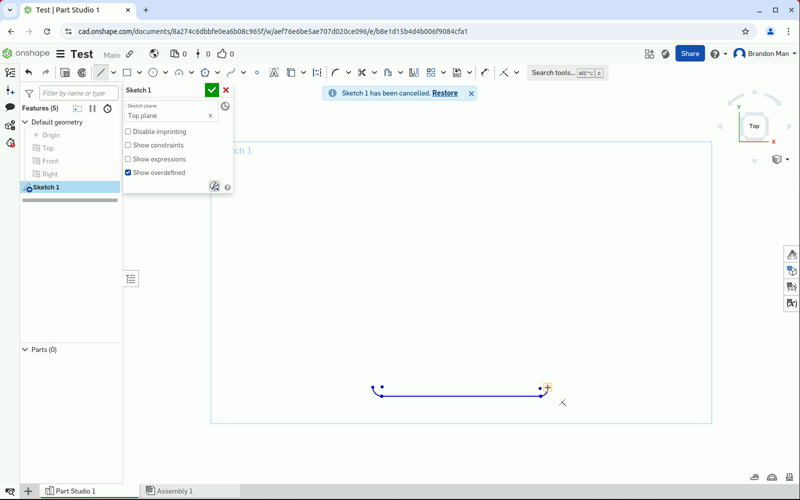
mouse_move(547, 180)
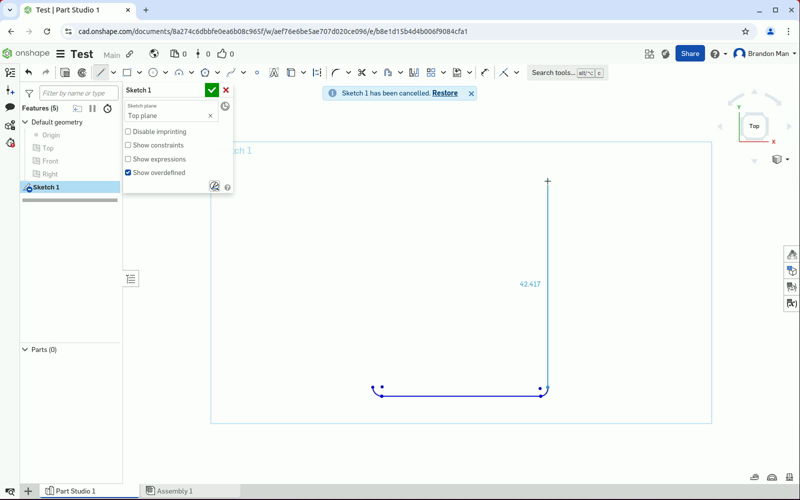
click(547, 180)
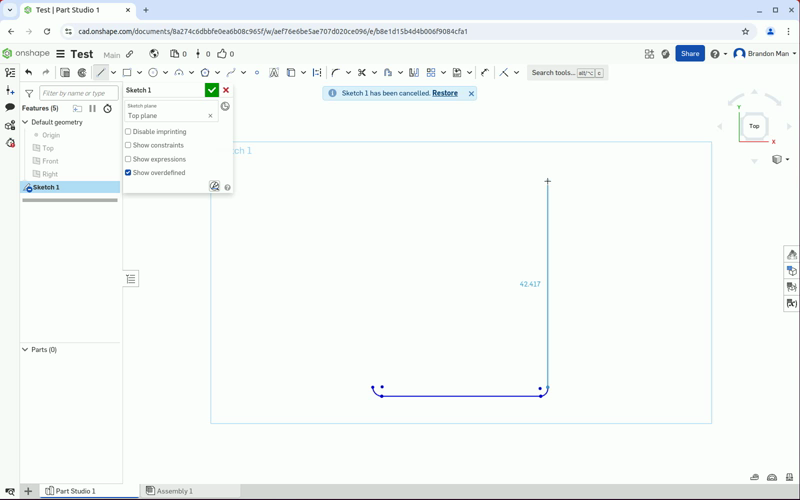
key_up(shift)
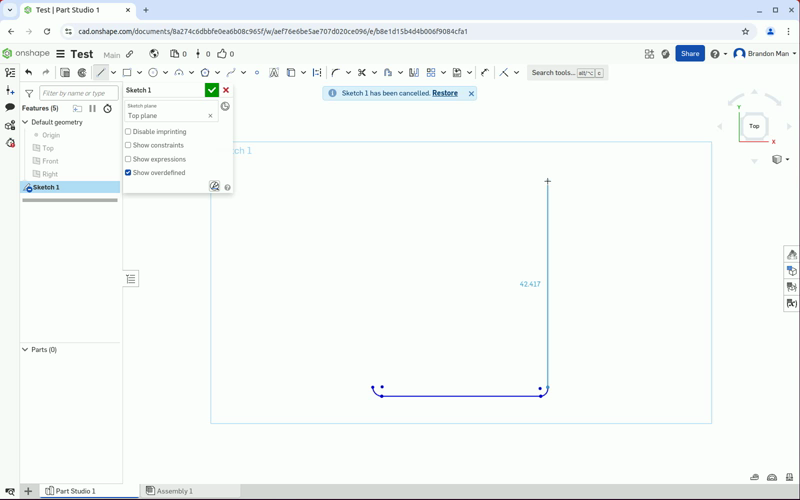
key(esc)
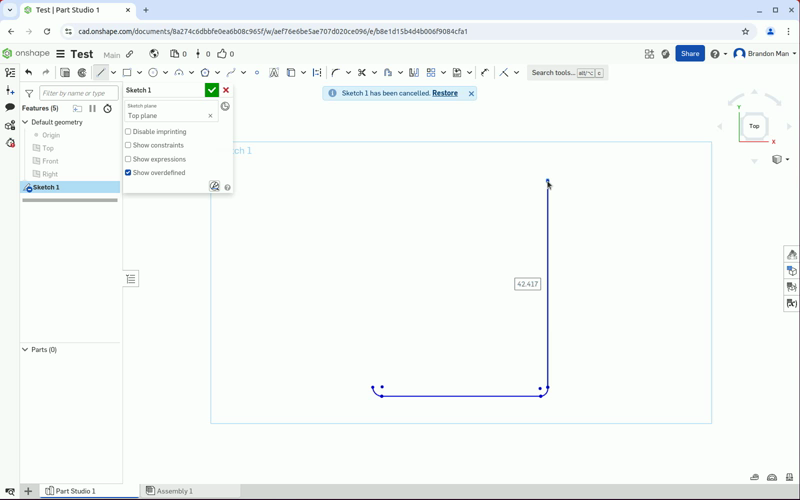
key(a)
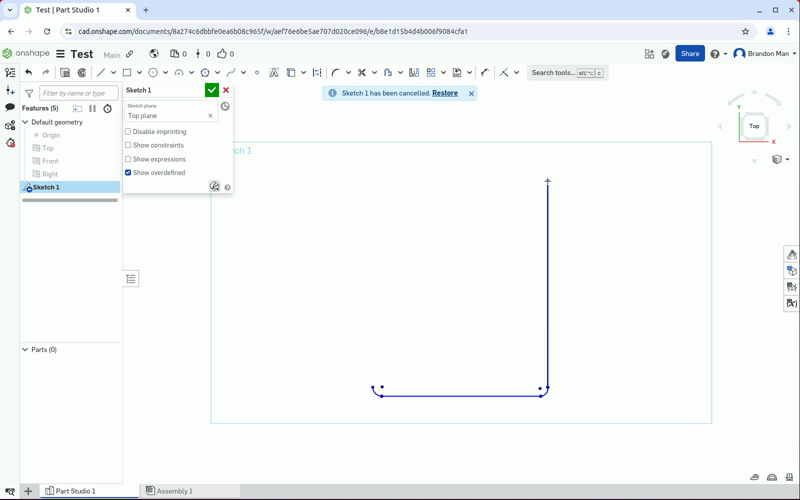
mouse_move(547, 180)
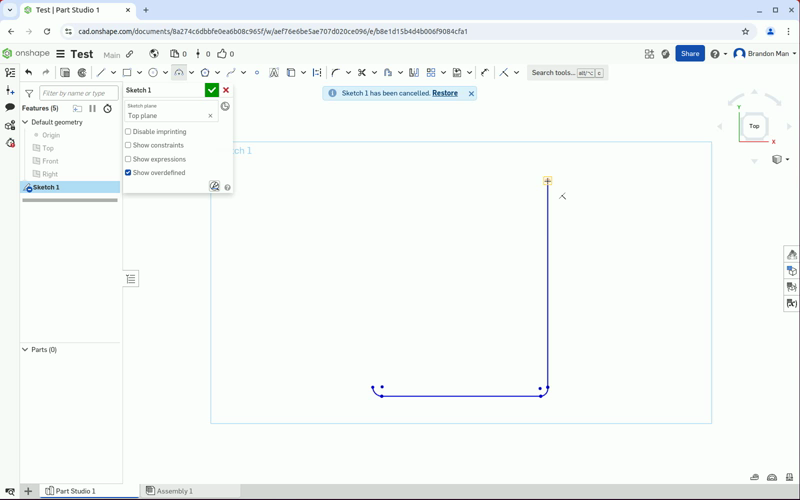
click(547, 180)
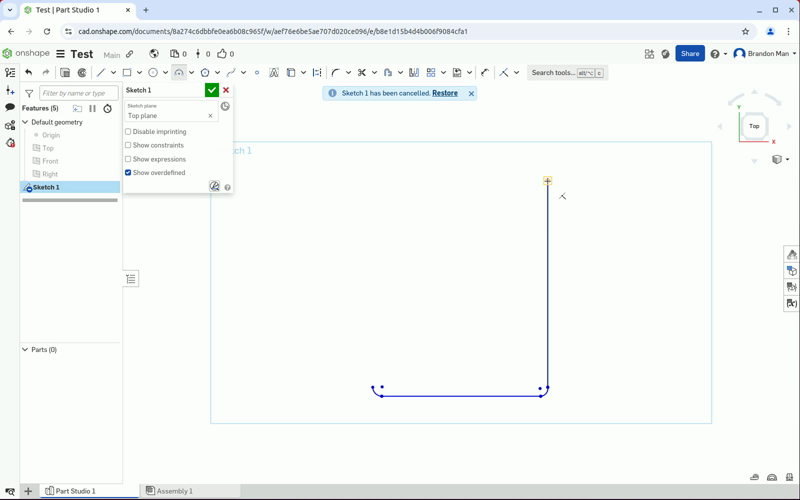
key_down(shift)
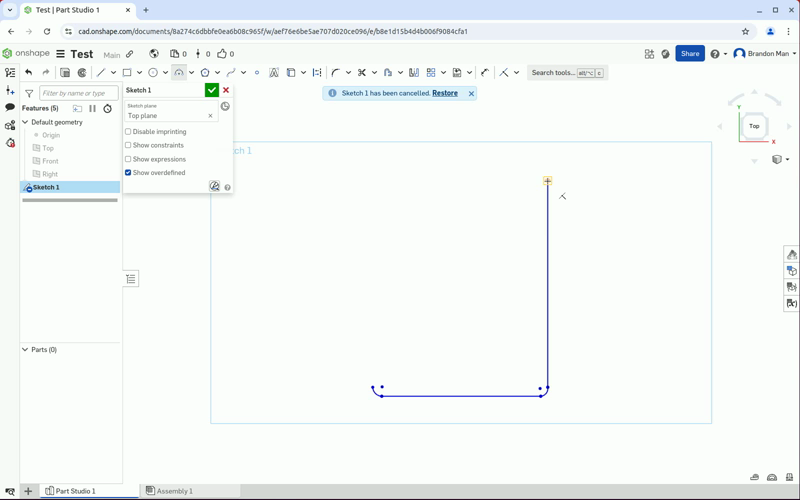
mouse_move(540, 171)
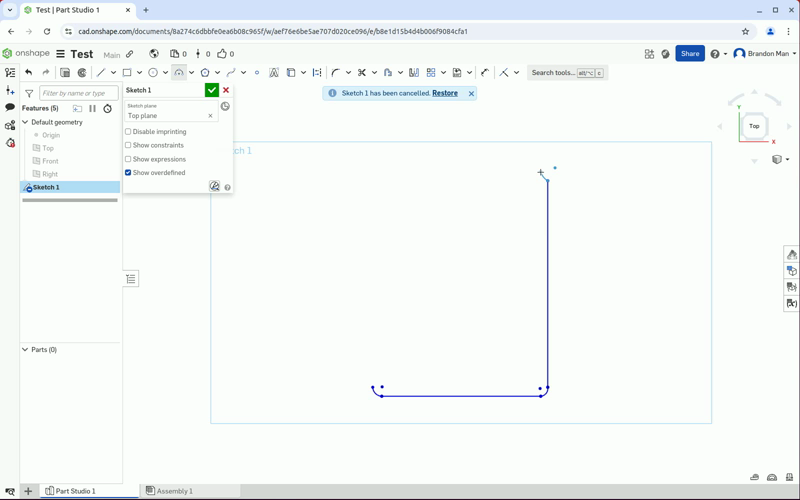
click(540, 171)
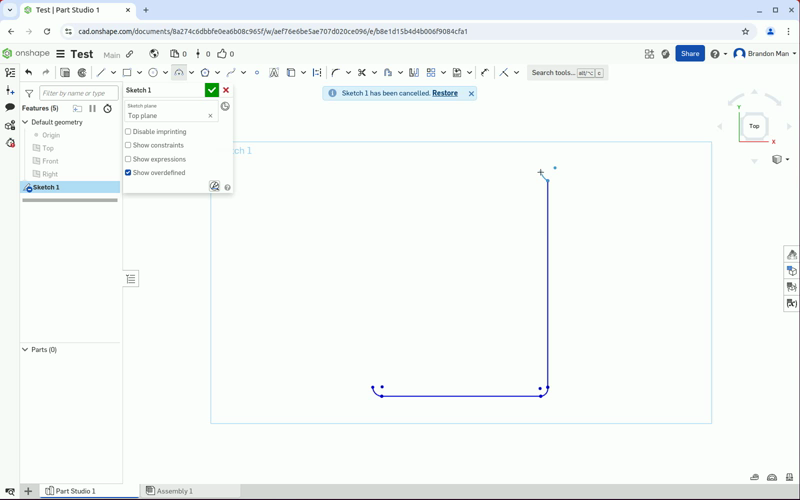
mouse_move(546, 174)
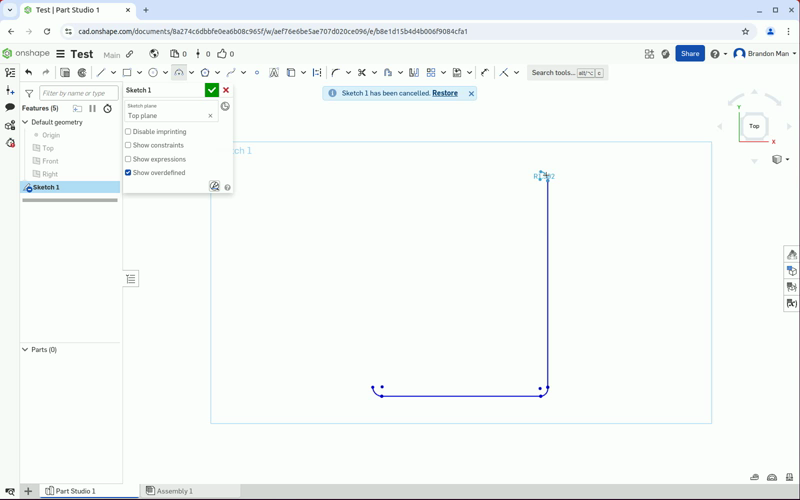
click(546, 174)
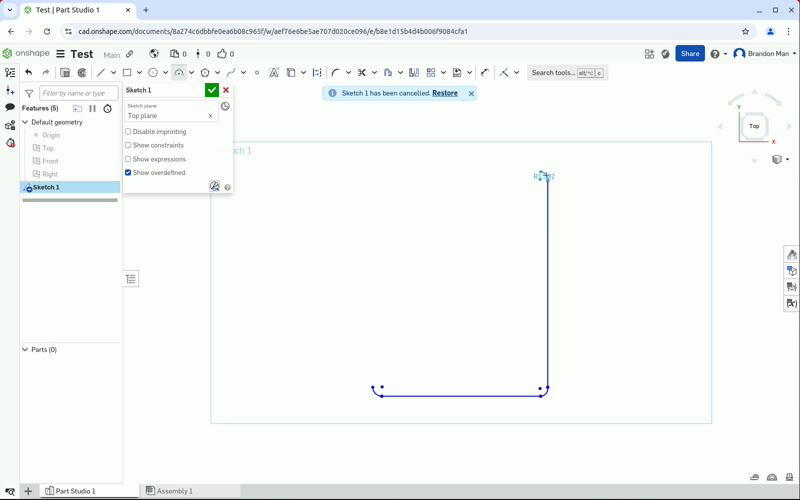
key_up(shift)
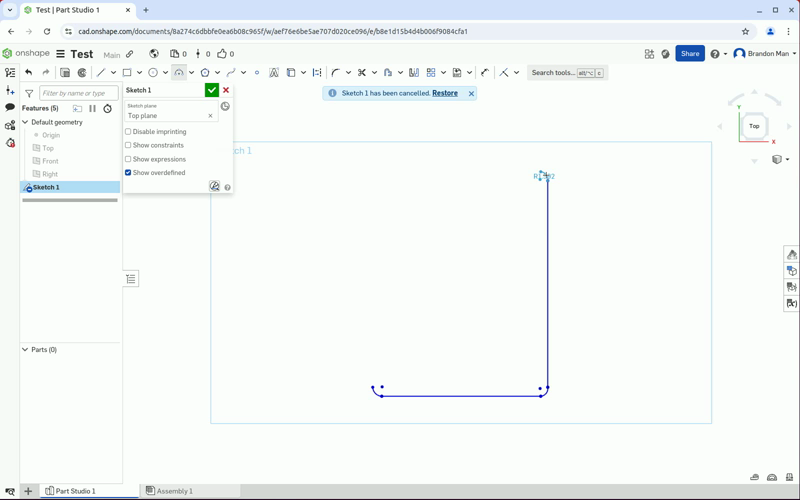
key(esc)
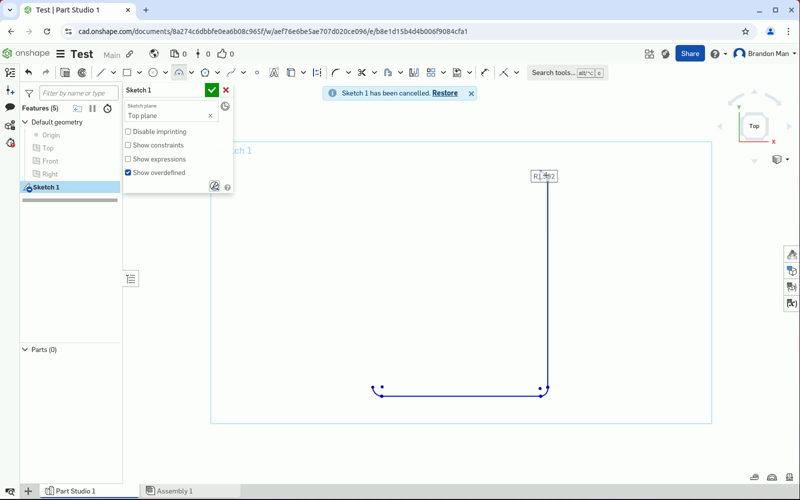
key(l)
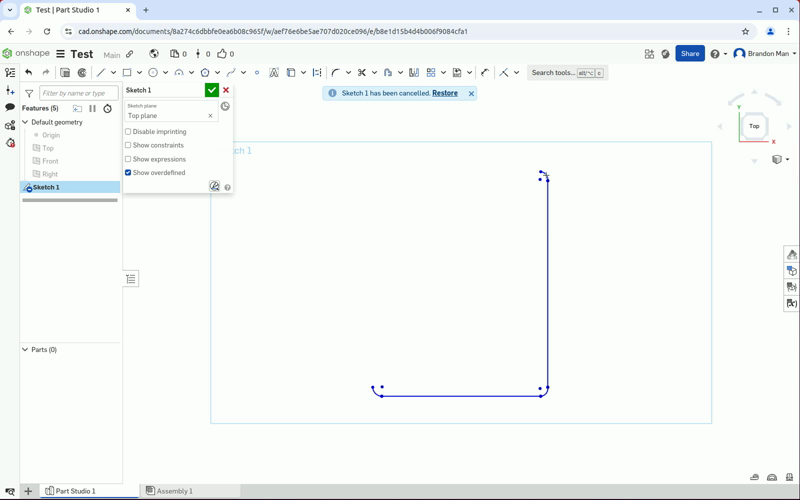
mouse_move(540, 171)
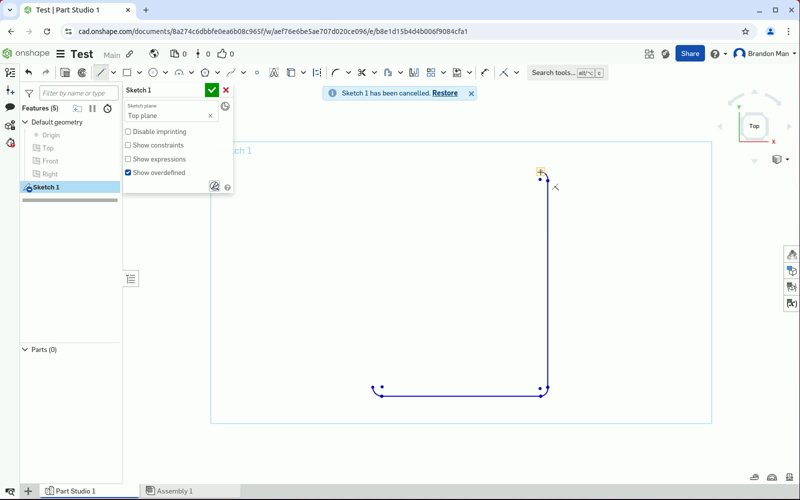
click(540, 171)
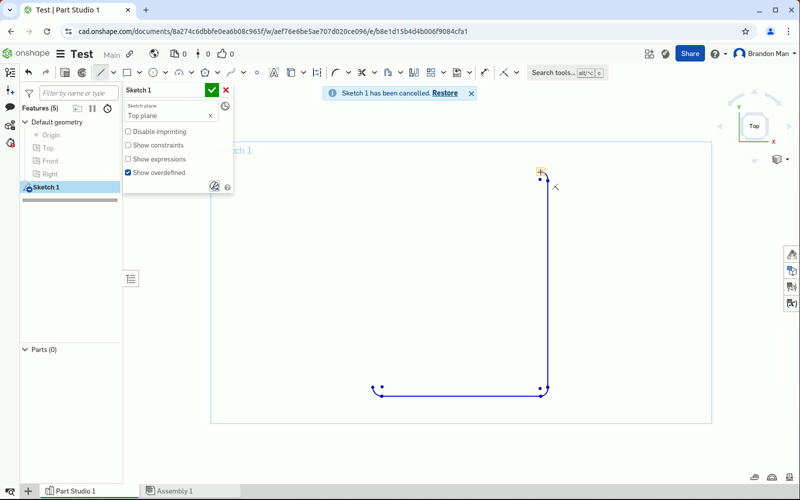
key_down(shift)
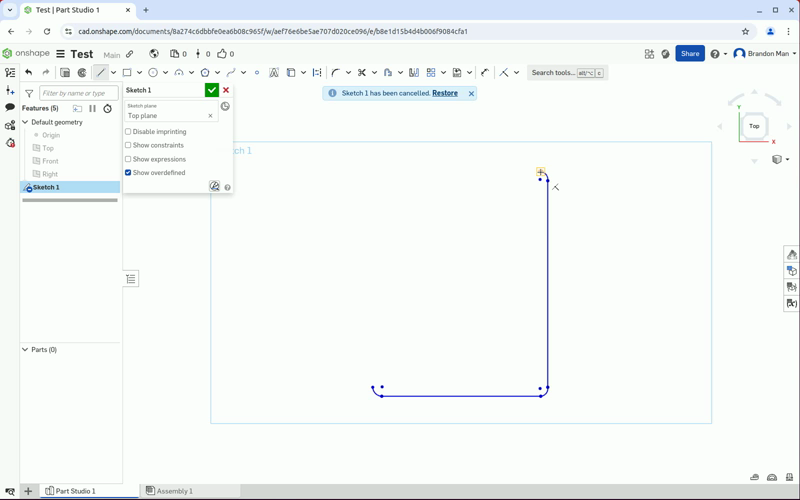
mouse_move(381, 171)
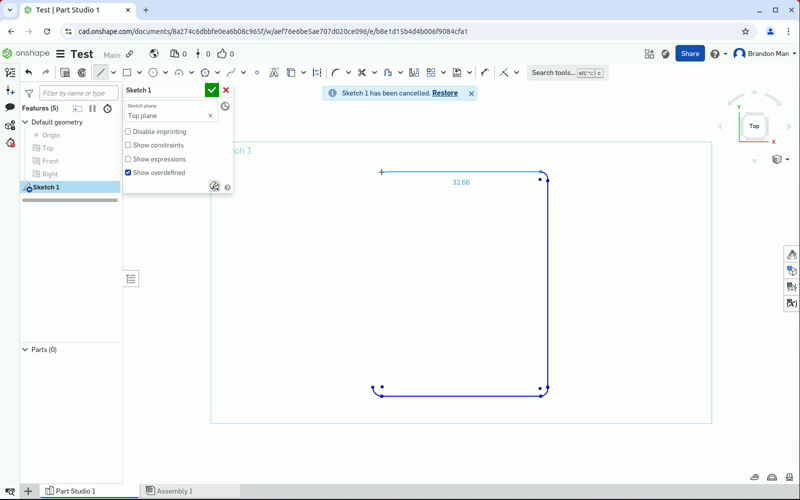
click(381, 171)
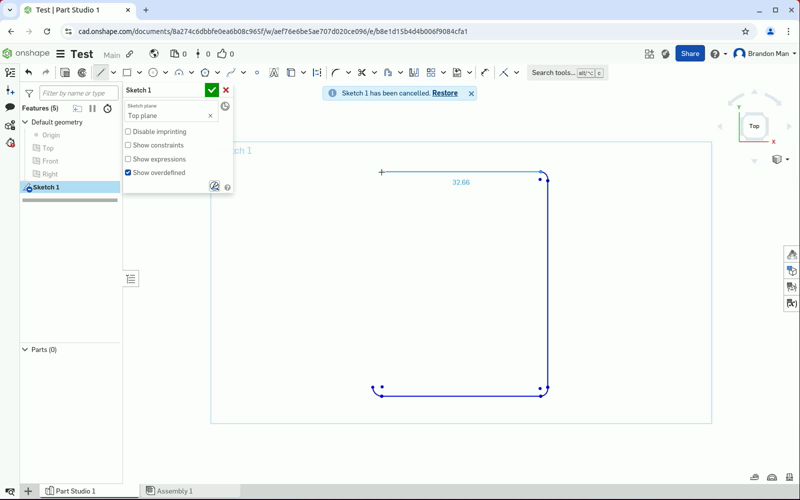
key_up(shift)
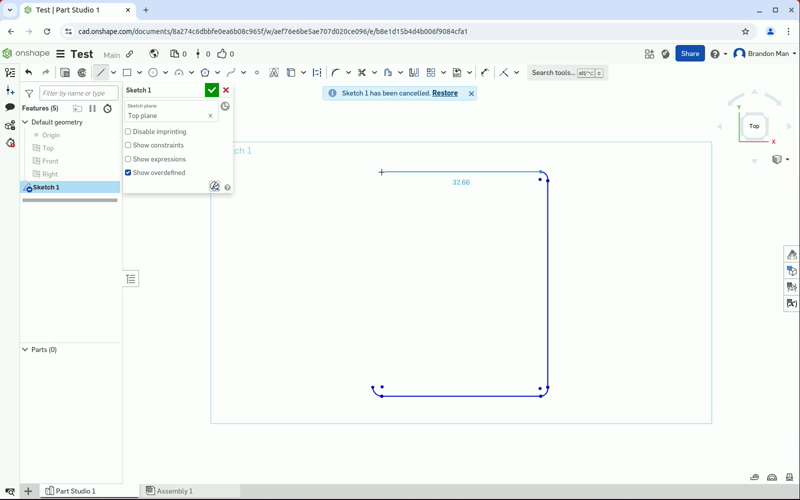
key(esc)
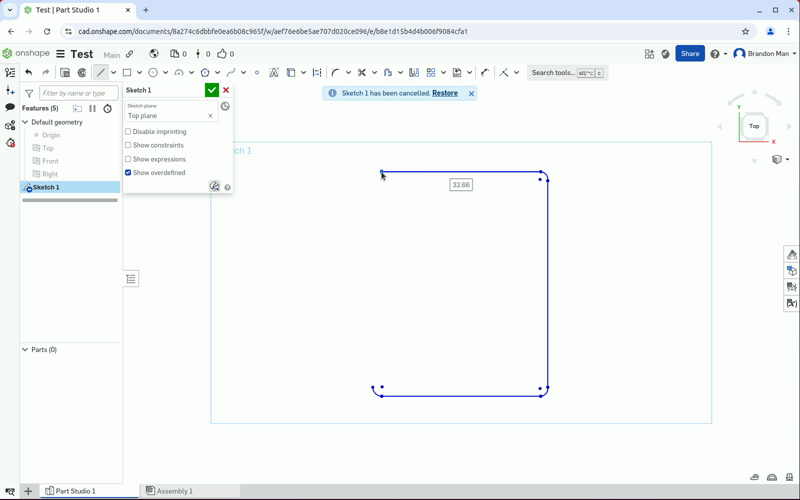
key(a)
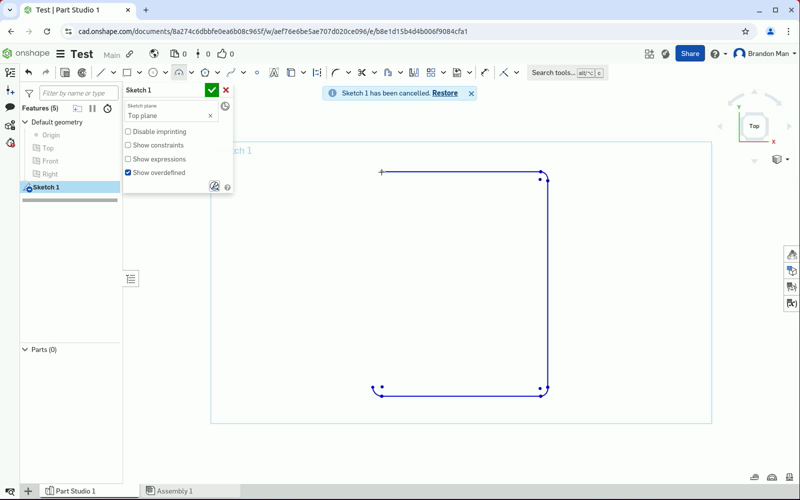
mouse_move(381, 171)
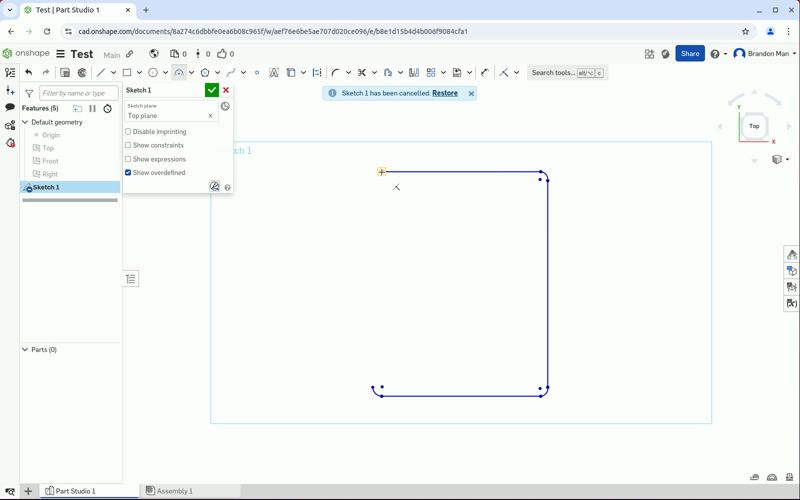
click(381, 171)
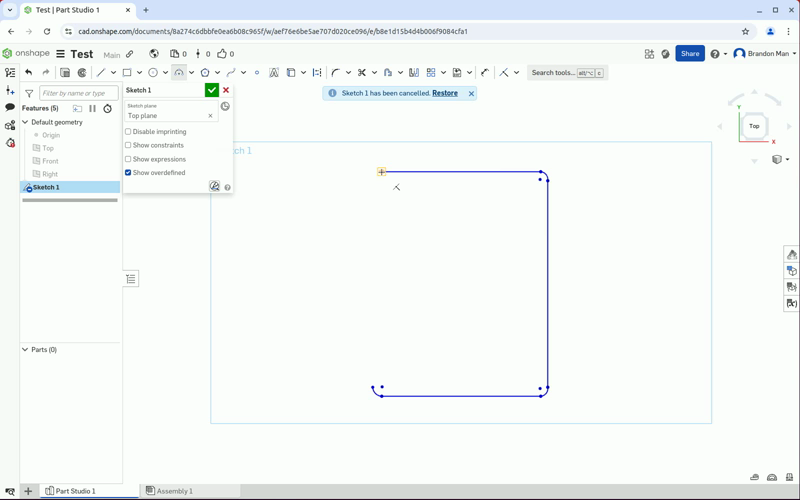
key_down(shift)
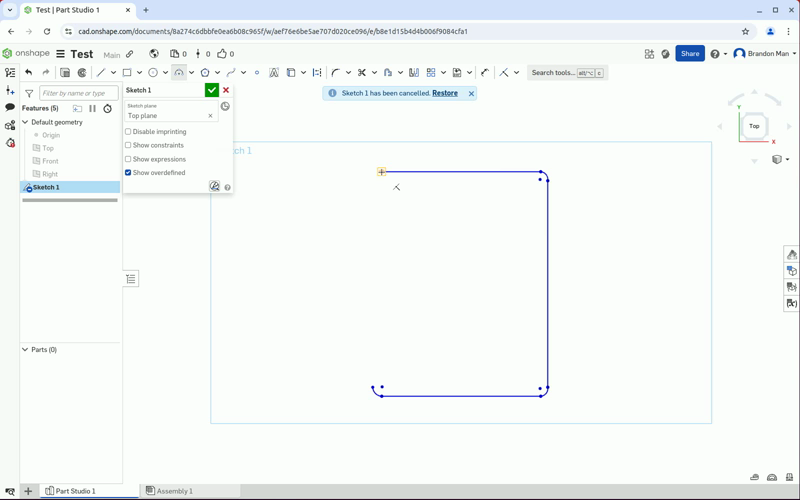
mouse_move(372, 180)
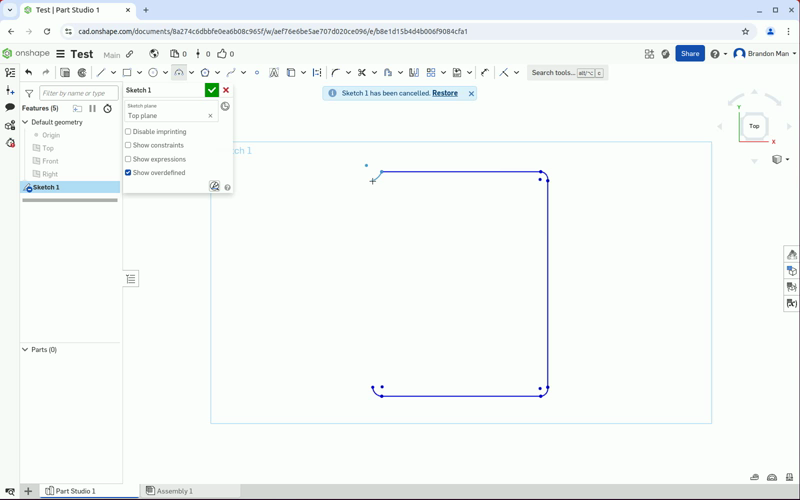
click(372, 180)
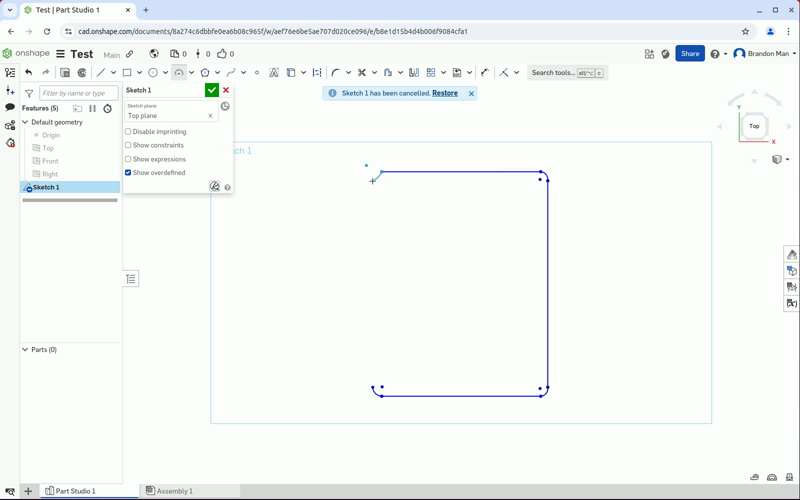
mouse_move(375, 174)
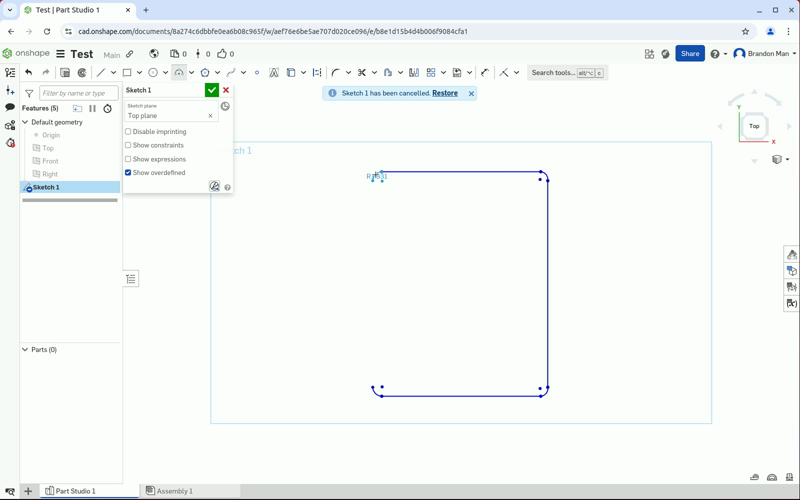
click(375, 174)
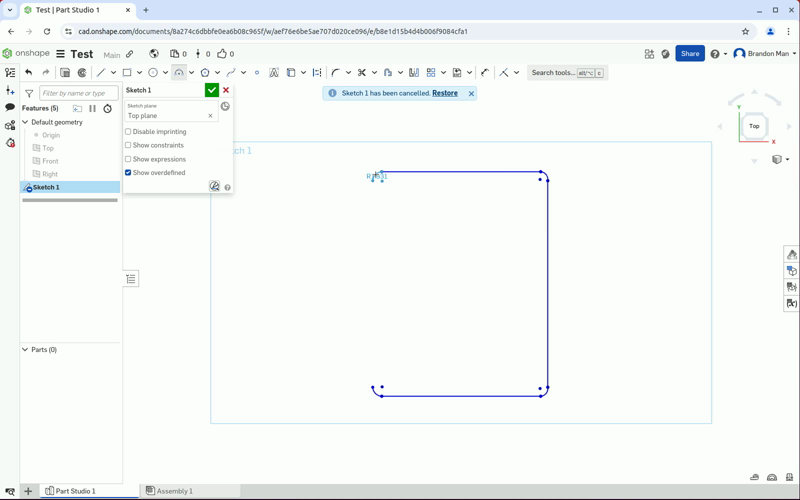
key_up(shift)
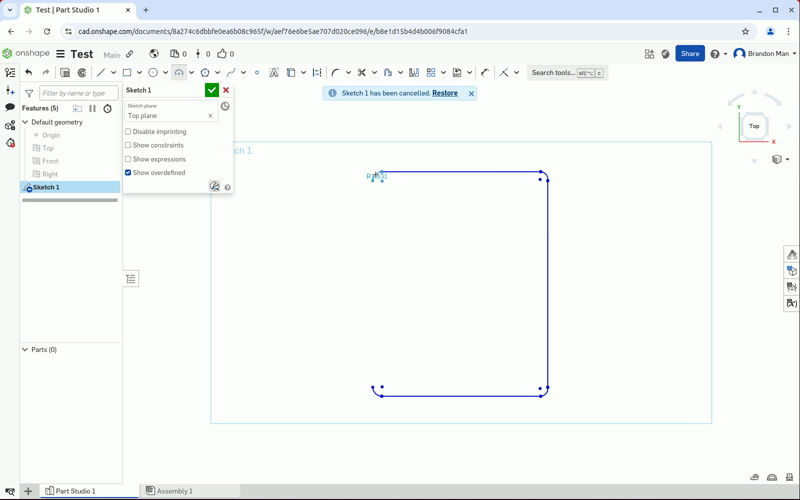
key(esc)
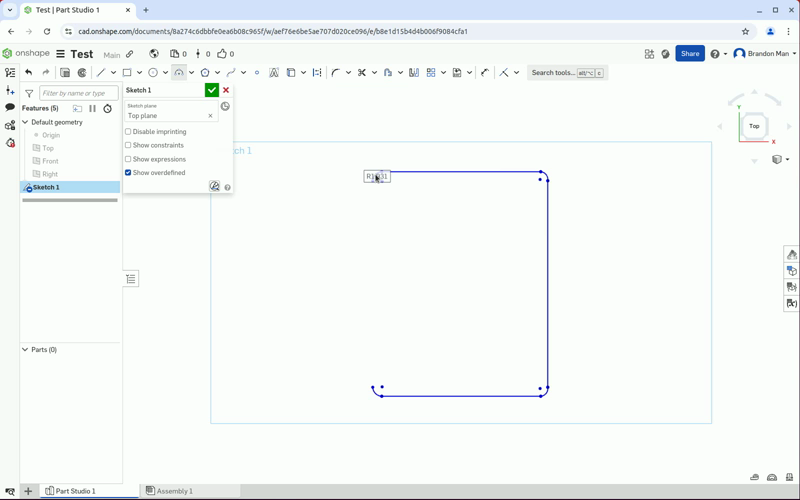
key(l)
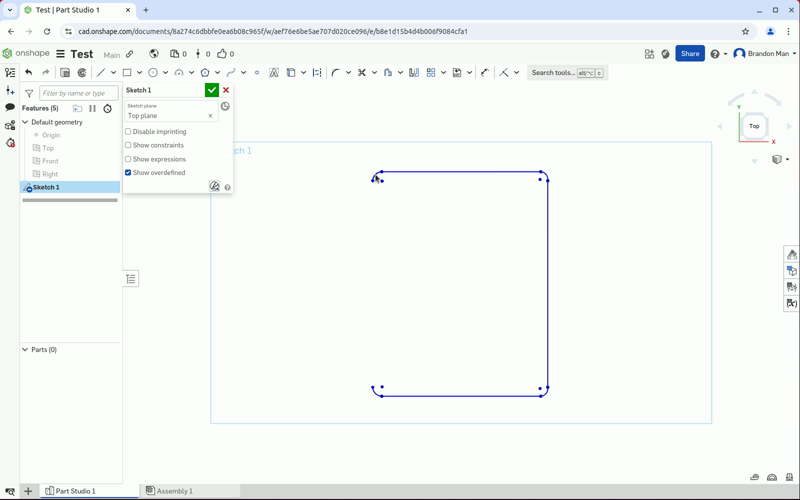
mouse_move(372, 180)
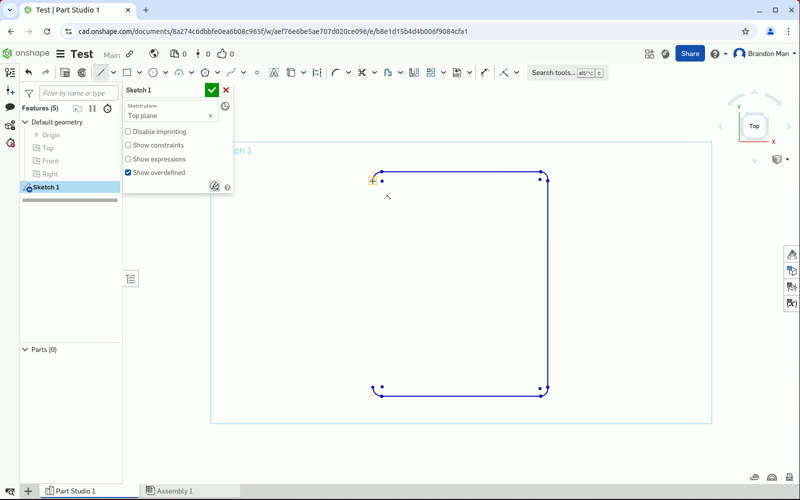
click(372, 180)
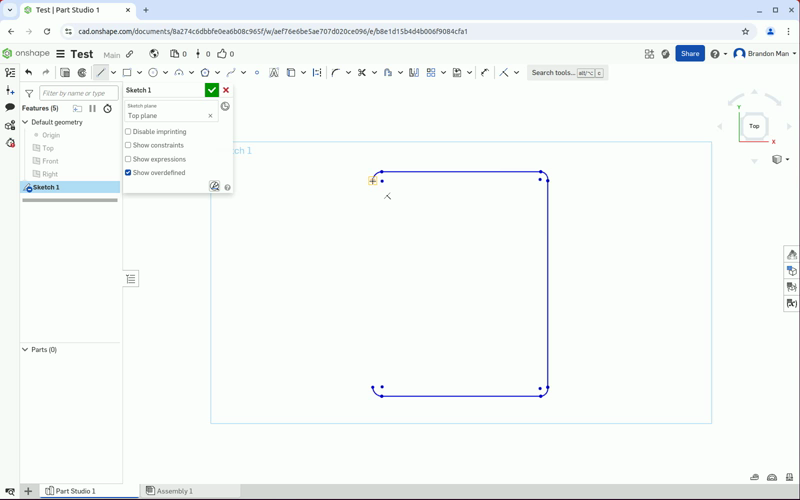
key_down(shift)
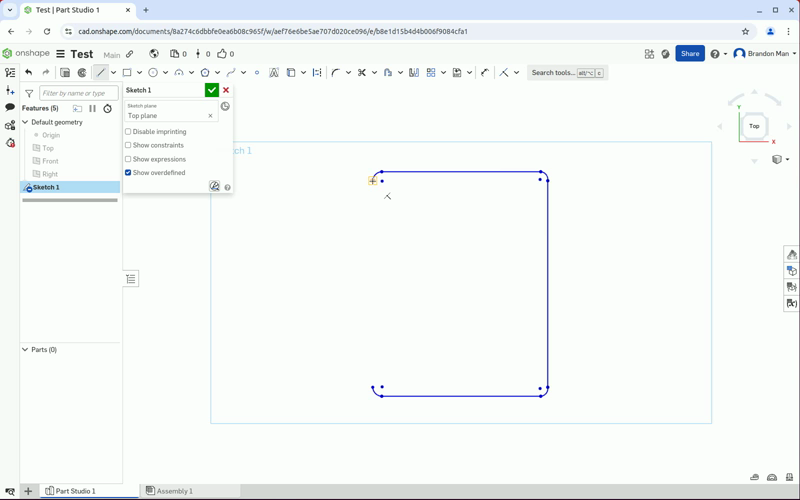
mouse_move(372, 387)
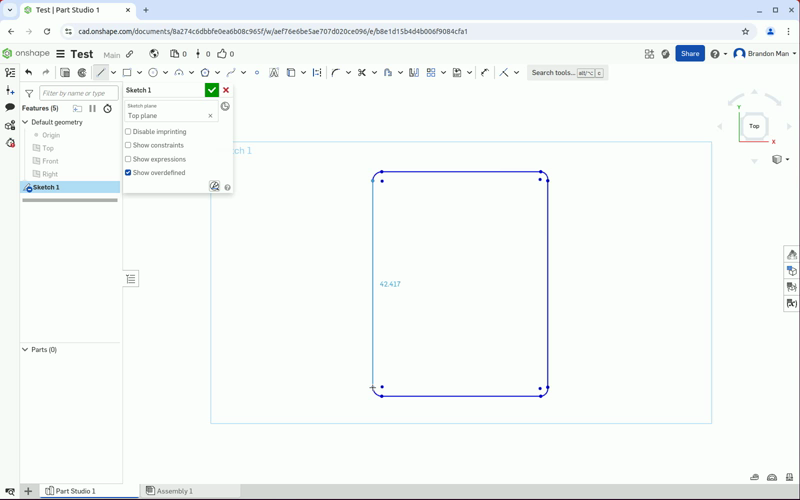
key_up(shift)
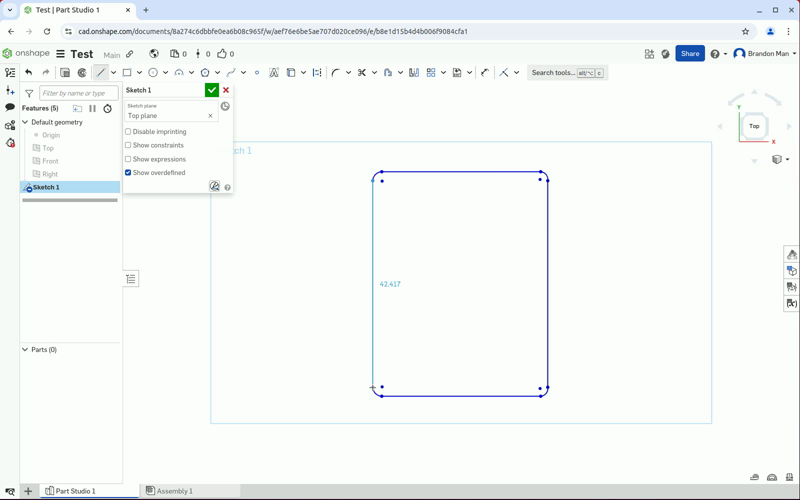
click(372, 387)
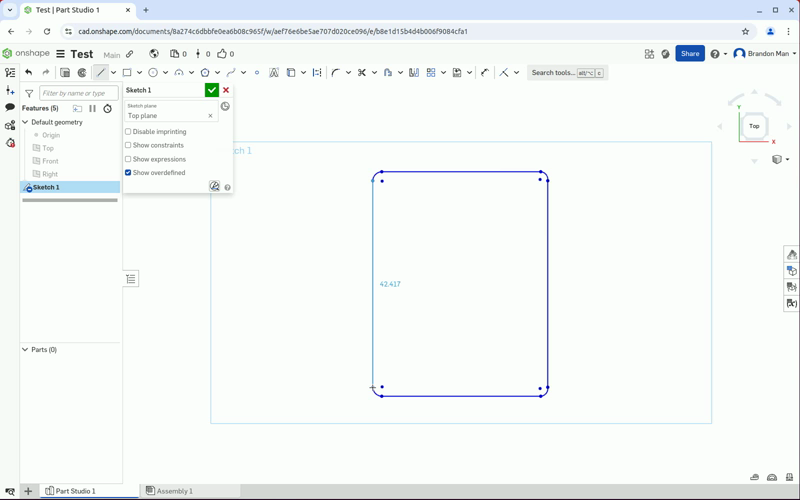
key(esc)
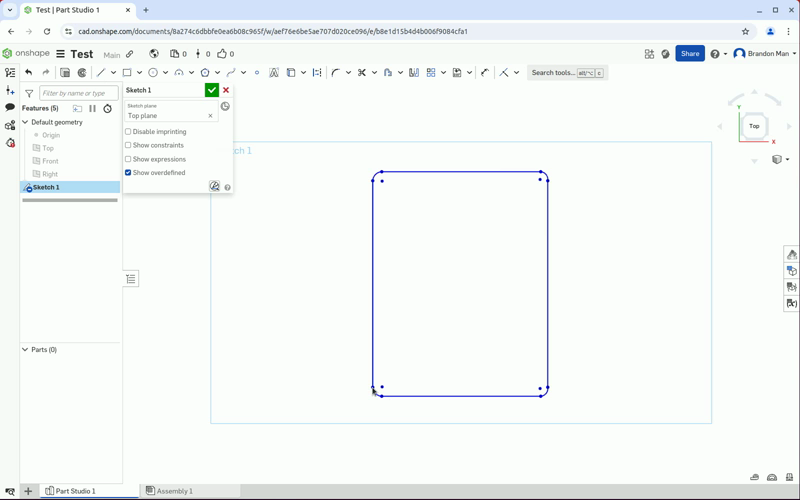
mouse_move(466, 305)
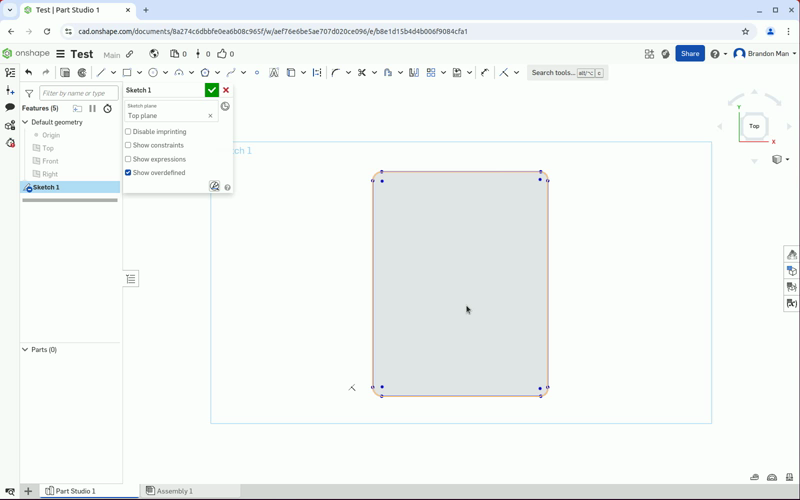
click(466, 305)
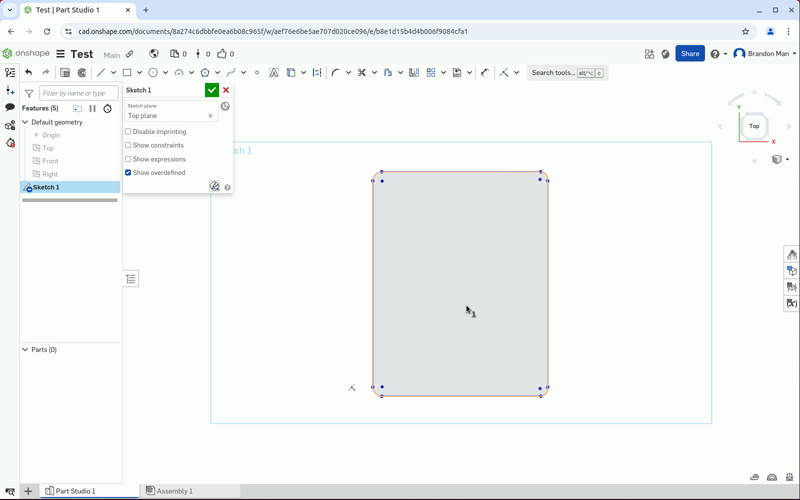
mouse_move(73, 352)
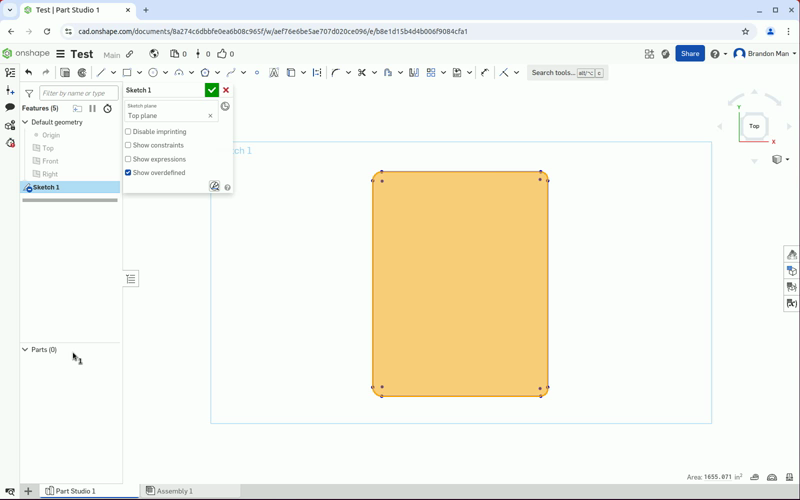
key(shift+y)
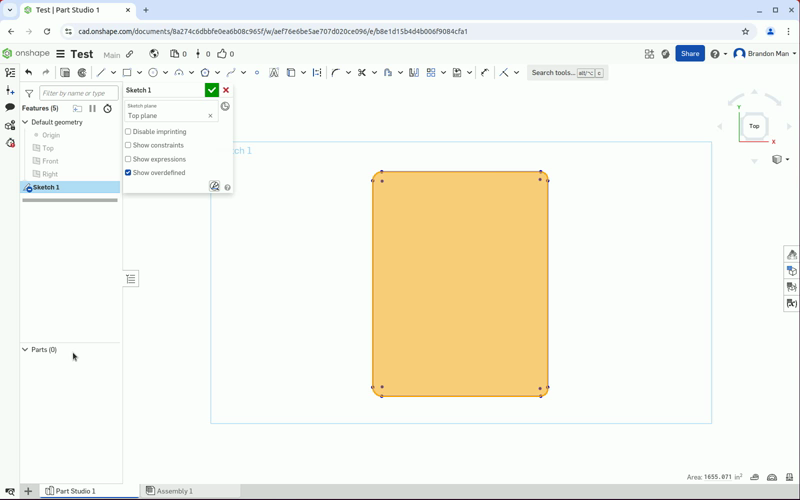
key(shift+e)
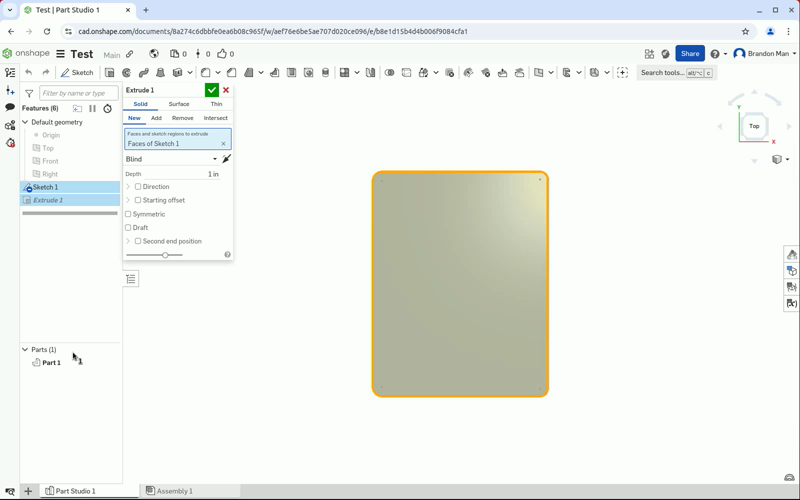
mouse_move(143, 106)
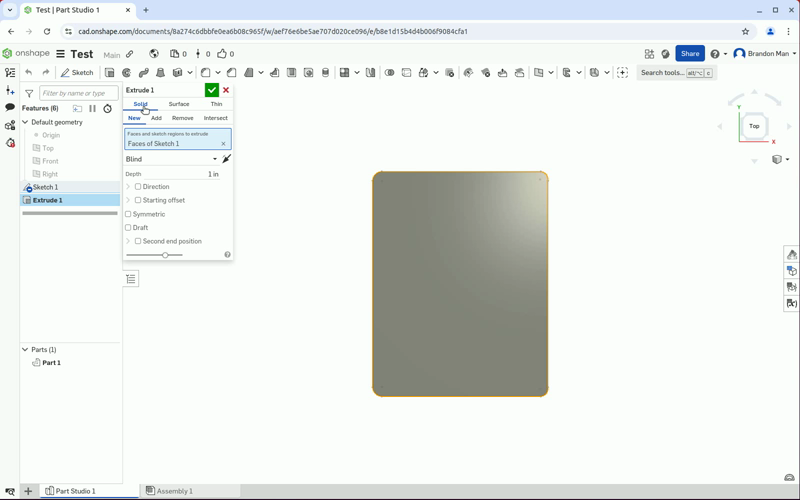
click(143, 106)
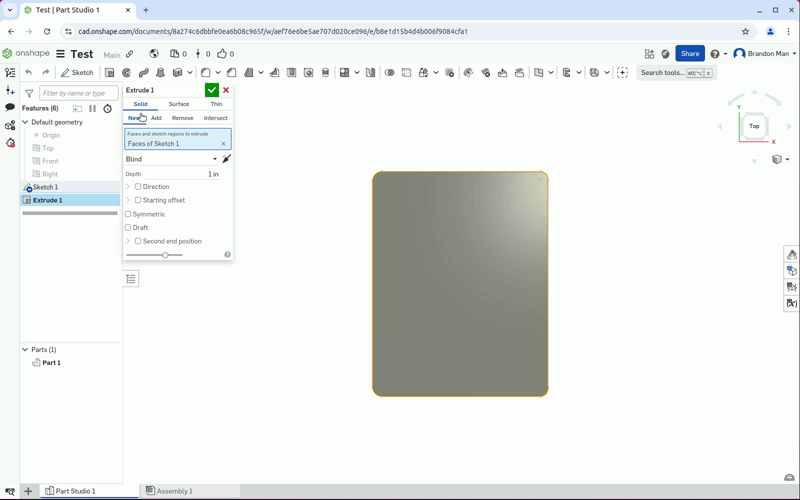
mouse_move(137, 120)
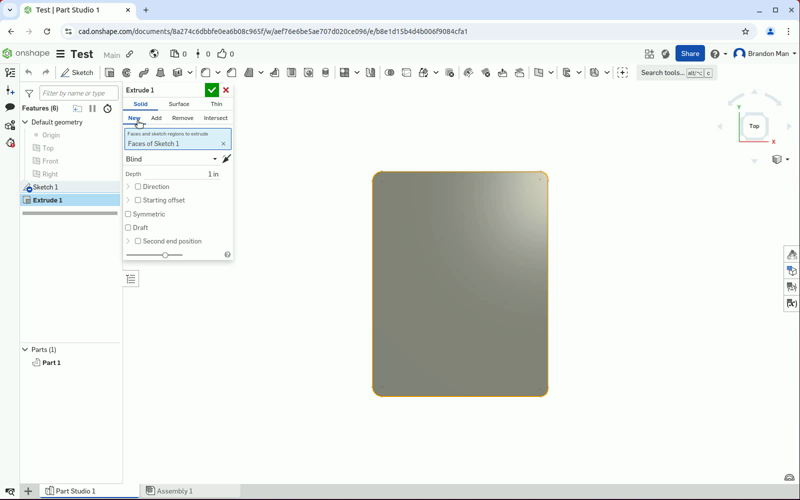
click(137, 120)
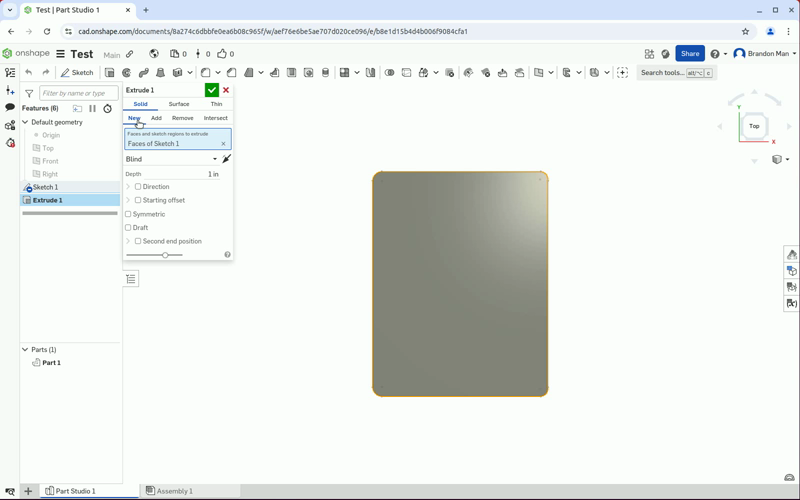
key(tab, 4)
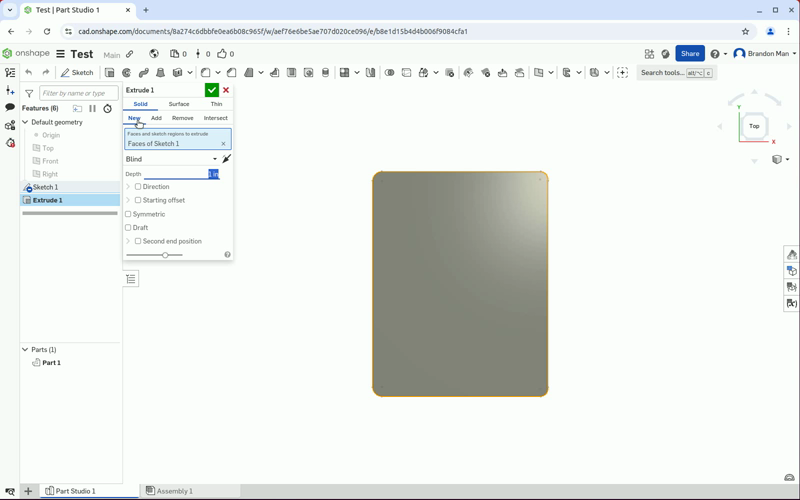
text(5.055)
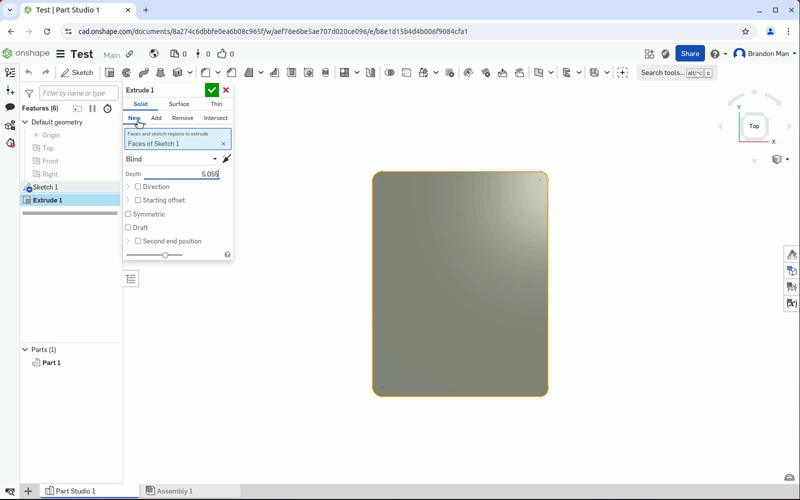
key(enter)
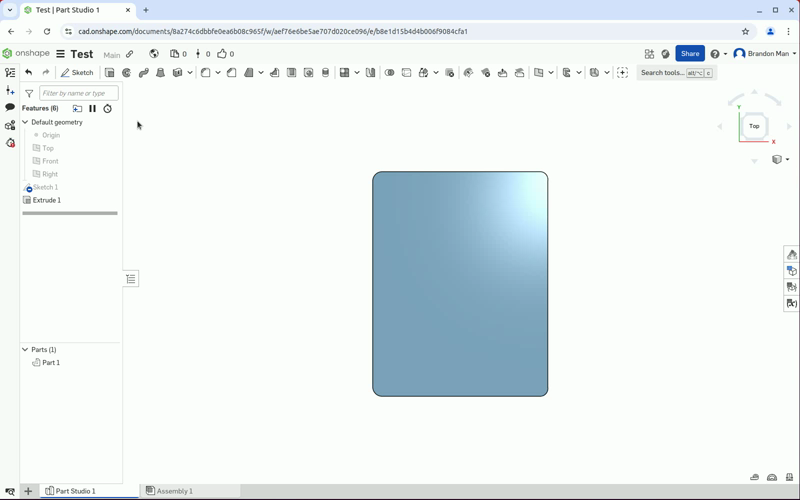
key(shift+h)
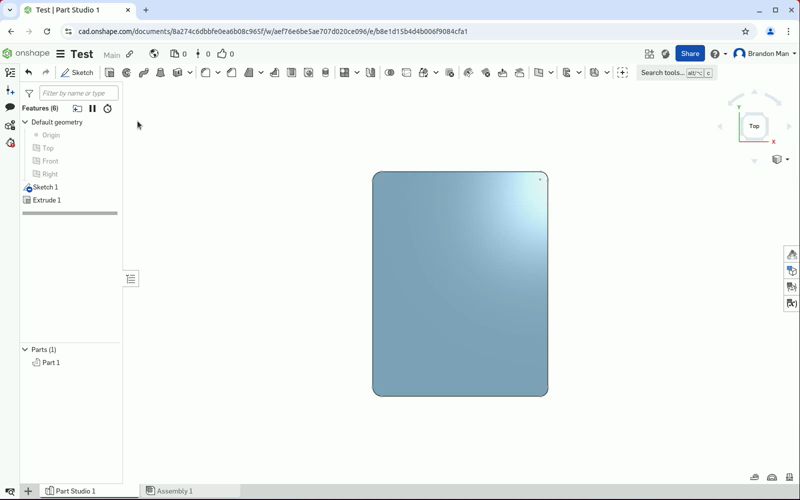
key(shift+h)
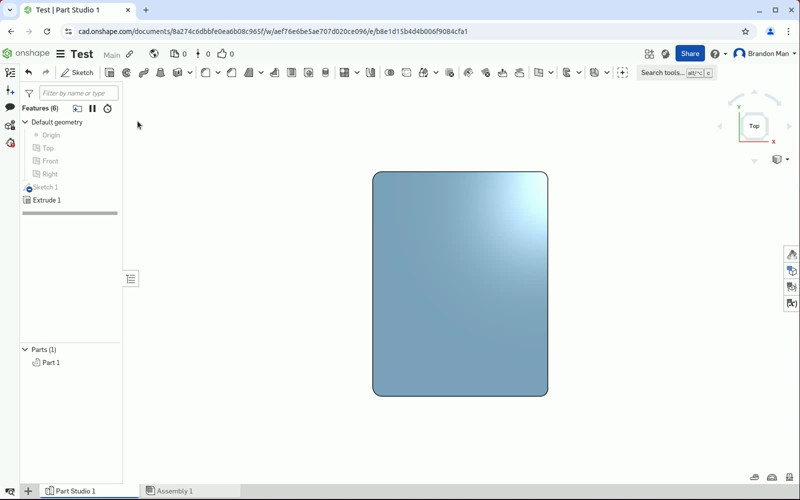
mouse_move(73, 189)
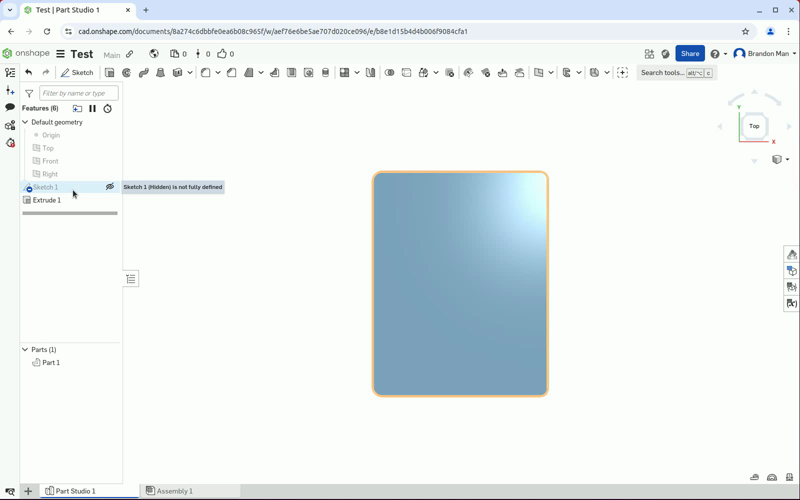
click(73, 189)
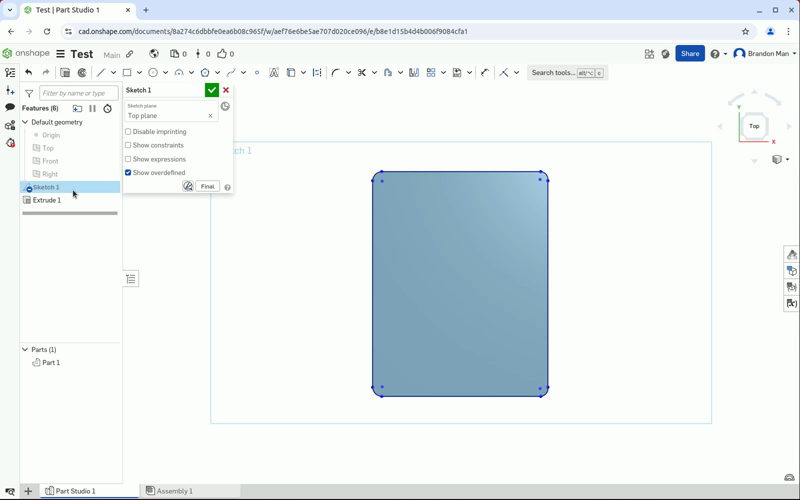
mouse_move(229, 92)
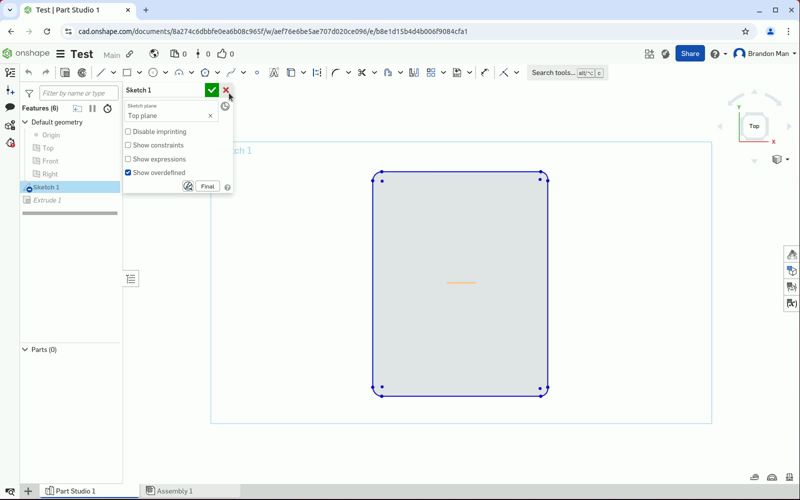
click(229, 92)
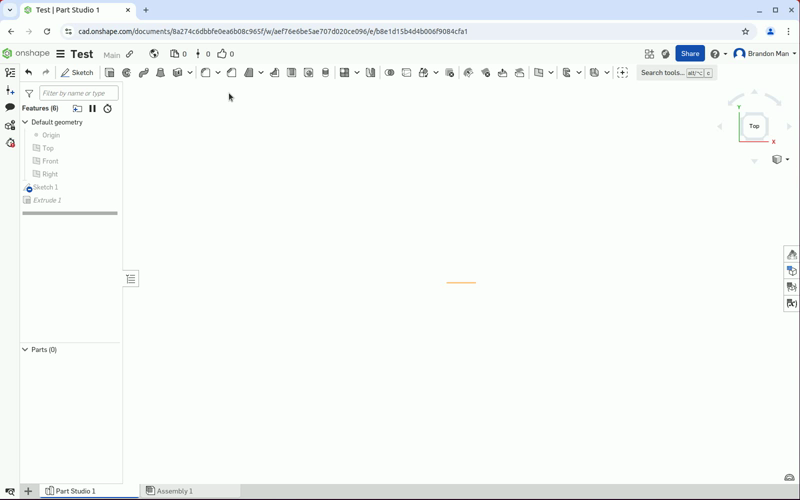
mouse_move(73, 352)
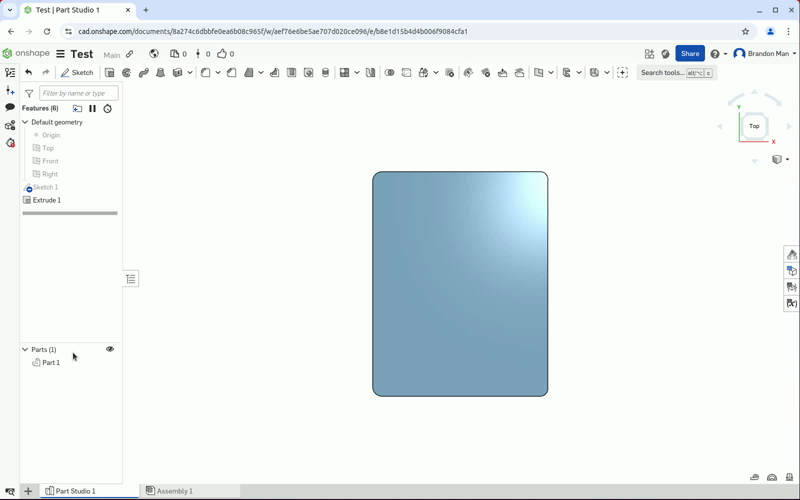
key(y)
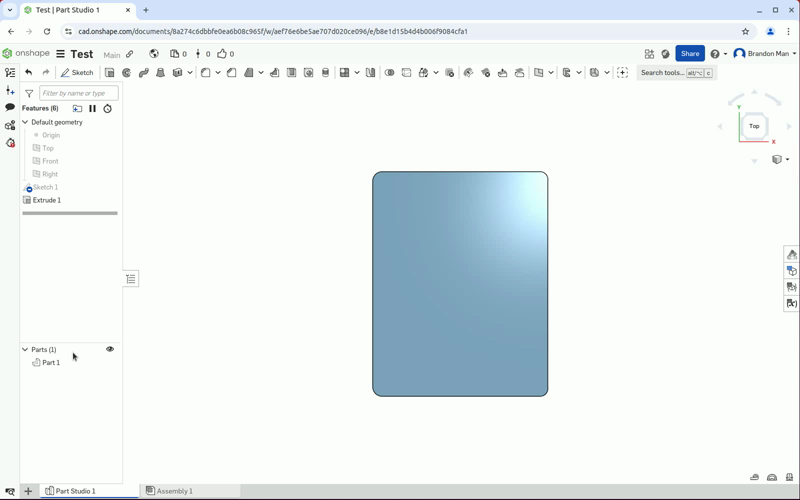
key(shift+p)
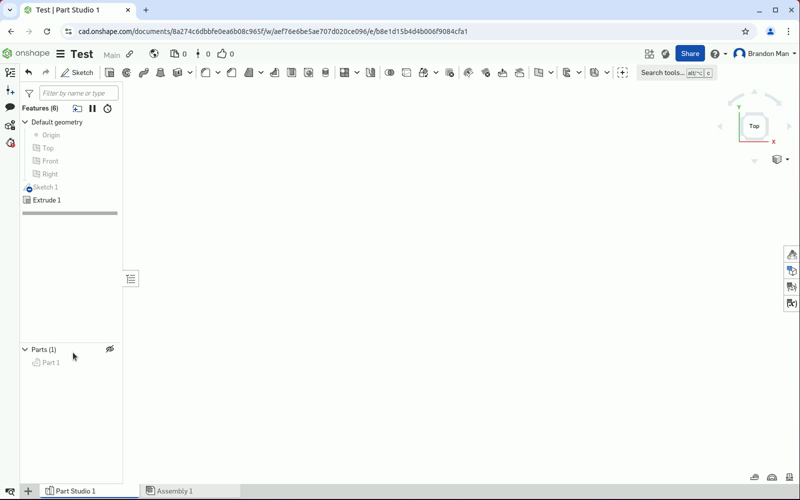
key(space)
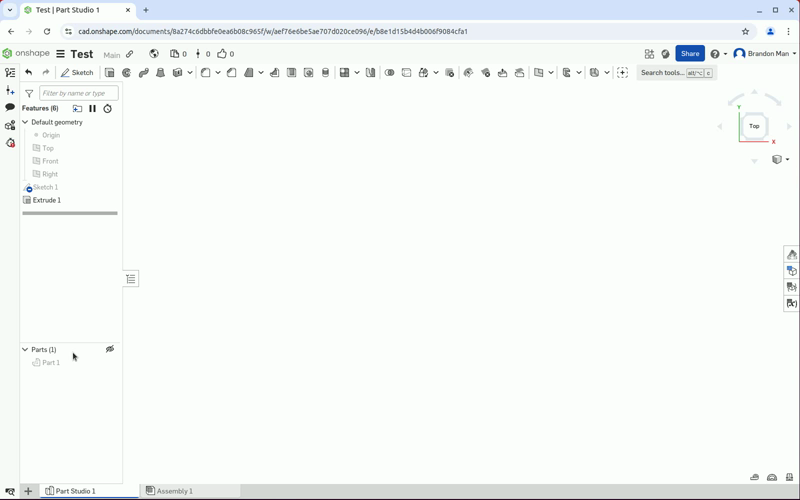
key_down(shift)
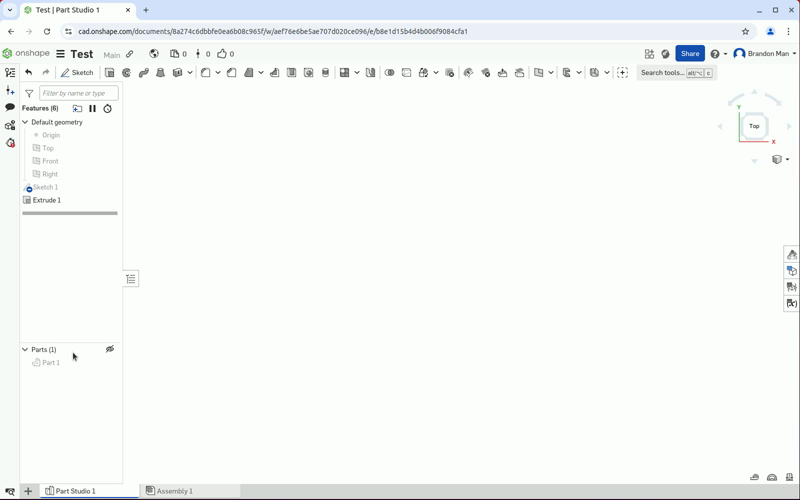
key(up)
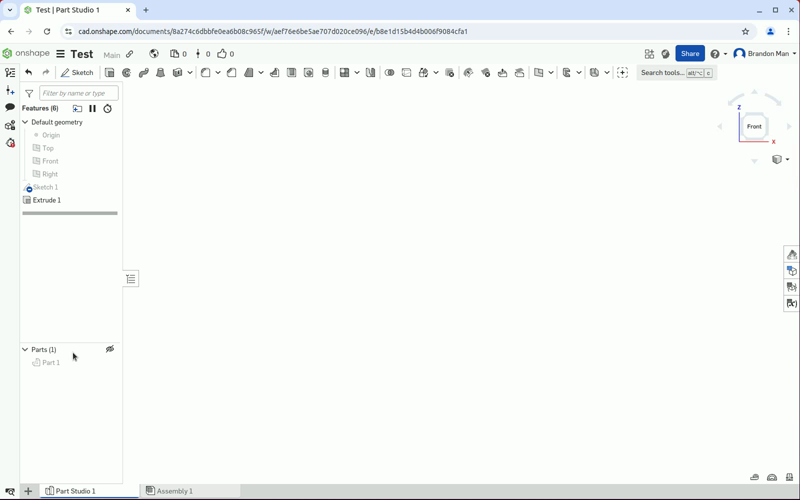
key_up(shift)
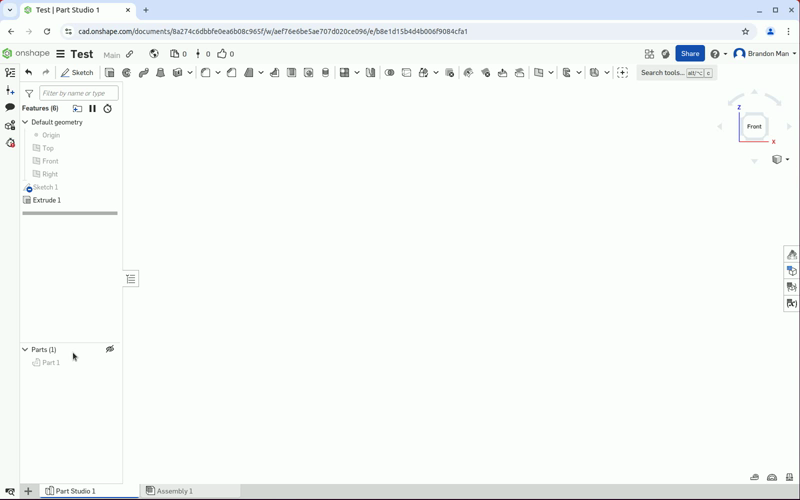
mouse_move(73, 352)
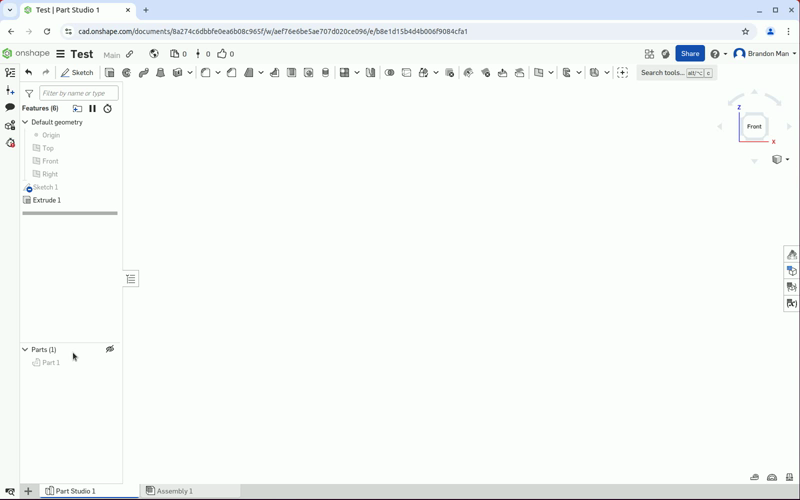
key(shift+y)
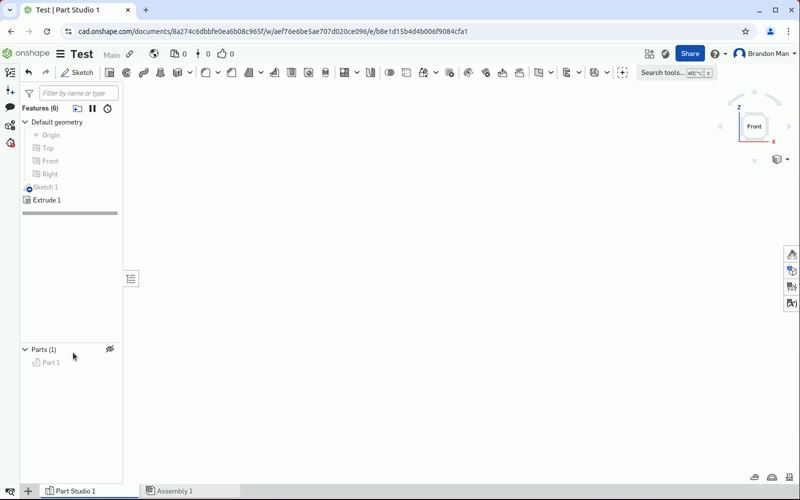
key(shift+s)
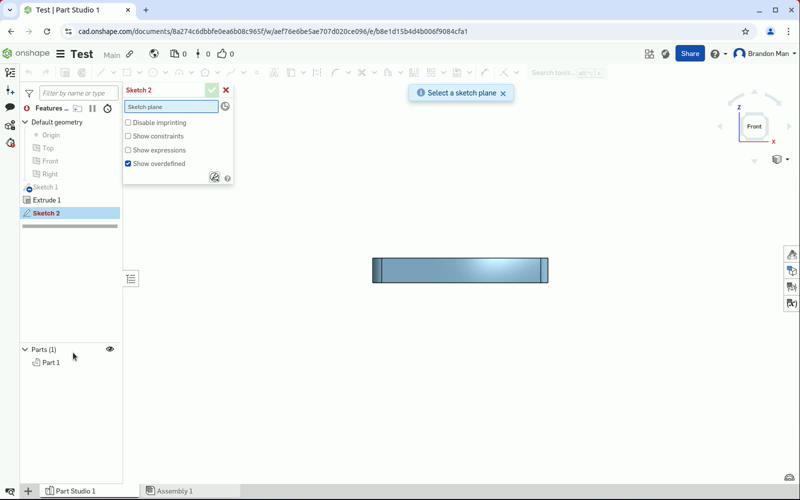
mouse_move(73, 163)
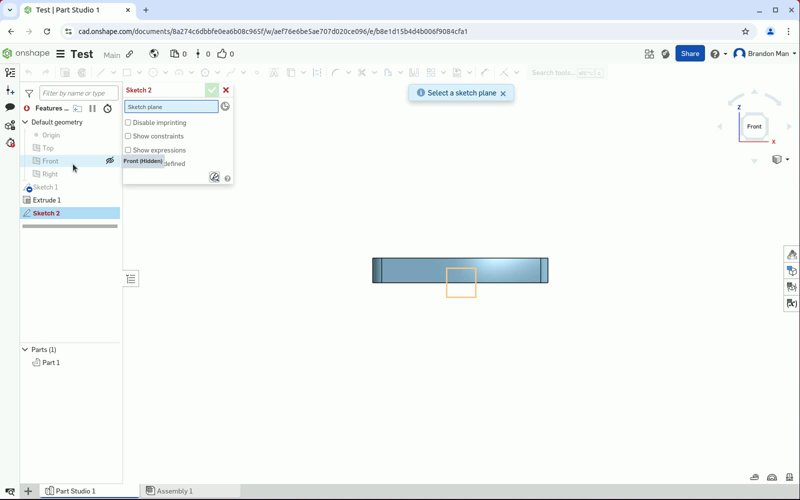
click(73, 163)
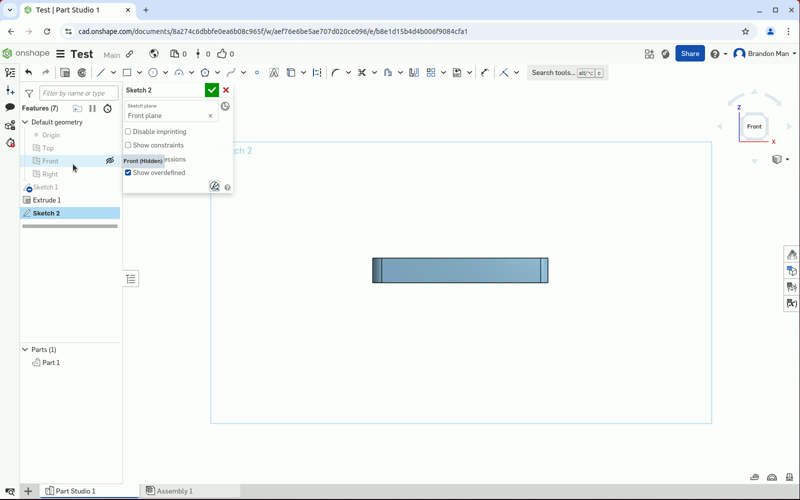
mouse_move(73, 352)
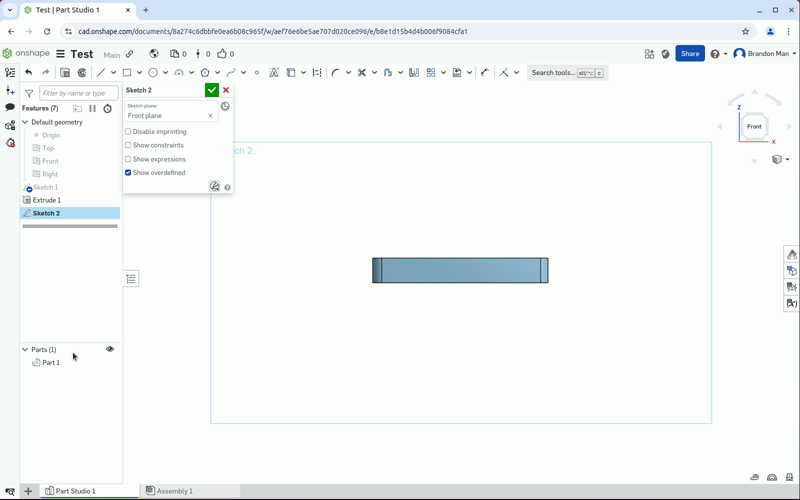
key(y)
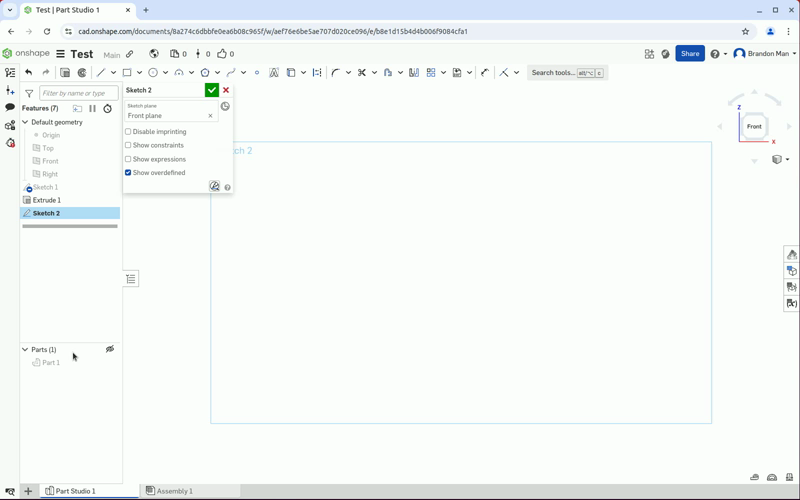
key(l)
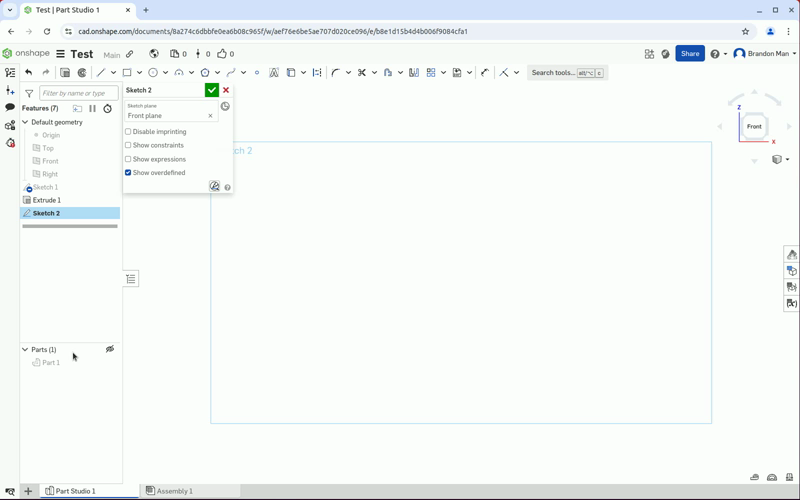
key_down(shift)
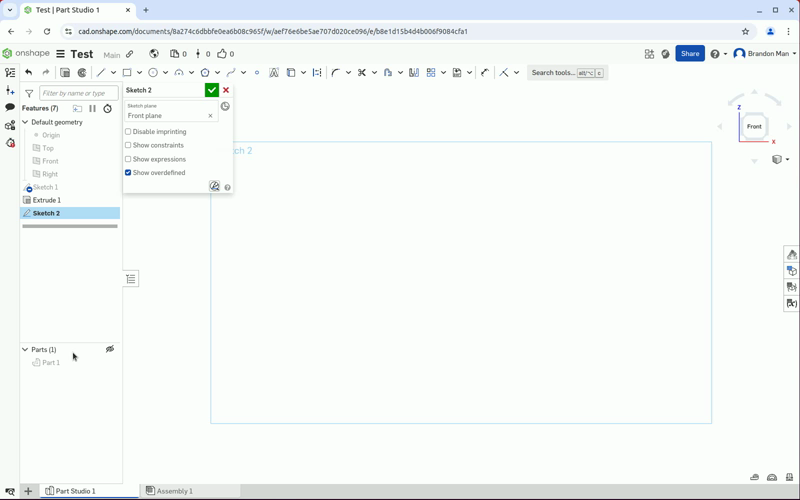
mouse_move(372, 274)
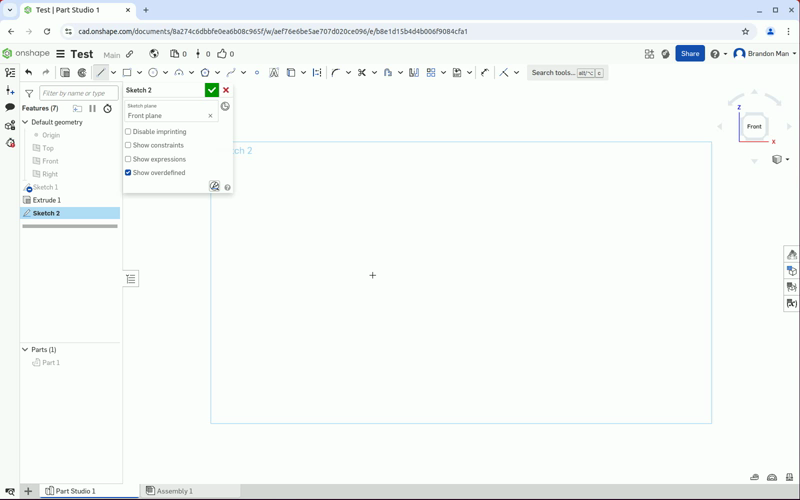
click(372, 274)
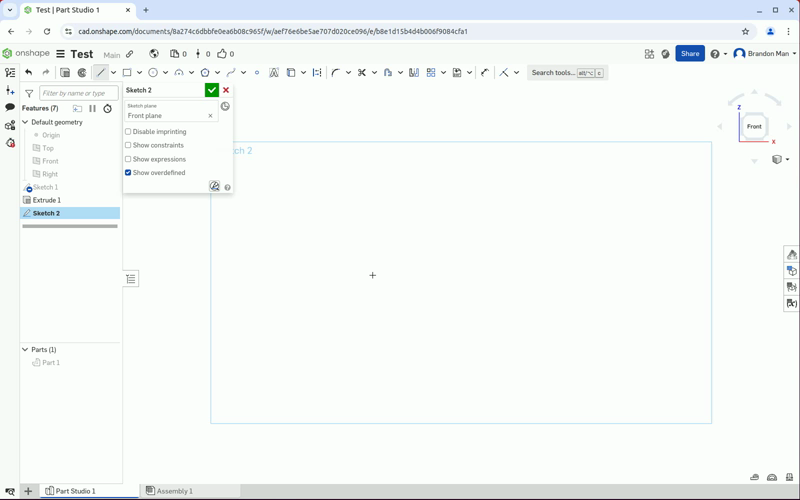
key_up(shift)
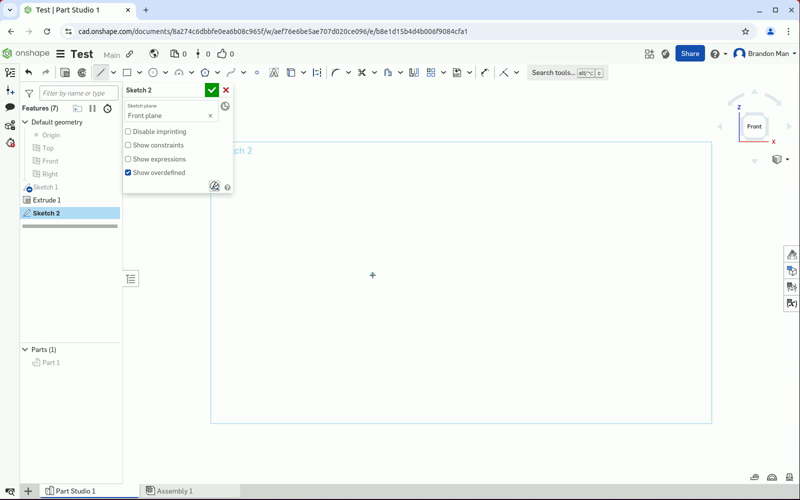
key_down(shift)
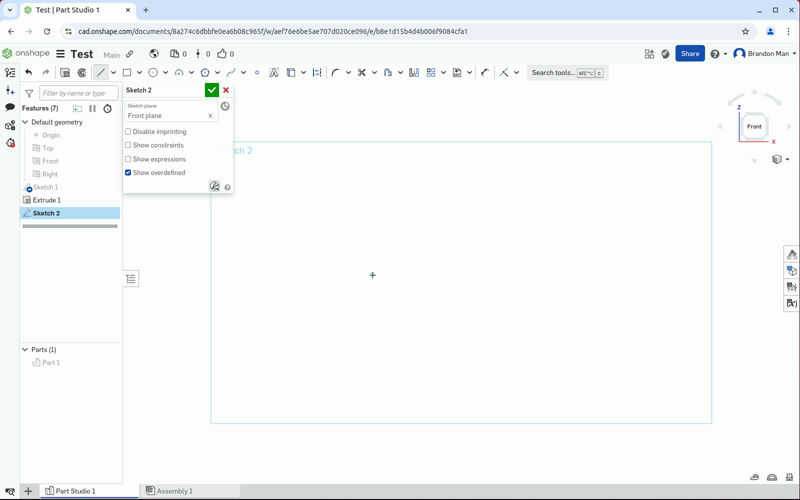
mouse_move(402, 274)
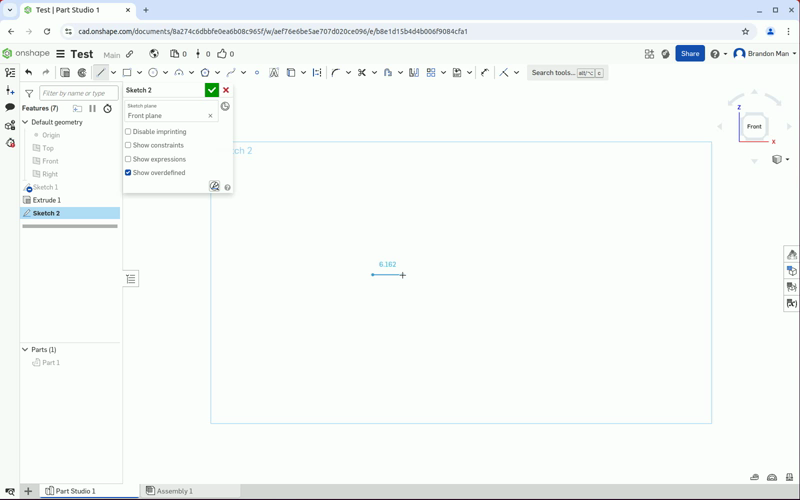
mouse_move(381, 274)
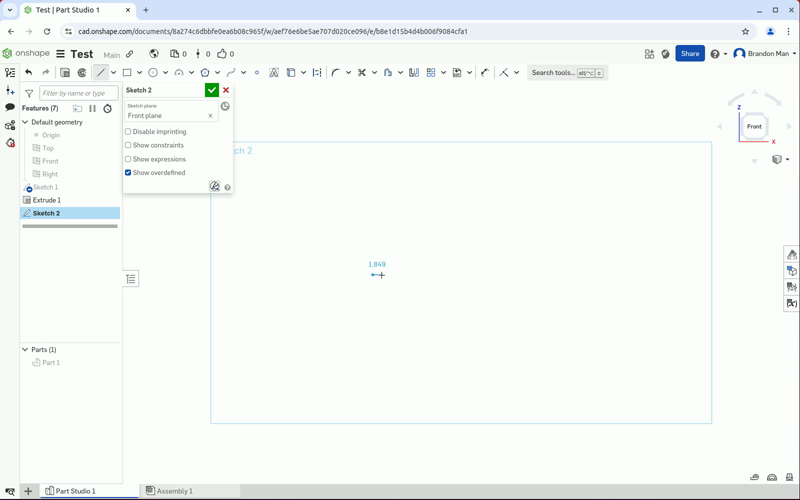
click(381, 274)
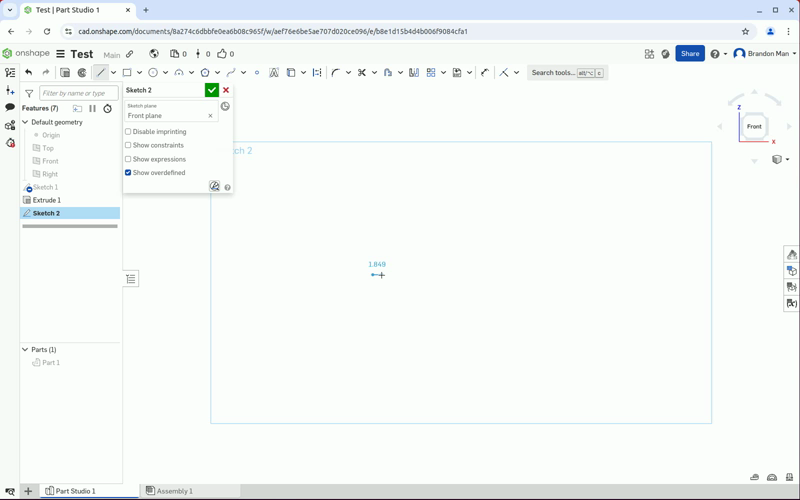
key_up(shift)
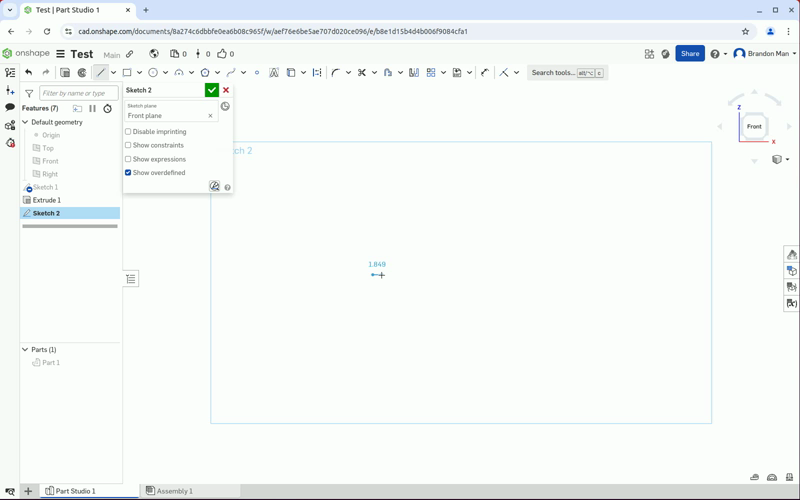
key_down(shift)
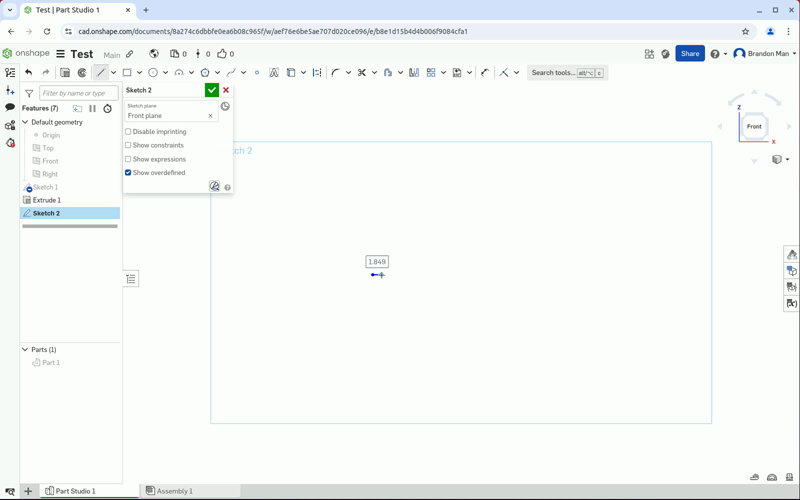
mouse_move(411, 274)
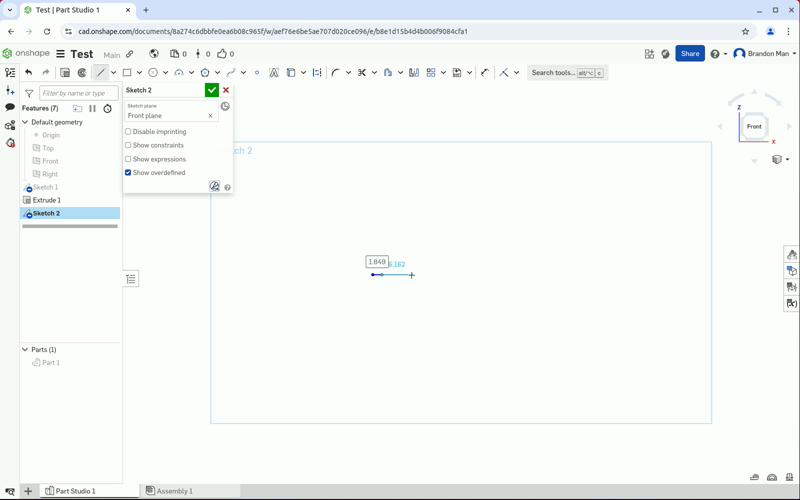
mouse_move(390, 274)
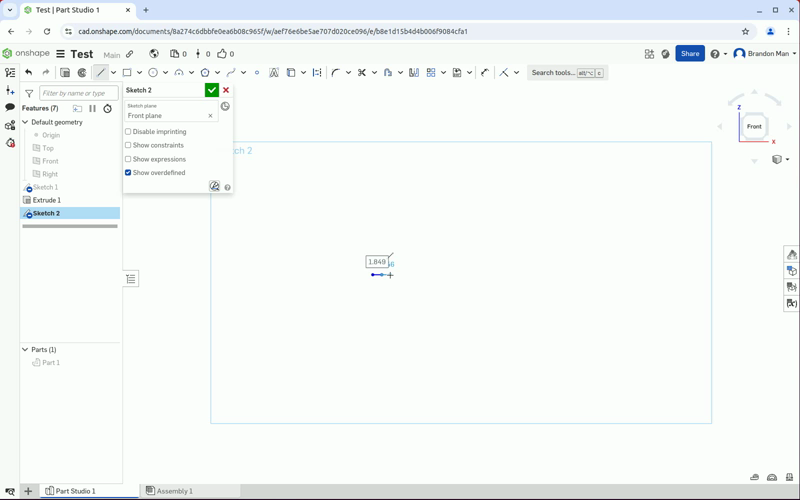
click(390, 274)
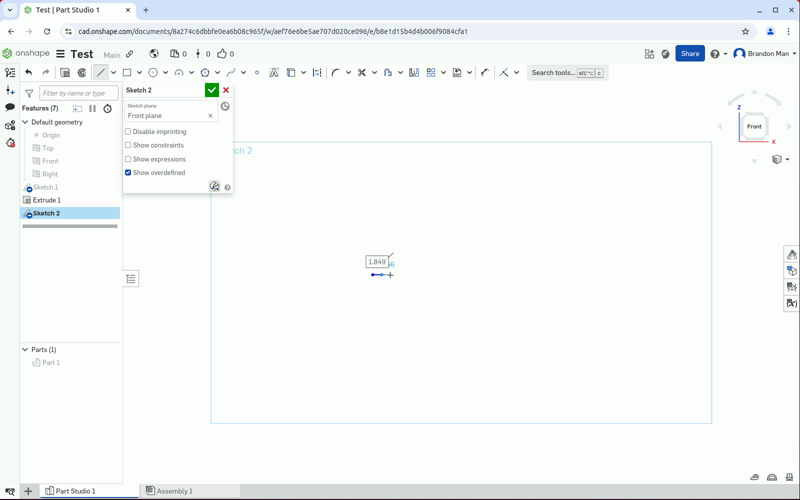
key_up(shift)
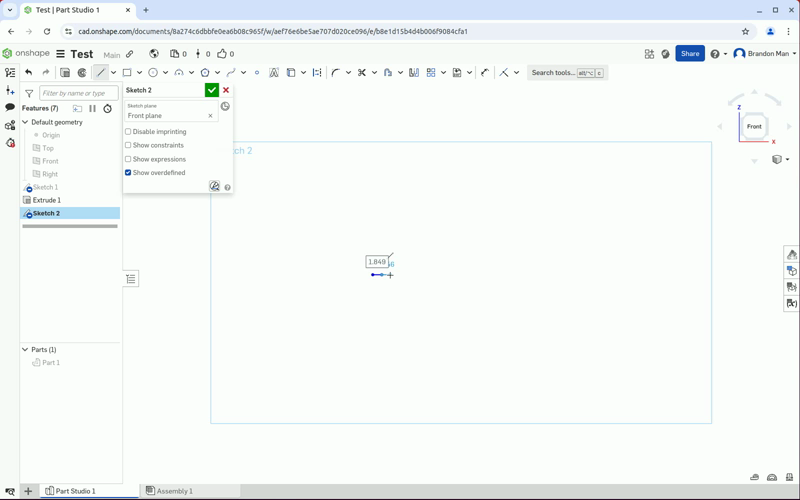
key_down(shift)
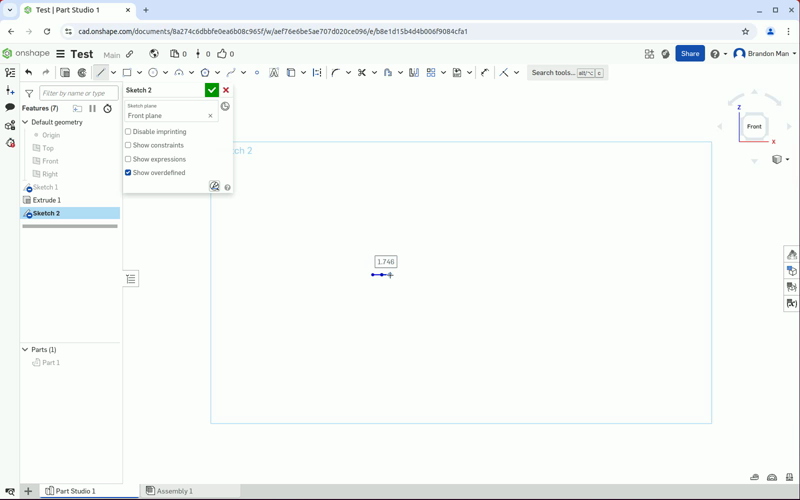
mouse_move(420, 274)
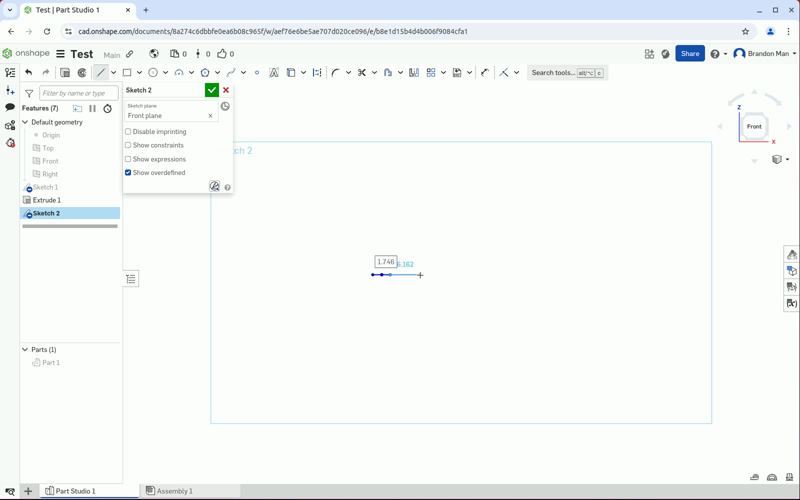
mouse_move(390, 265)
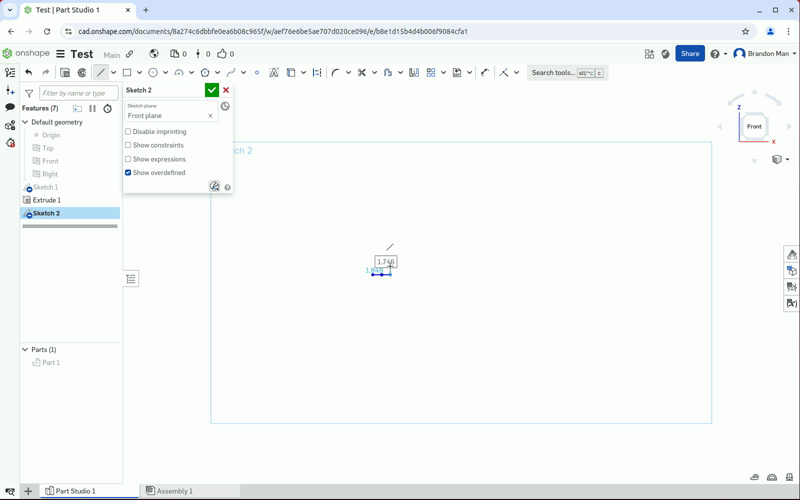
click(390, 265)
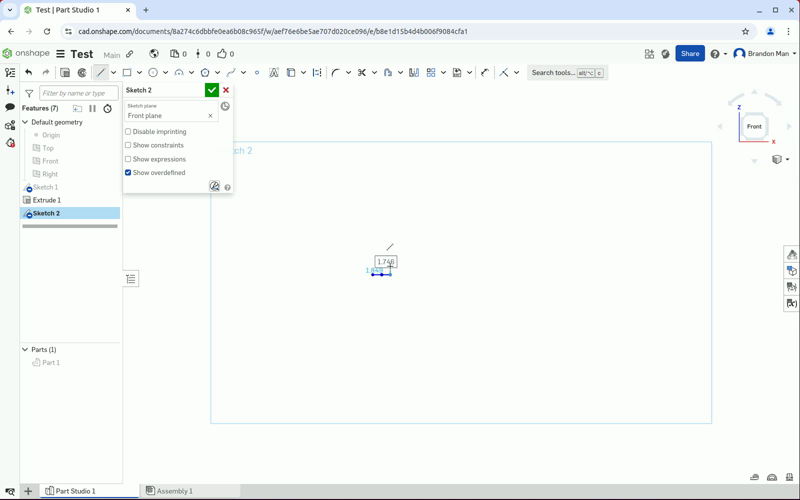
key_up(shift)
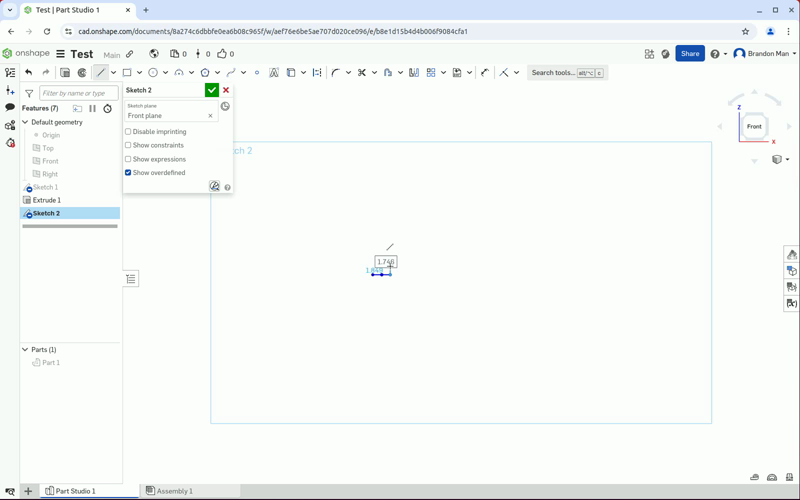
key_down(shift)
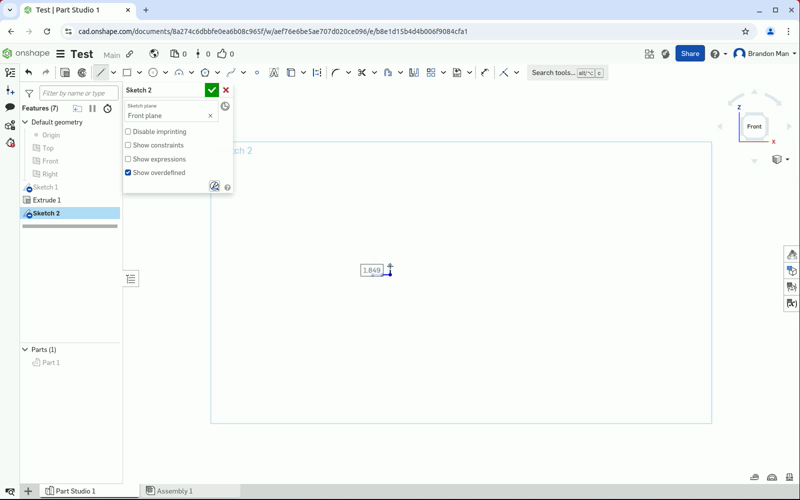
mouse_move(420, 265)
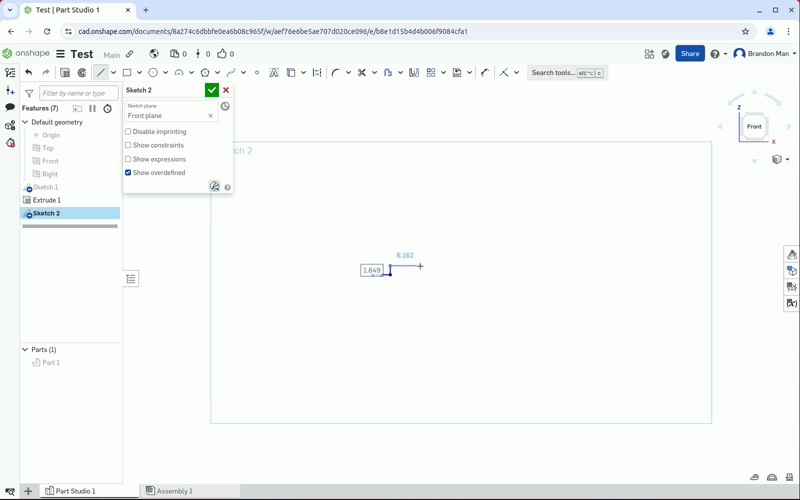
mouse_move(372, 265)
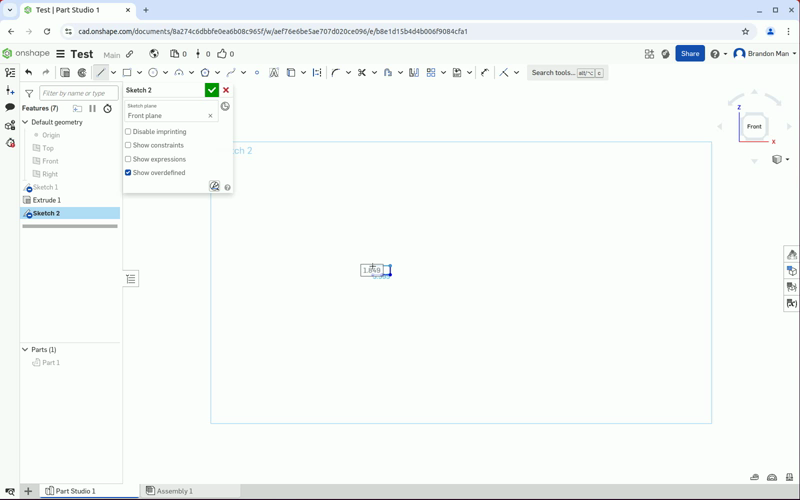
click(372, 265)
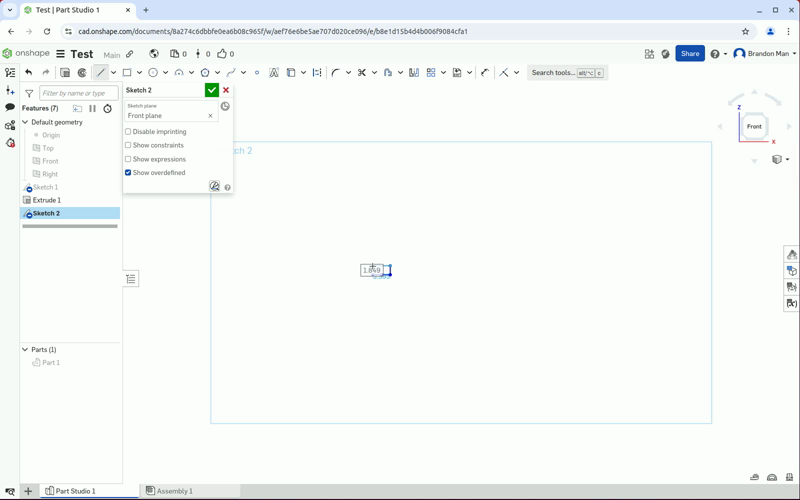
key_up(shift)
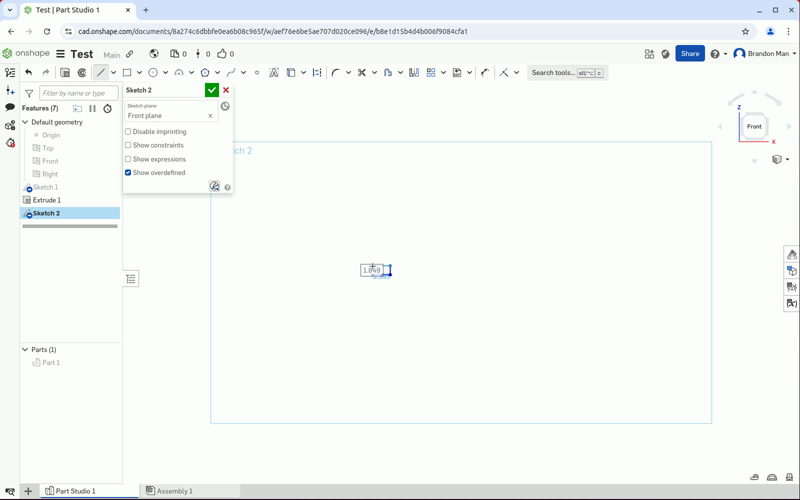
mouse_move(402, 265)
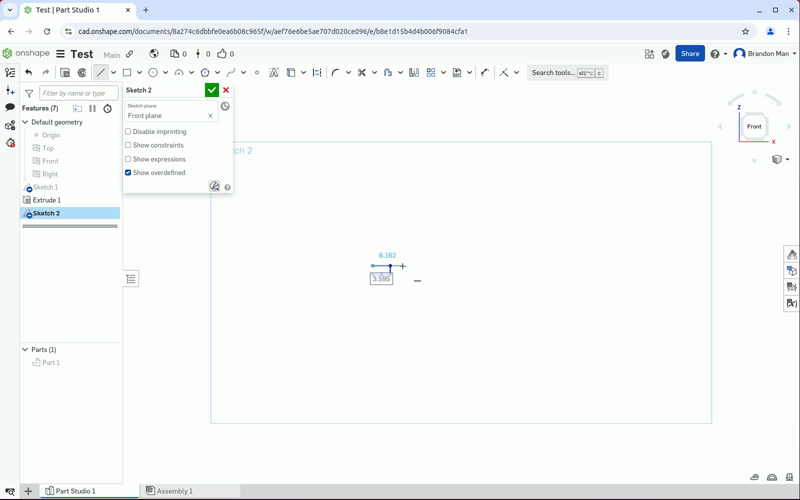
key_down(shift)
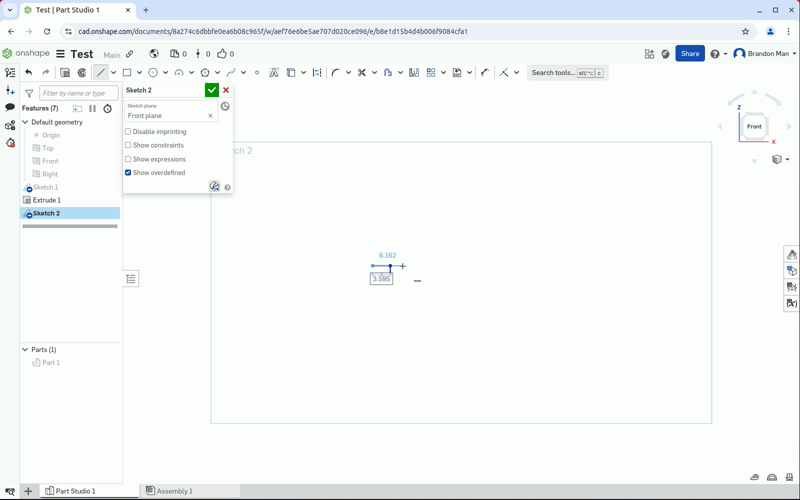
mouse_move(372, 274)
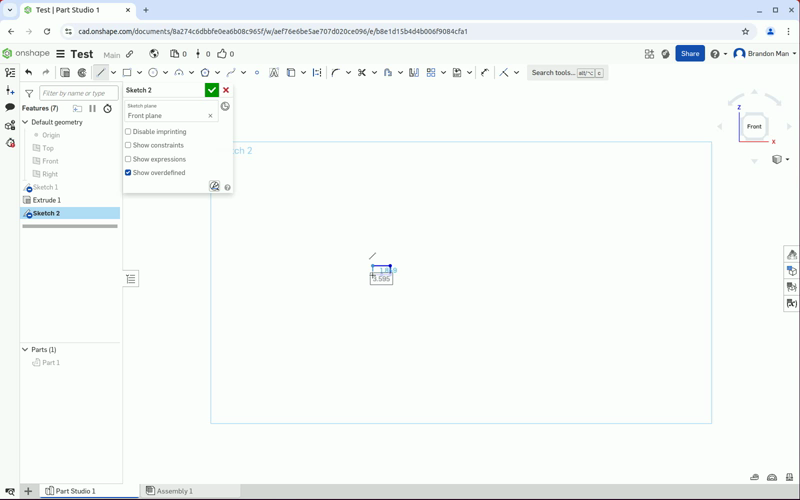
key_up(shift)
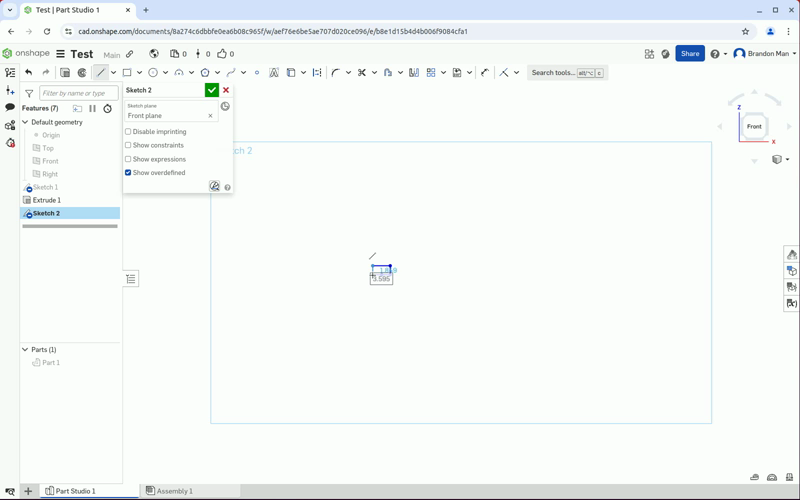
click(372, 274)
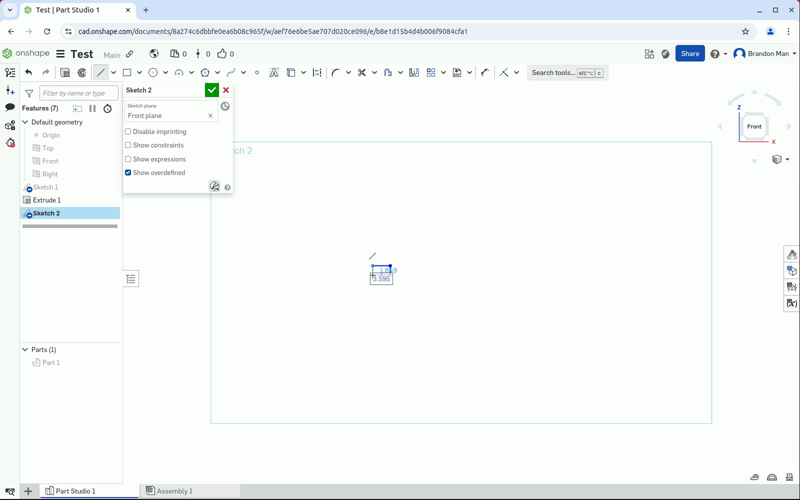
key(esc)
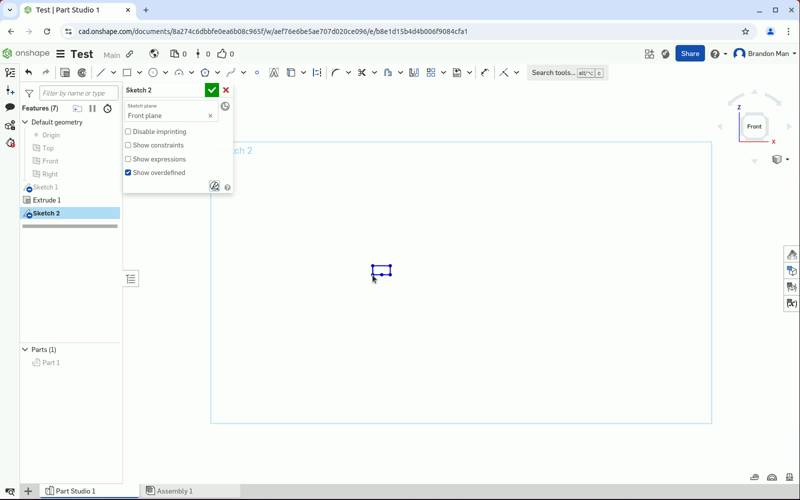
mouse_move(379, 272)
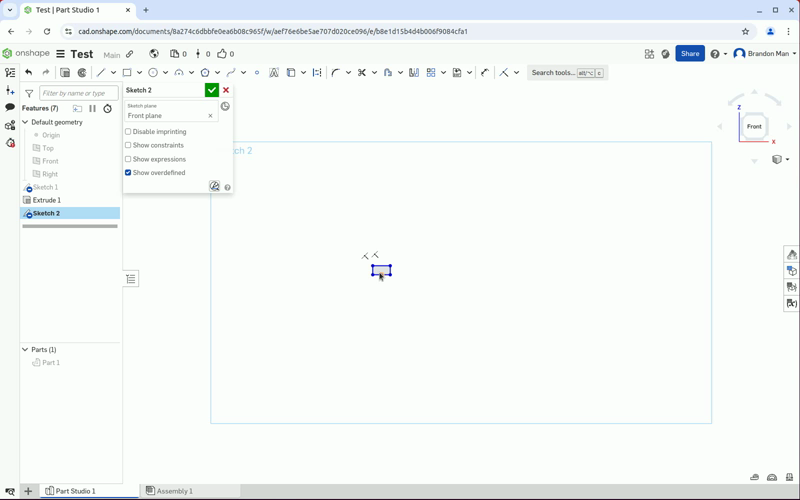
scroll(6)
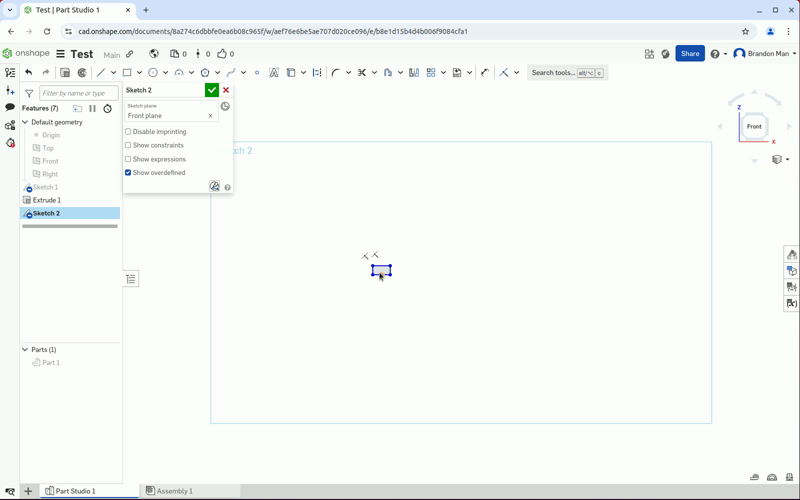
scroll(6)
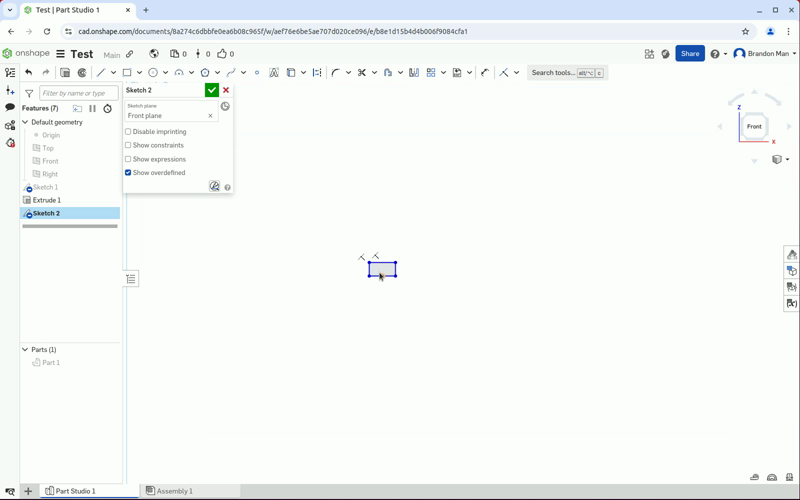
scroll(6)
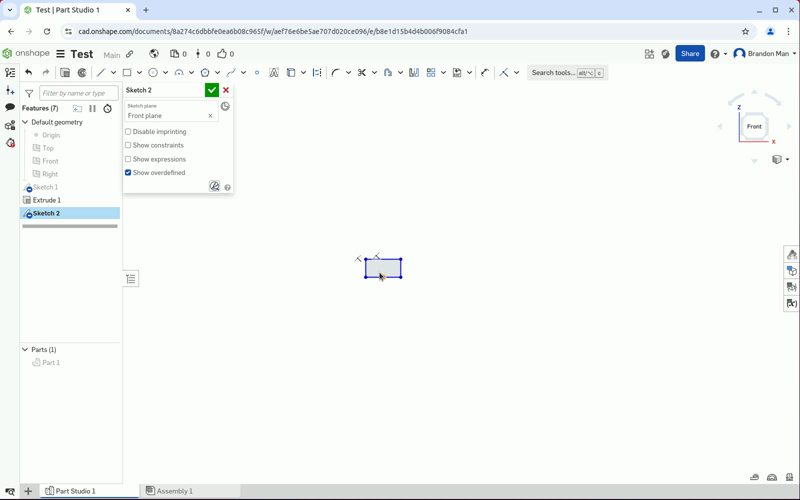
scroll(6)
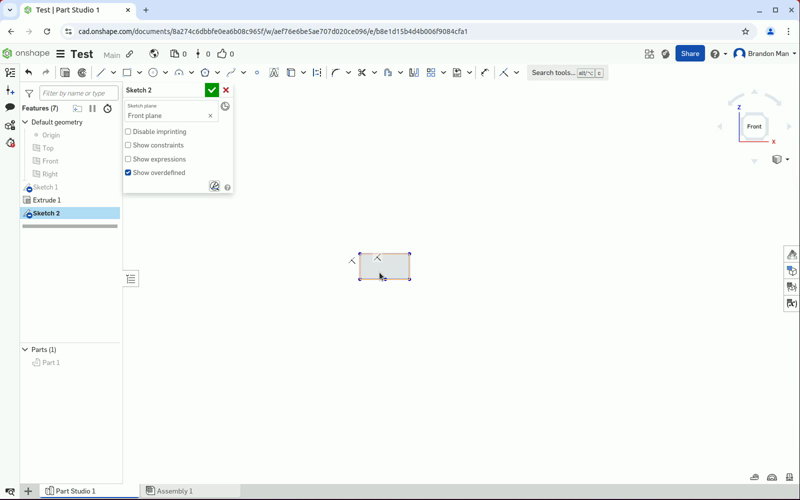
scroll(6)
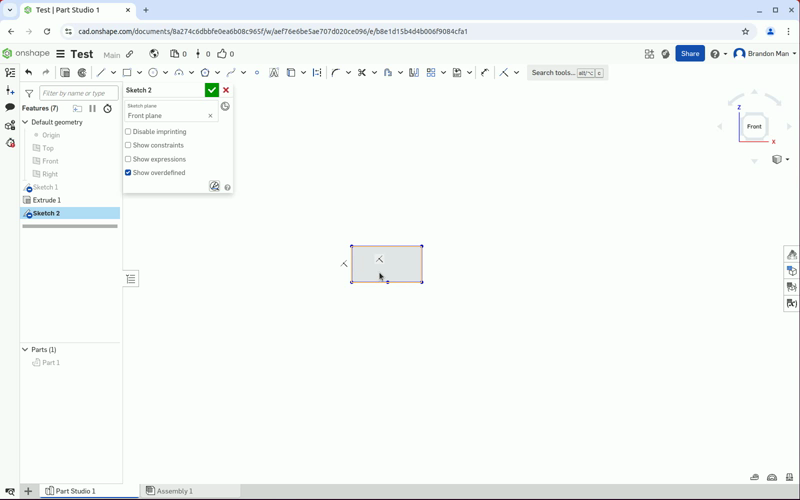
scroll(6)
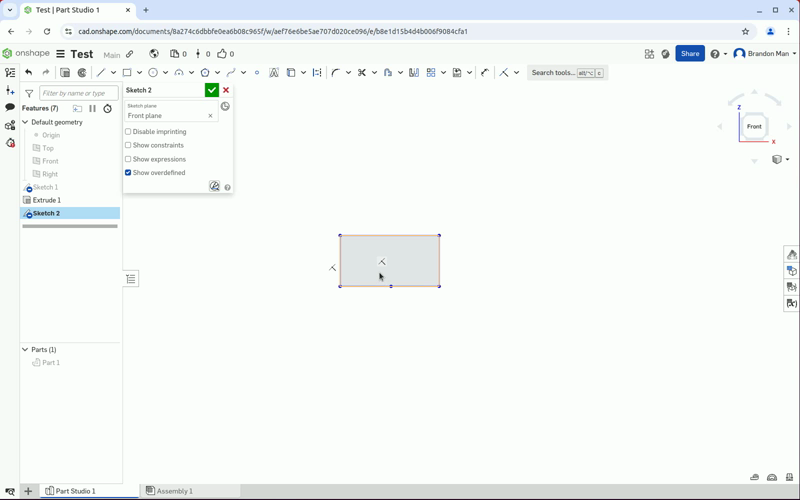
scroll(6)
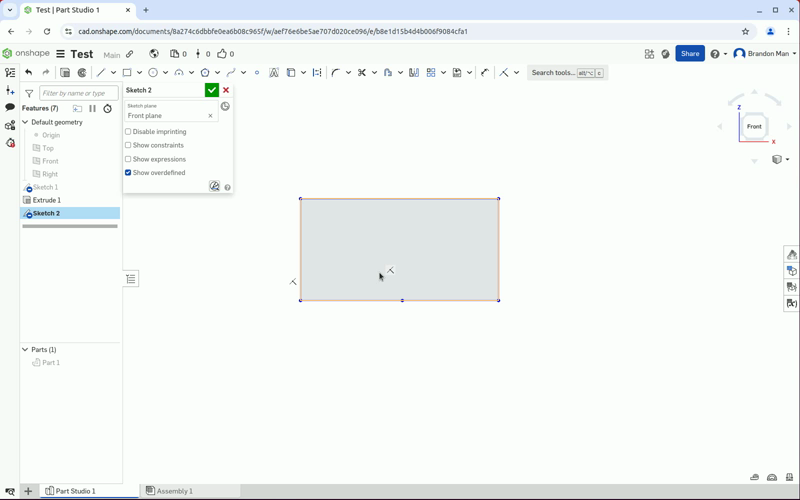
click(379, 272)
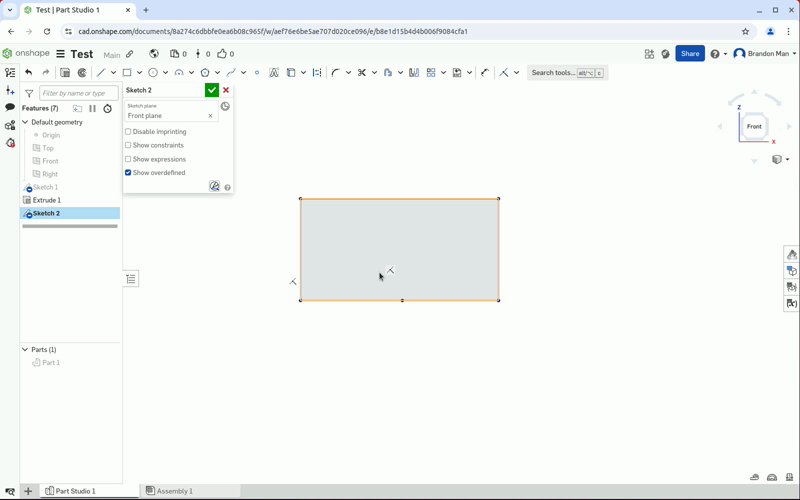
scroll(-6)
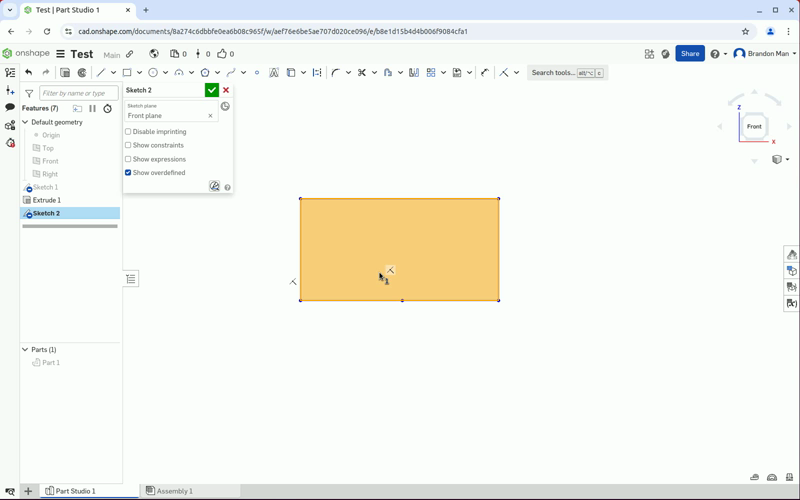
scroll(-6)
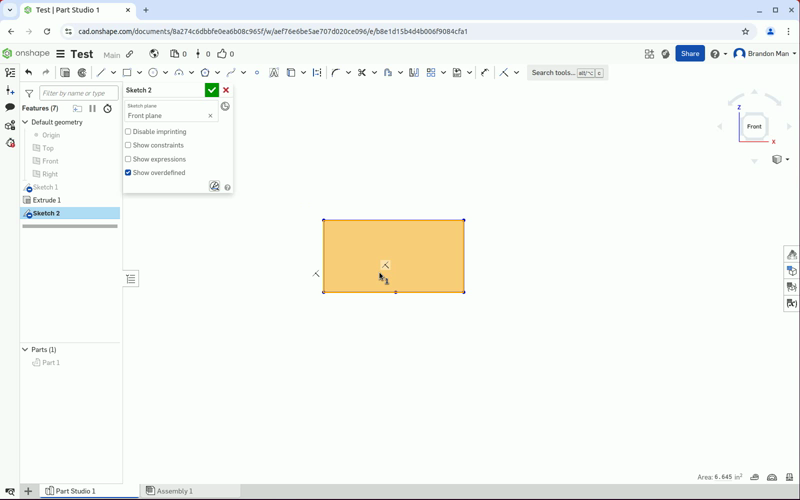
scroll(-6)
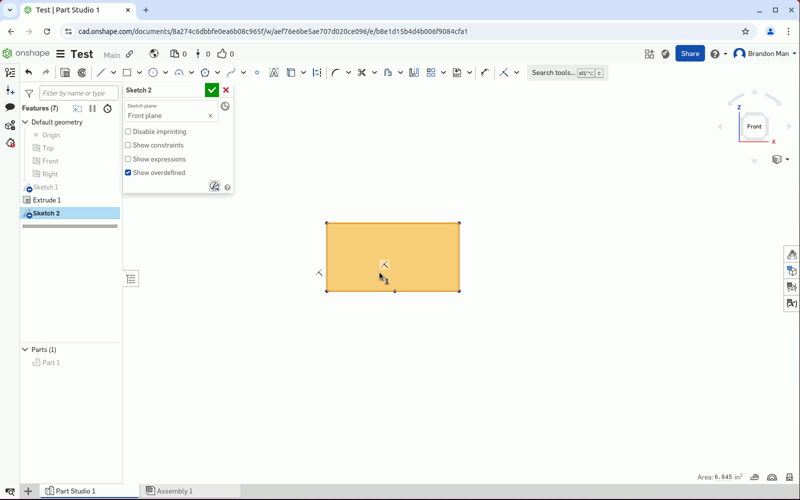
scroll(-6)
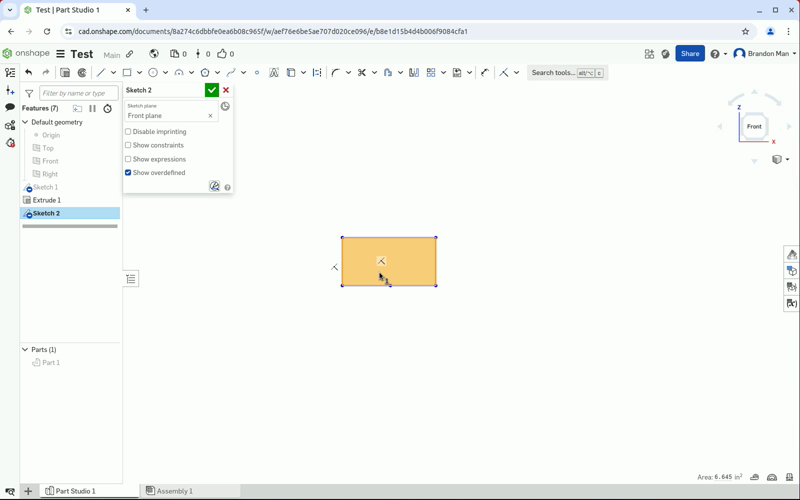
scroll(-6)
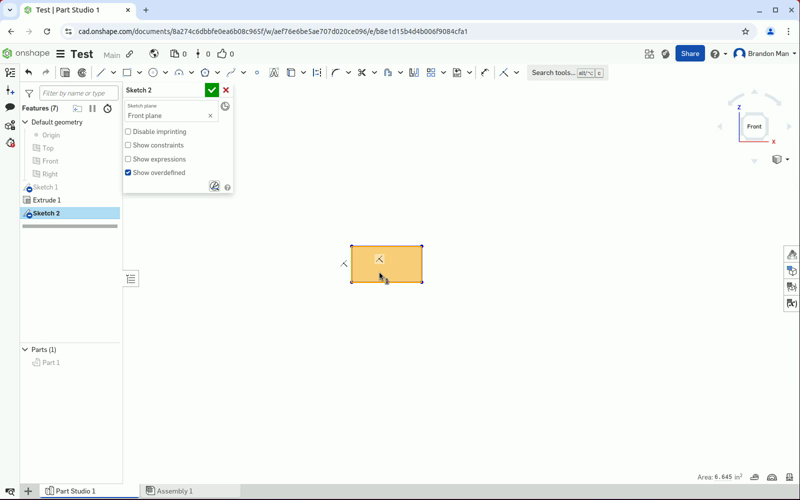
scroll(-6)
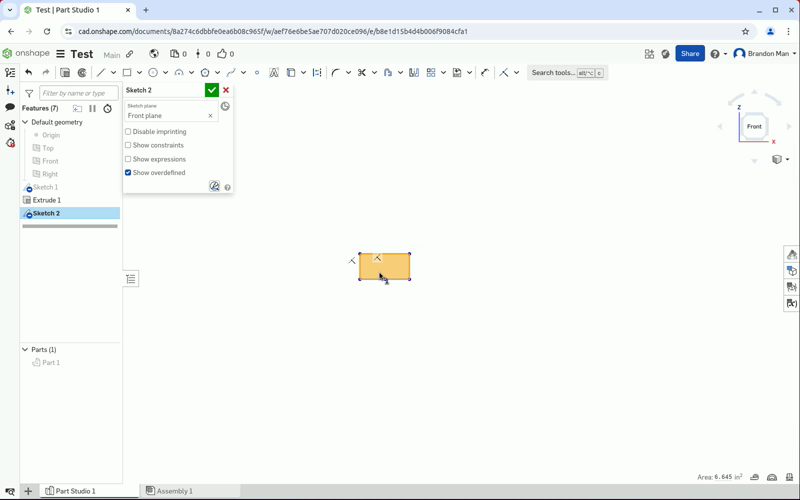
scroll(-6)
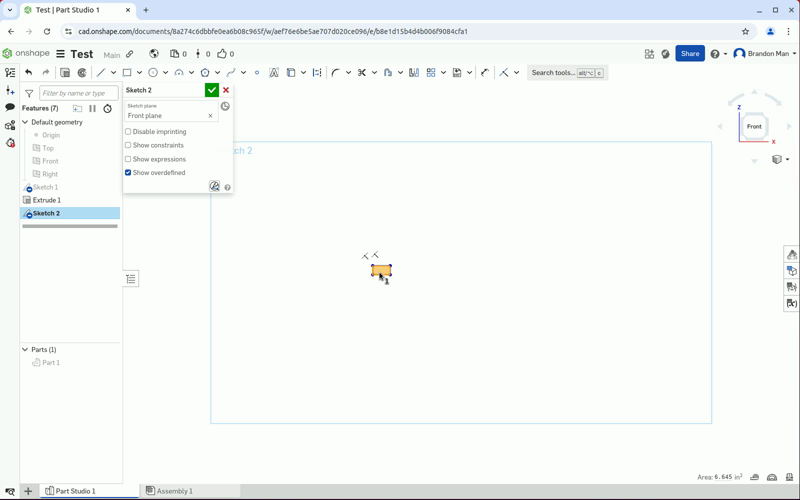
mouse_move(73, 352)
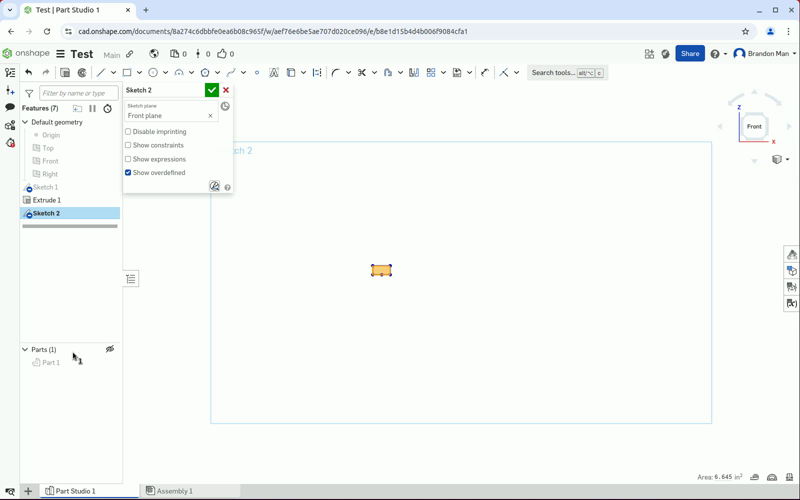
key(shift+y)
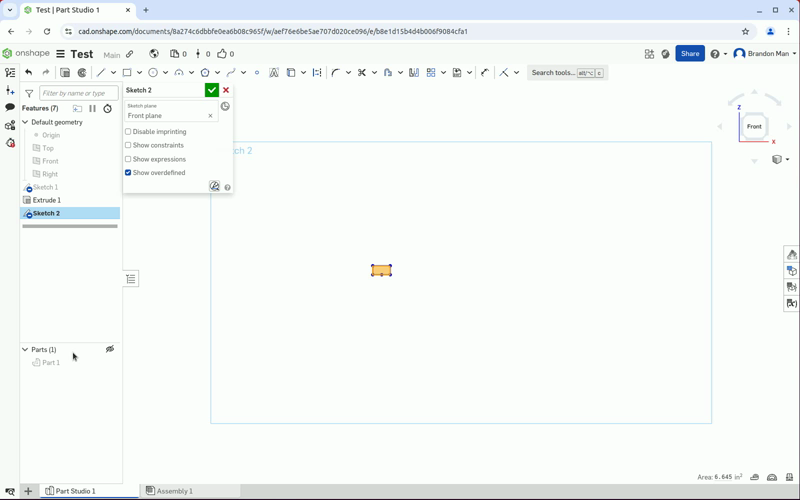
key(shift+e)
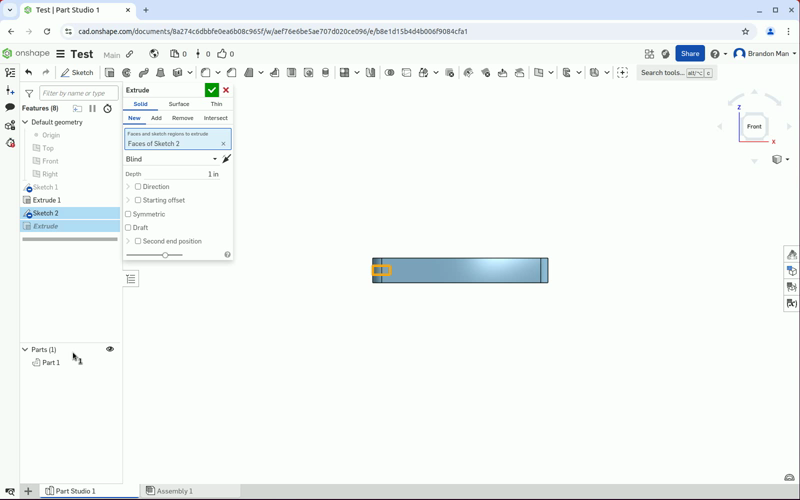
mouse_move(143, 106)
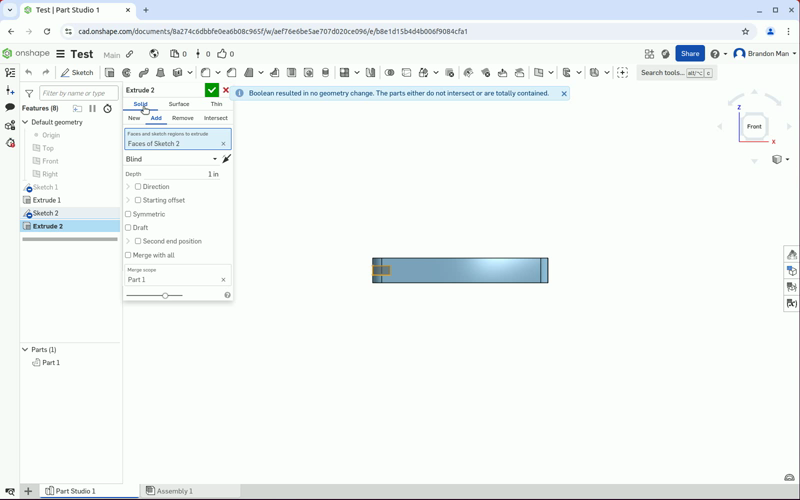
click(143, 106)
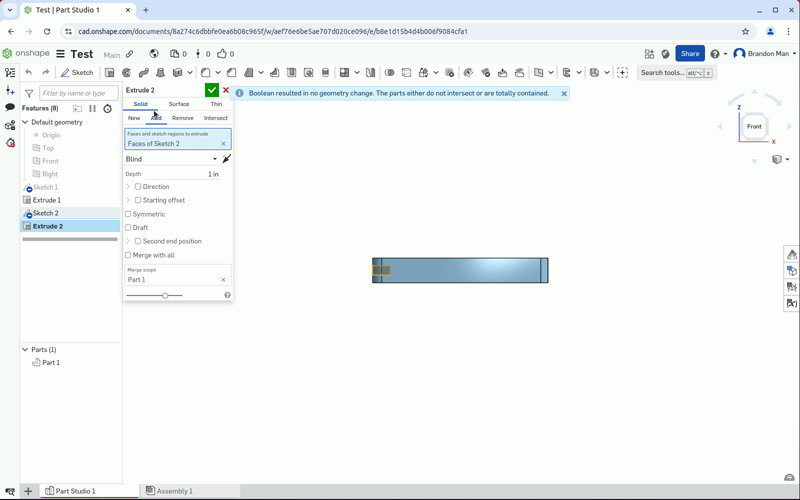
mouse_move(186, 120)
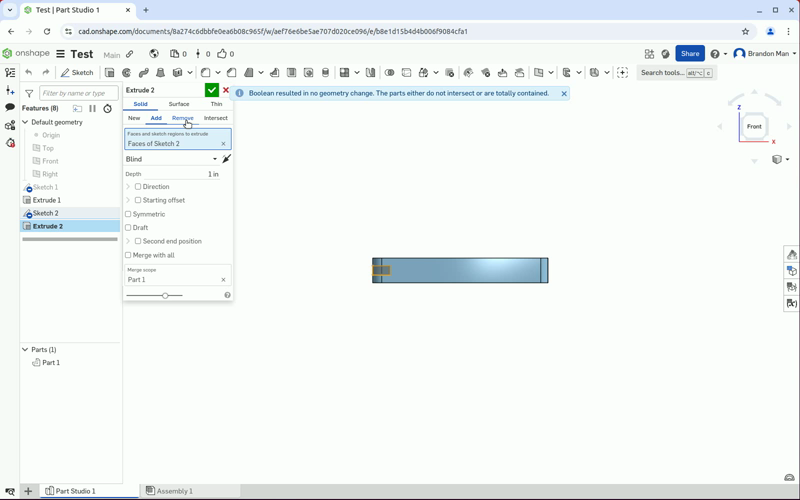
click(186, 120)
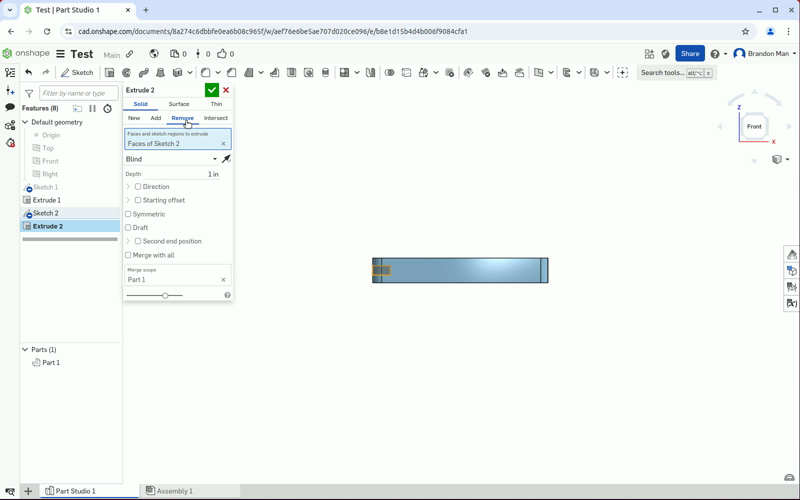
key(tab, 4)
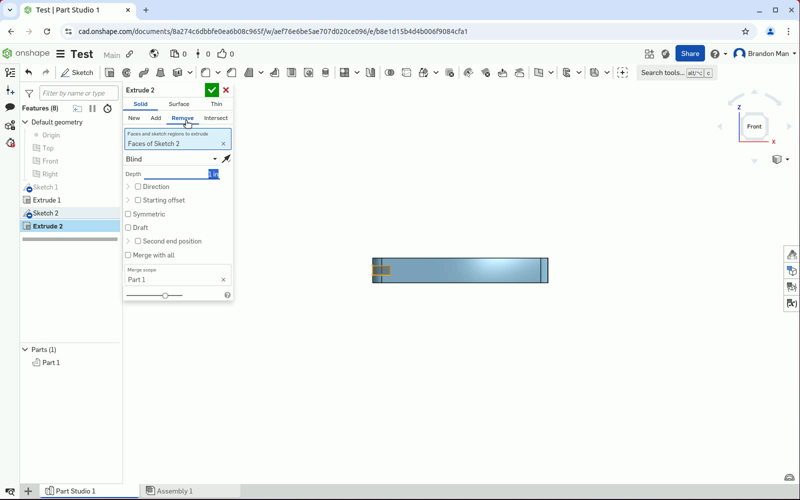
text(46.216)
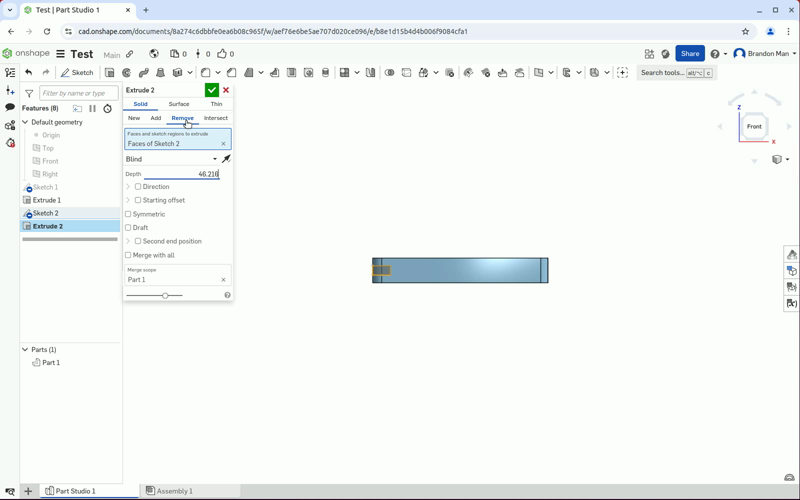
key(tab, 3)
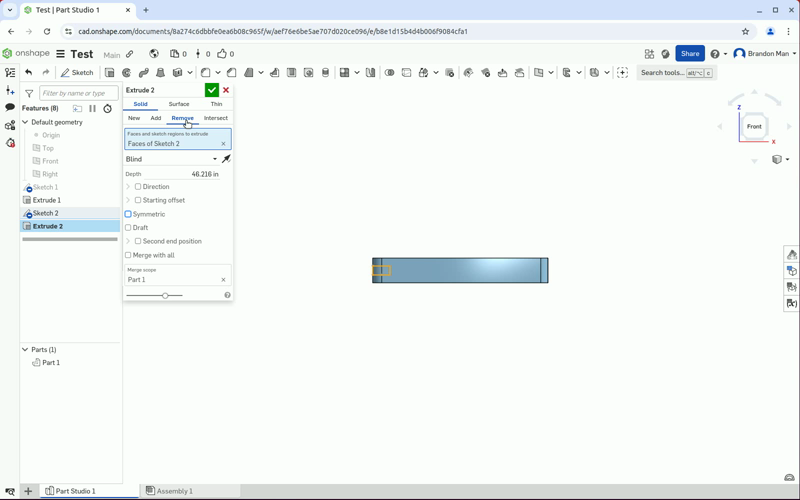
key(space)
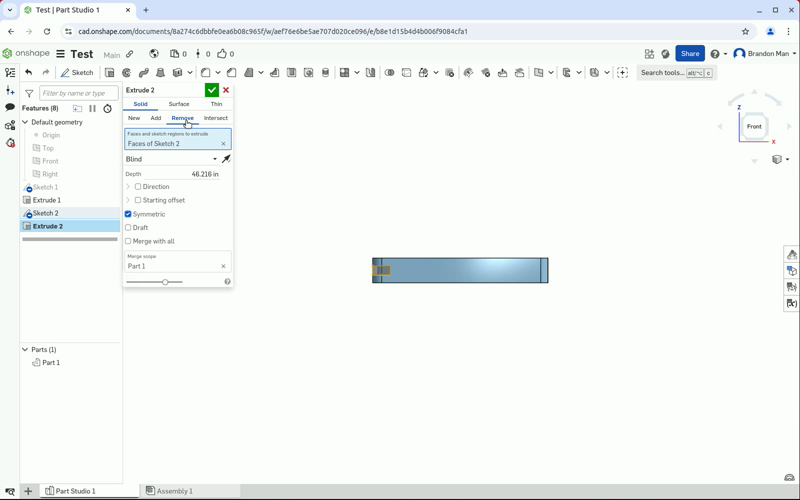
key(tab, 2)
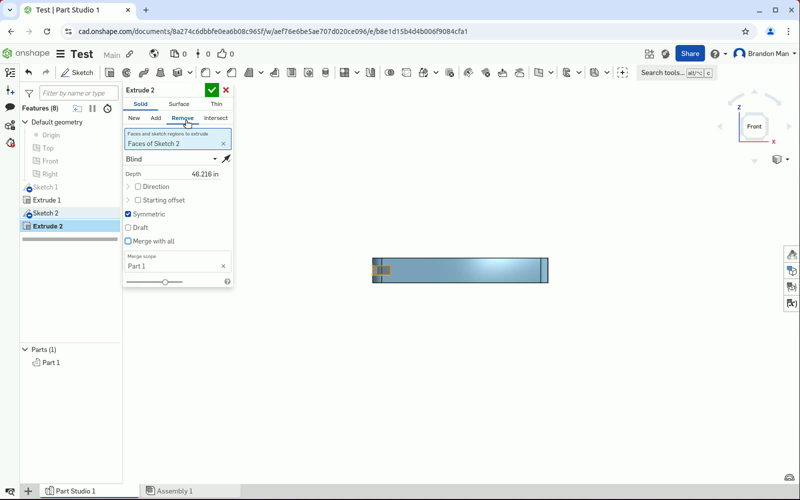
key(space)
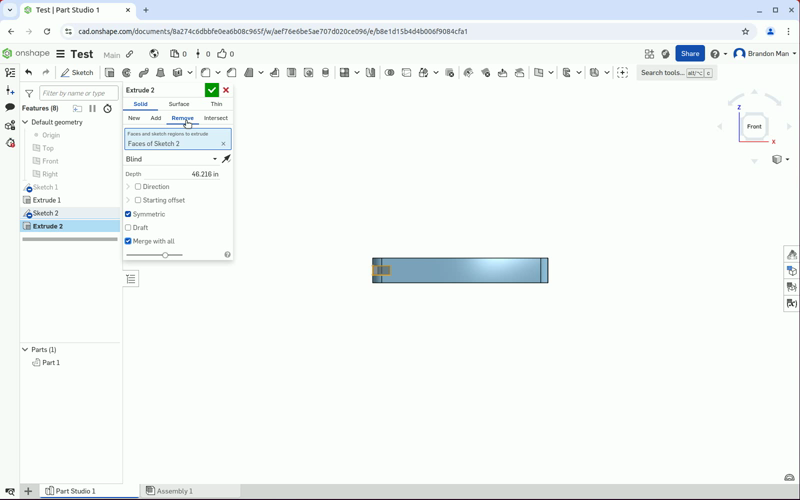
key(enter)
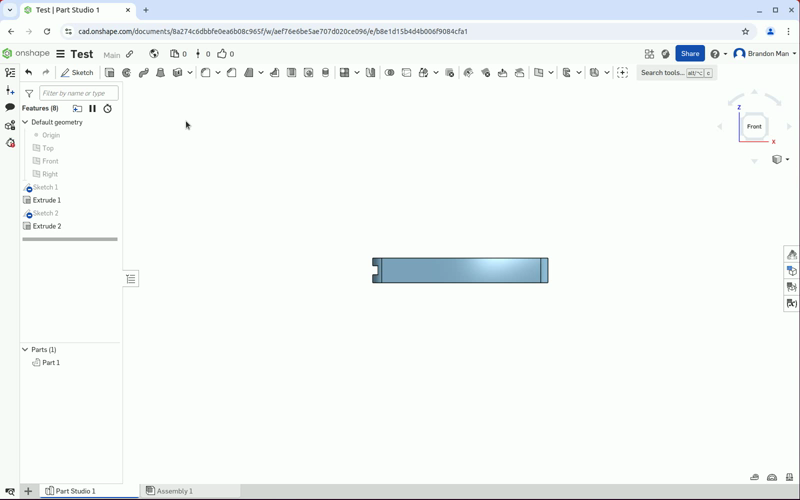
key(shift+h)
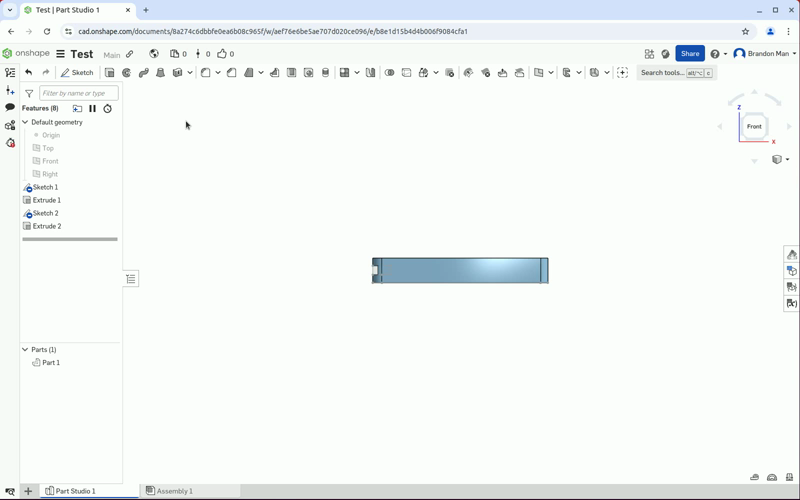
key(shift+h)
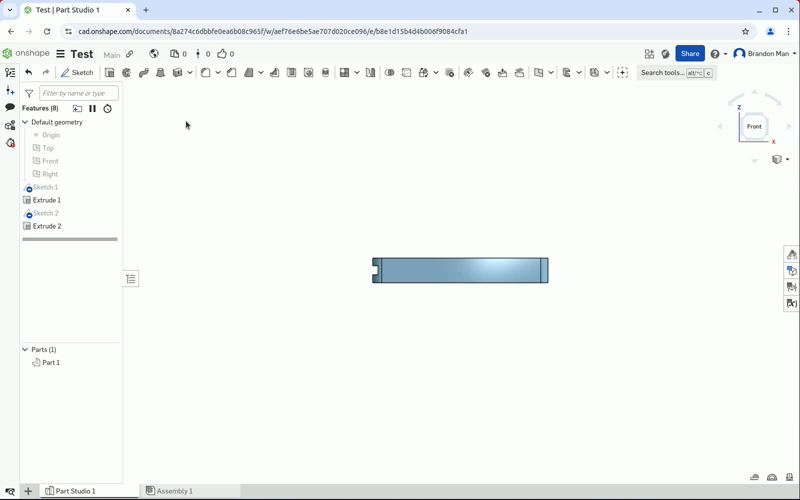
mouse_move(73, 189)
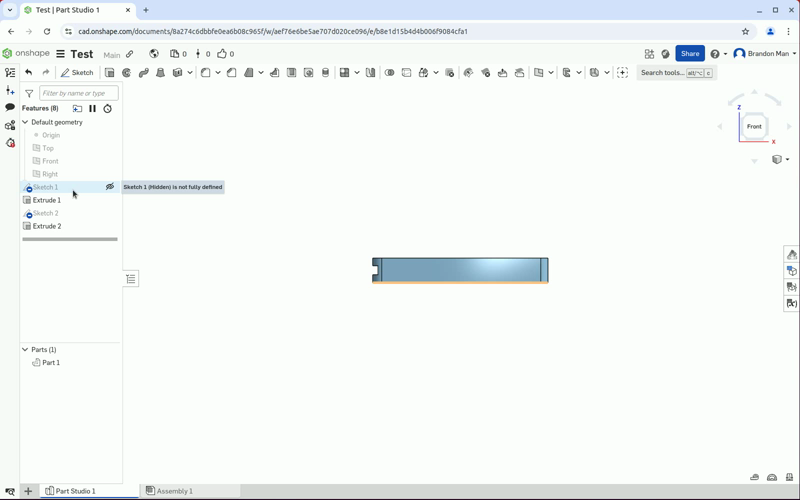
click(73, 189)
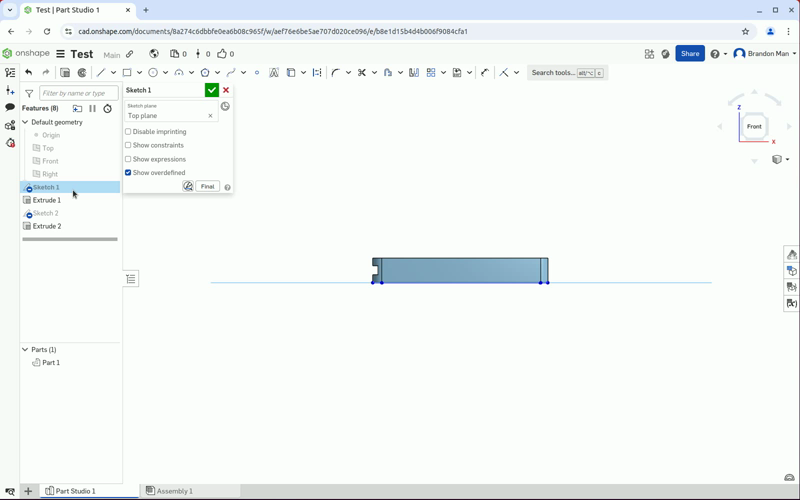
mouse_move(229, 92)
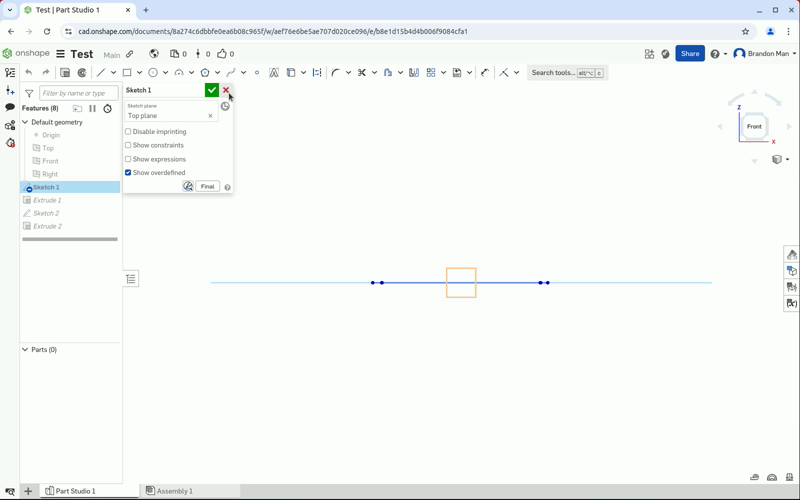
click(229, 92)
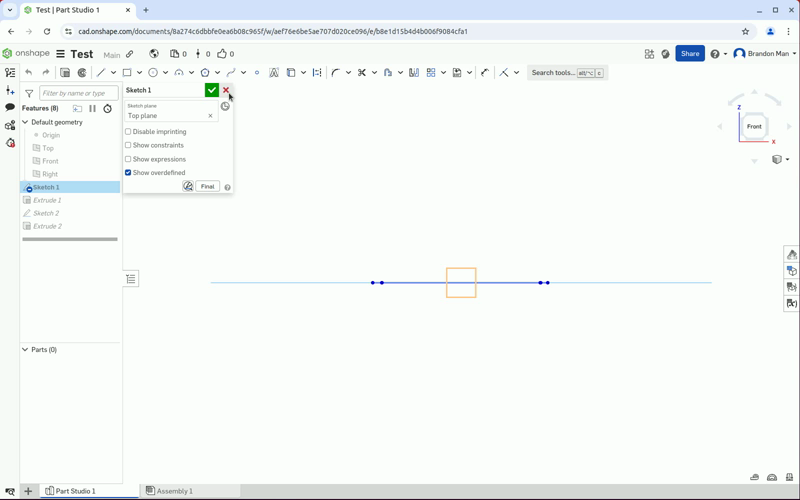
key(shift+s)
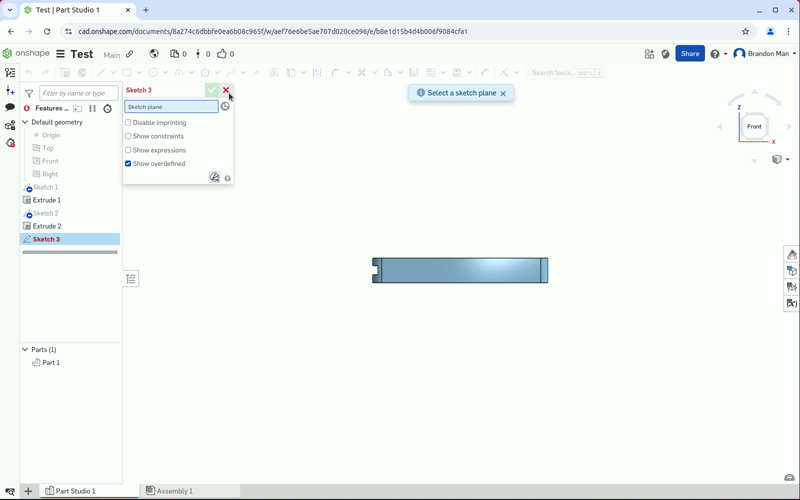
mouse_move(73, 163)
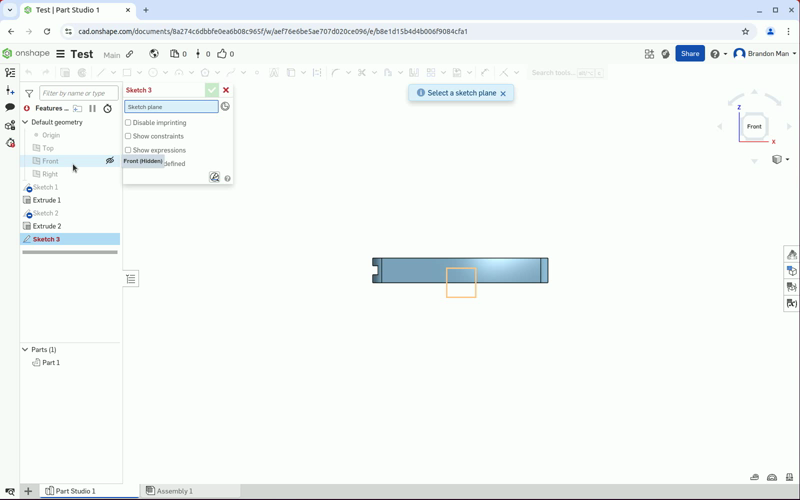
click(73, 163)
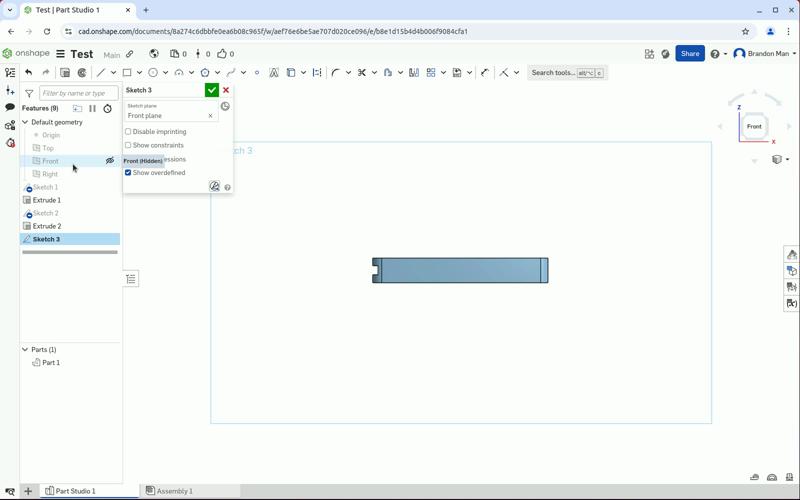
mouse_move(73, 352)
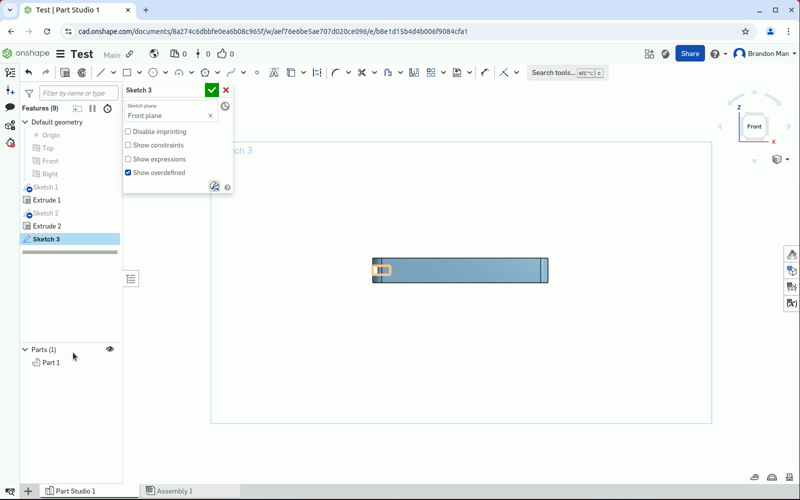
key(y)
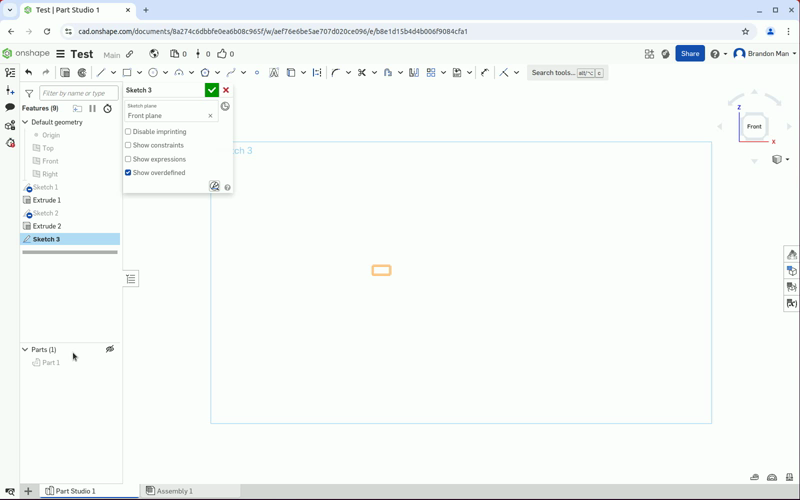
key(l)
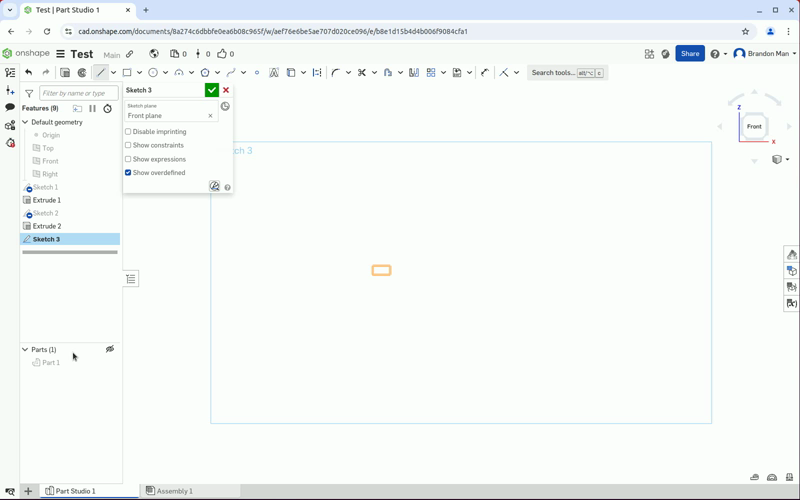
key_down(shift)
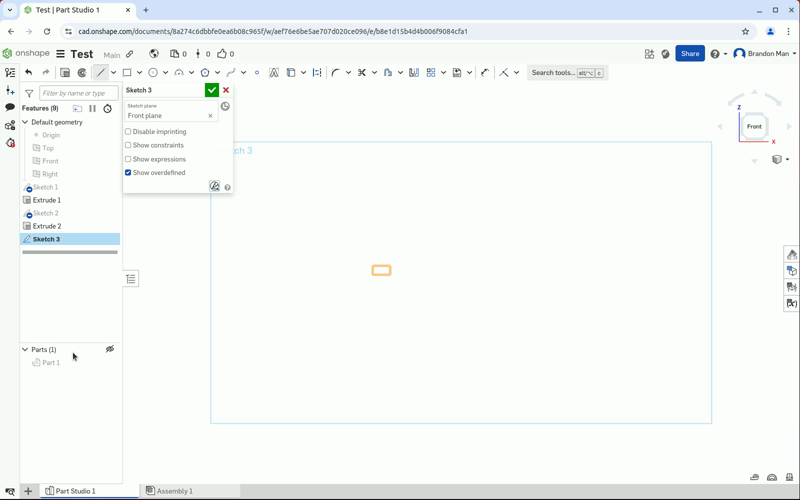
mouse_move(372, 282)
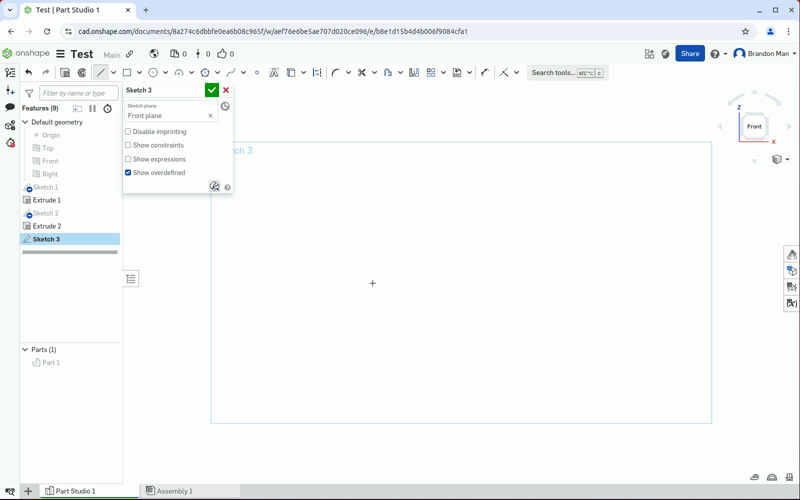
click(372, 282)
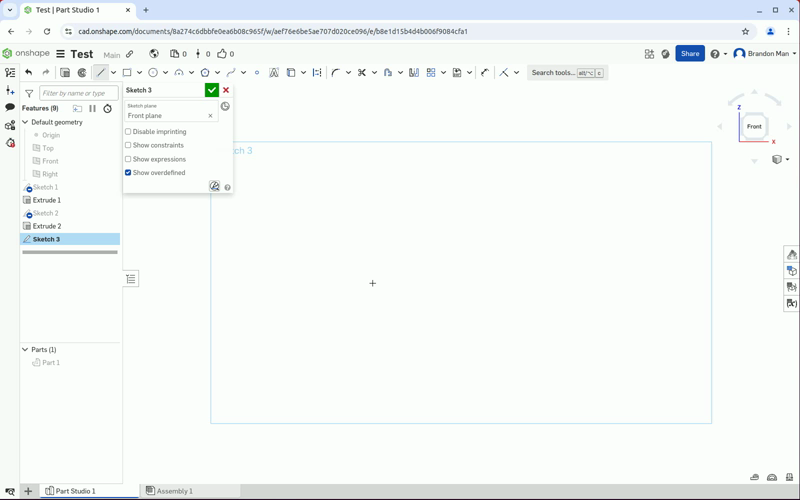
key_up(shift)
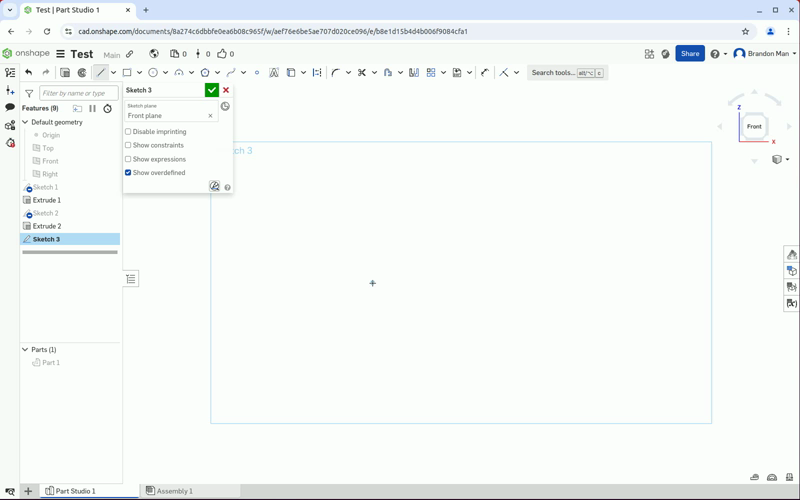
key_down(shift)
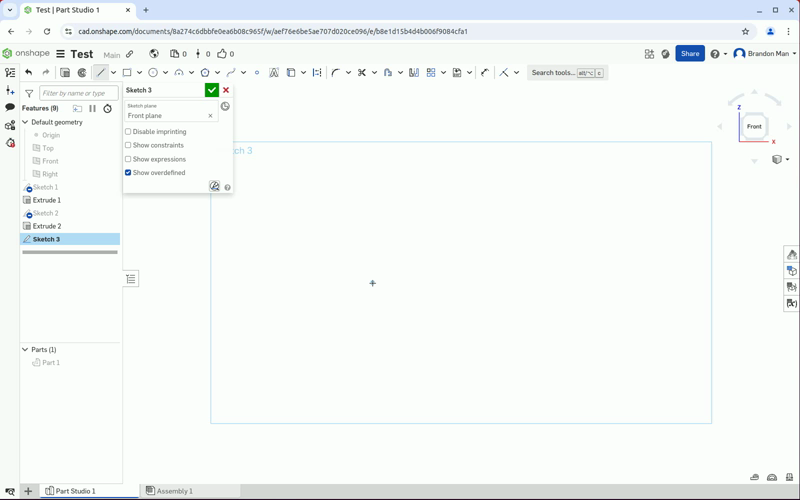
mouse_move(402, 282)
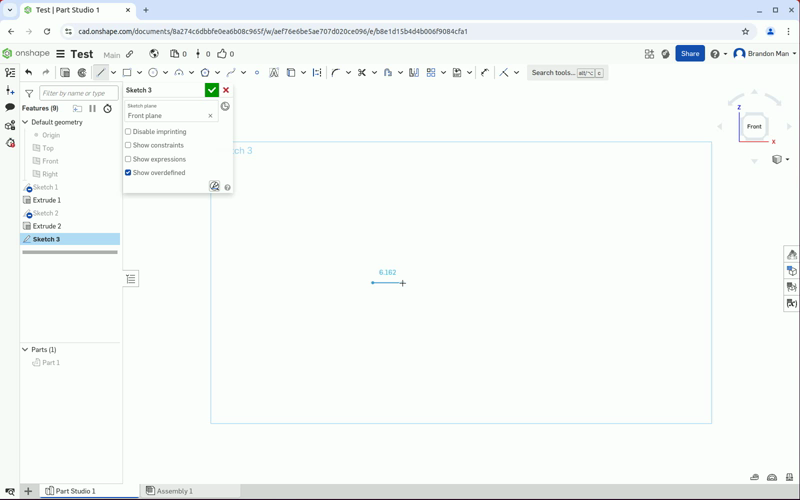
mouse_move(382, 282)
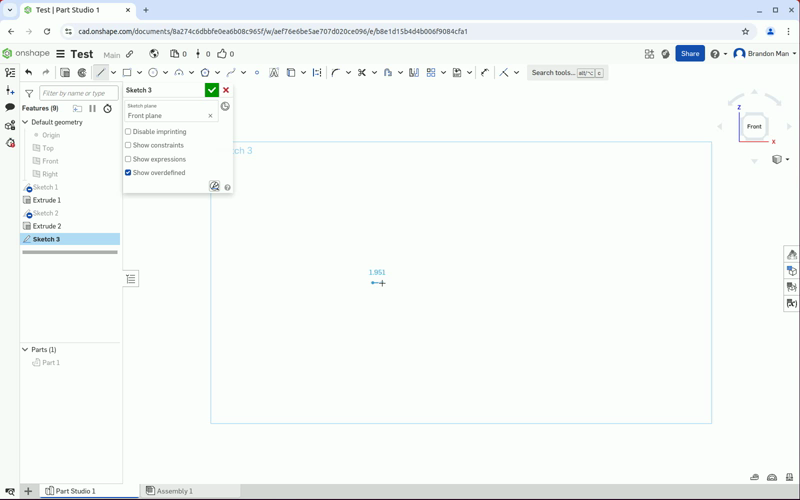
click(382, 282)
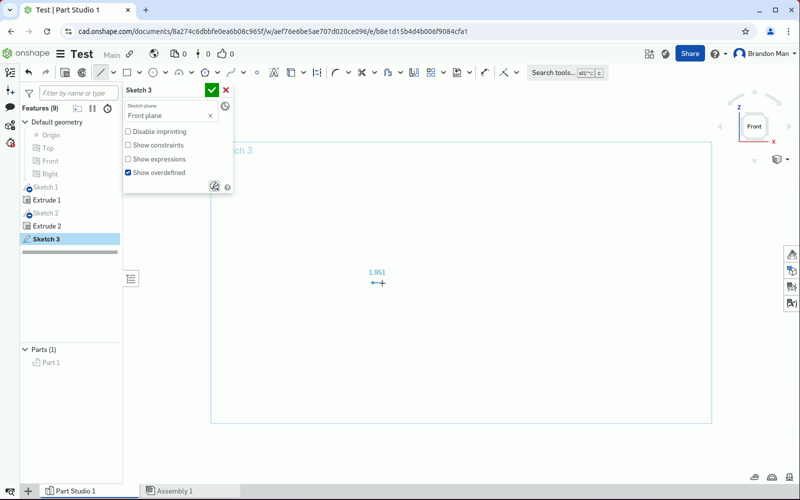
key_up(shift)
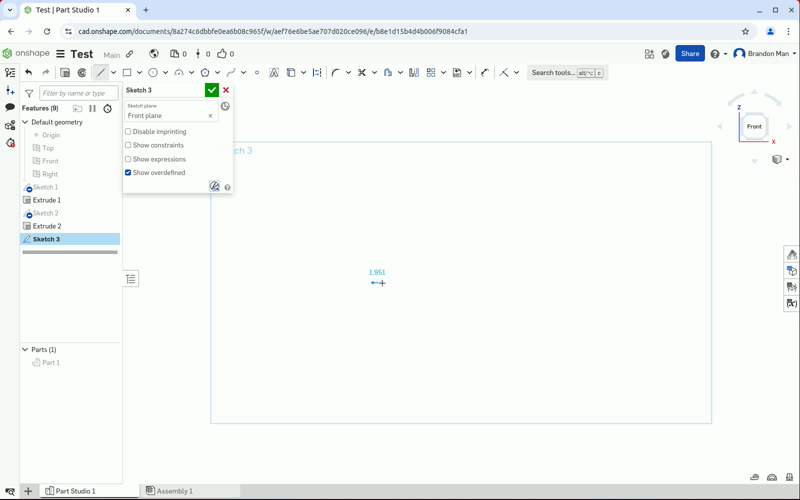
key_down(shift)
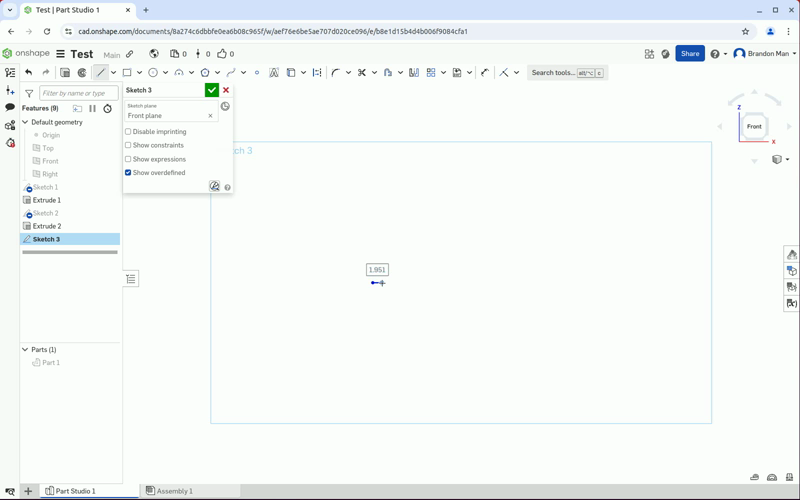
mouse_move(412, 282)
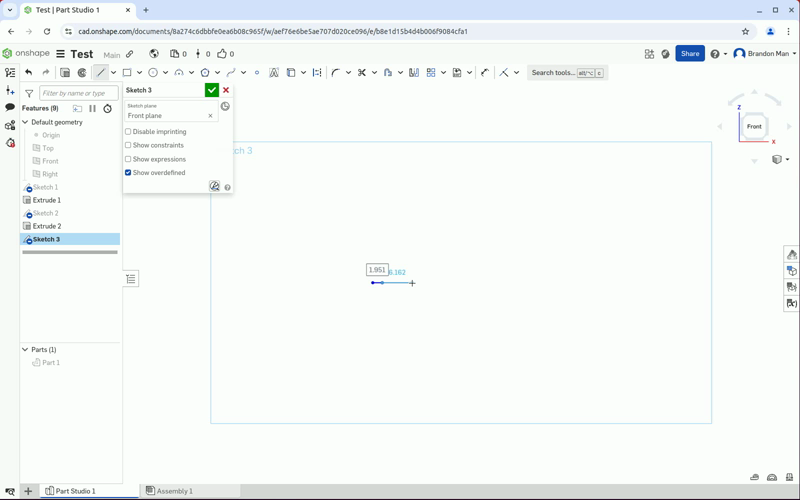
mouse_move(382, 273)
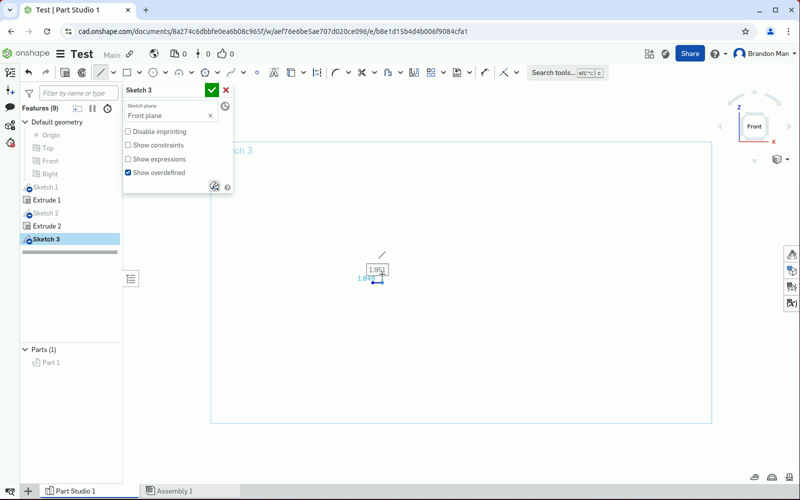
click(382, 273)
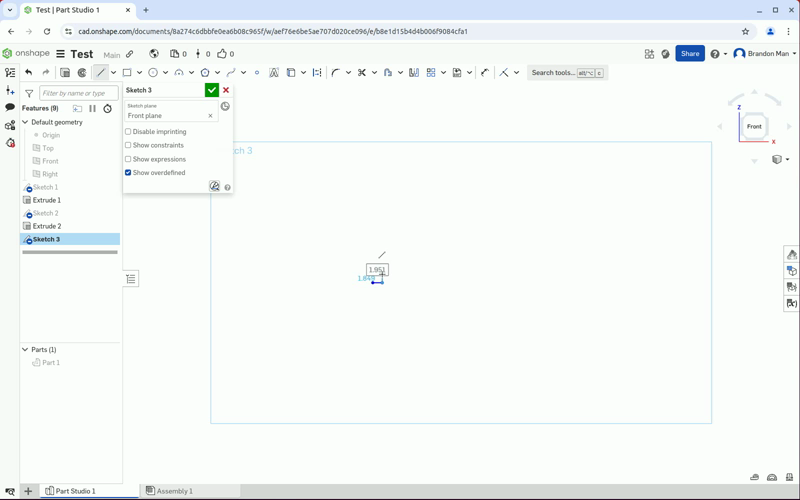
key_up(shift)
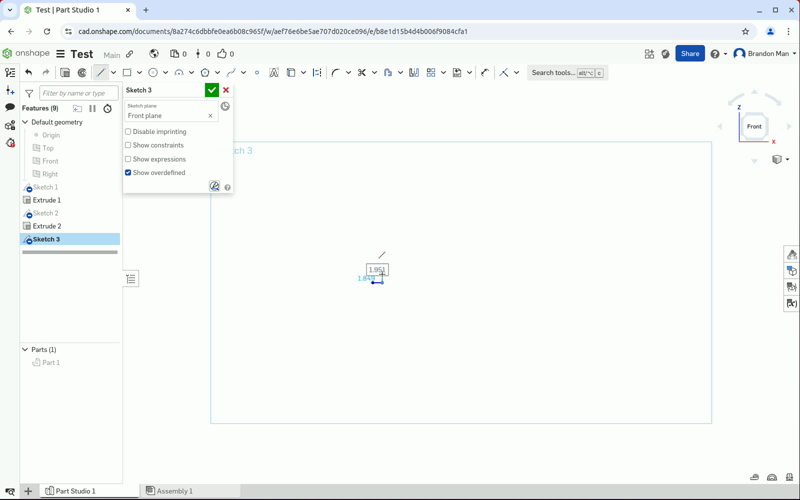
key_down(shift)
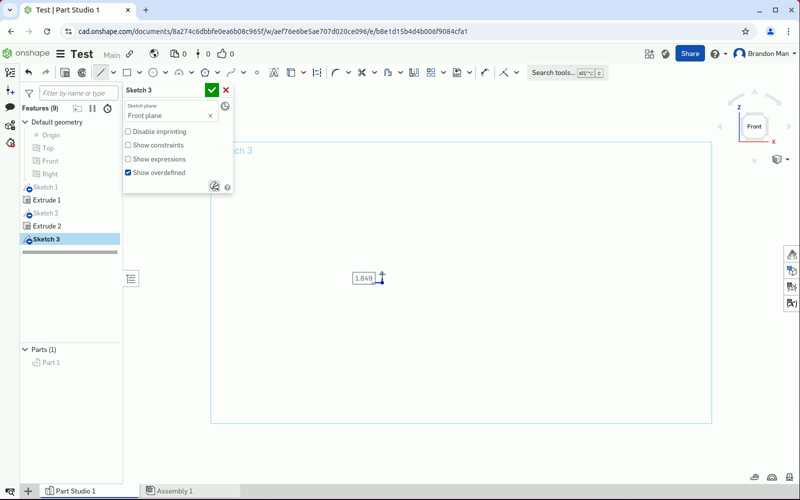
mouse_move(412, 273)
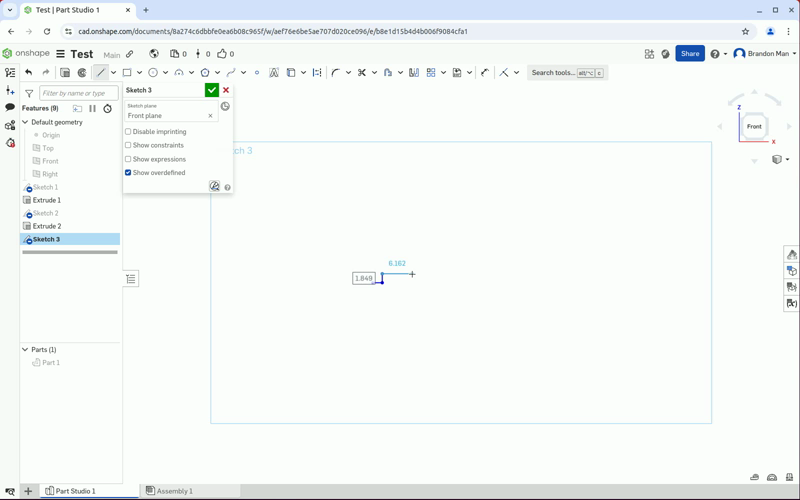
mouse_move(372, 273)
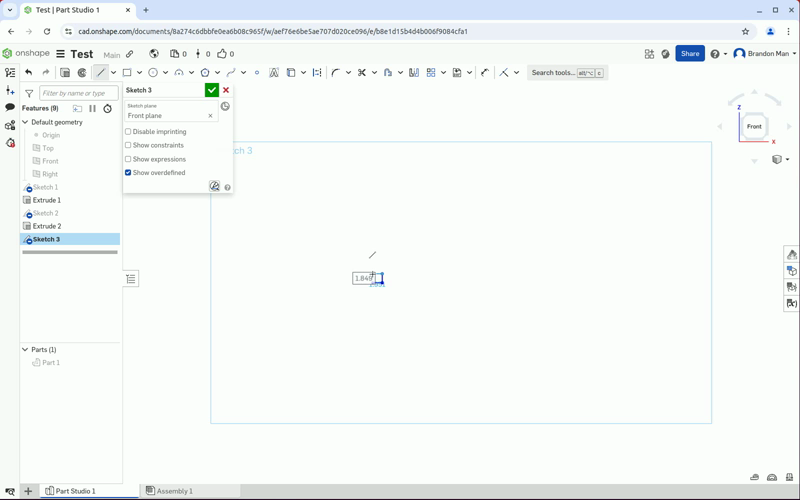
click(372, 273)
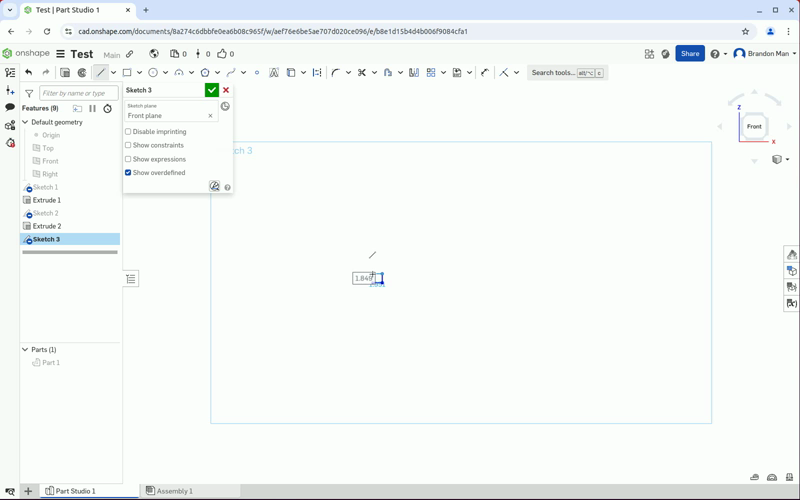
key_up(shift)
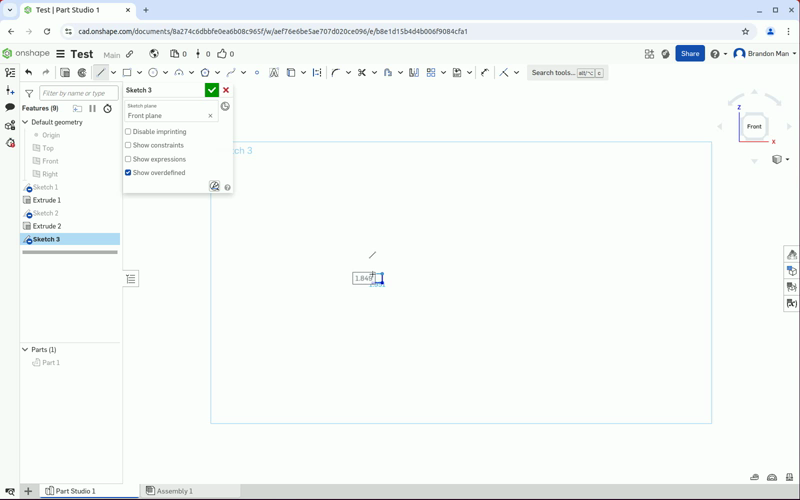
mouse_move(402, 273)
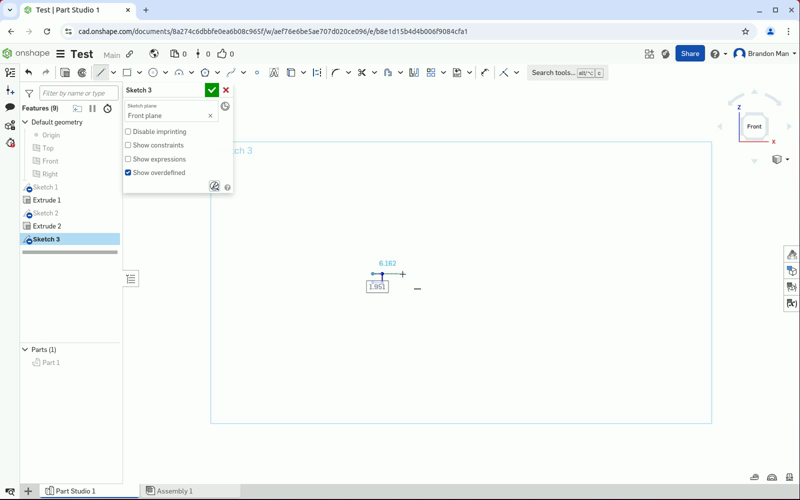
key_down(shift)
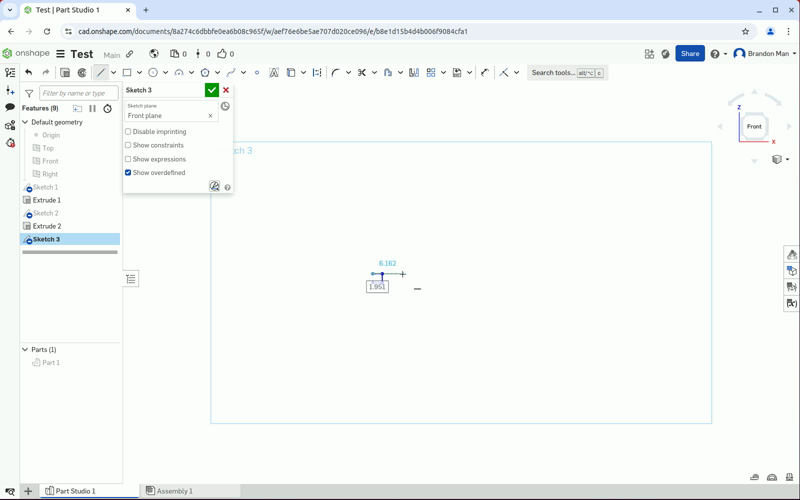
mouse_move(372, 282)
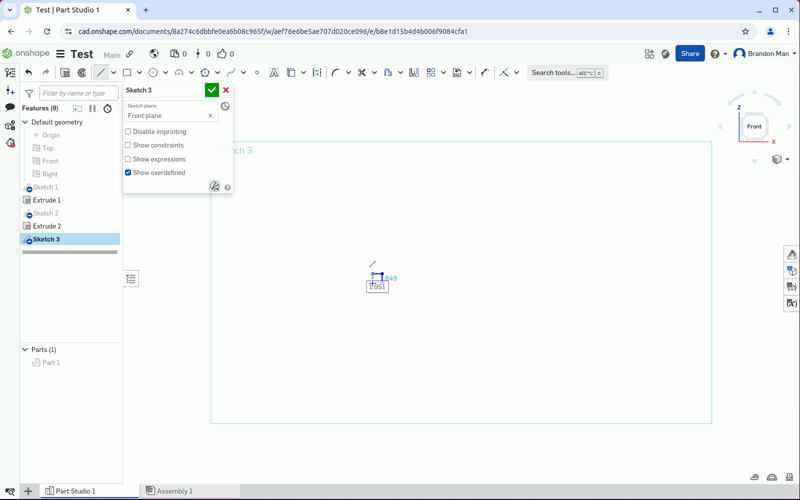
key_up(shift)
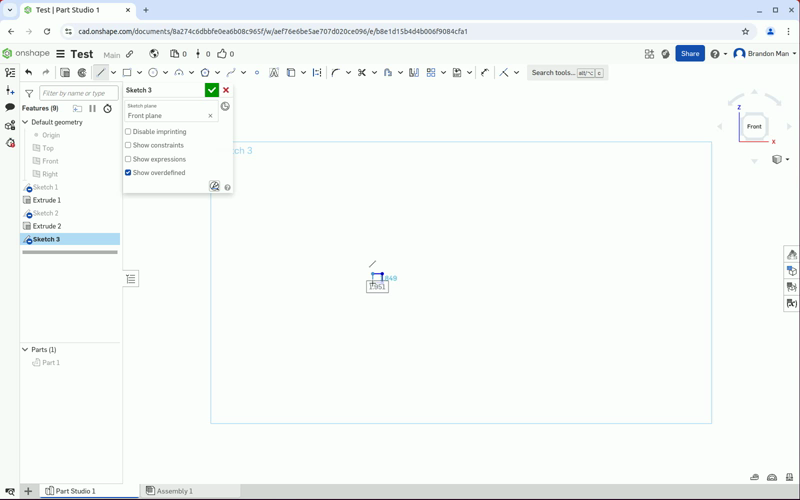
click(372, 282)
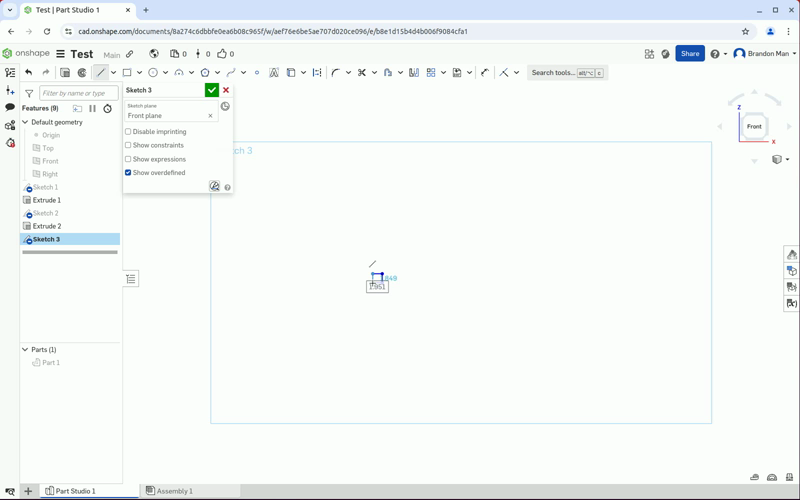
key(esc)
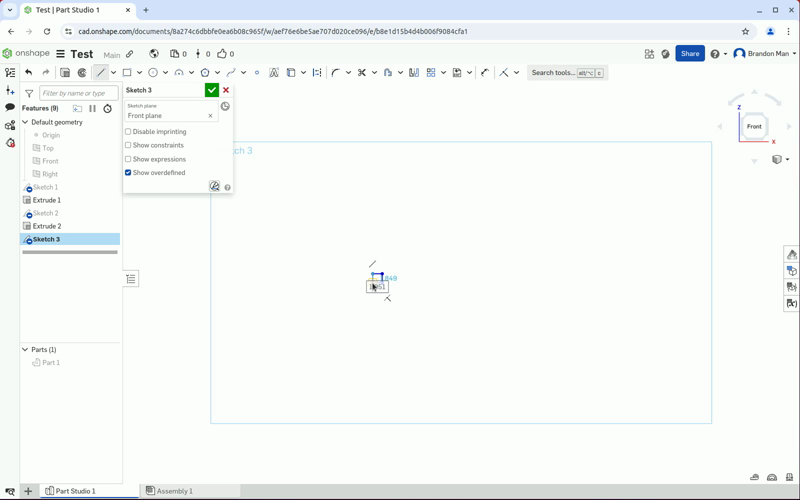
mouse_move(374, 277)
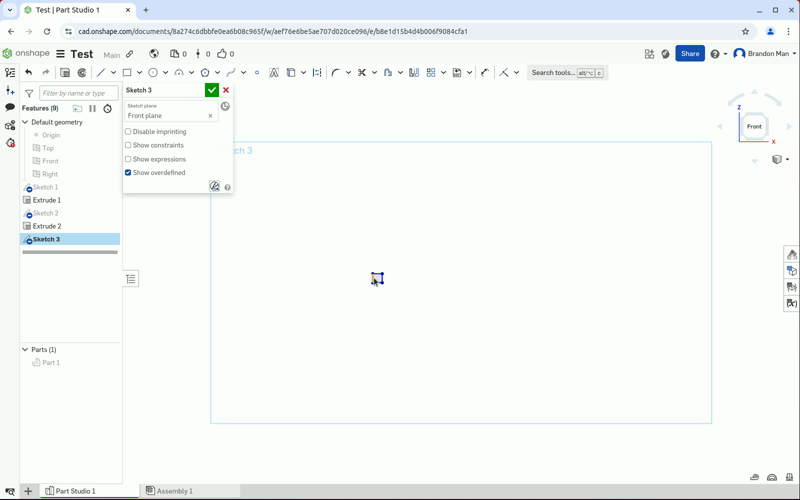
scroll(6)
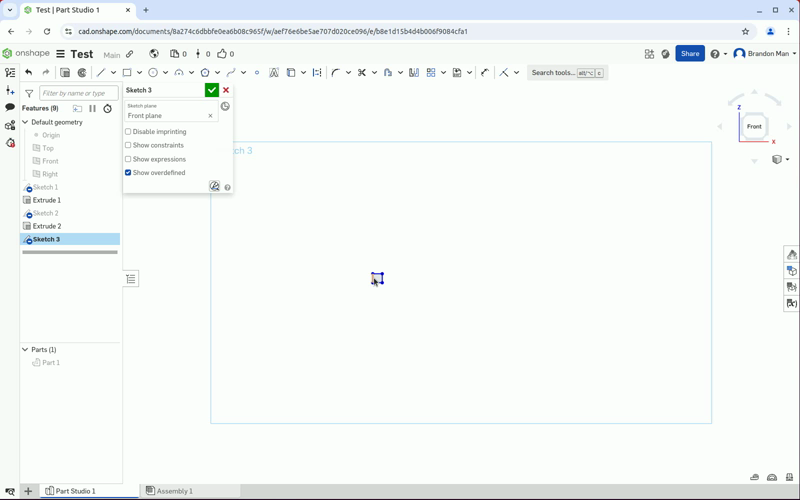
scroll(6)
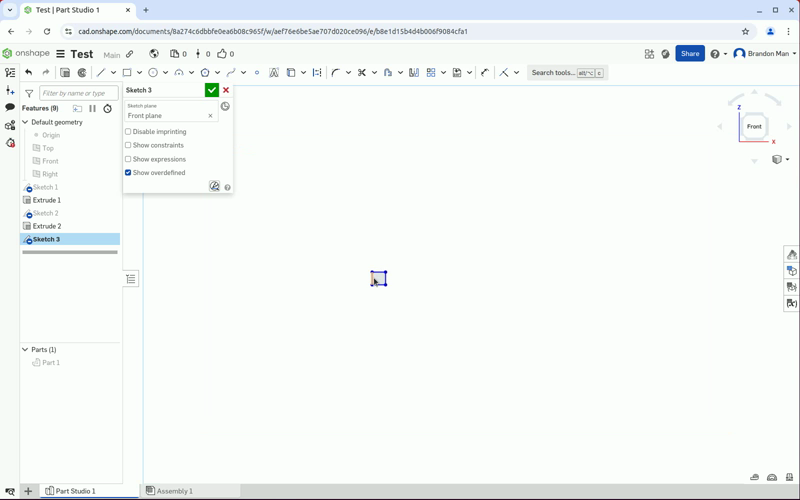
scroll(6)
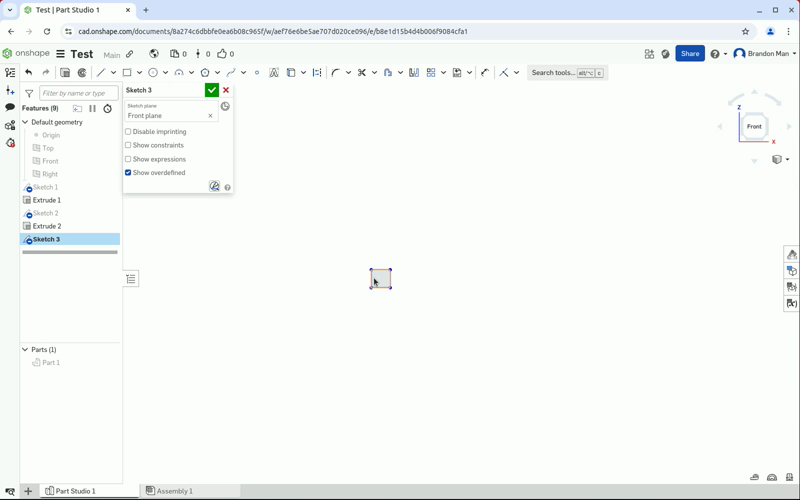
scroll(6)
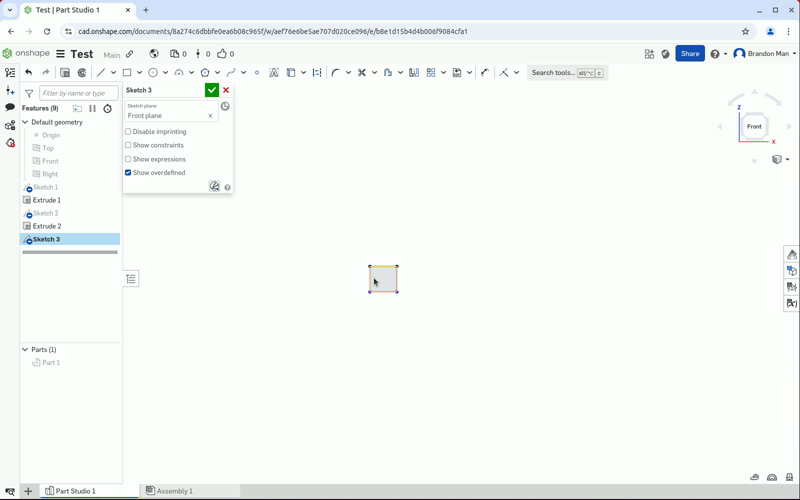
scroll(6)
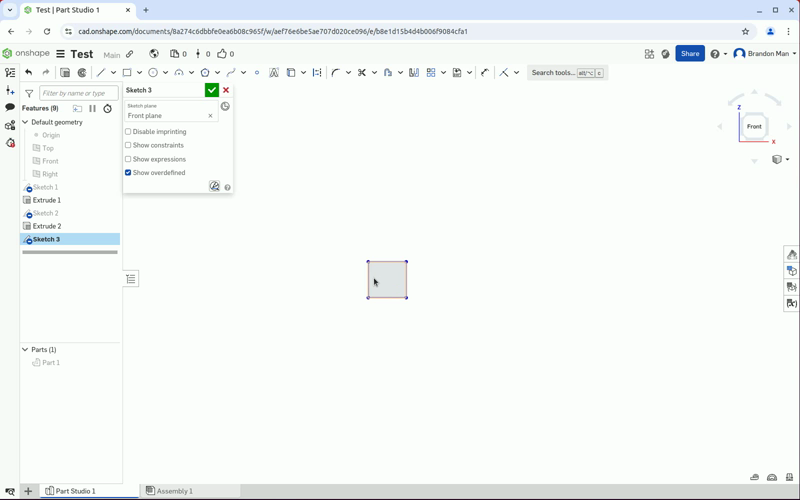
scroll(6)
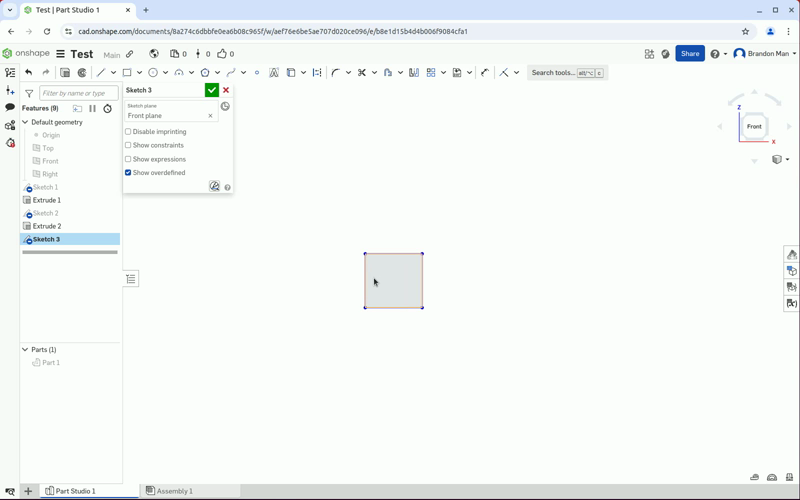
scroll(6)
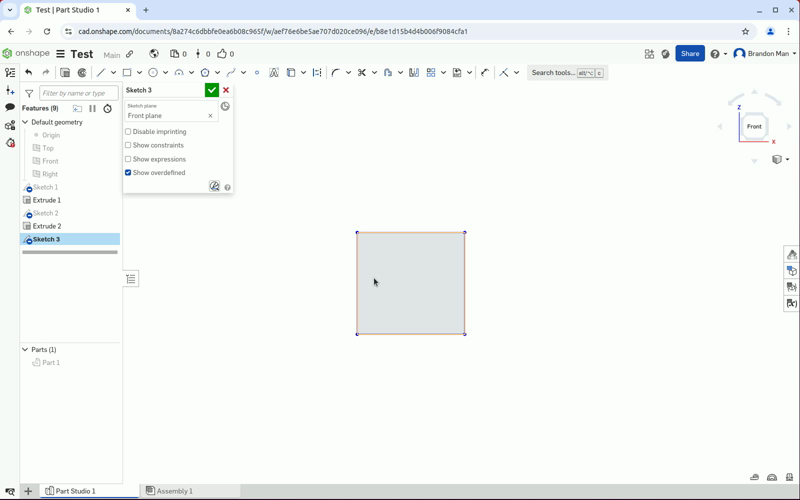
click(374, 277)
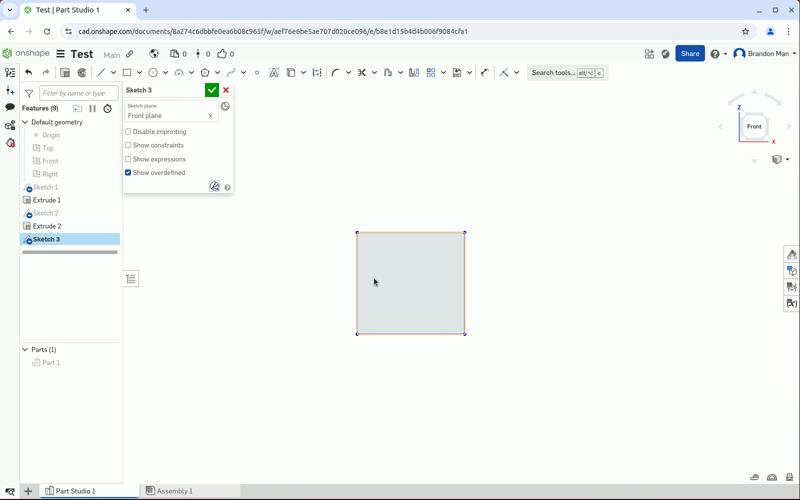
scroll(-6)
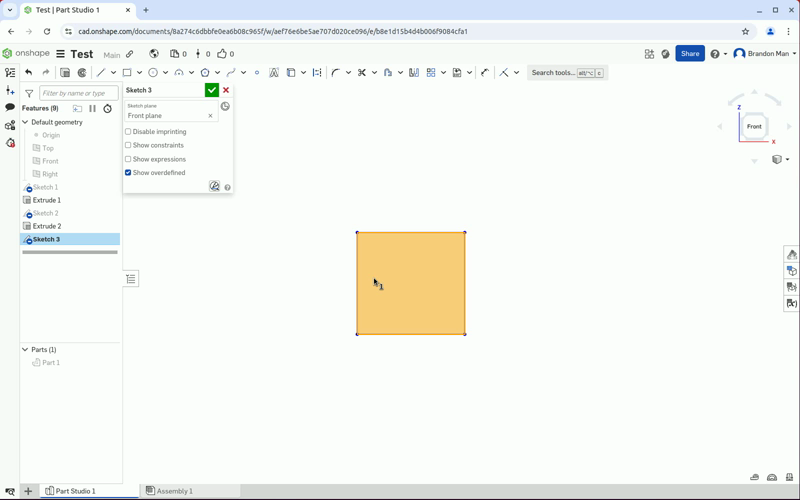
scroll(-6)
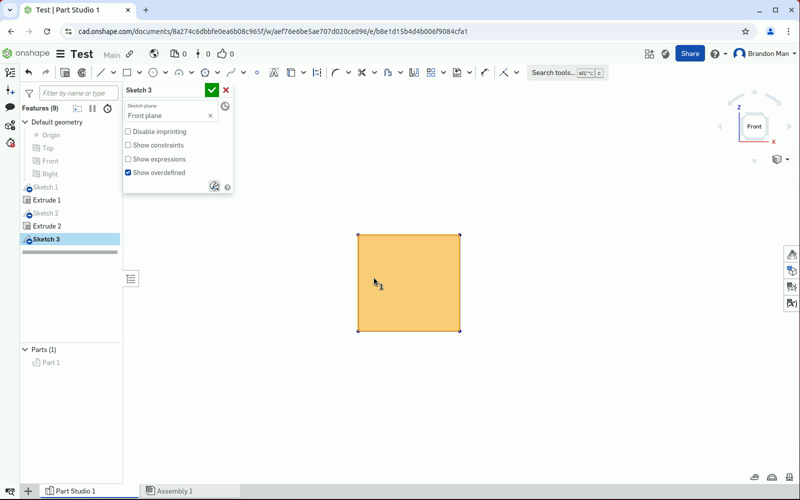
scroll(-6)
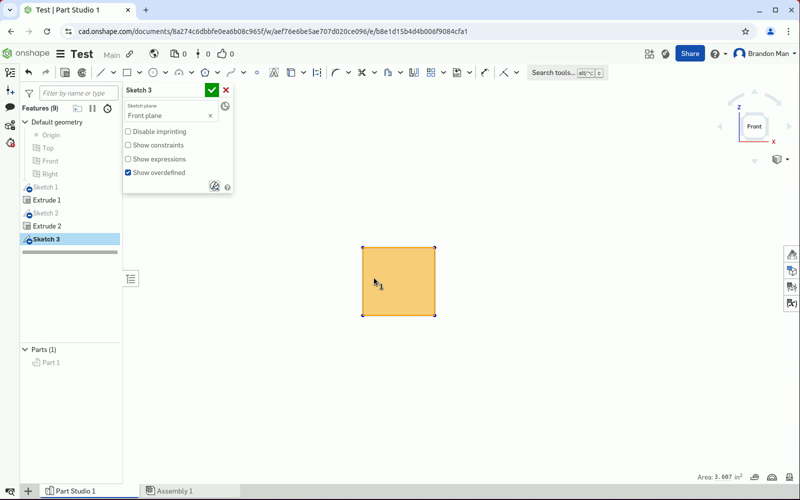
scroll(-6)
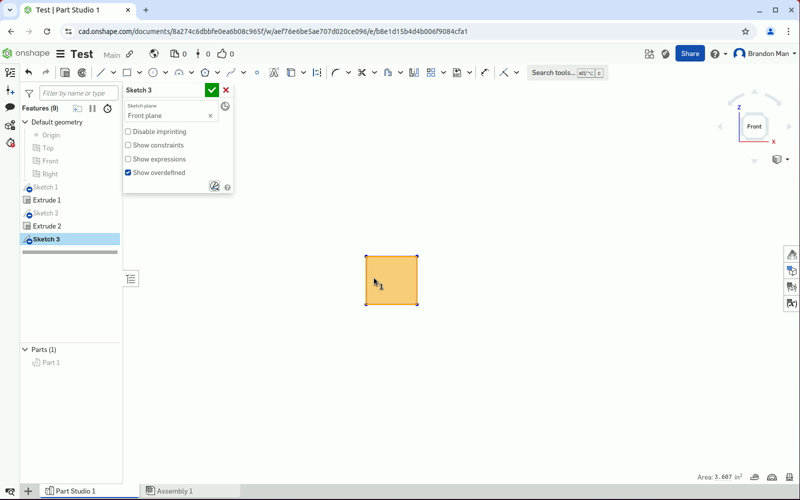
scroll(-6)
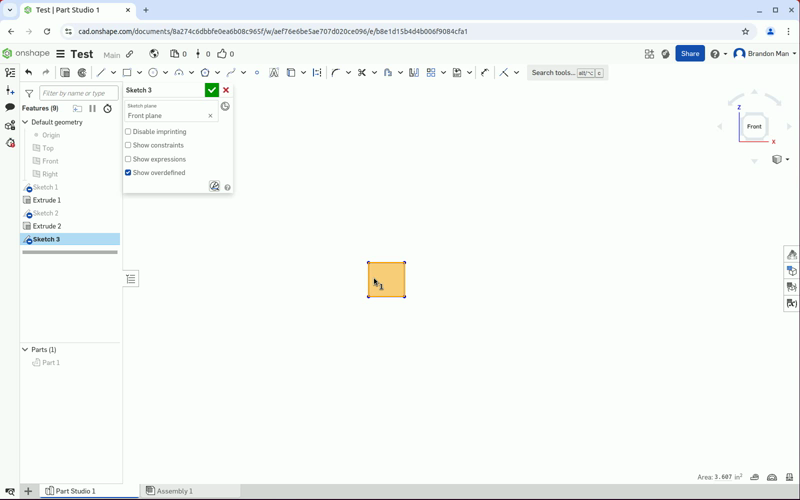
scroll(-6)
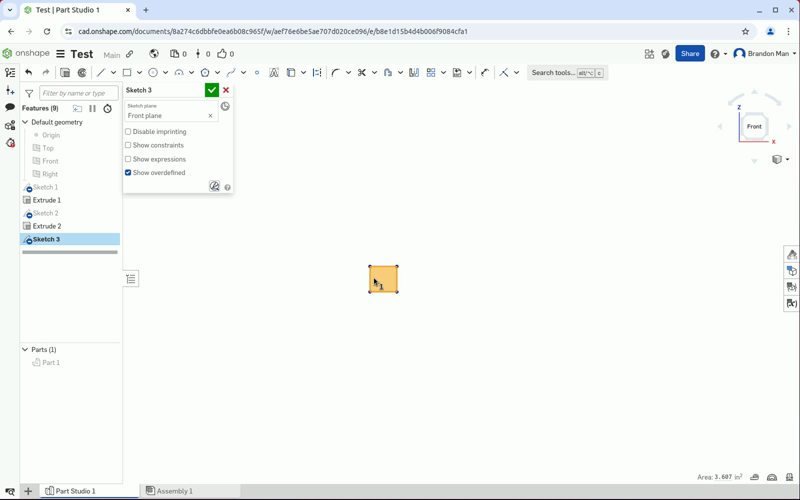
scroll(-6)
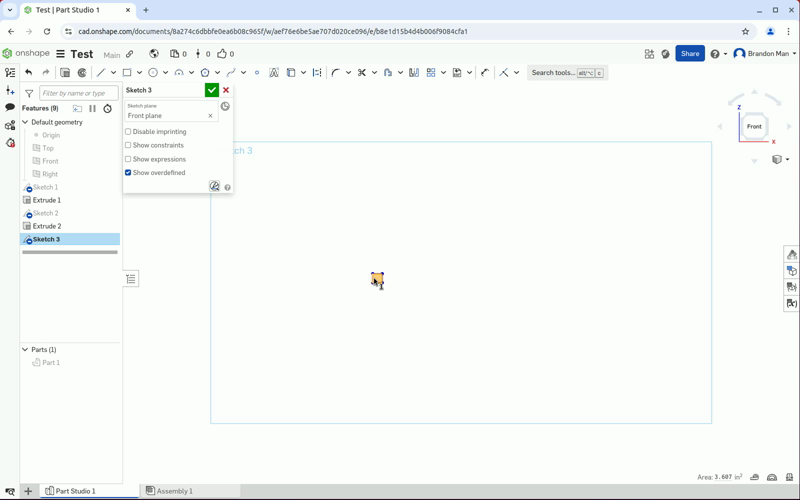
mouse_move(73, 352)
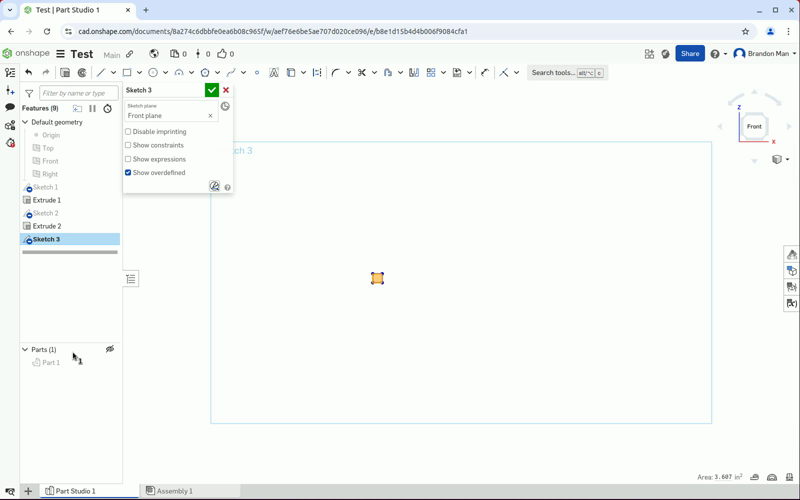
key(shift+y)
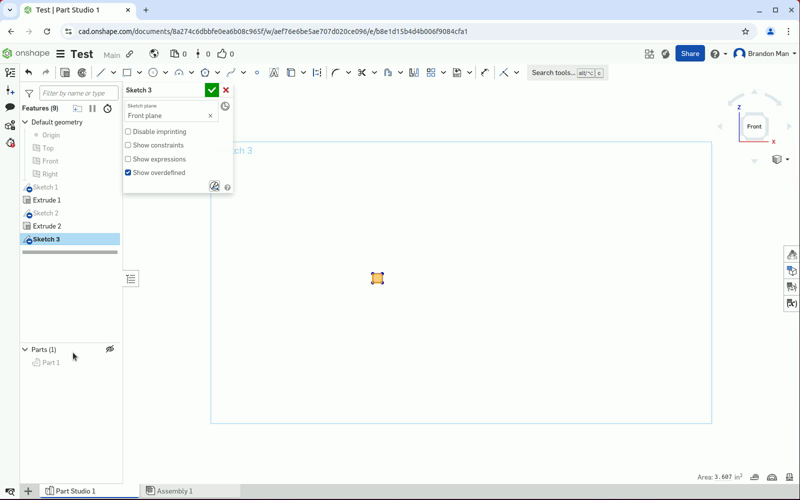
key(shift+e)
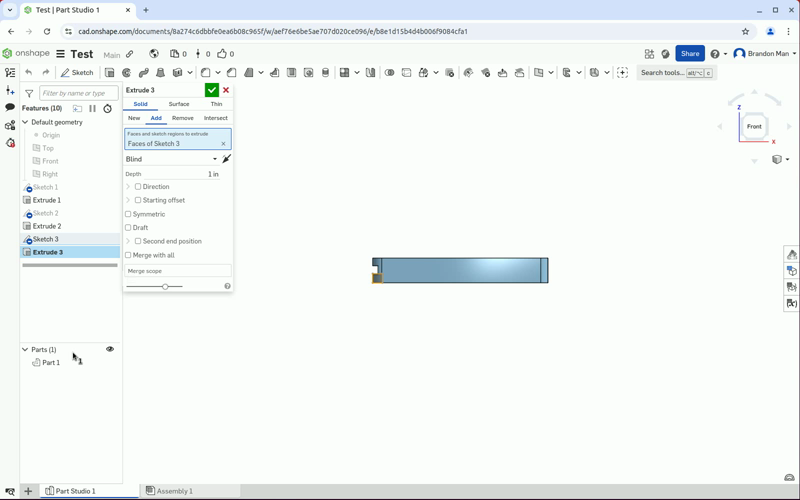
mouse_move(143, 106)
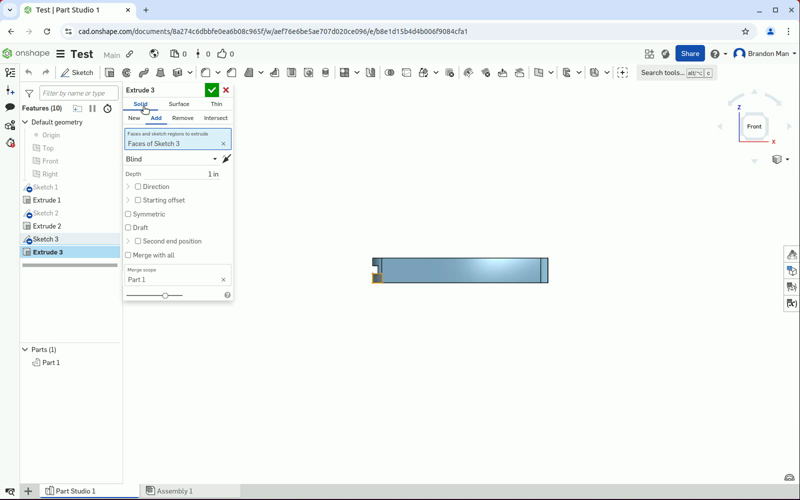
click(143, 106)
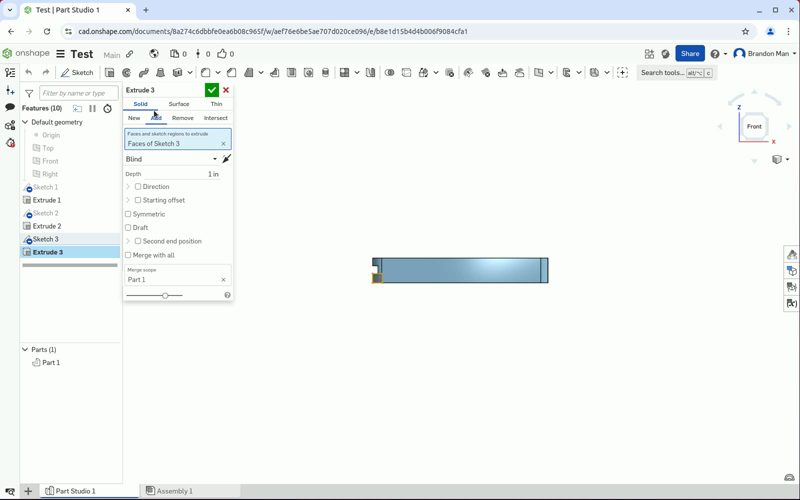
mouse_move(186, 120)
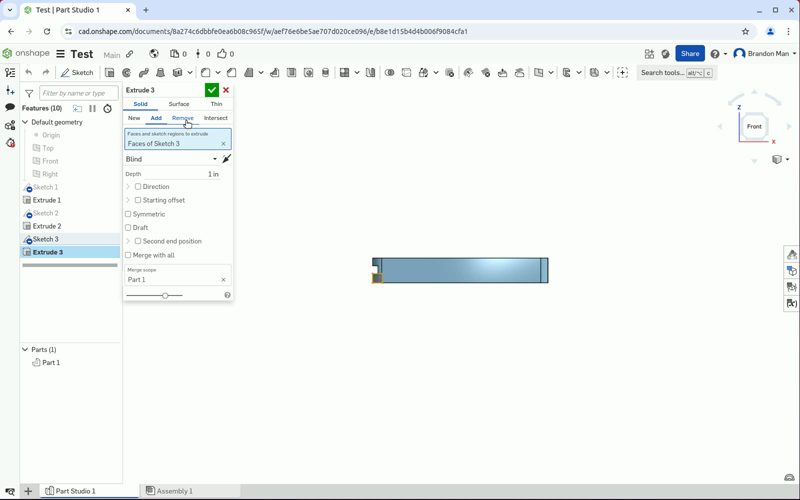
click(186, 120)
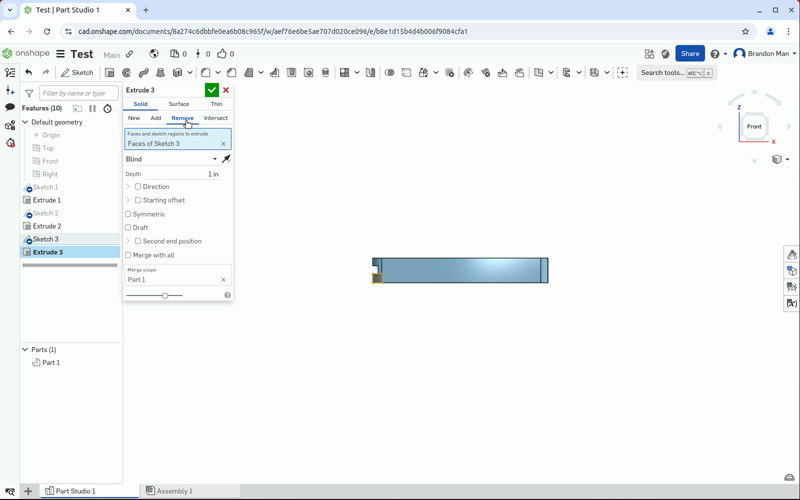
key(tab, 4)
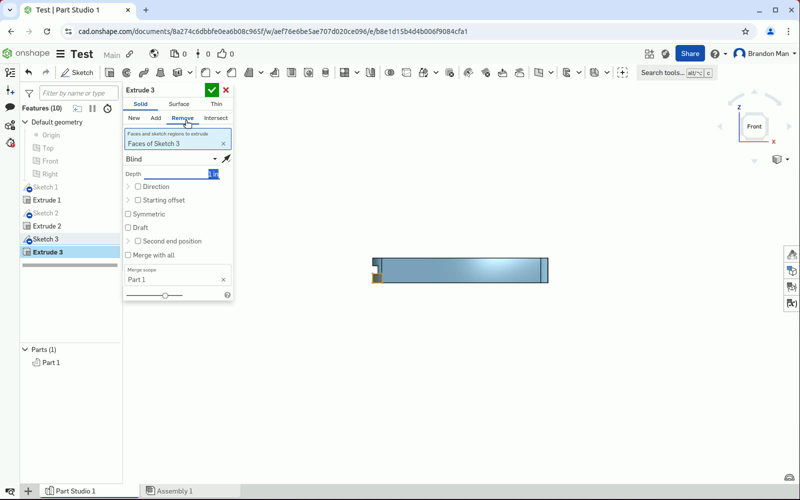
text(46.216)
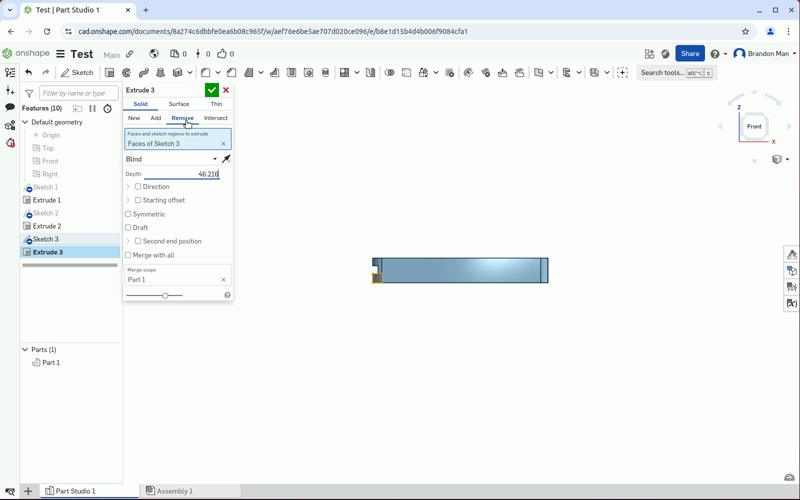
key(tab, 3)
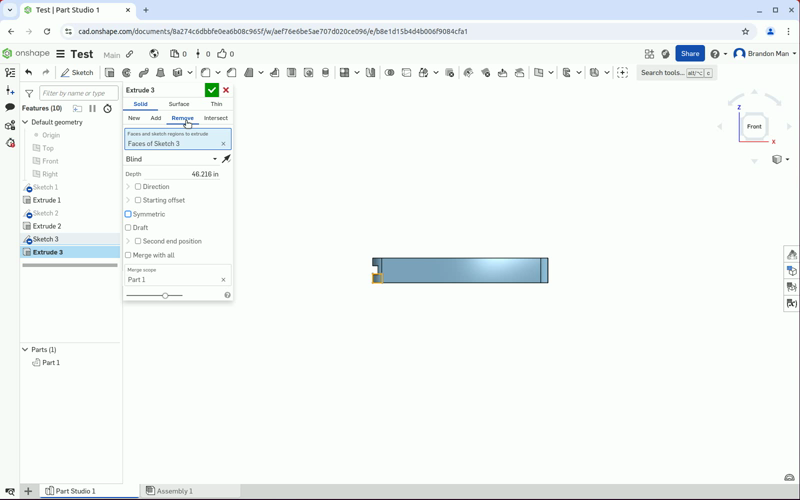
key(space)
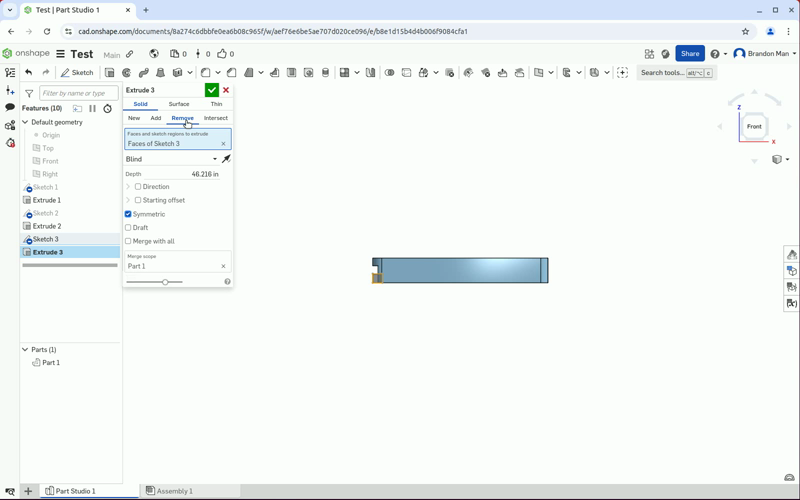
key(tab, 2)
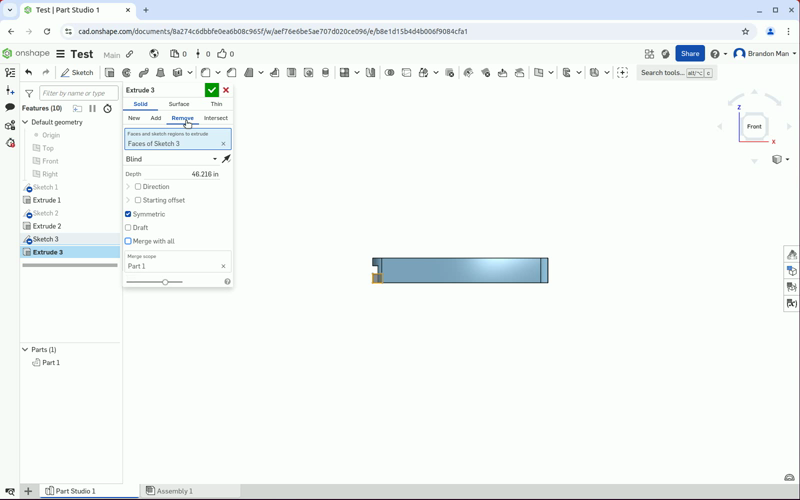
key(space)
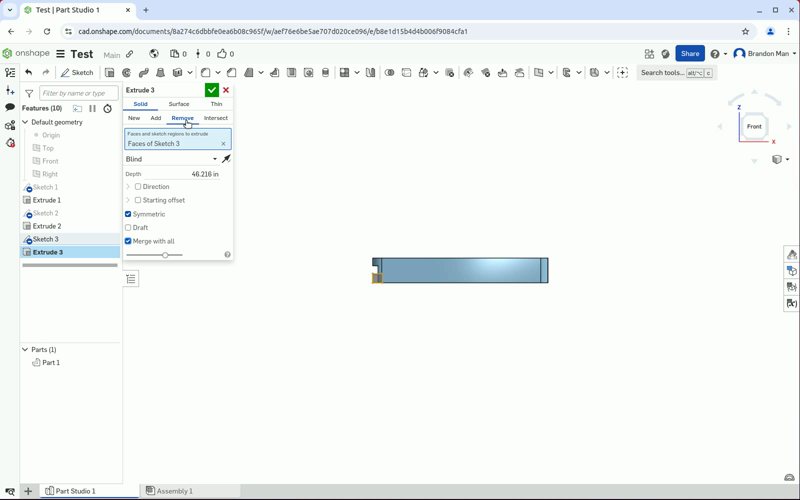
key(enter)
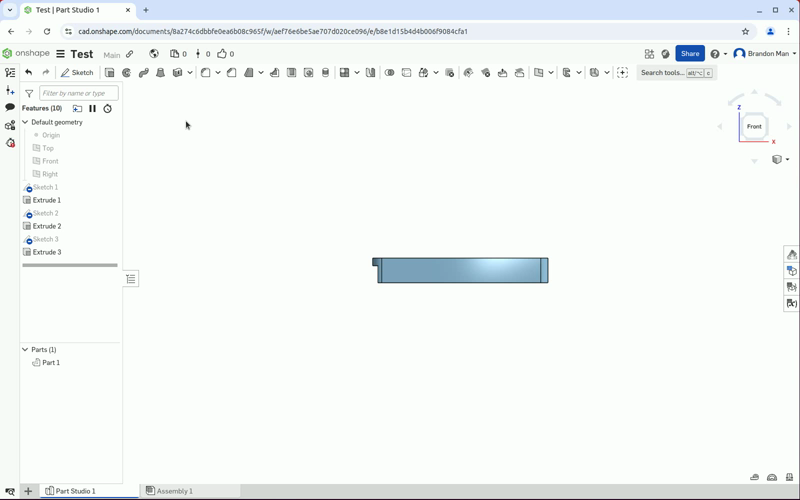
key(shift+h)
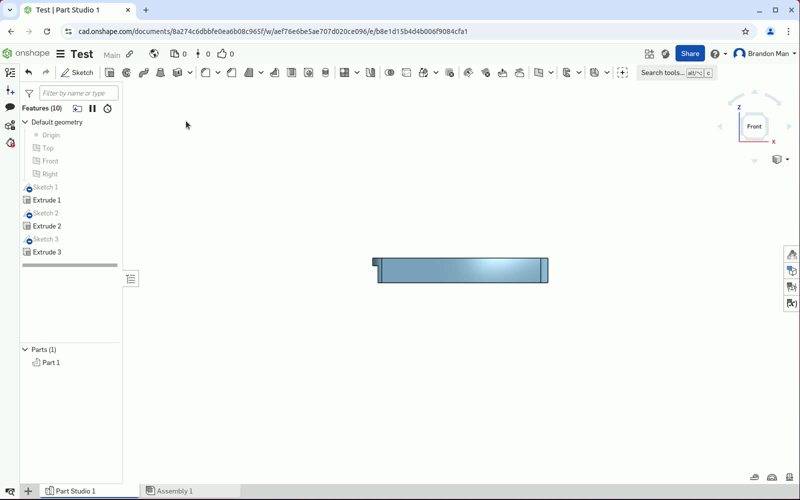
key(shift+h)
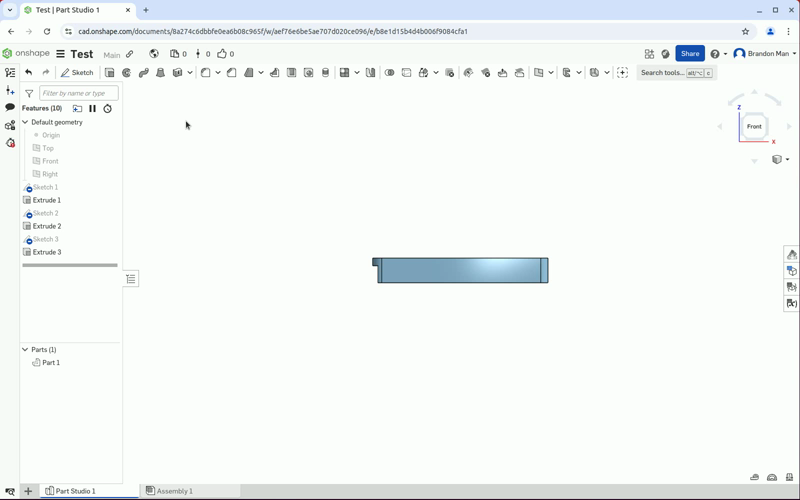
mouse_move(73, 189)
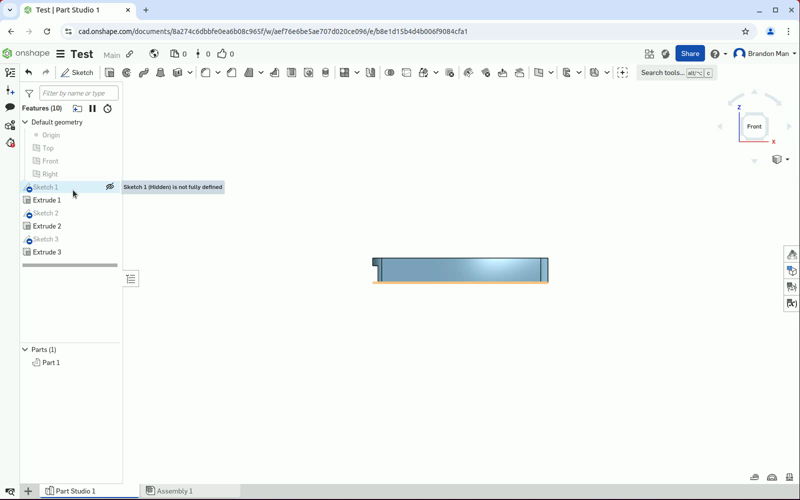
click(73, 189)
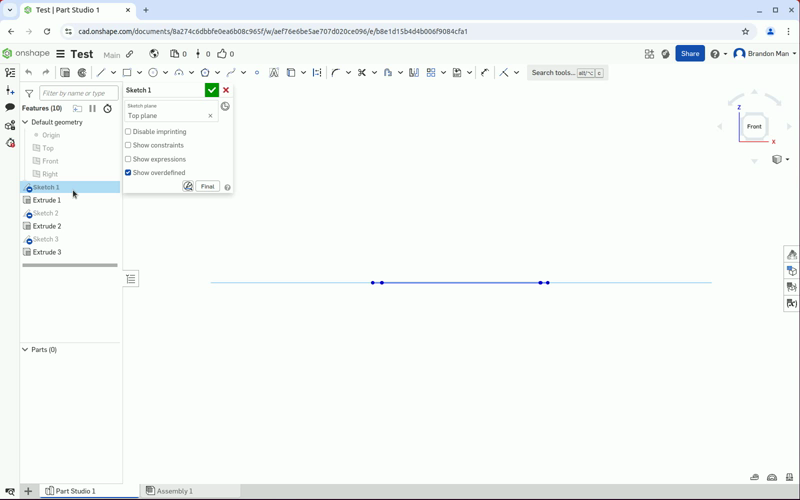
mouse_move(229, 92)
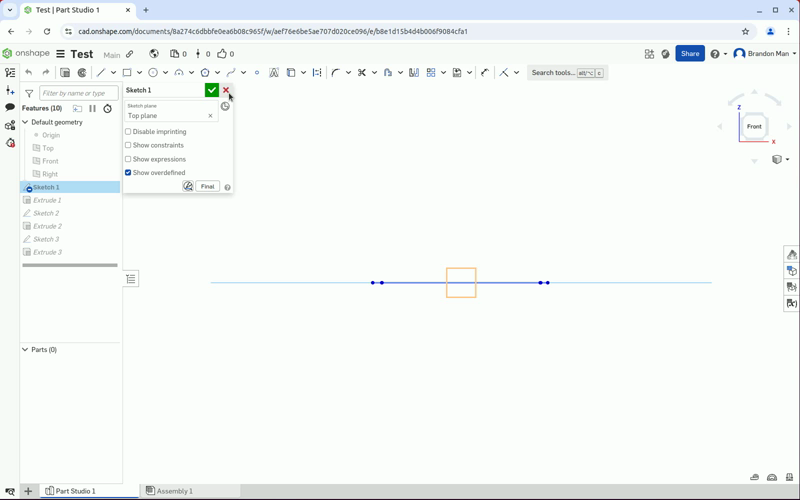
click(229, 92)
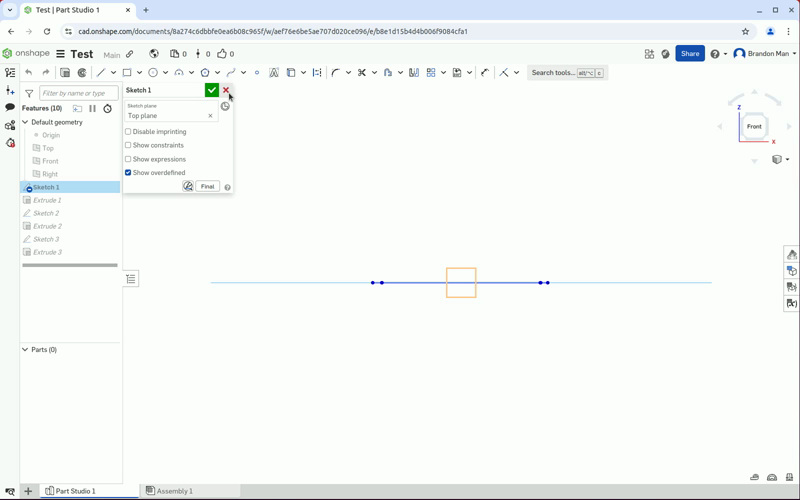
key(shift+s)
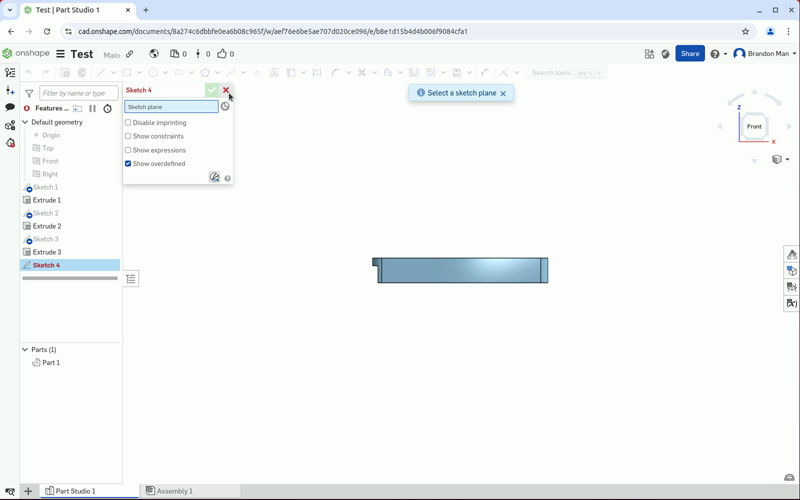
mouse_move(73, 163)
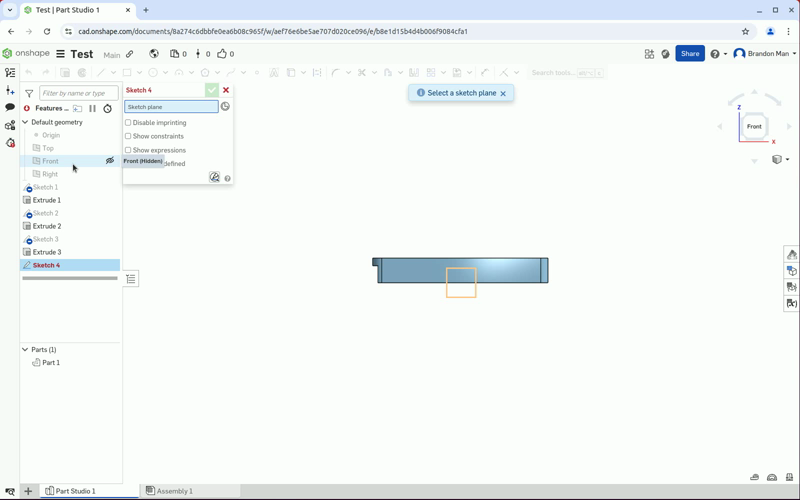
click(73, 163)
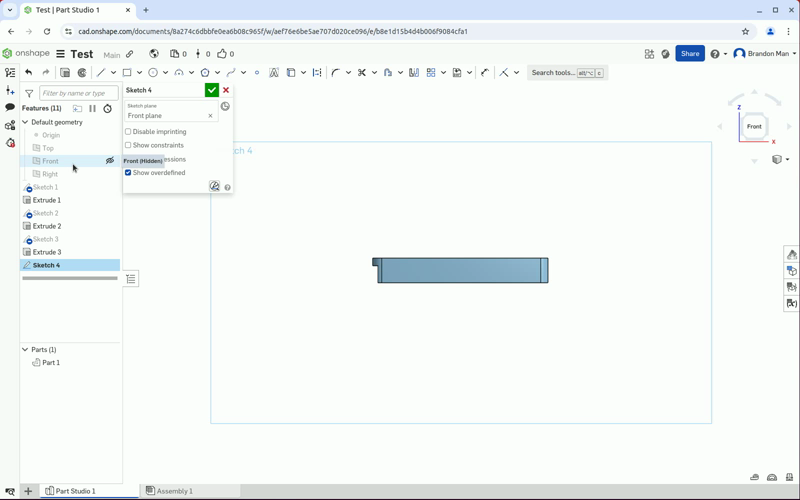
mouse_move(73, 352)
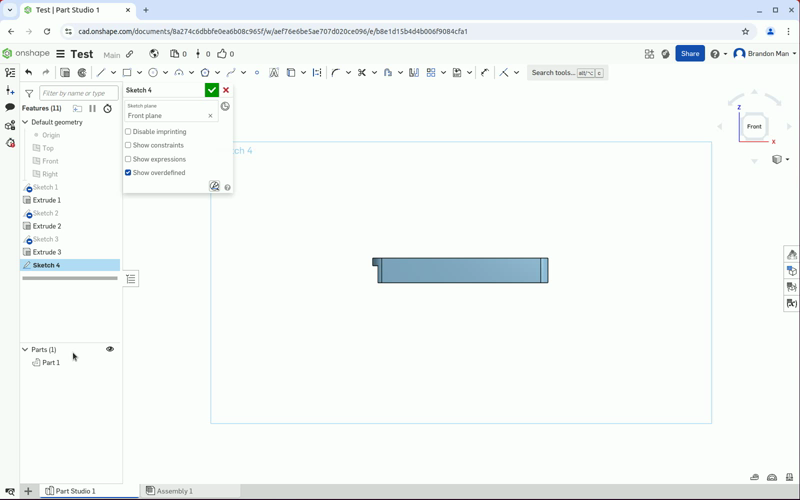
key(y)
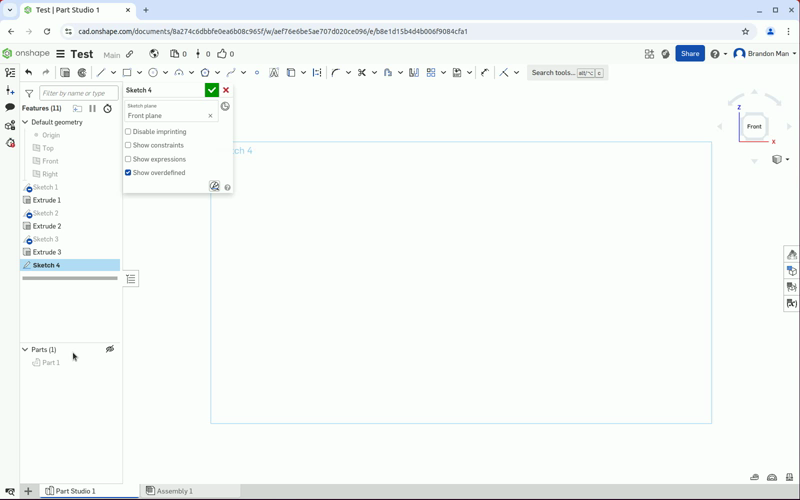
key(l)
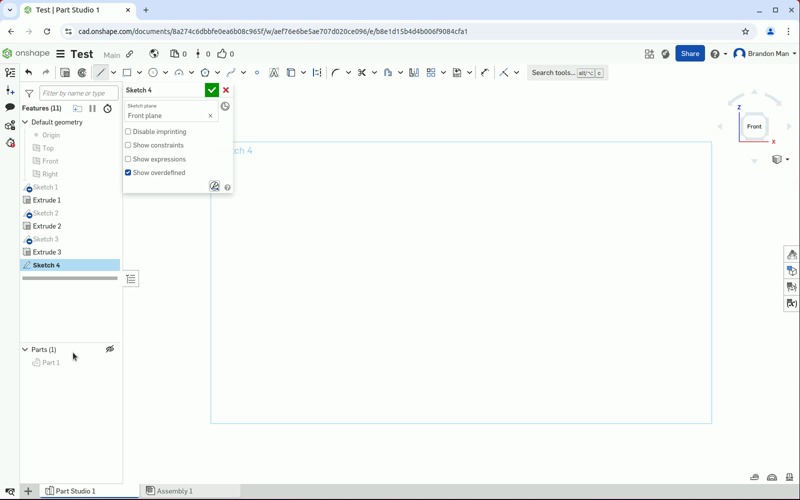
key_down(shift)
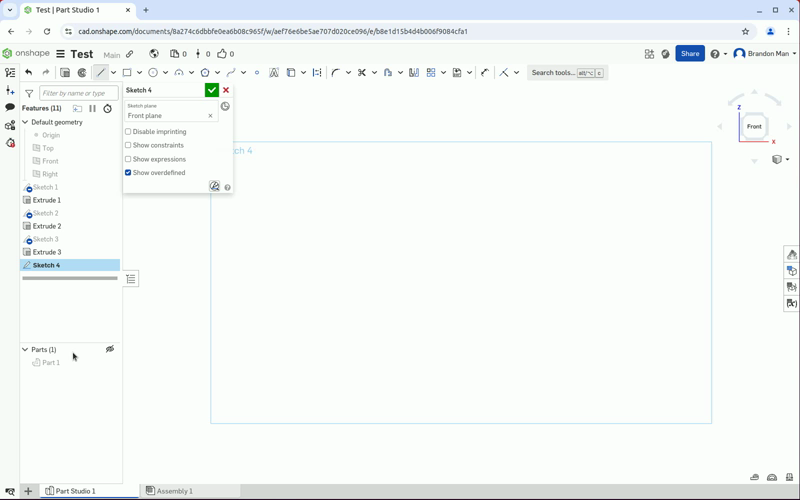
mouse_move(541, 282)
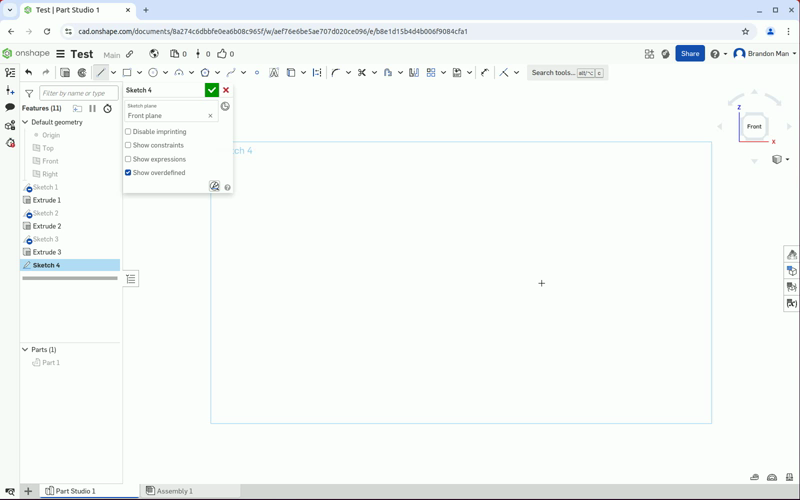
click(541, 282)
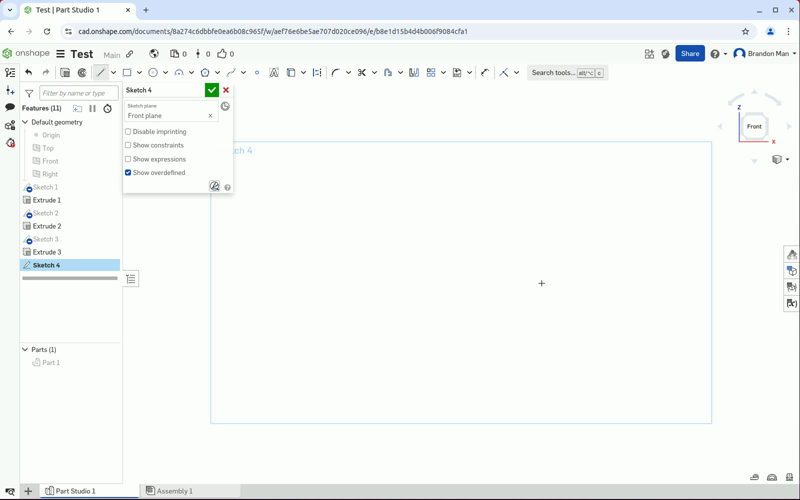
key_up(shift)
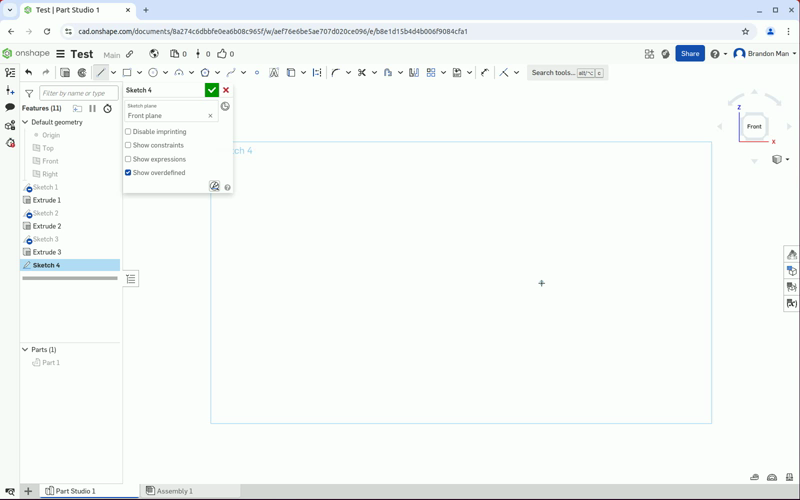
key_down(shift)
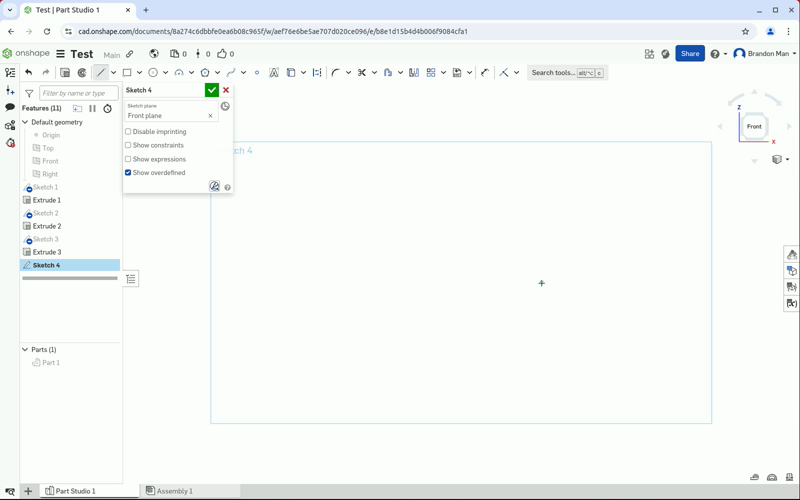
mouse_move(571, 282)
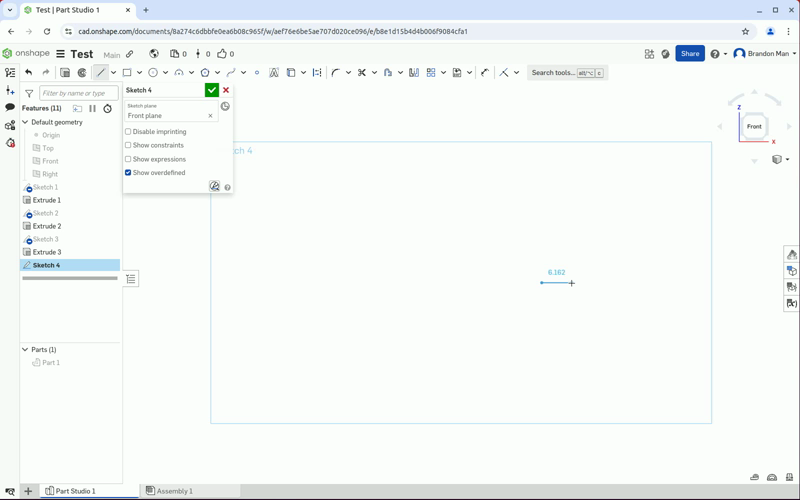
mouse_move(550, 282)
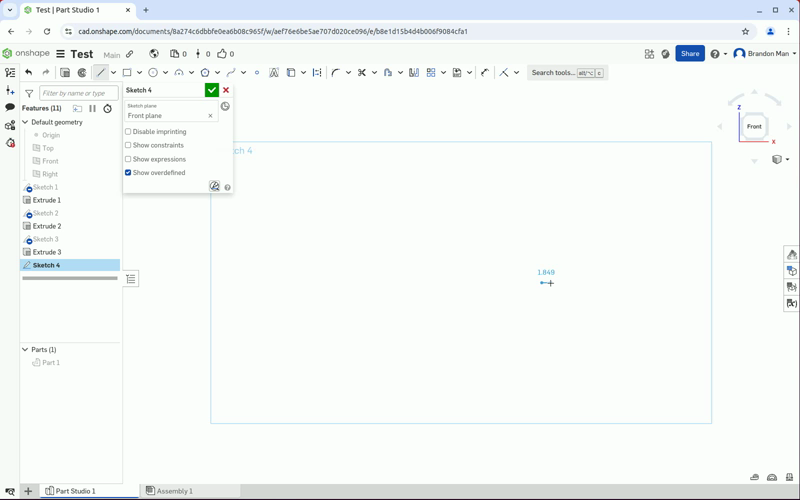
click(550, 282)
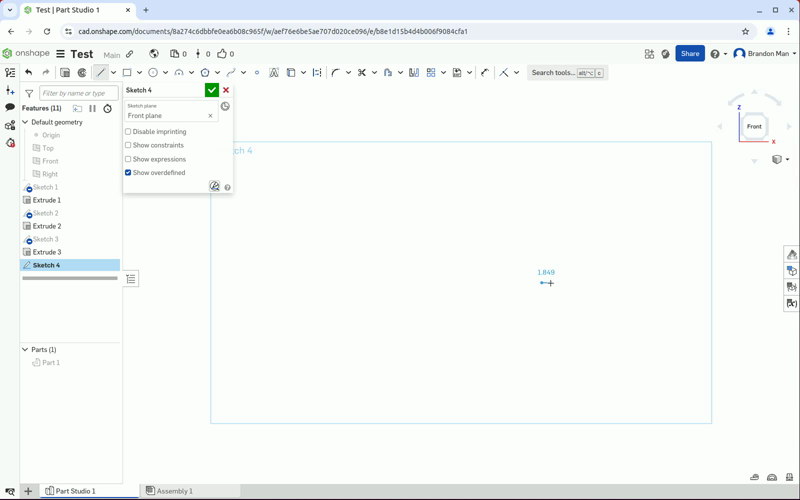
key_up(shift)
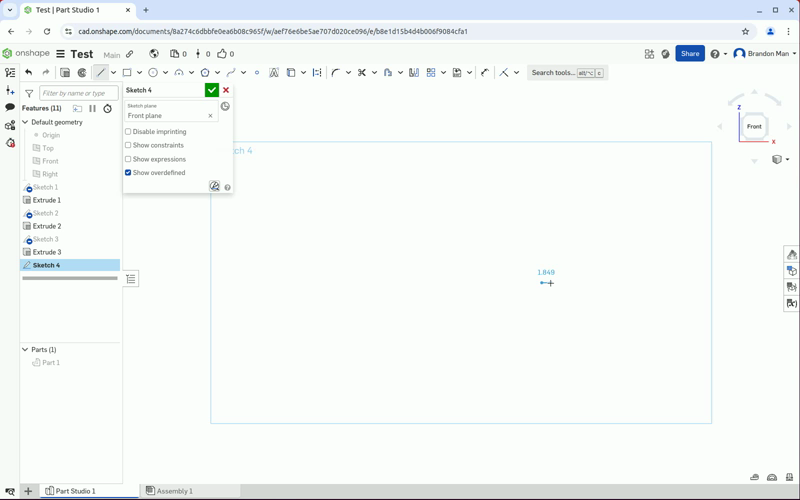
key_down(shift)
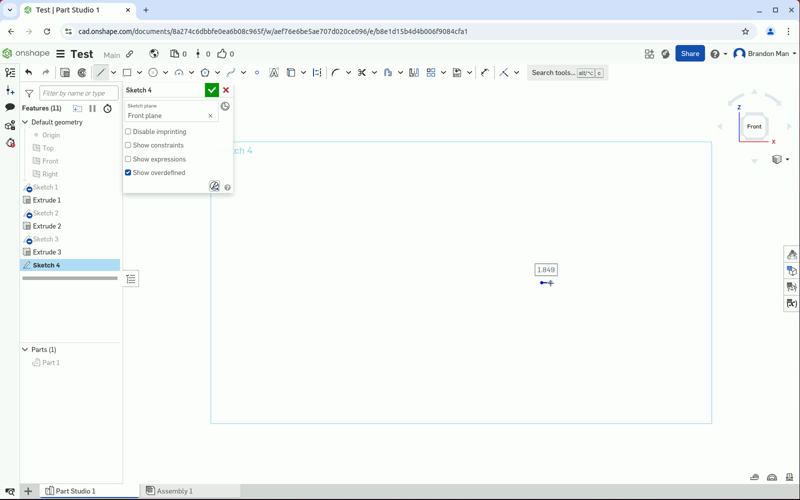
mouse_move(580, 282)
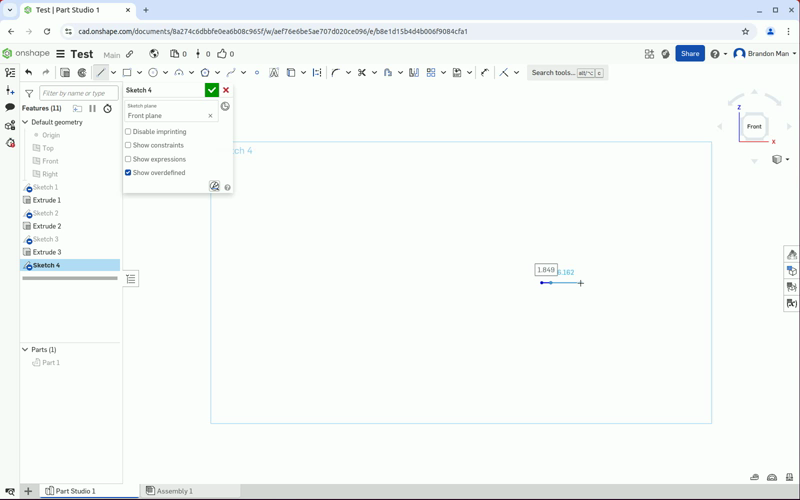
mouse_move(550, 273)
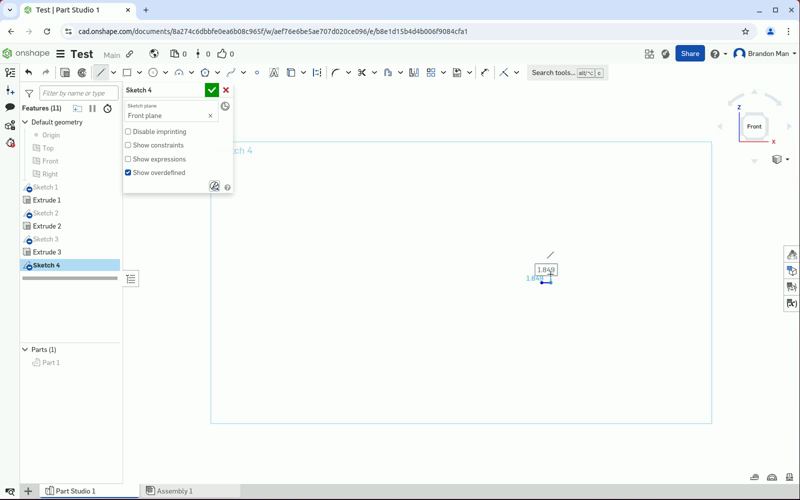
click(550, 273)
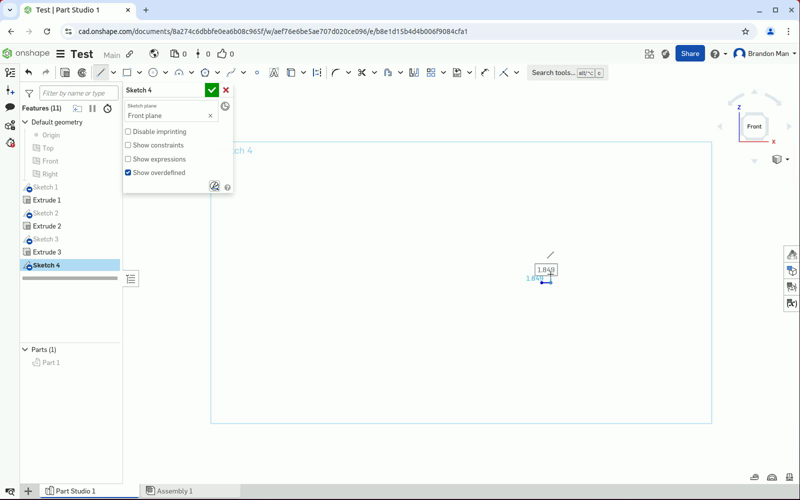
key_up(shift)
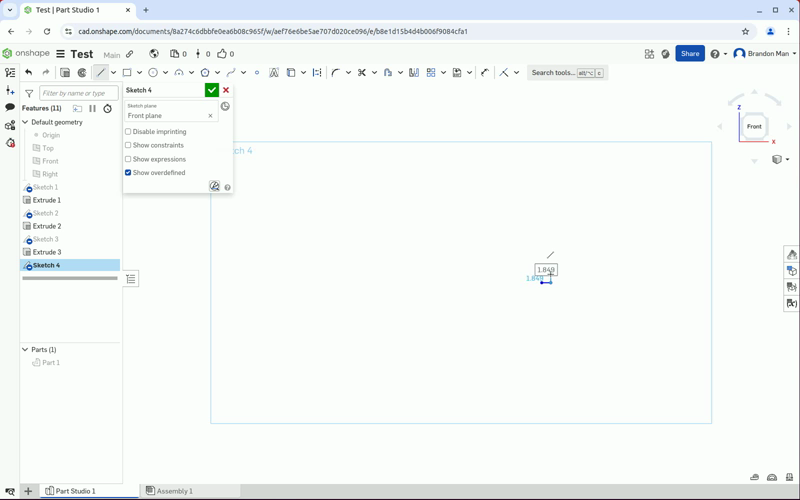
key_down(shift)
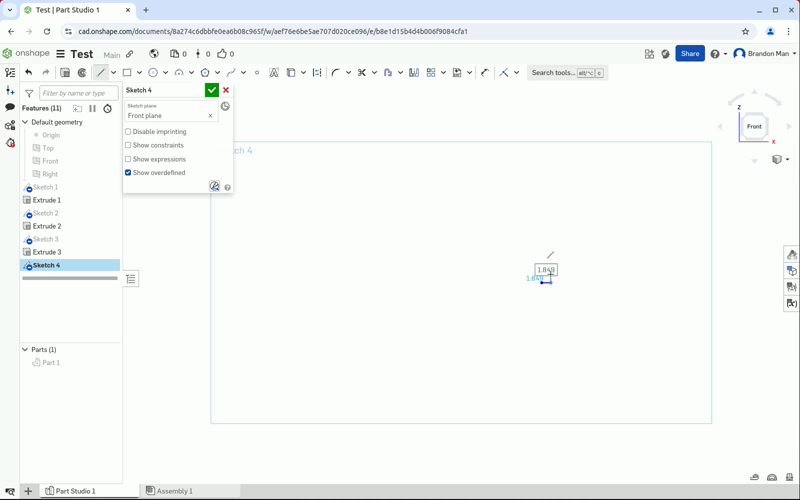
mouse_move(580, 273)
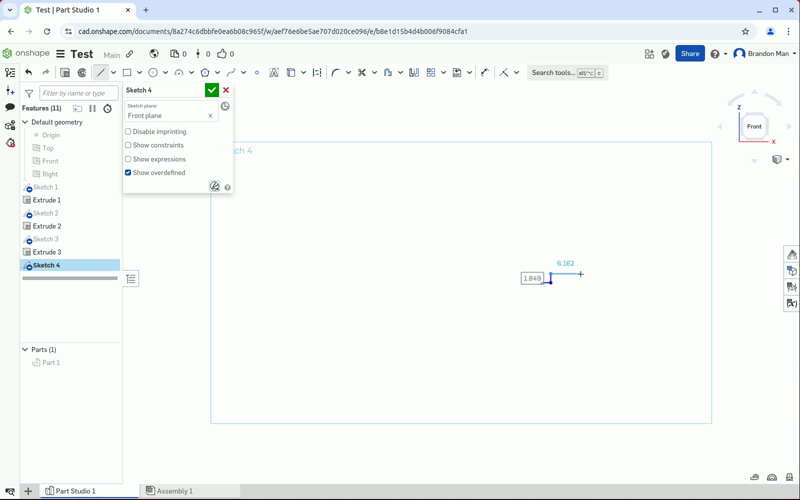
mouse_move(541, 273)
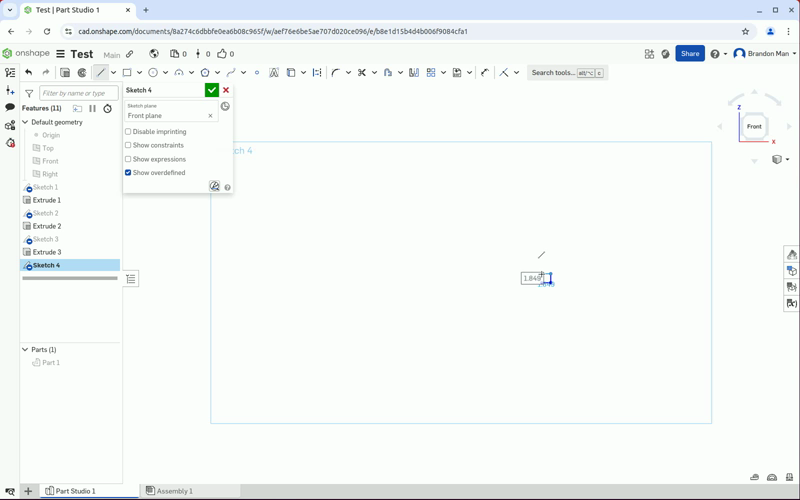
click(541, 273)
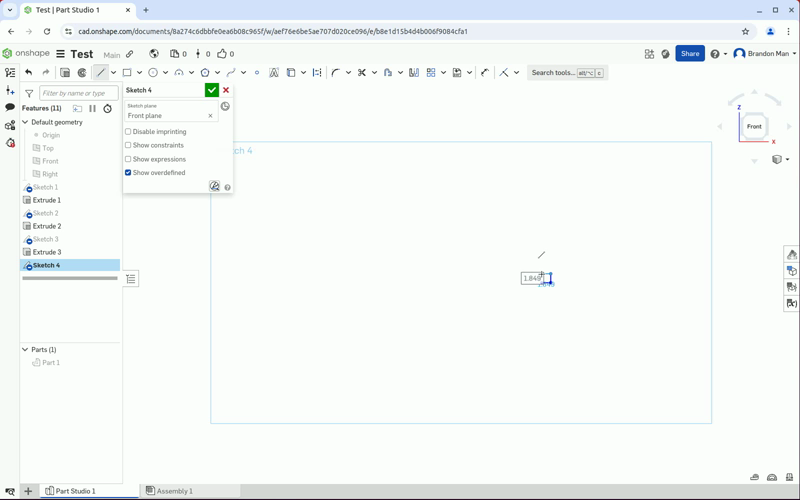
key_up(shift)
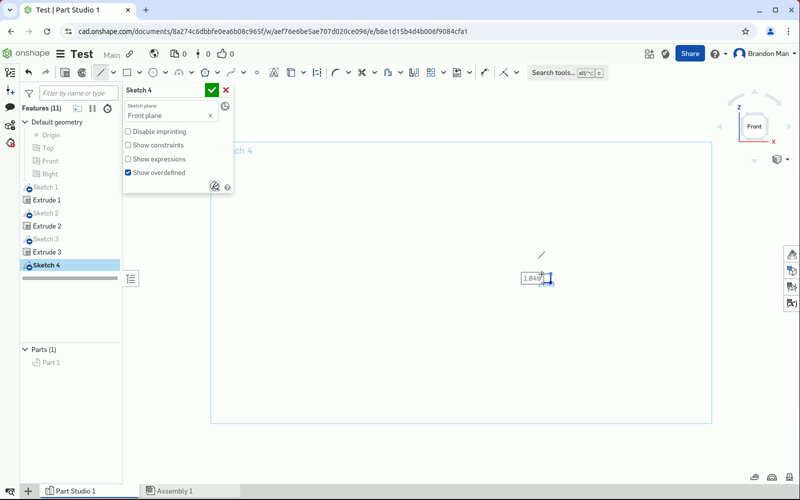
mouse_move(571, 273)
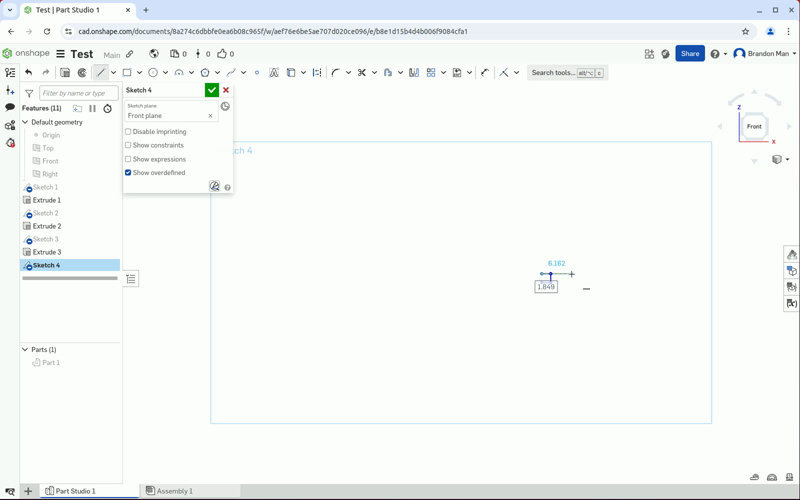
key_down(shift)
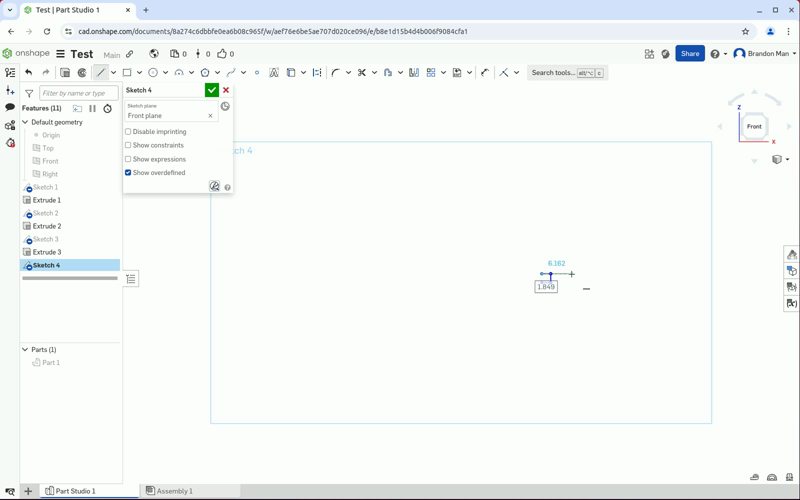
mouse_move(541, 282)
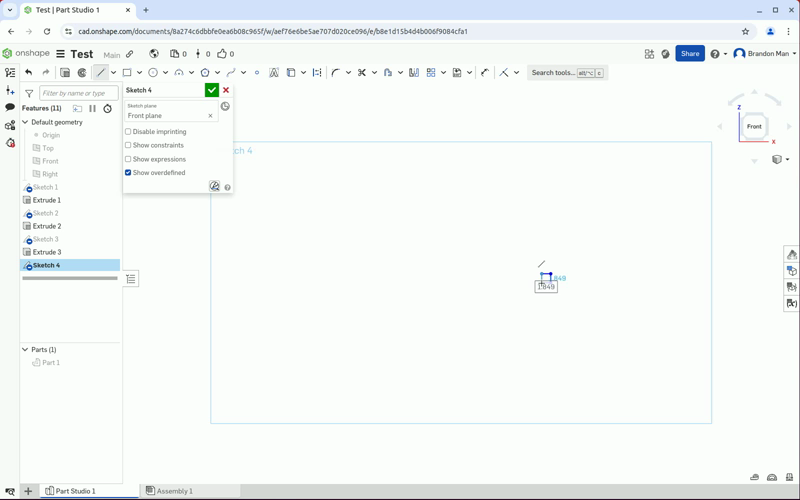
key_up(shift)
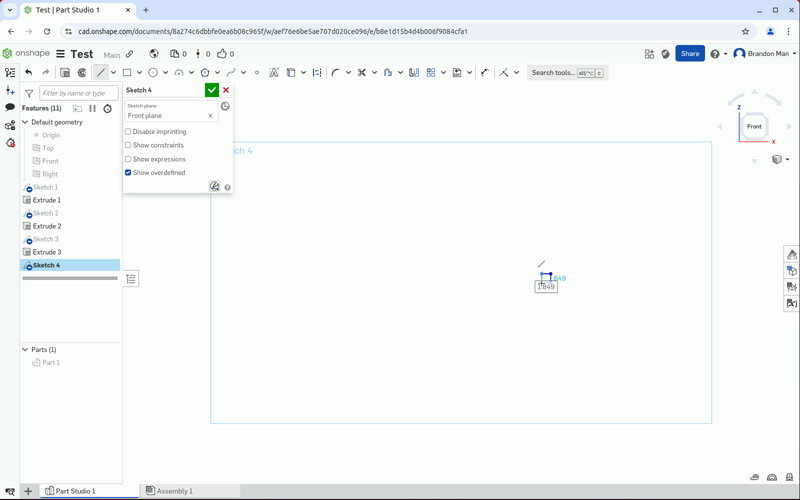
click(541, 282)
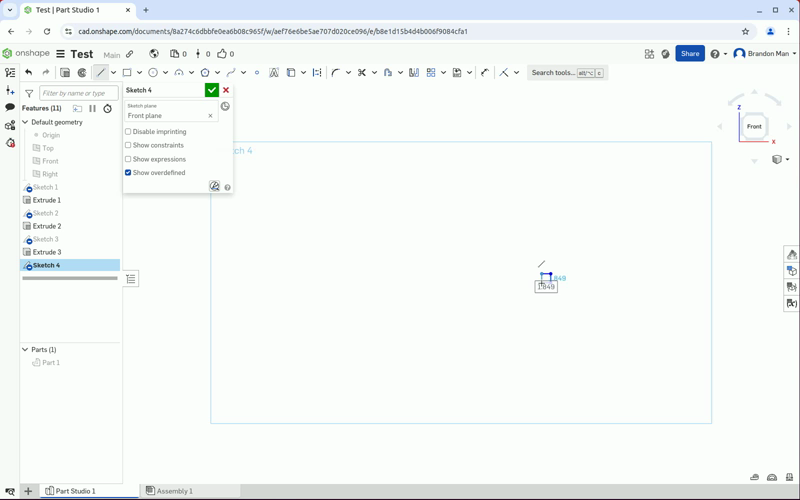
key(esc)
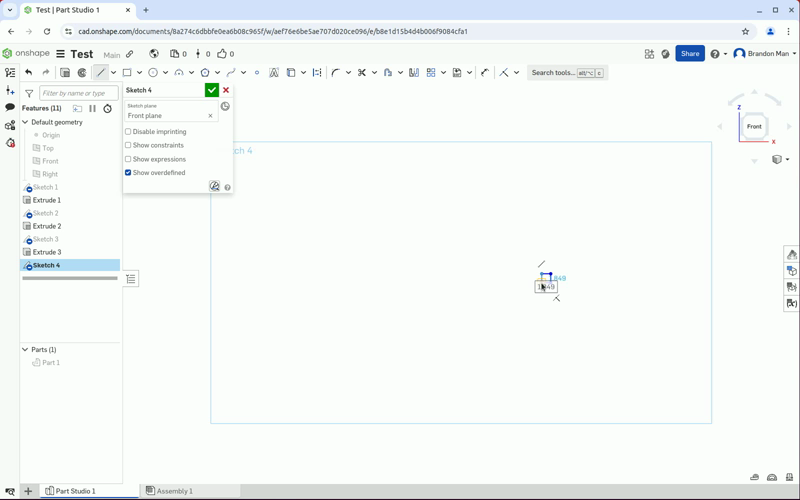
mouse_move(544, 280)
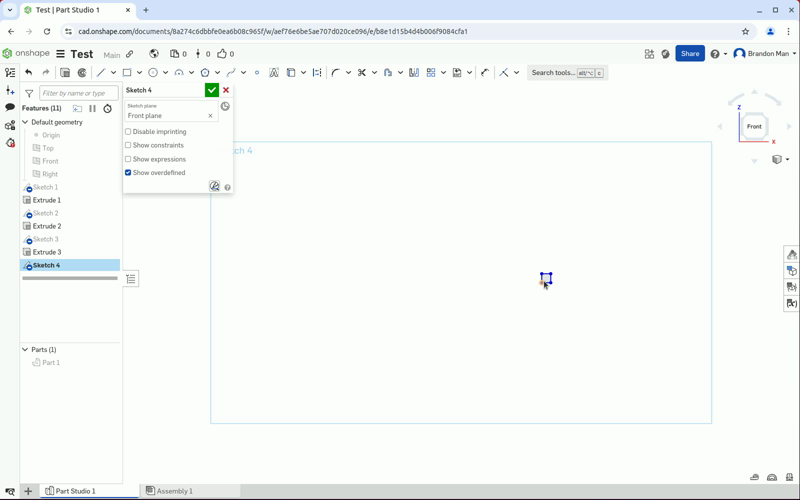
scroll(6)
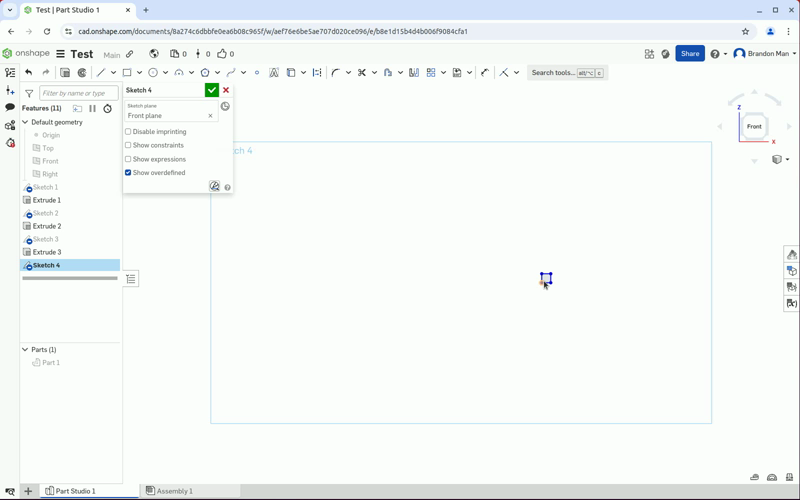
scroll(6)
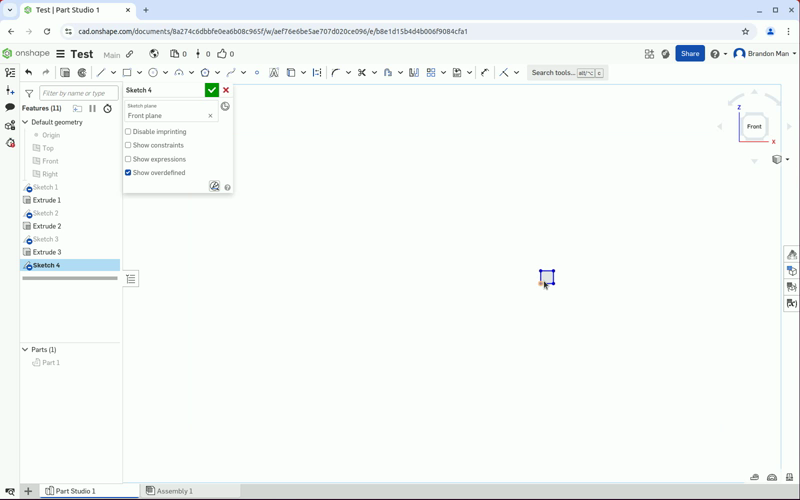
scroll(6)
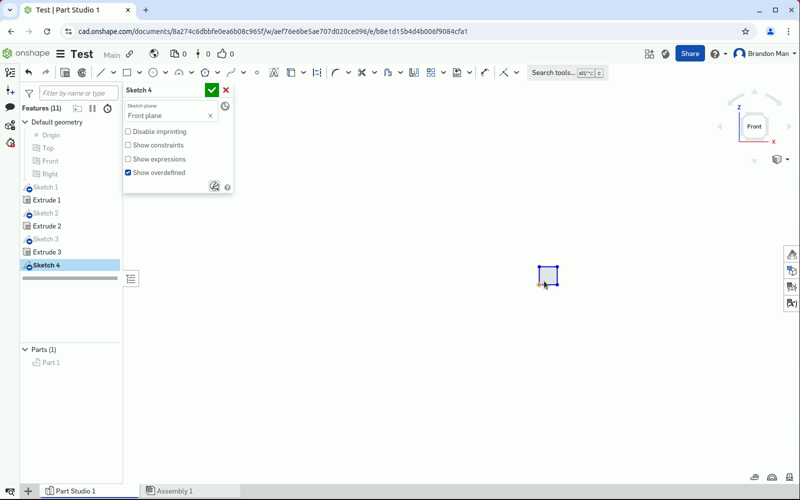
scroll(6)
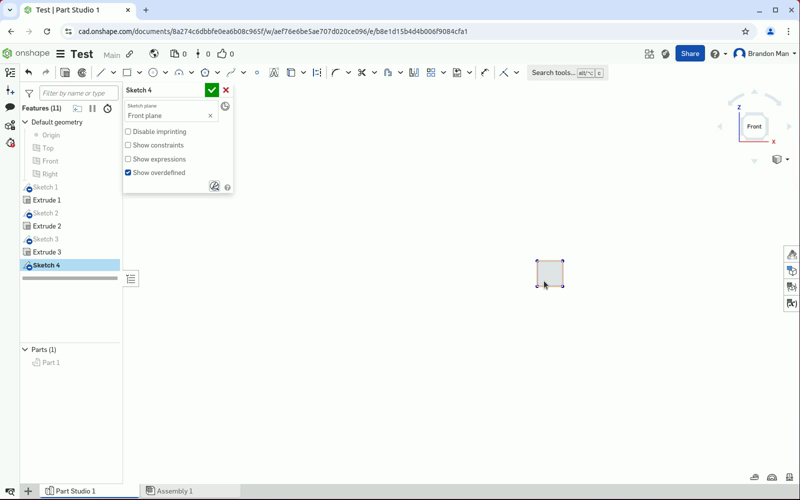
scroll(6)
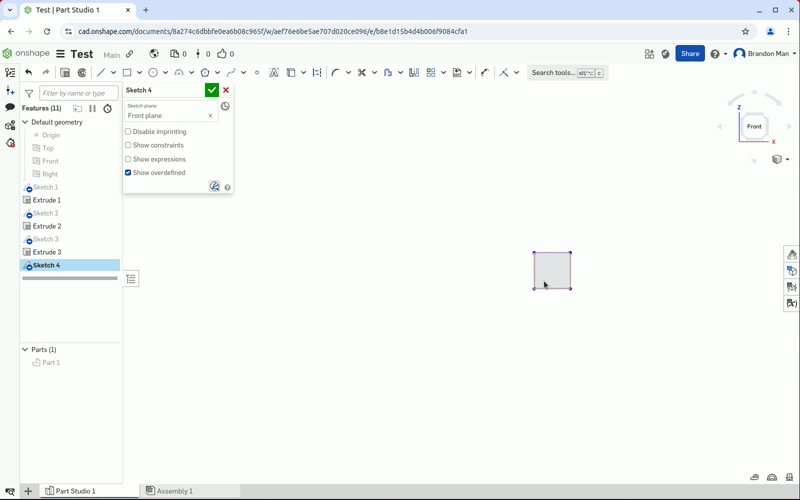
scroll(6)
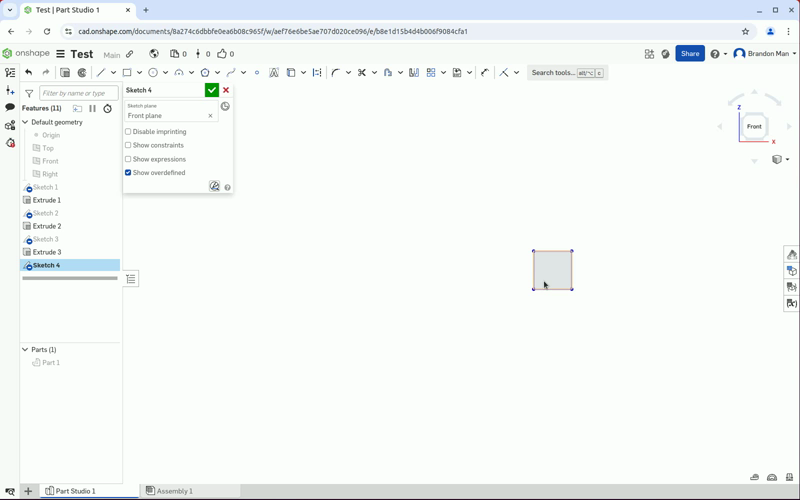
scroll(6)
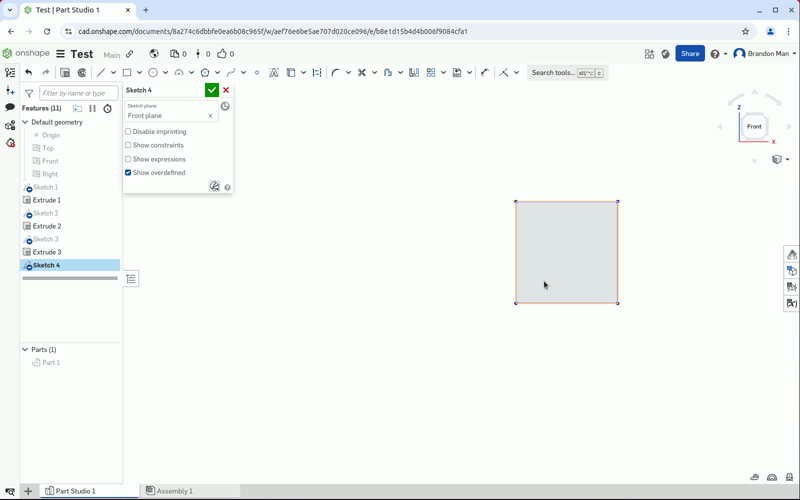
click(544, 280)
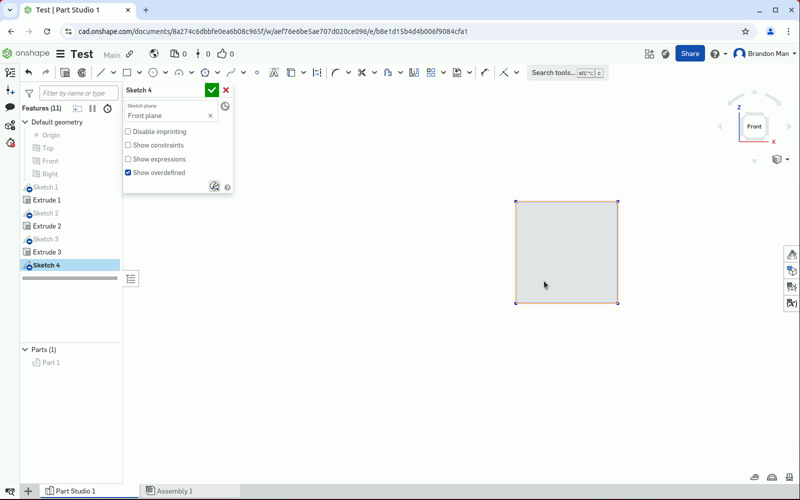
scroll(-6)
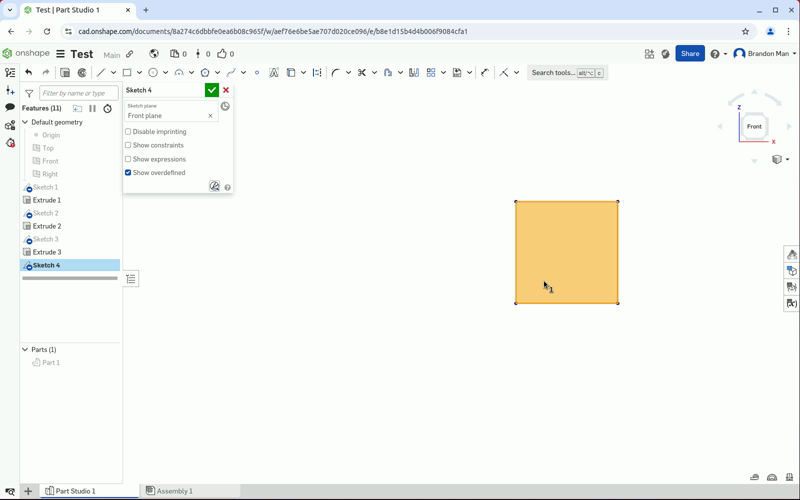
scroll(-6)
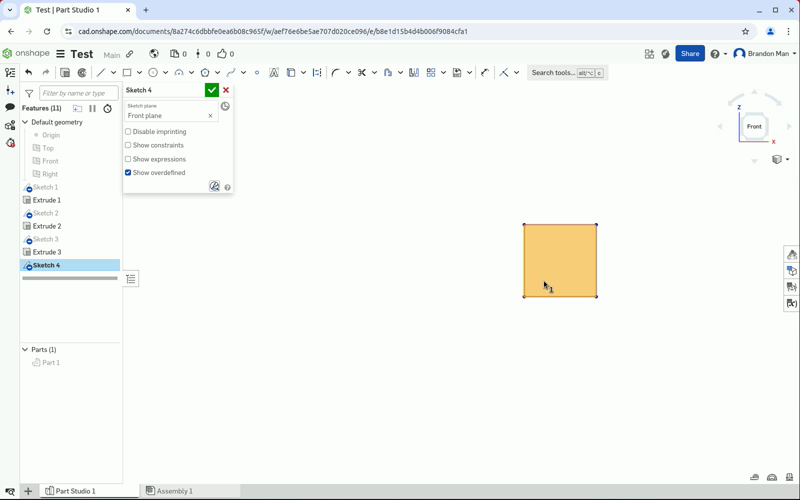
scroll(-6)
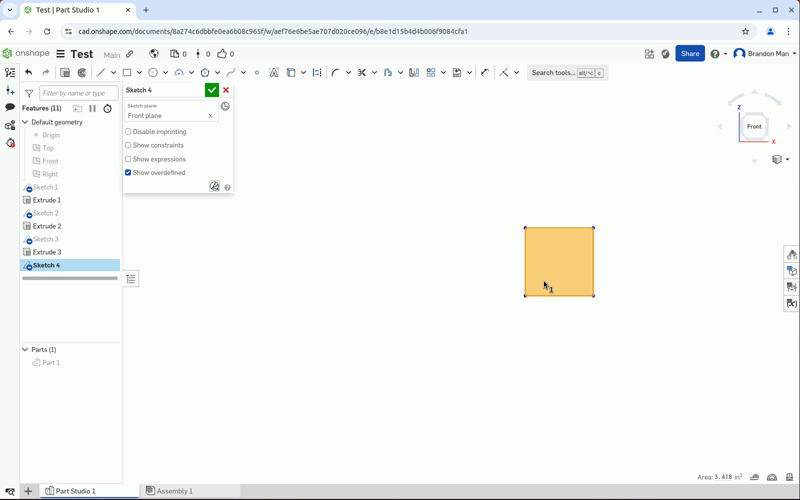
scroll(-6)
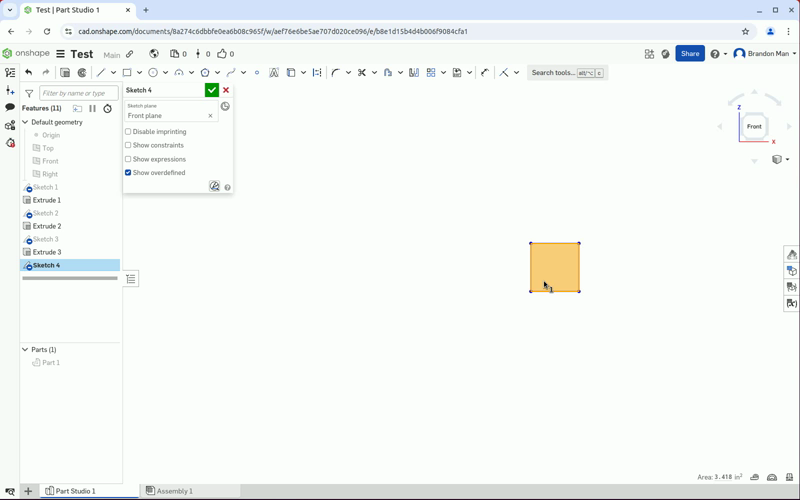
scroll(-6)
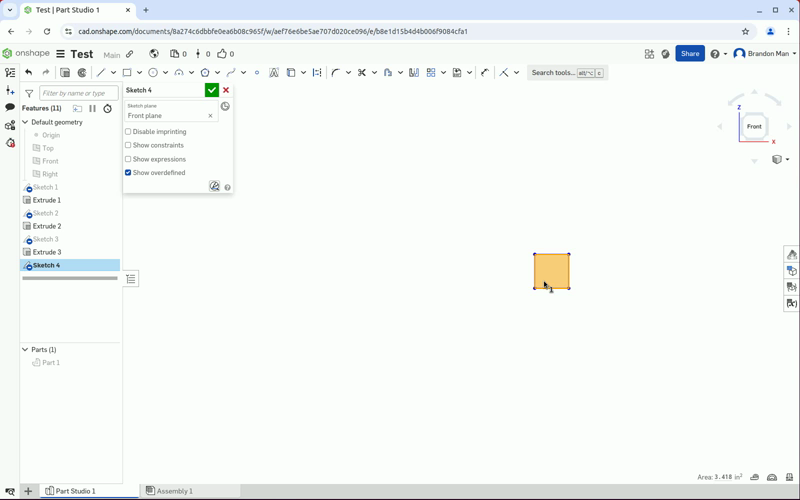
scroll(-6)
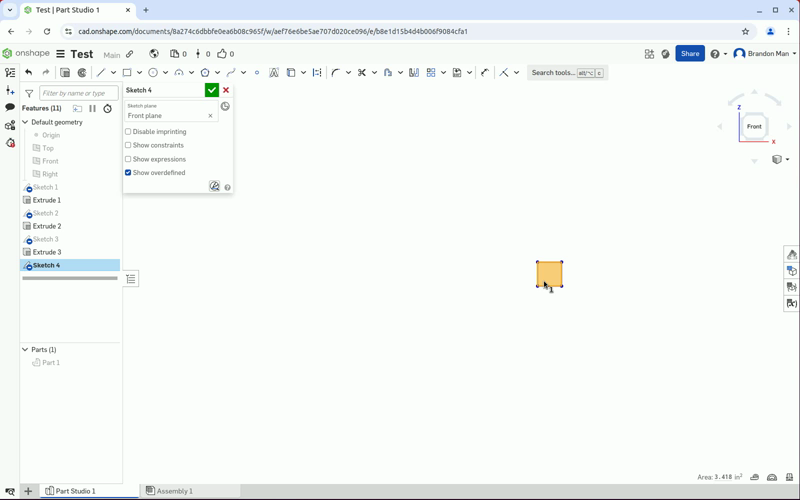
scroll(-6)
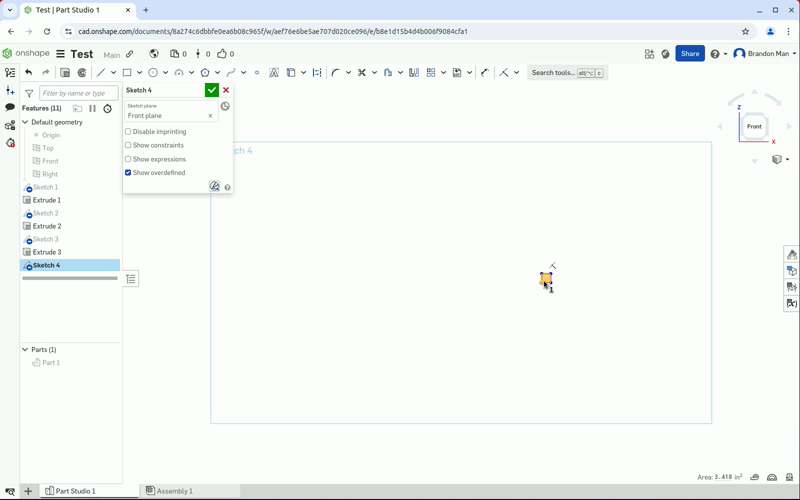
mouse_move(73, 352)
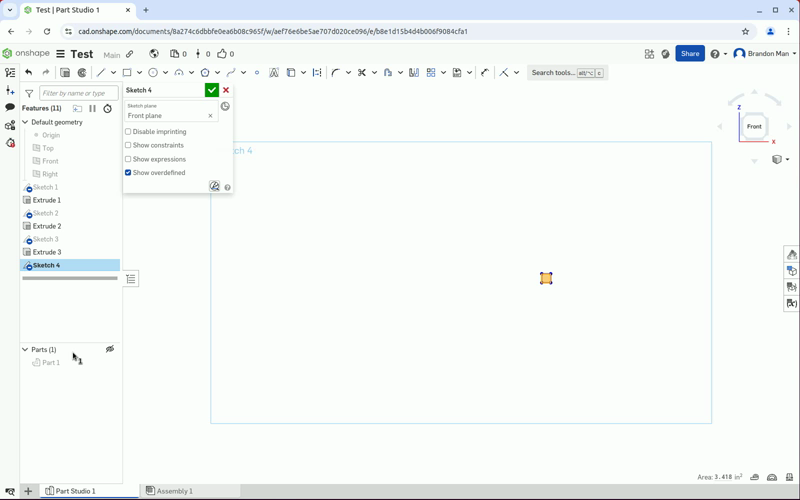
key(shift+y)
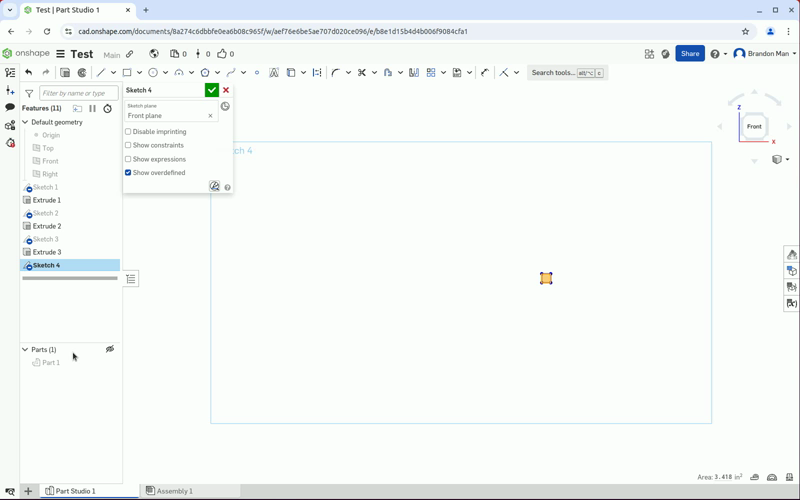
key(shift+e)
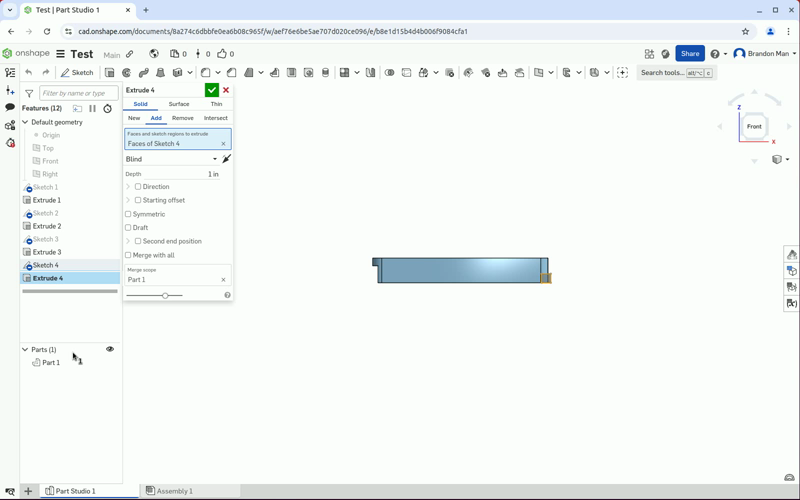
mouse_move(143, 106)
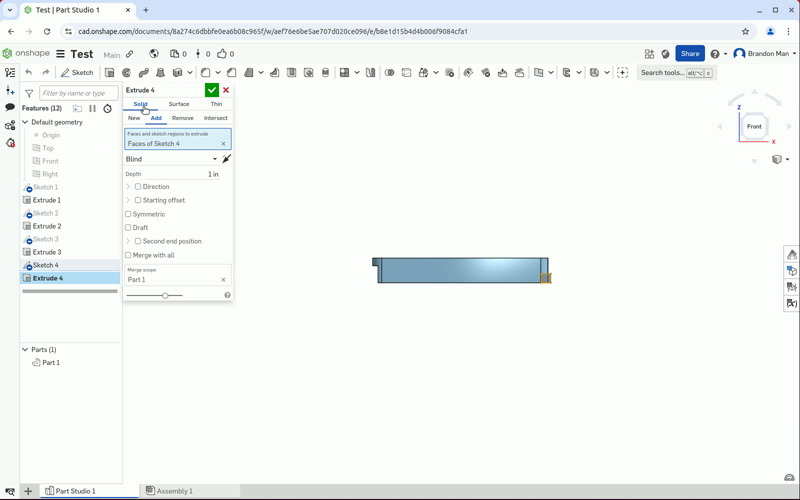
click(143, 106)
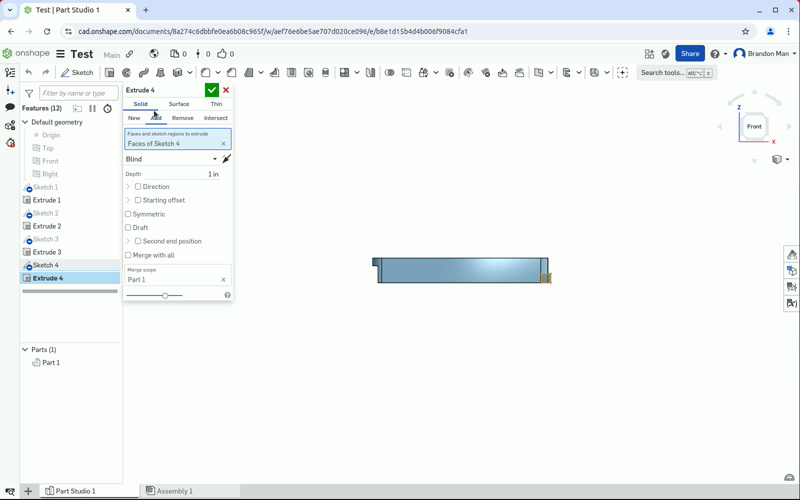
mouse_move(186, 120)
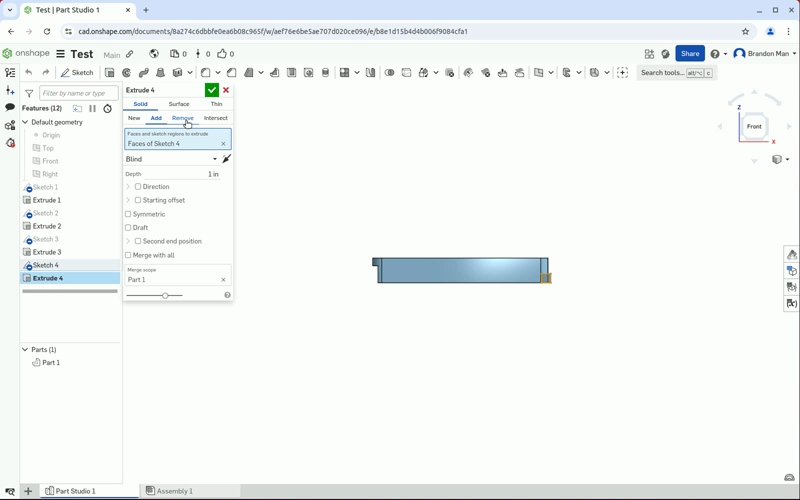
click(186, 120)
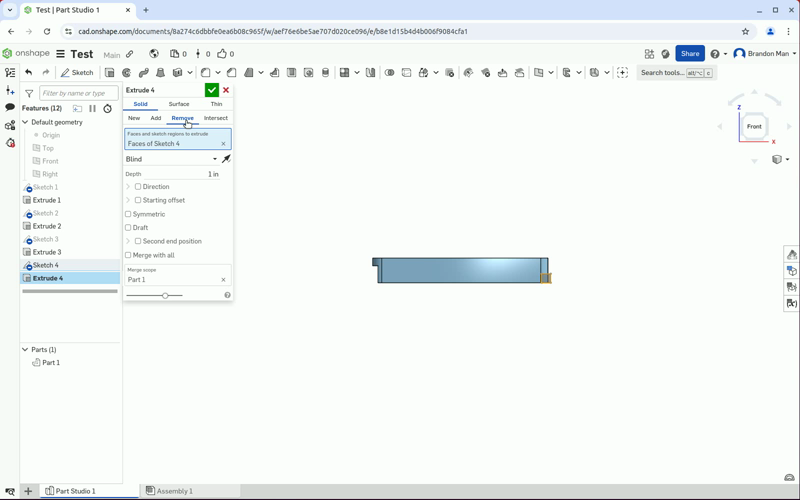
key(tab, 4)
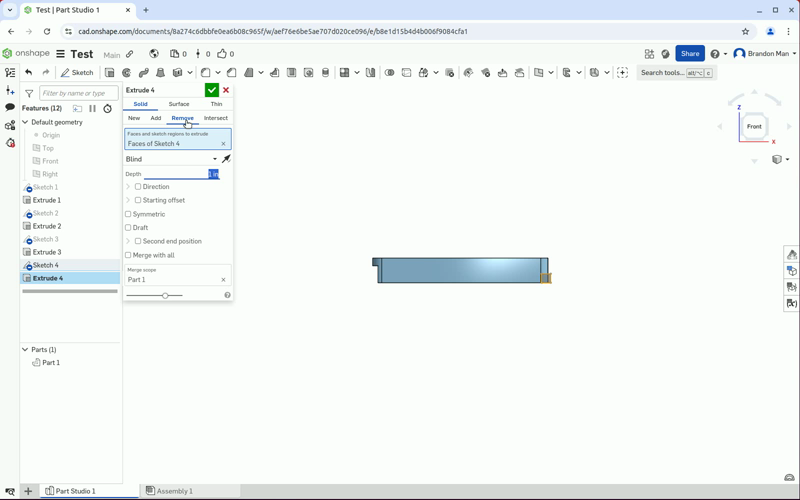
text(46.216)
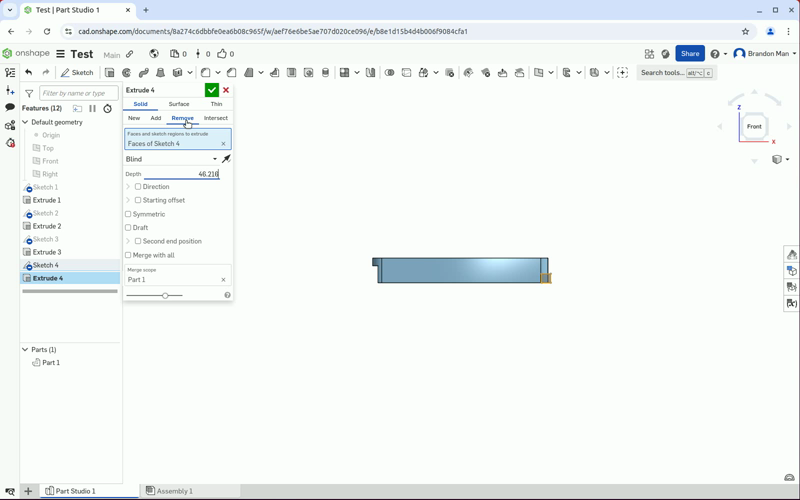
key(tab, 3)
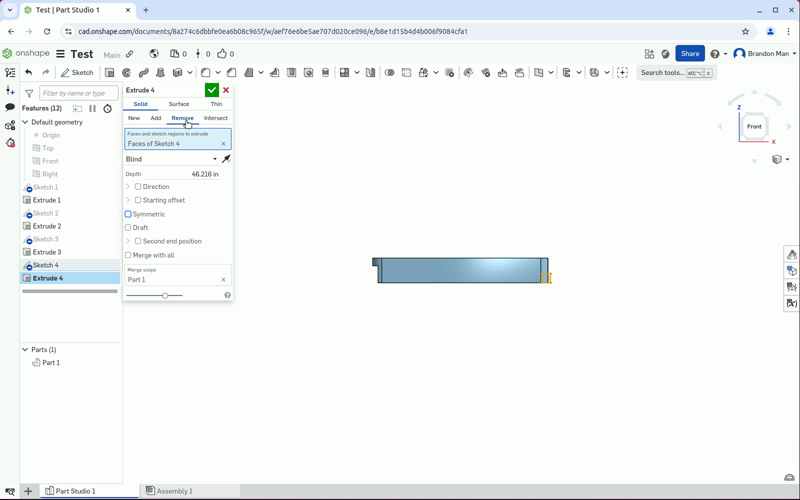
key(space)
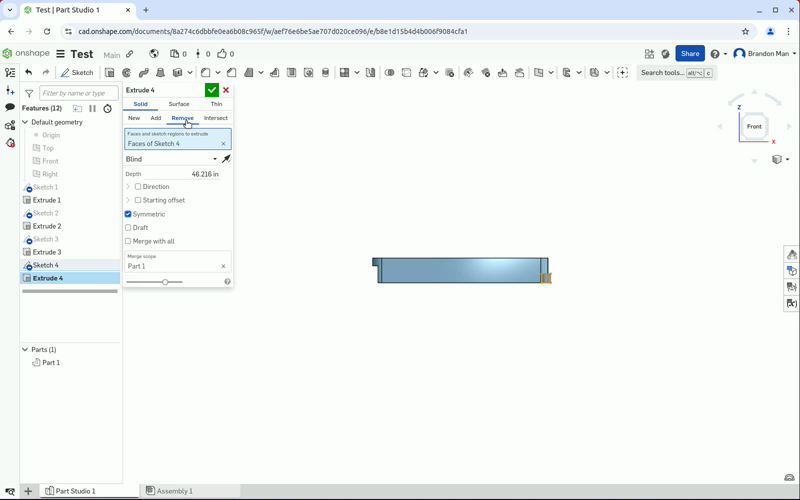
key(tab, 2)
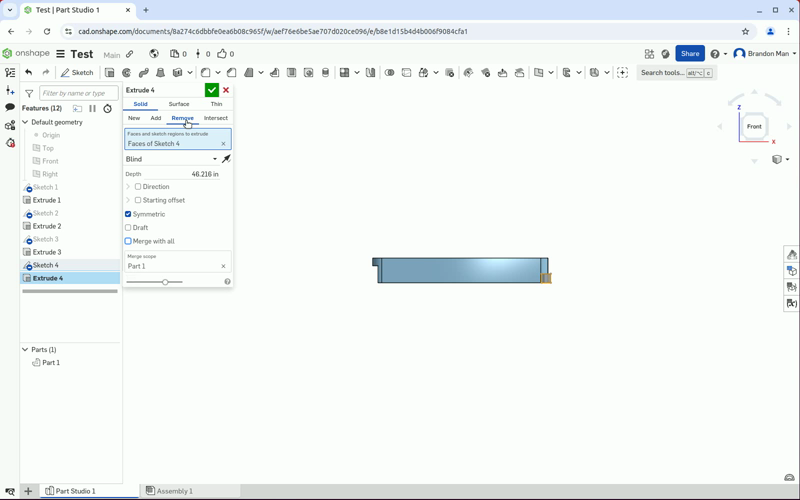
key(space)
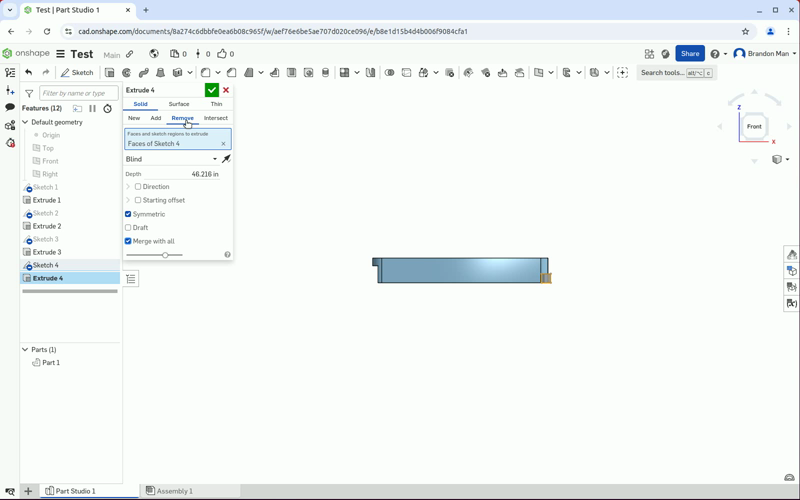
key(enter)
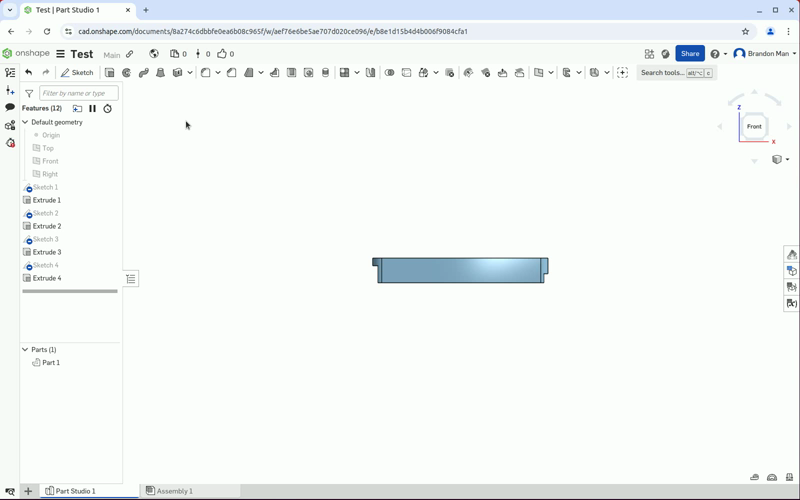
key(shift+h)
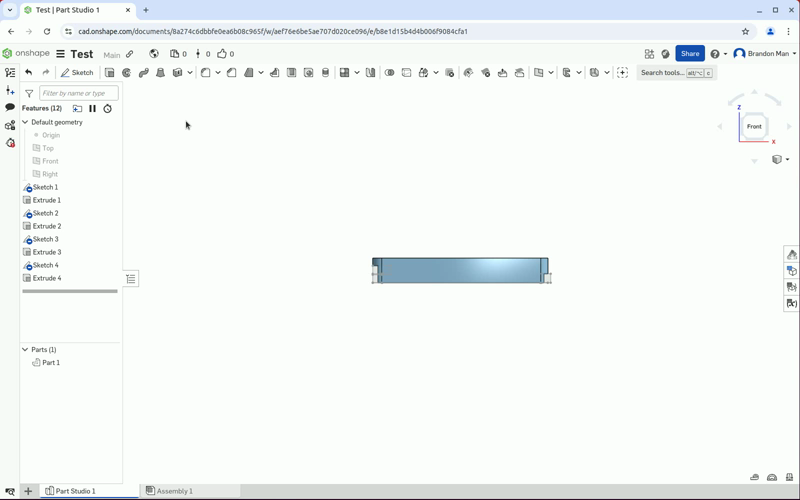
key(shift+h)
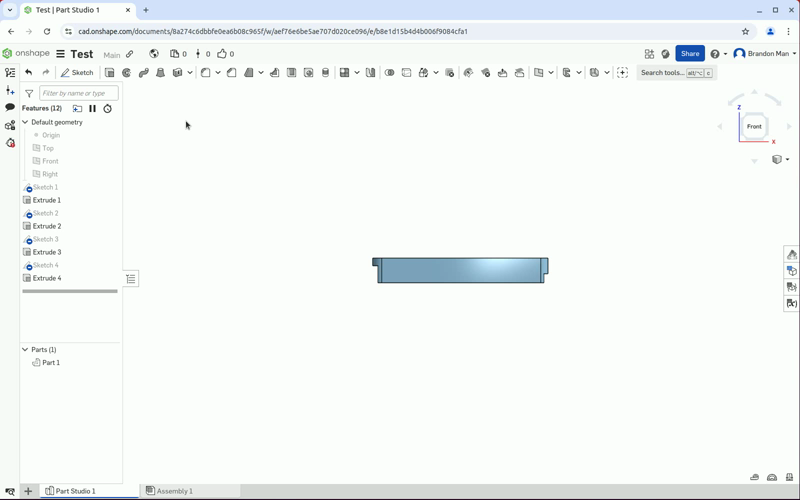
mouse_move(73, 189)
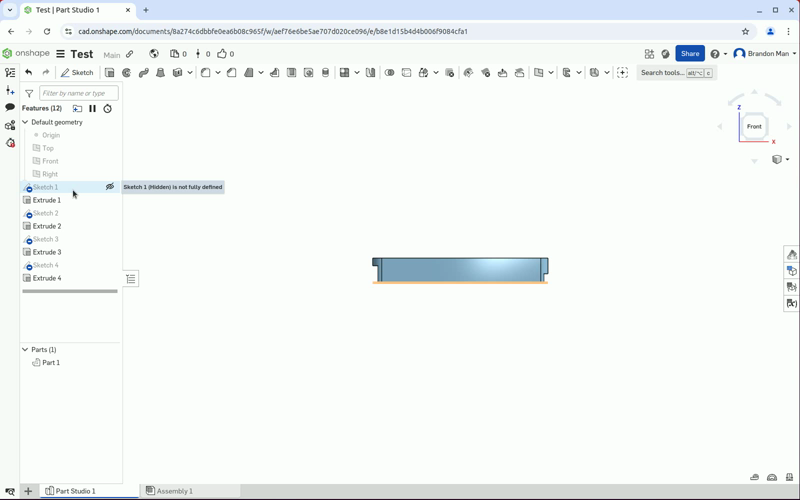
click(73, 189)
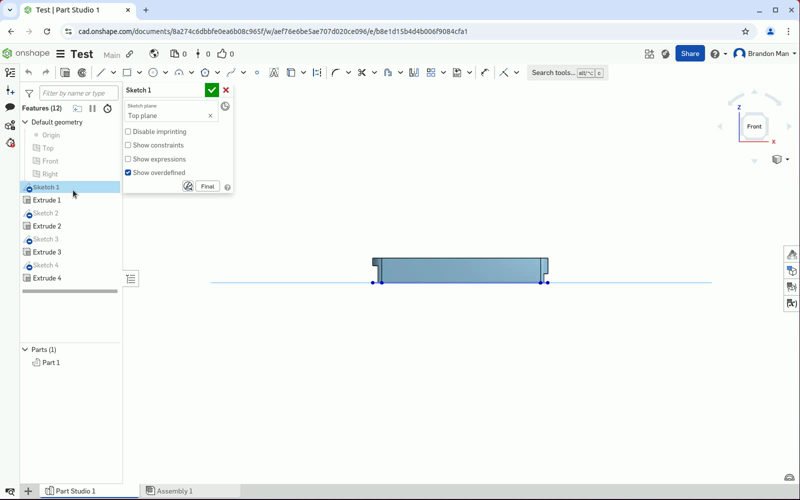
mouse_move(229, 92)
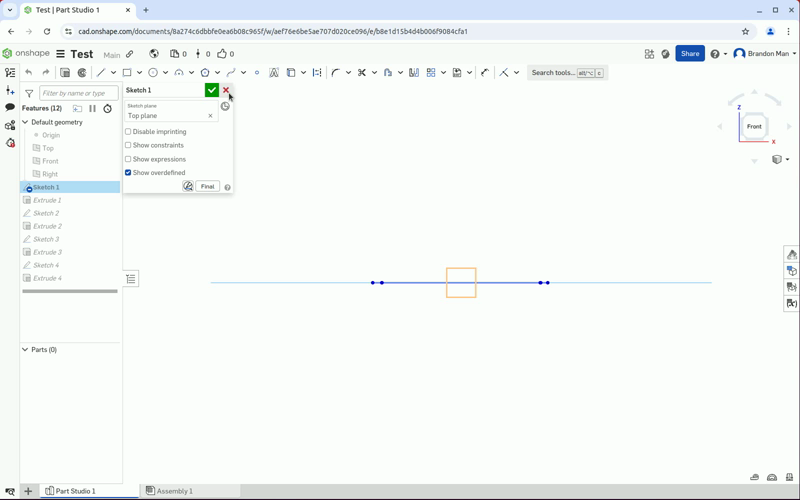
click(229, 92)
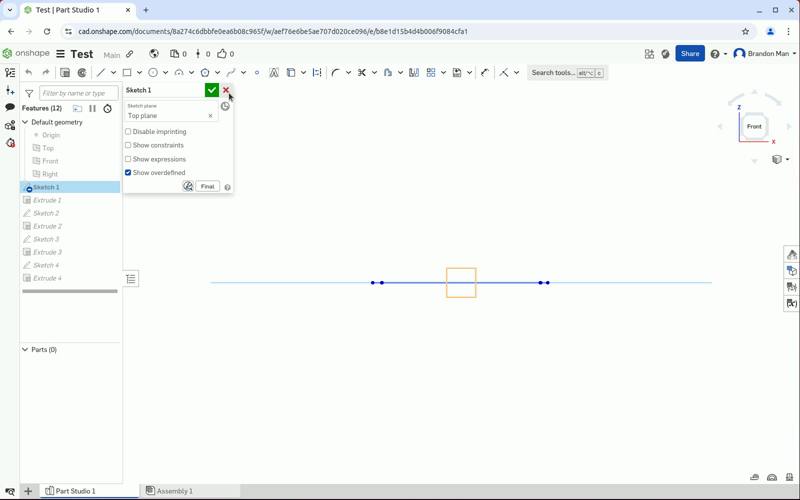
key(shift+s)
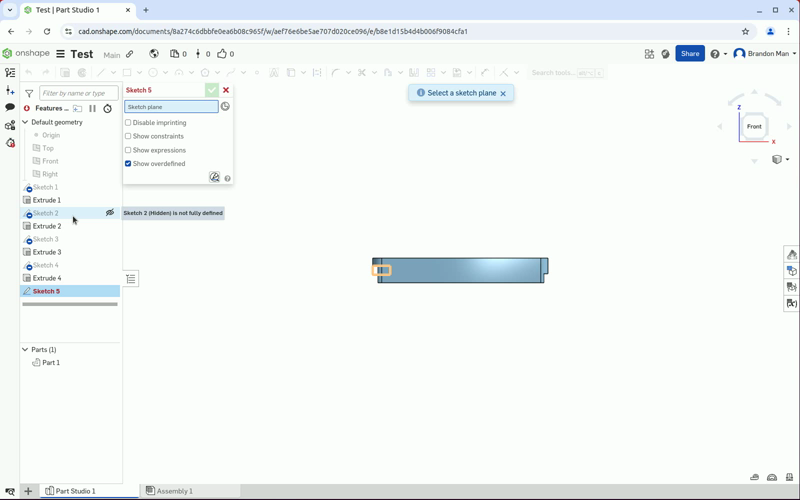
scroll(3)
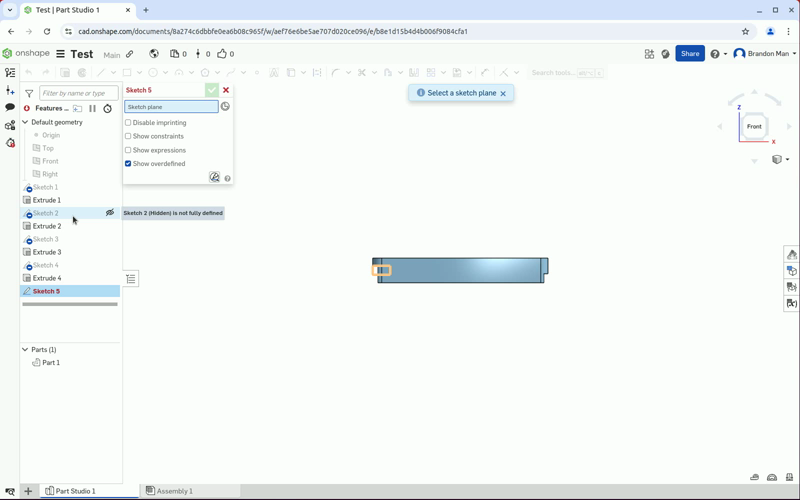
mouse_move(73, 163)
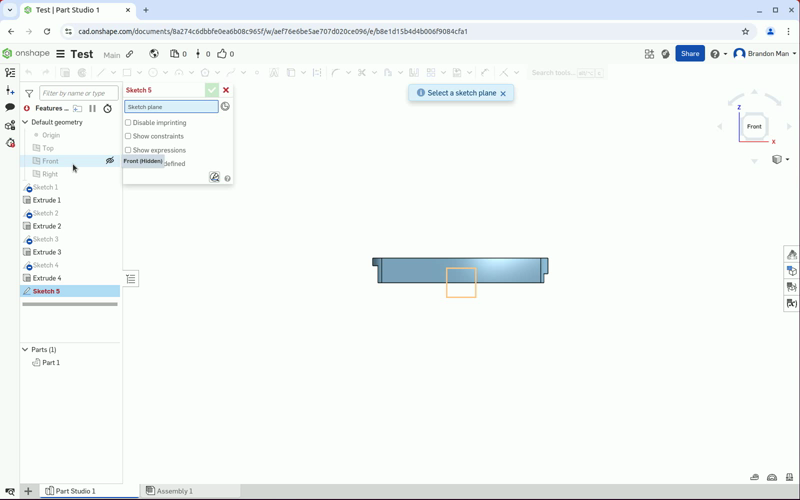
click(73, 163)
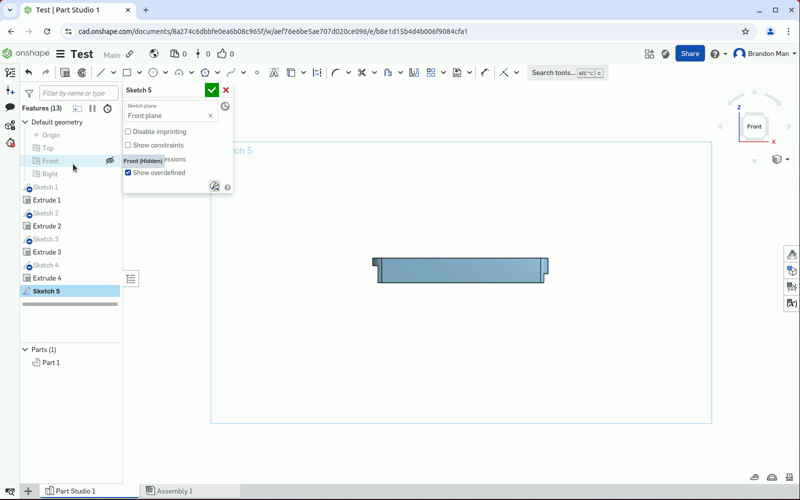
mouse_move(73, 352)
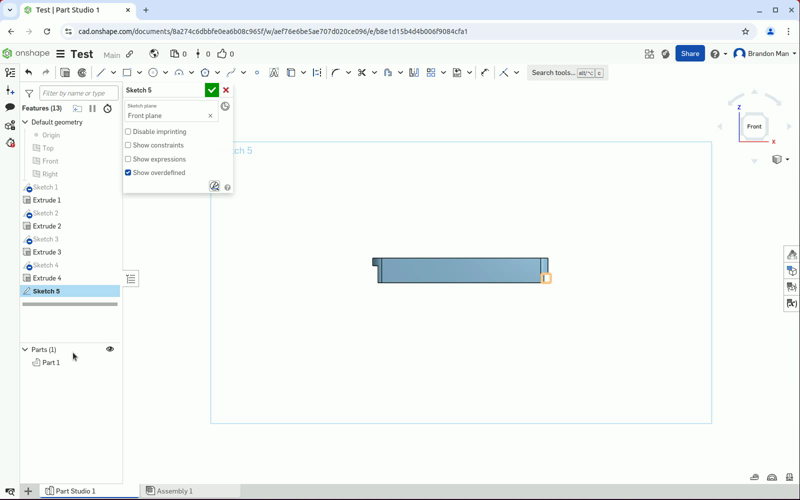
key(y)
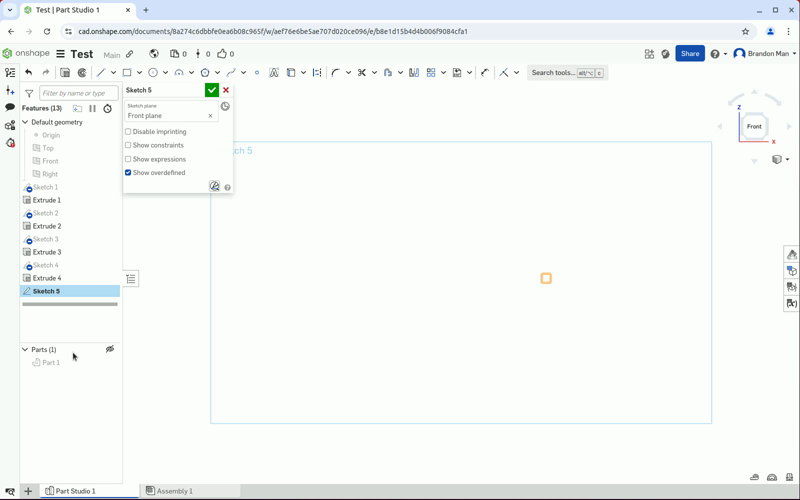
key(l)
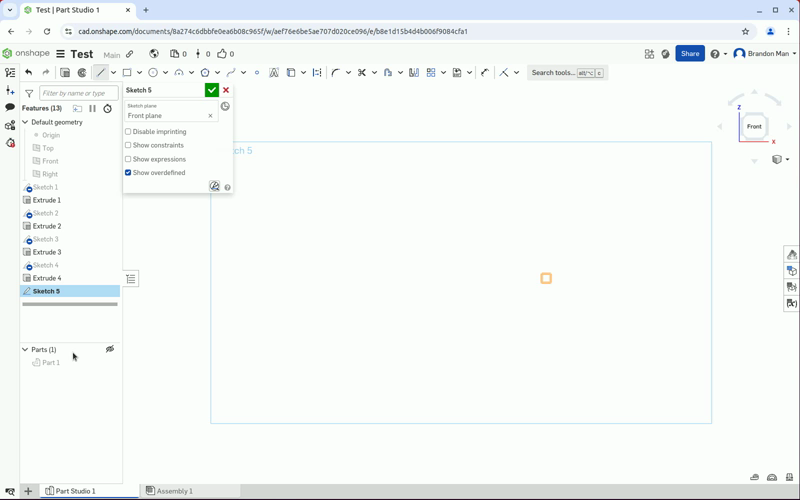
key_down(shift)
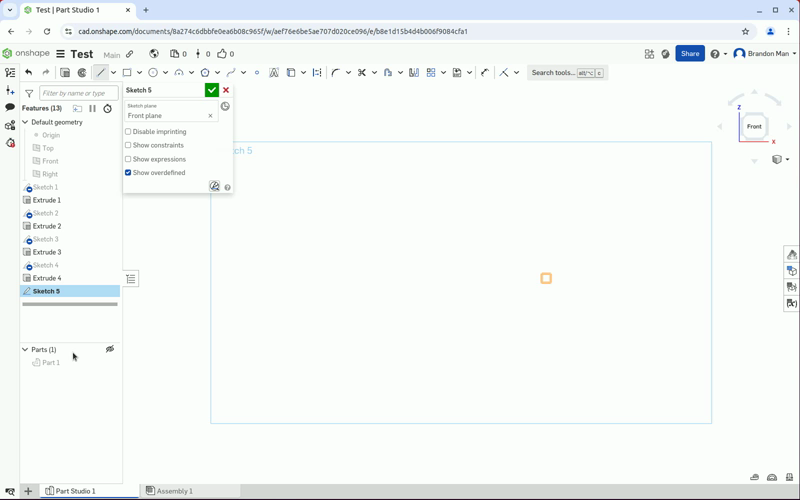
mouse_move(533, 274)
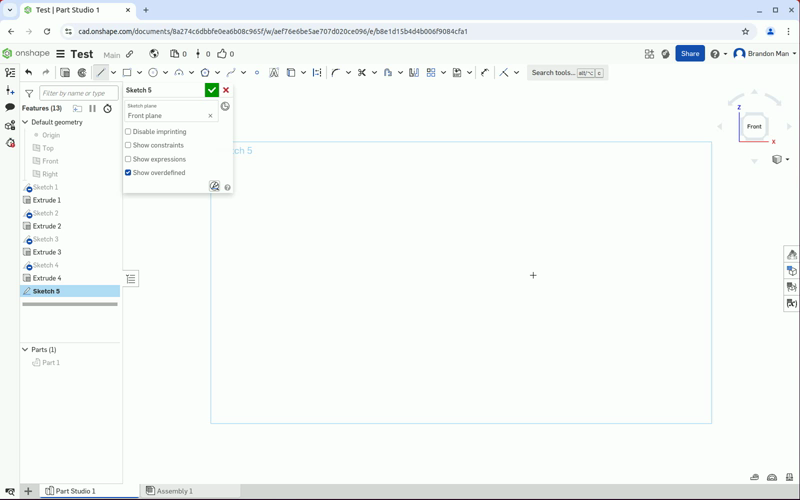
click(533, 274)
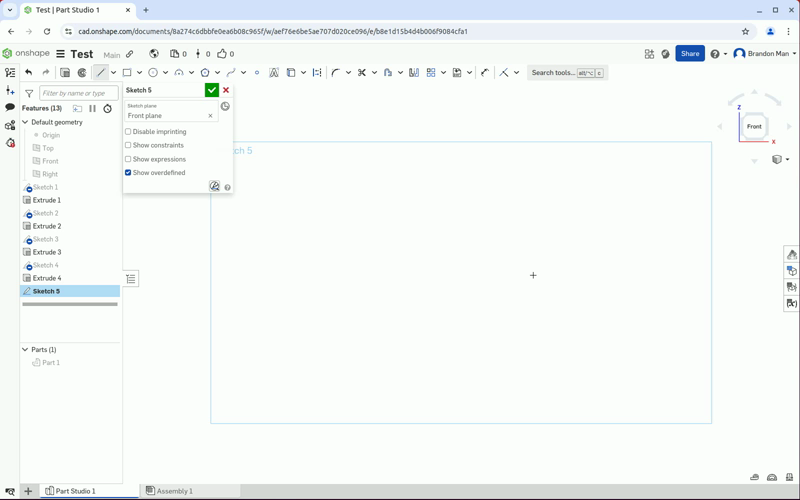
key_up(shift)
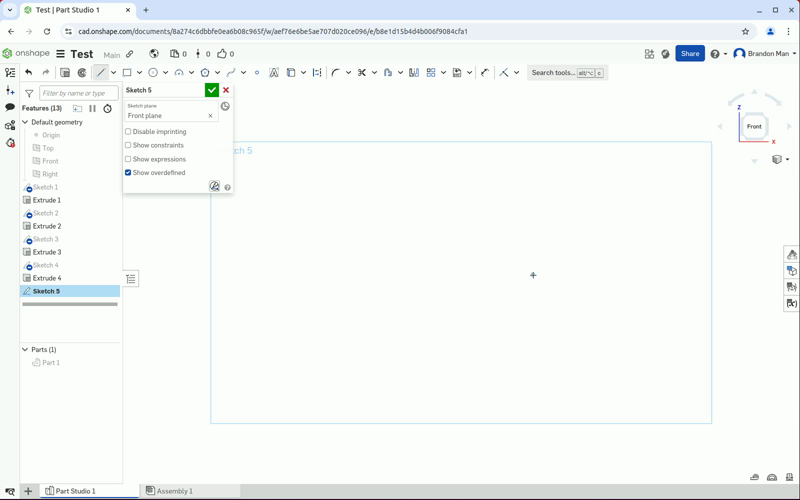
key_down(shift)
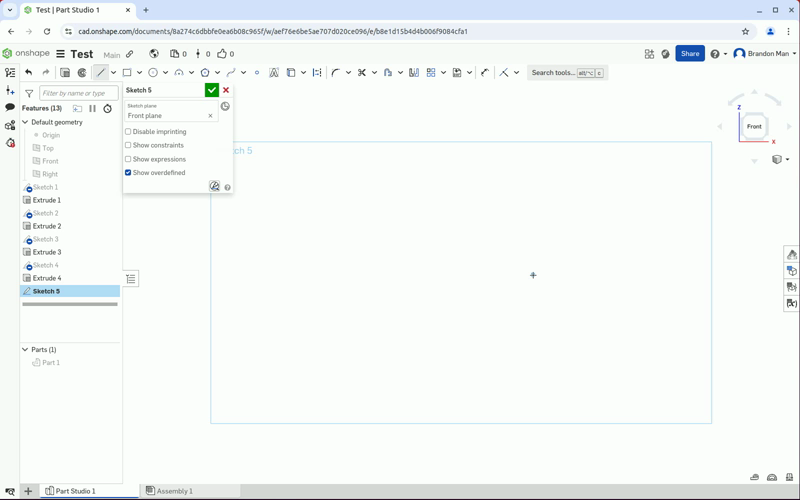
mouse_move(563, 274)
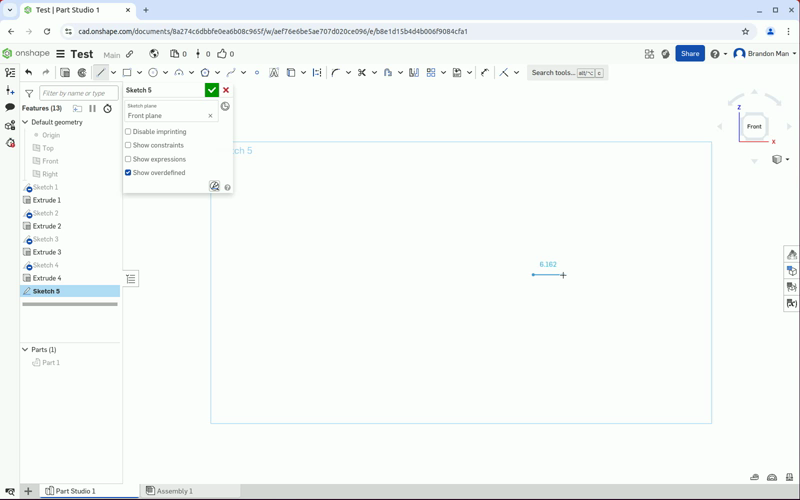
mouse_move(542, 274)
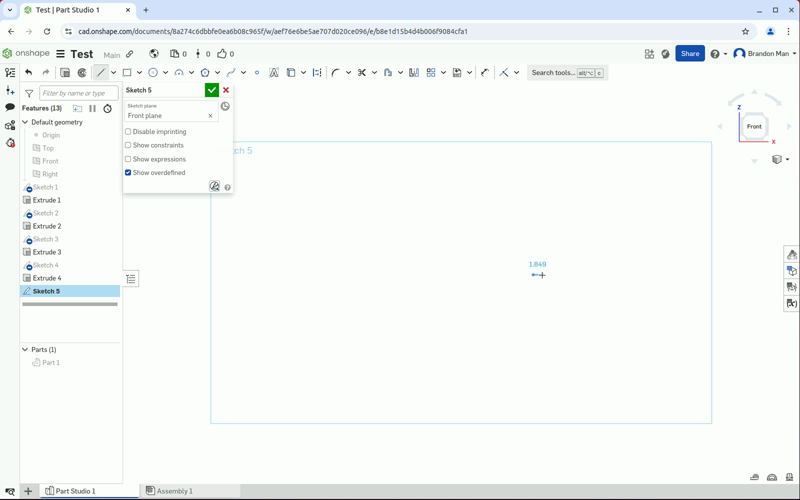
click(542, 274)
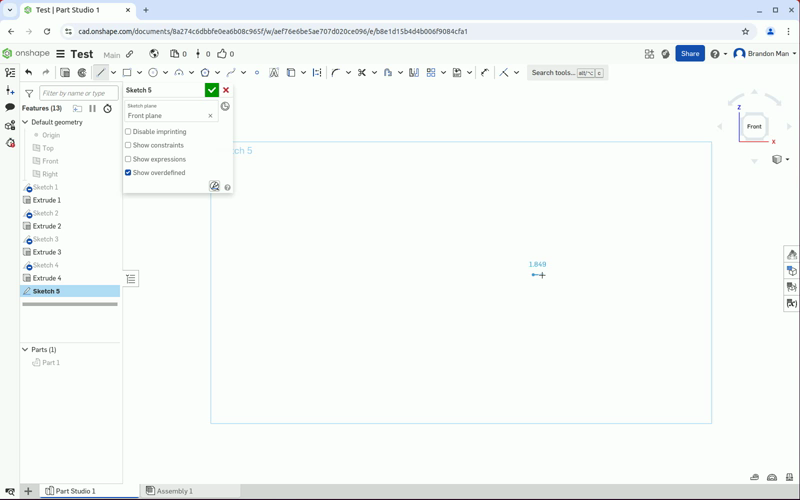
key_up(shift)
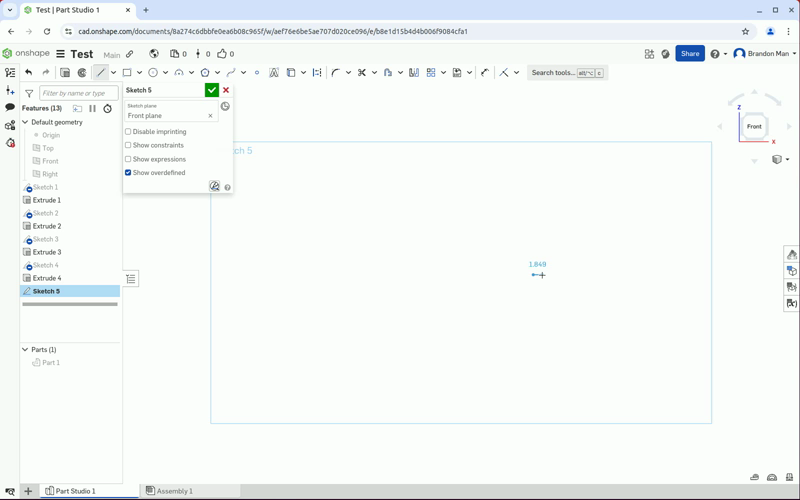
key_down(shift)
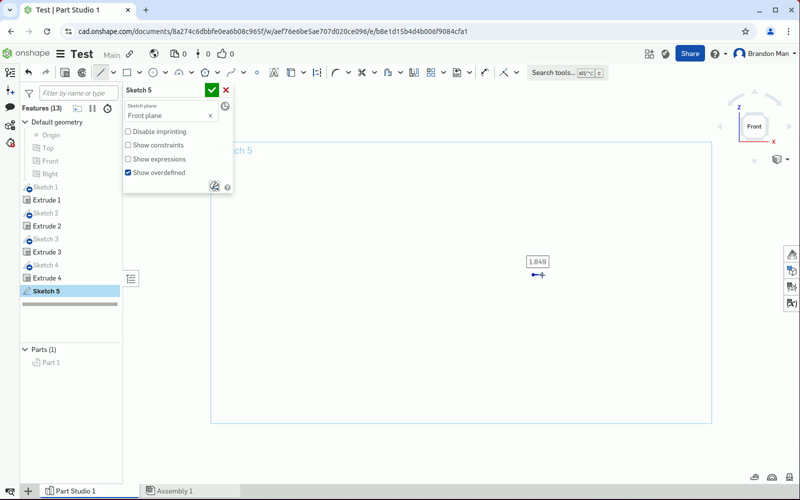
mouse_move(572, 274)
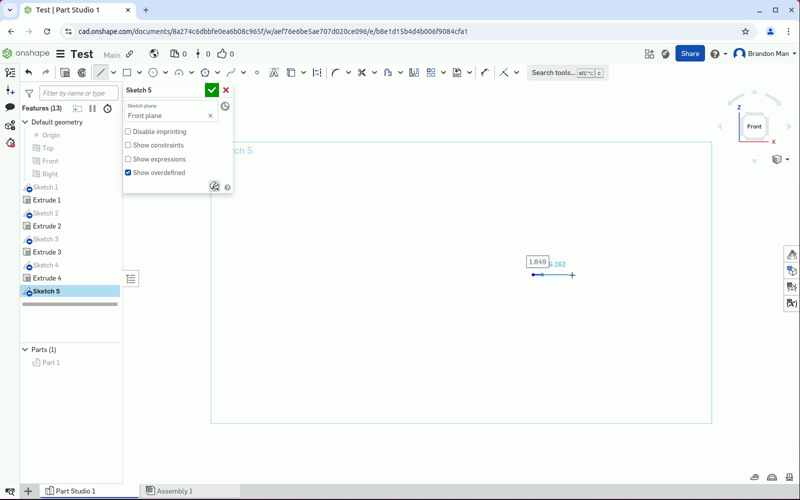
mouse_move(550, 274)
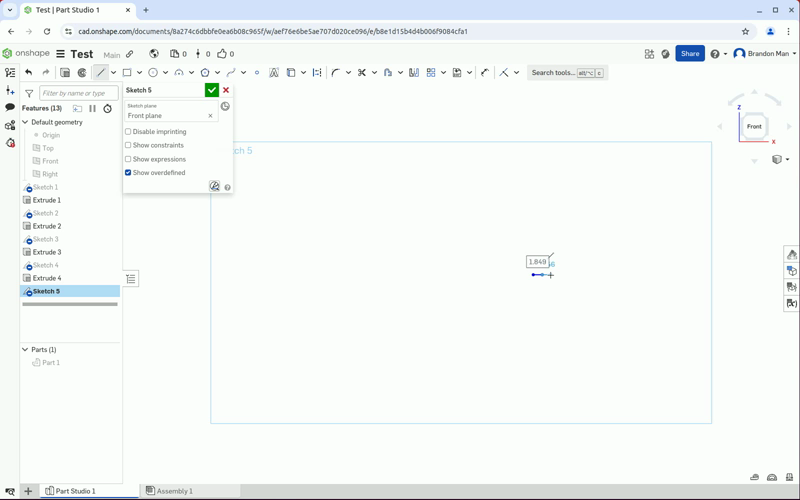
click(550, 274)
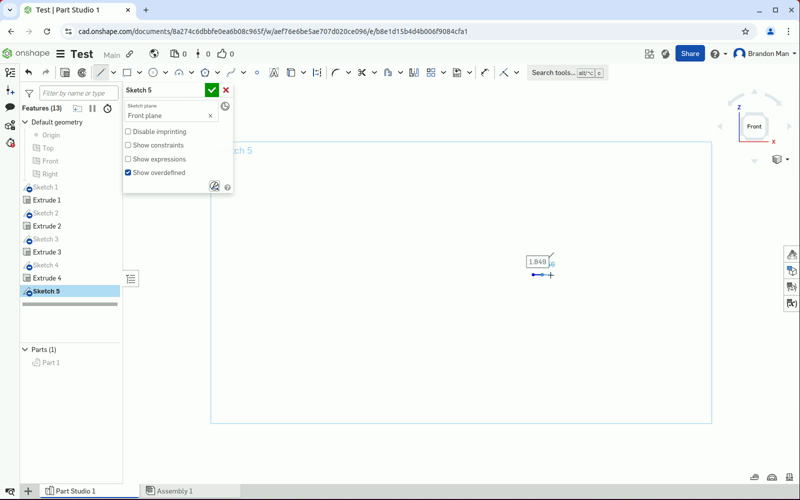
key_up(shift)
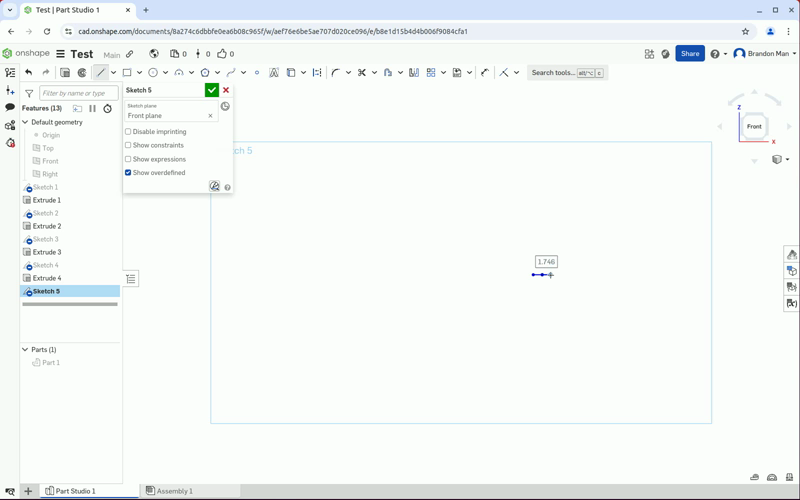
key_down(shift)
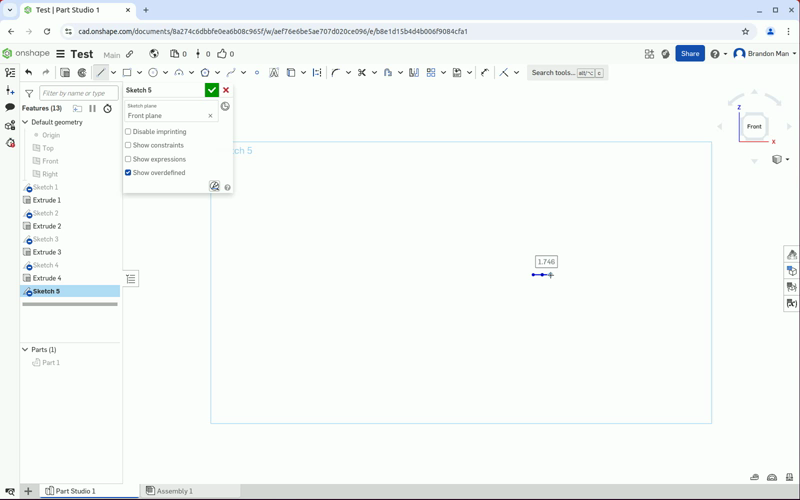
mouse_move(580, 274)
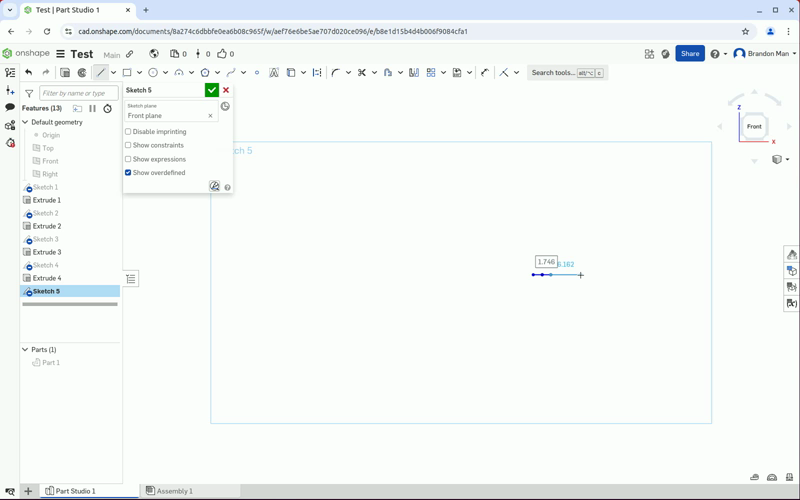
mouse_move(550, 265)
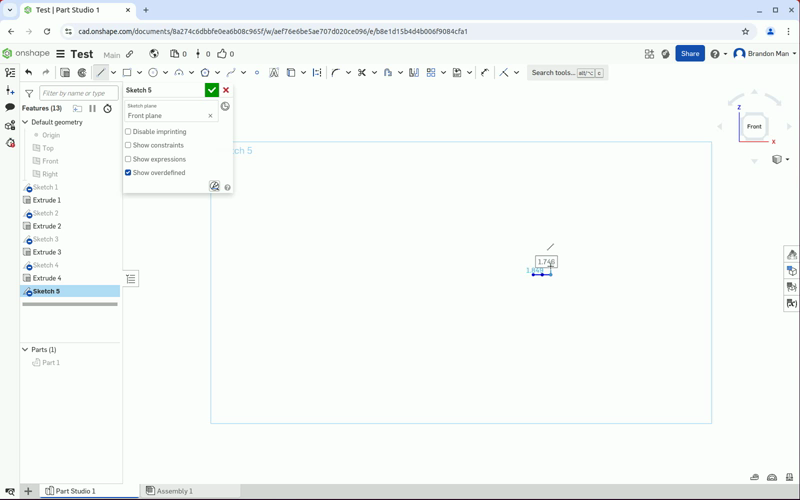
click(550, 265)
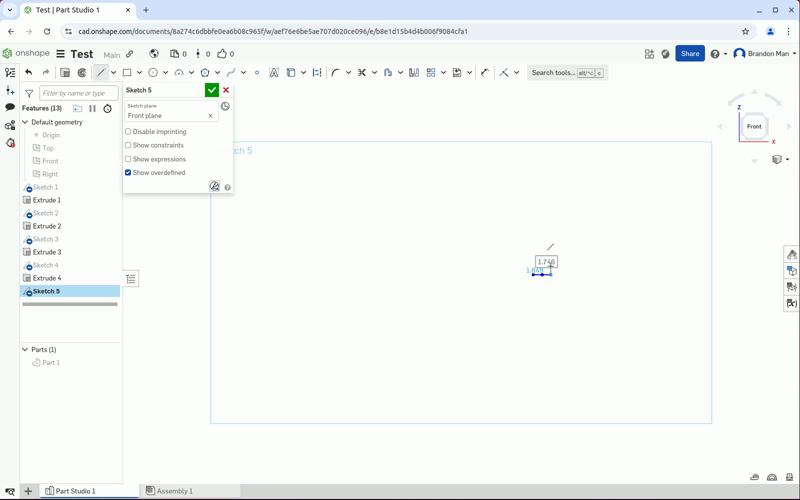
key_up(shift)
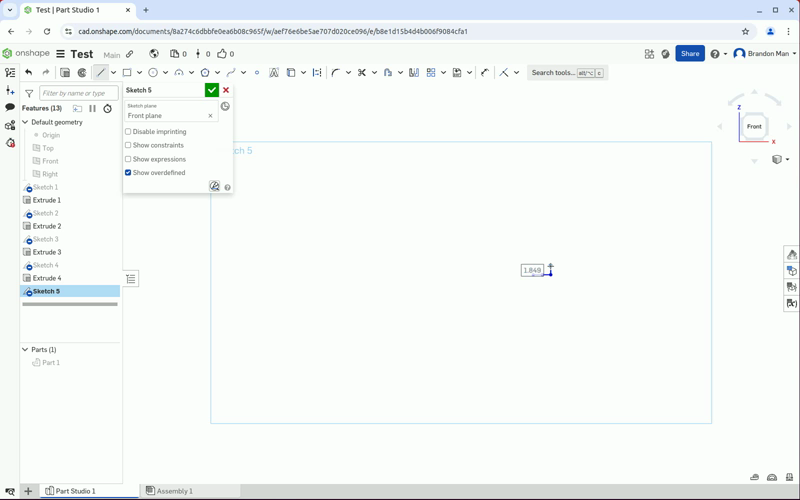
key_down(shift)
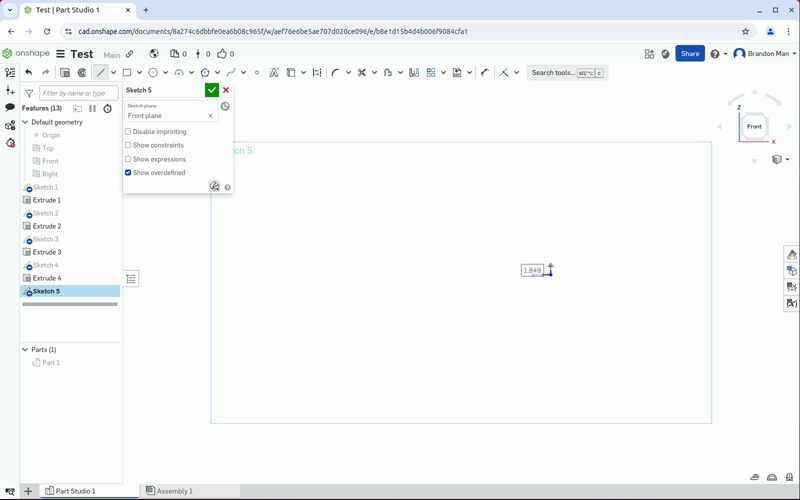
mouse_move(580, 265)
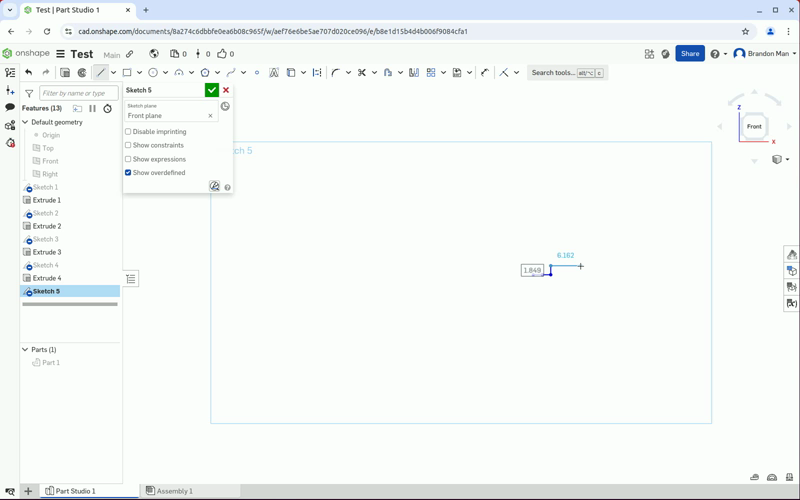
mouse_move(533, 265)
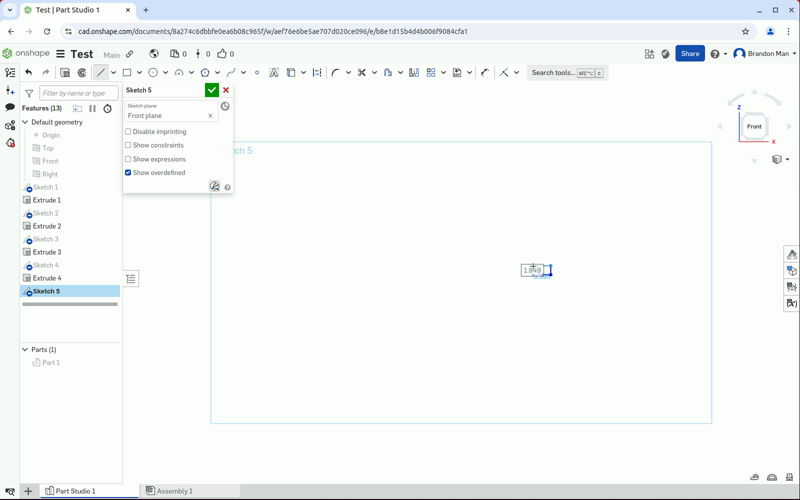
click(533, 265)
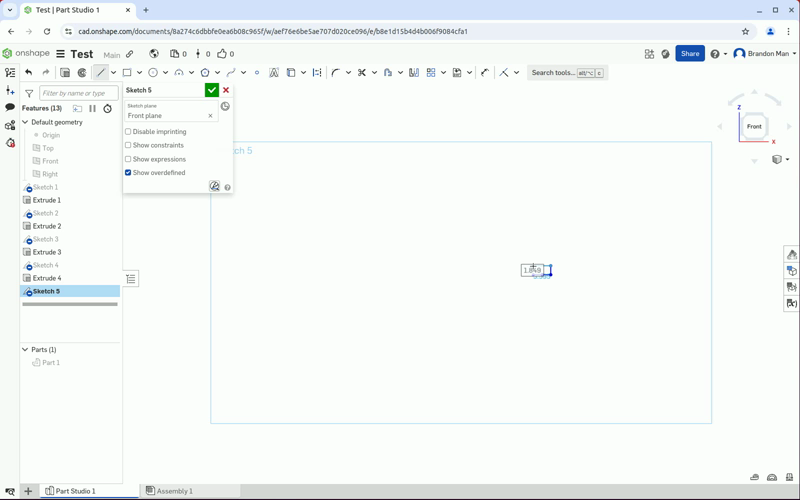
key_up(shift)
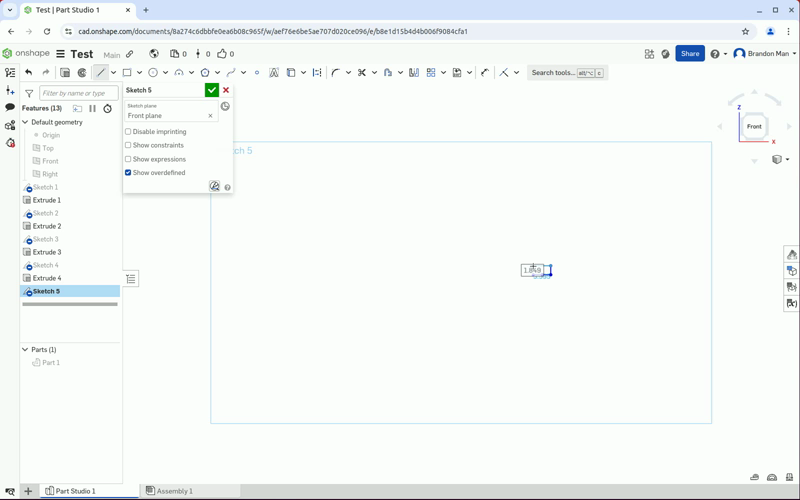
mouse_move(563, 265)
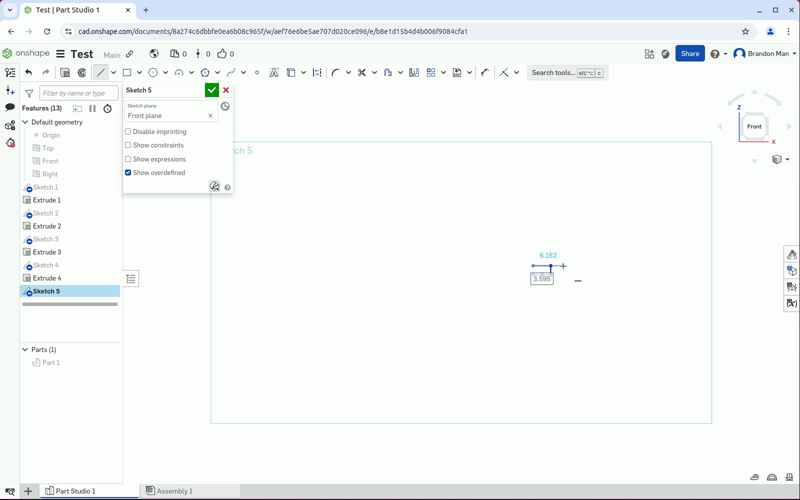
key_down(shift)
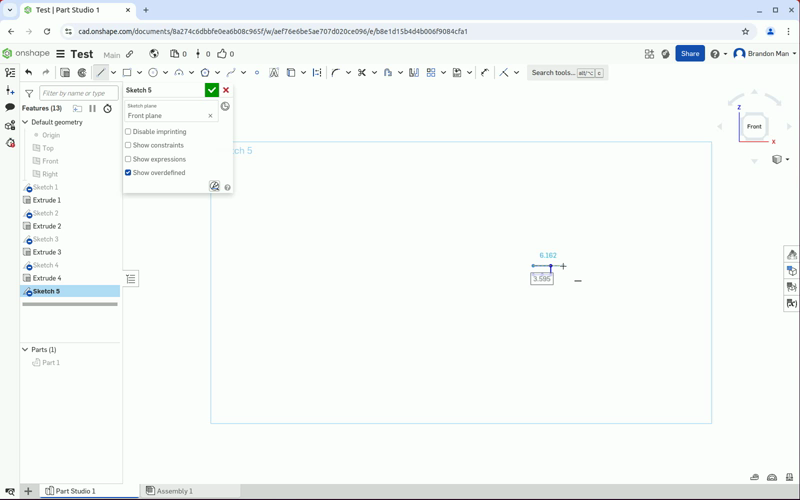
mouse_move(533, 274)
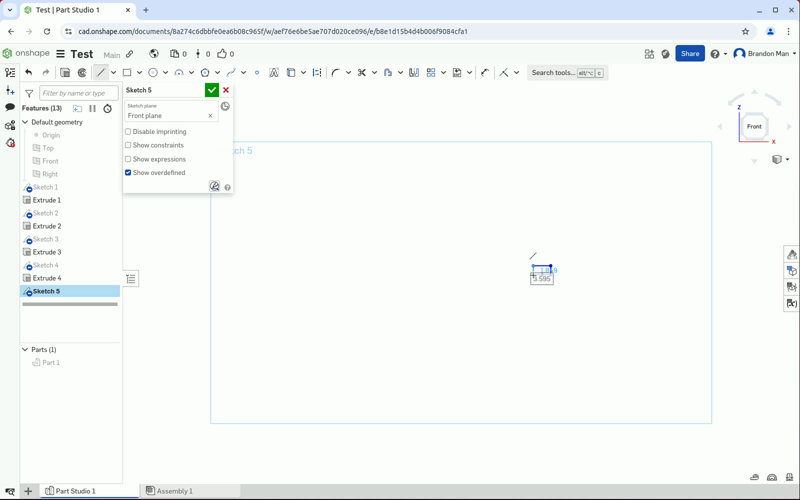
key_up(shift)
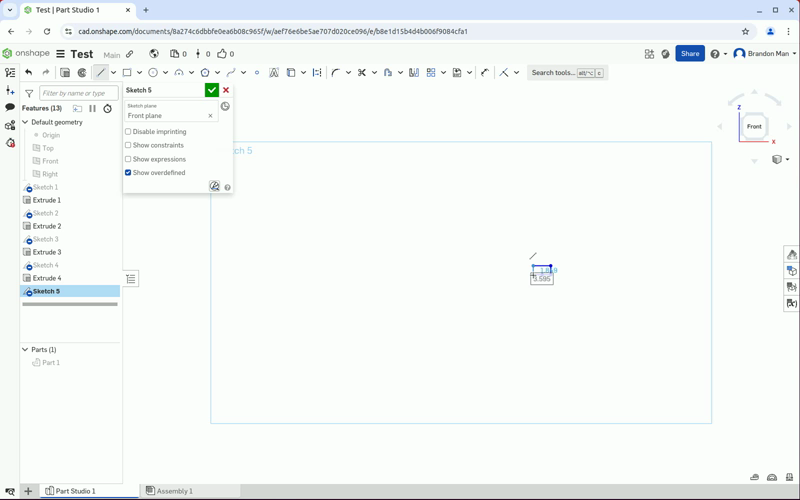
click(533, 274)
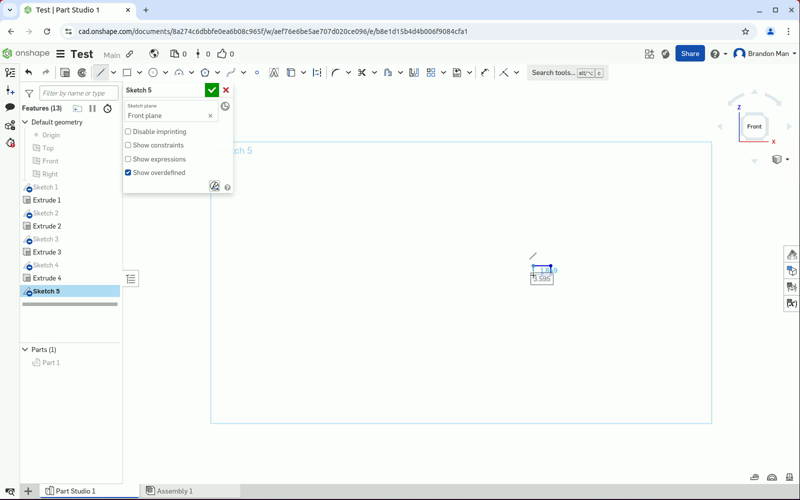
key(esc)
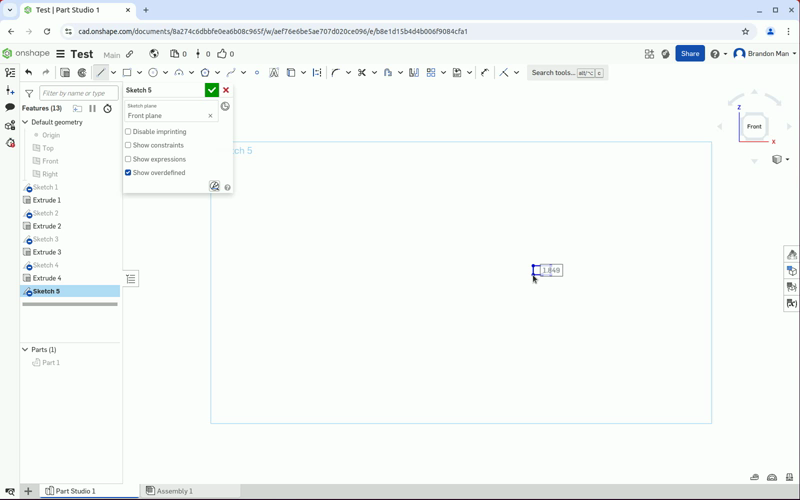
mouse_move(534, 272)
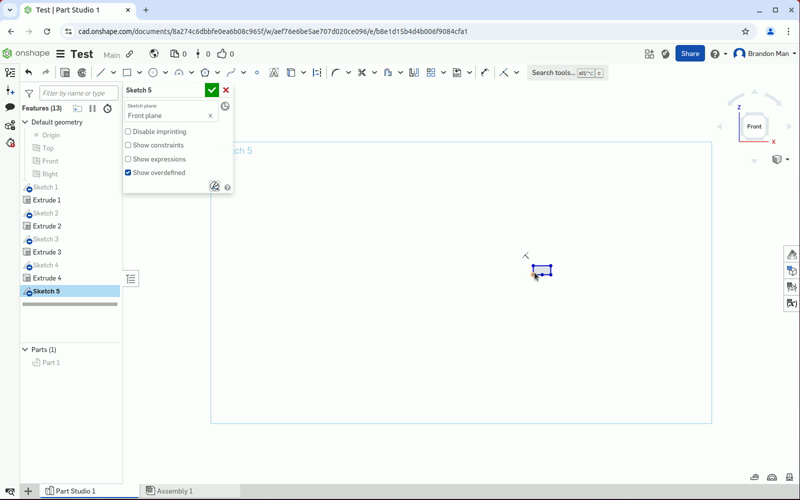
scroll(6)
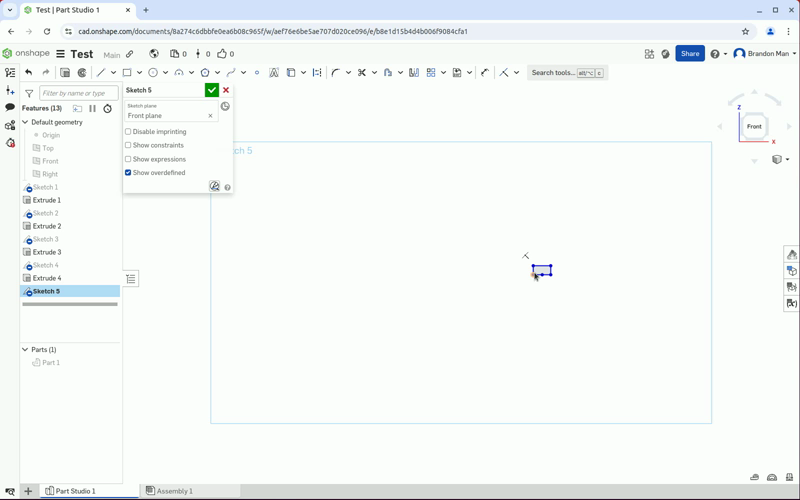
scroll(6)
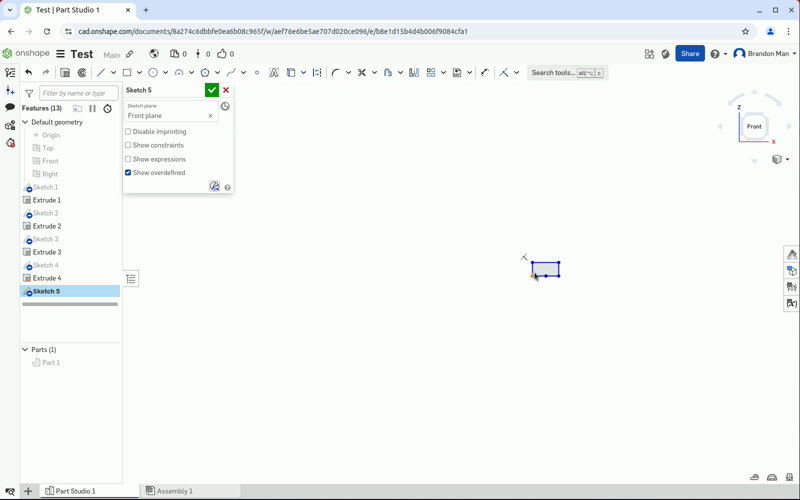
scroll(6)
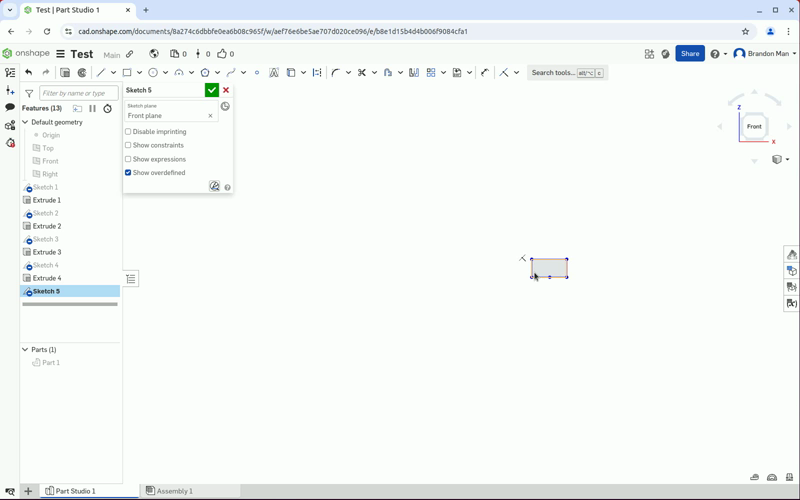
scroll(6)
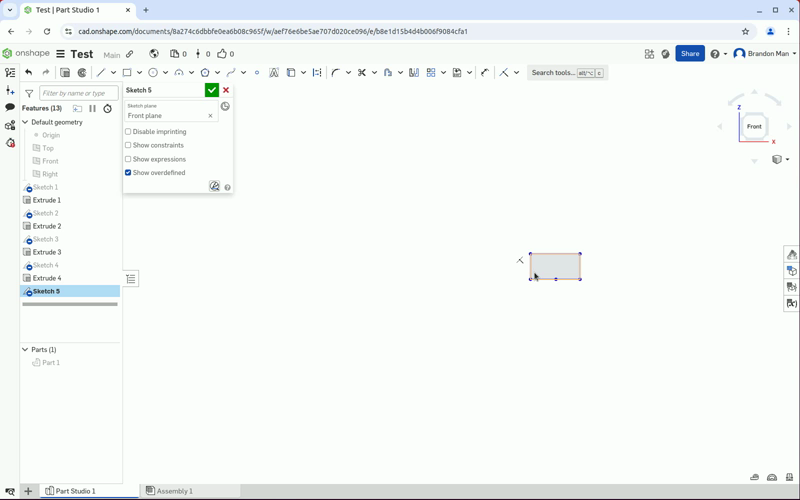
scroll(6)
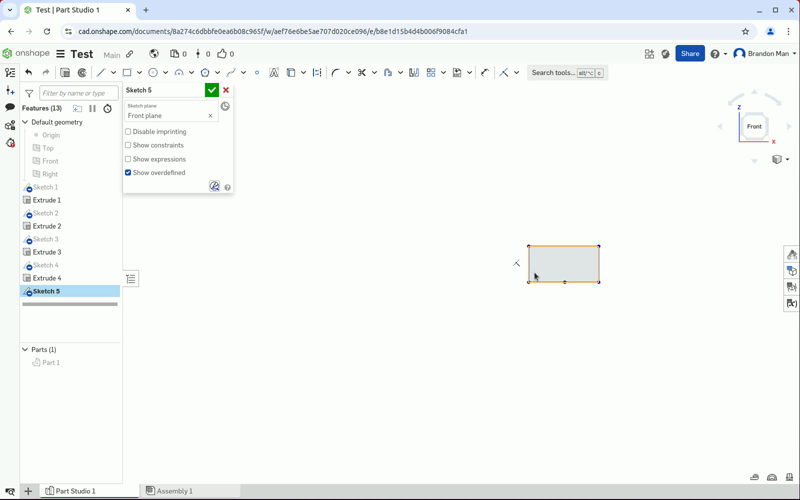
scroll(6)
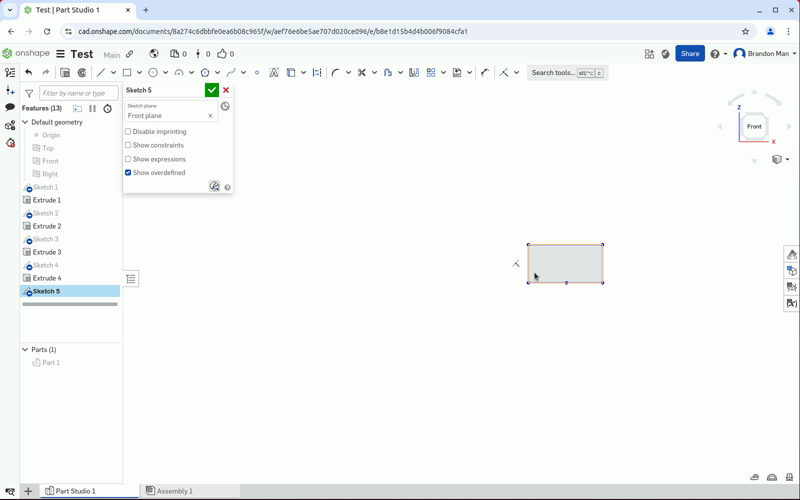
scroll(6)
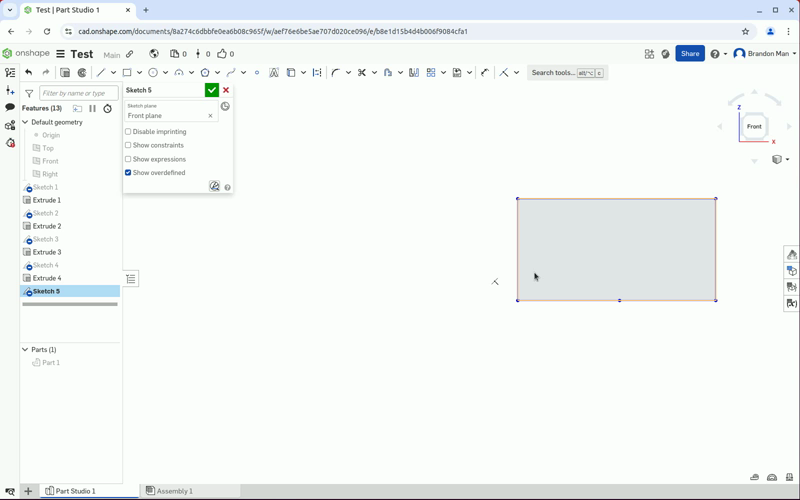
click(534, 272)
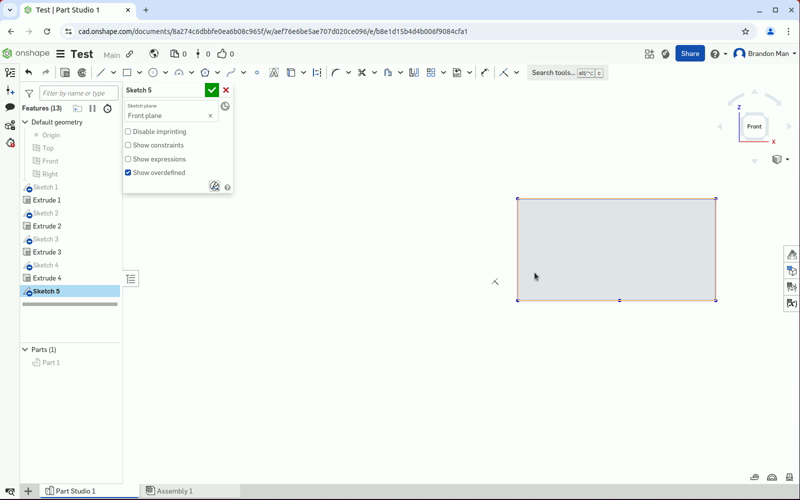
scroll(-6)
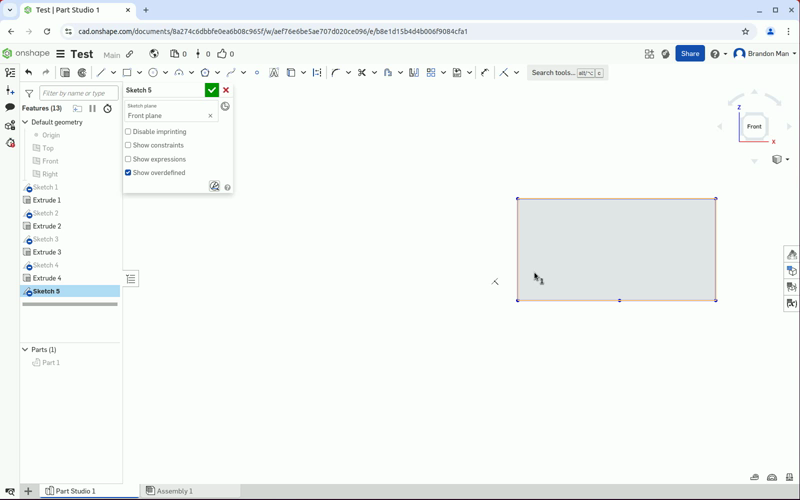
scroll(-6)
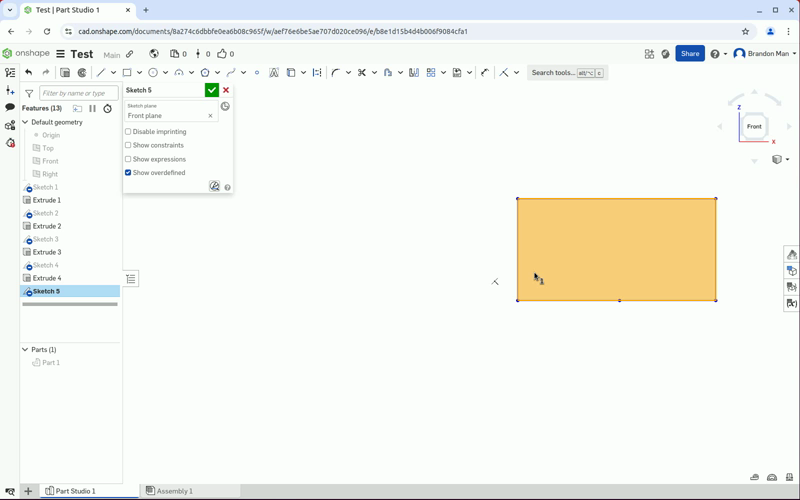
scroll(-6)
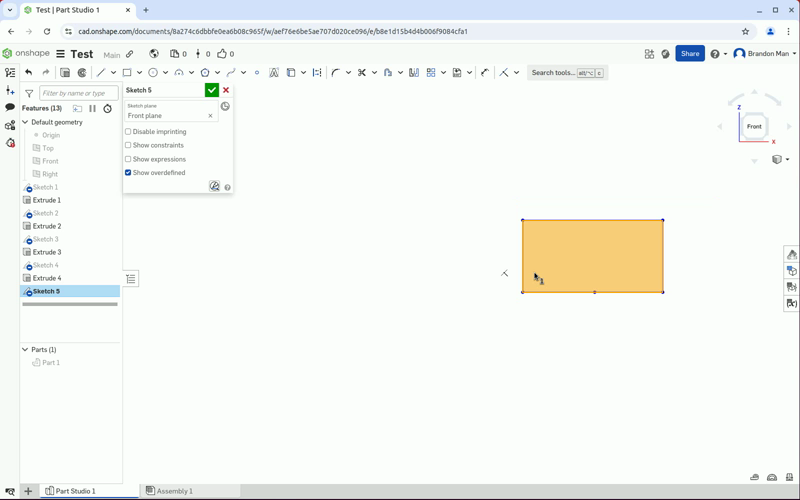
scroll(-6)
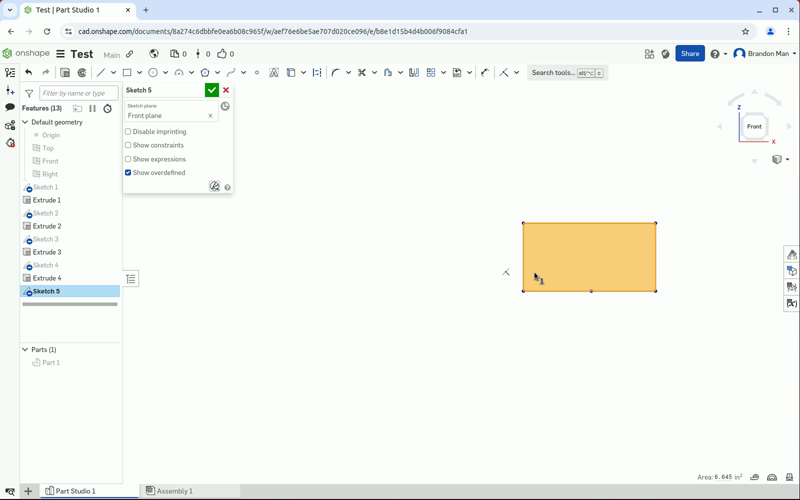
scroll(-6)
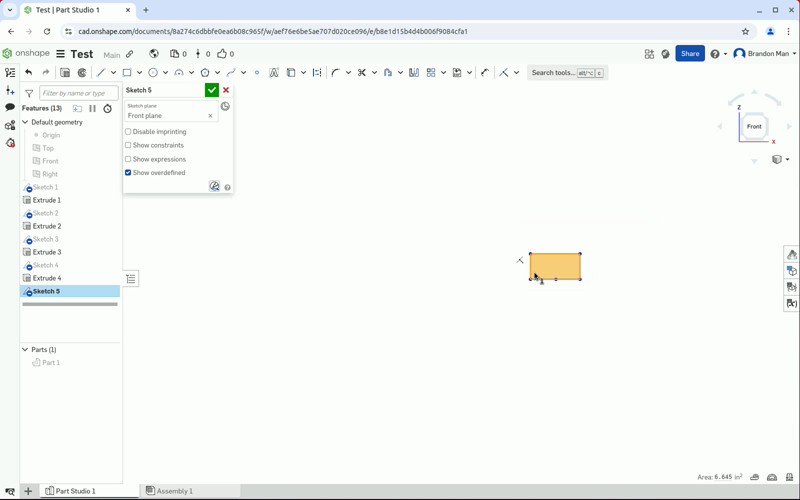
scroll(-6)
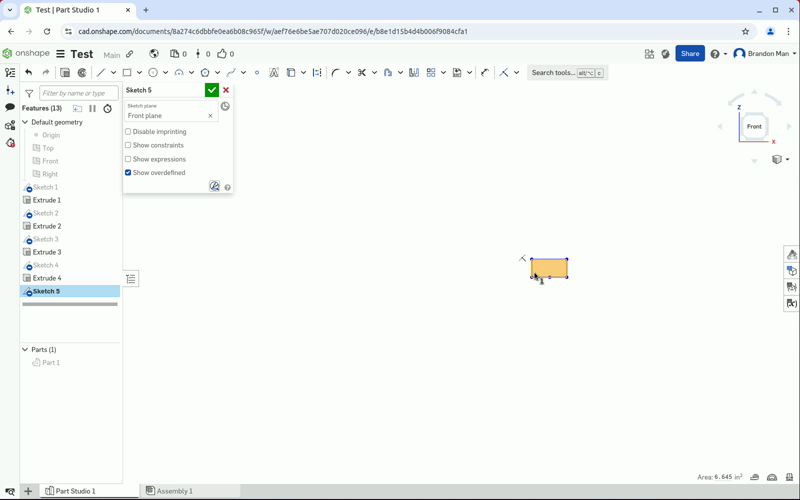
scroll(-6)
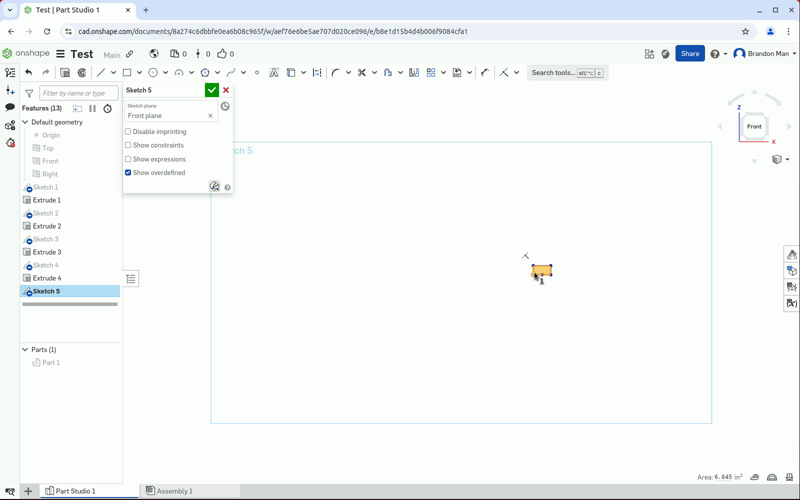
mouse_move(73, 352)
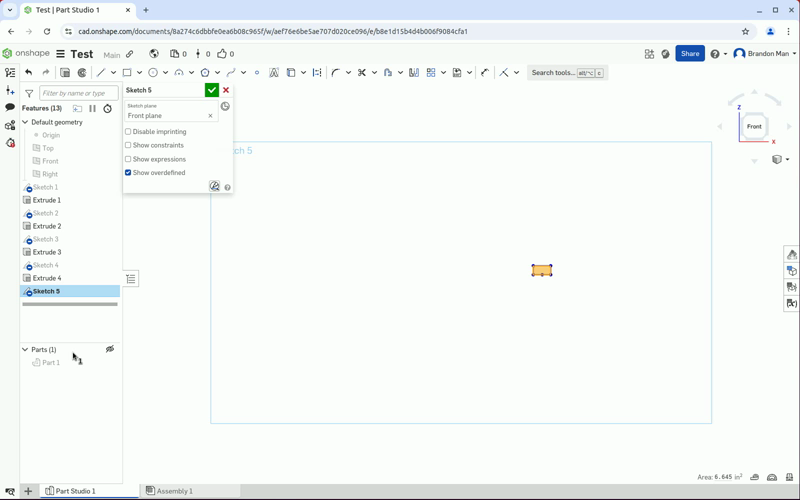
key(shift+y)
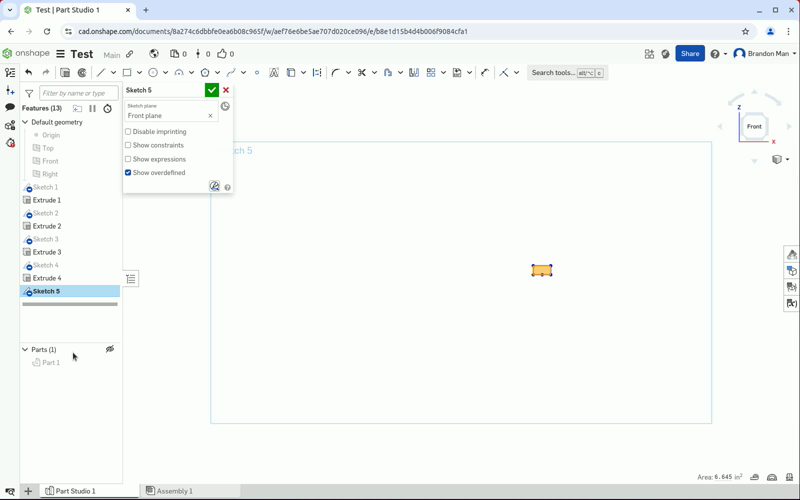
key(shift+e)
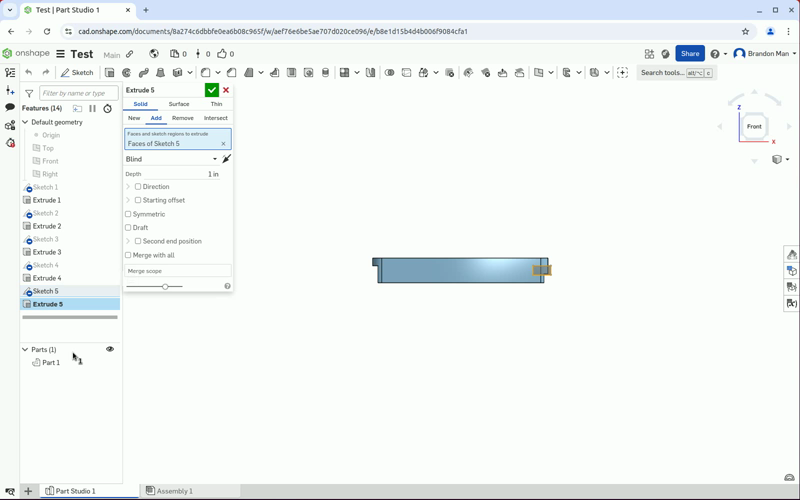
mouse_move(143, 106)
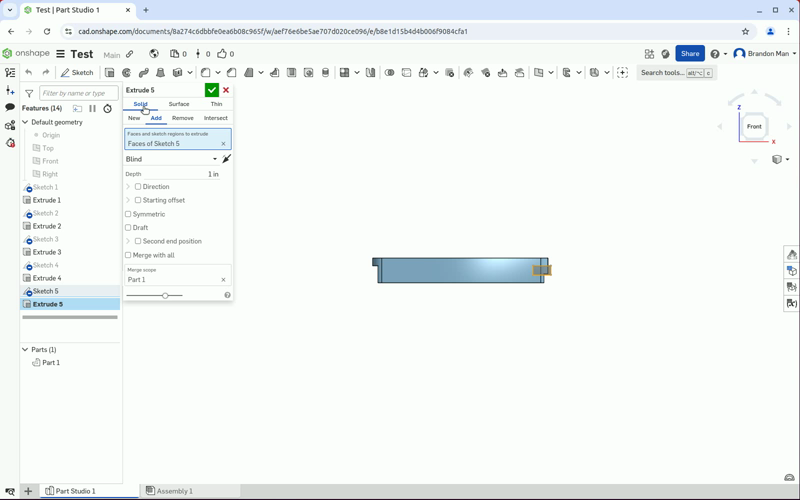
click(143, 106)
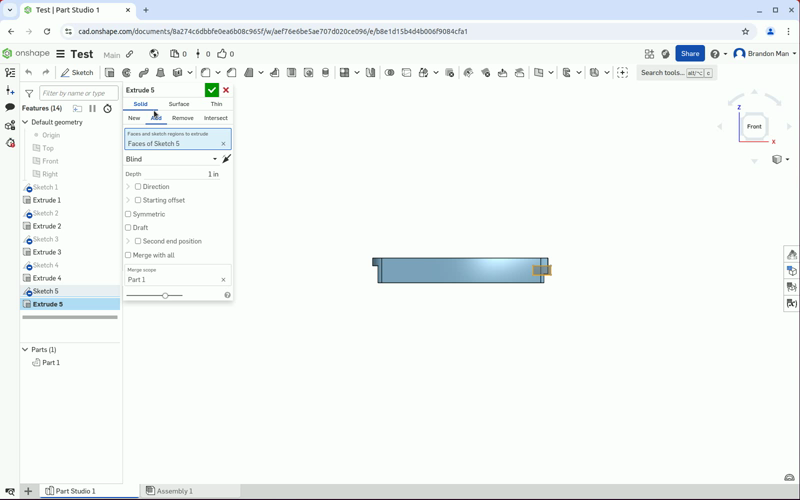
mouse_move(186, 120)
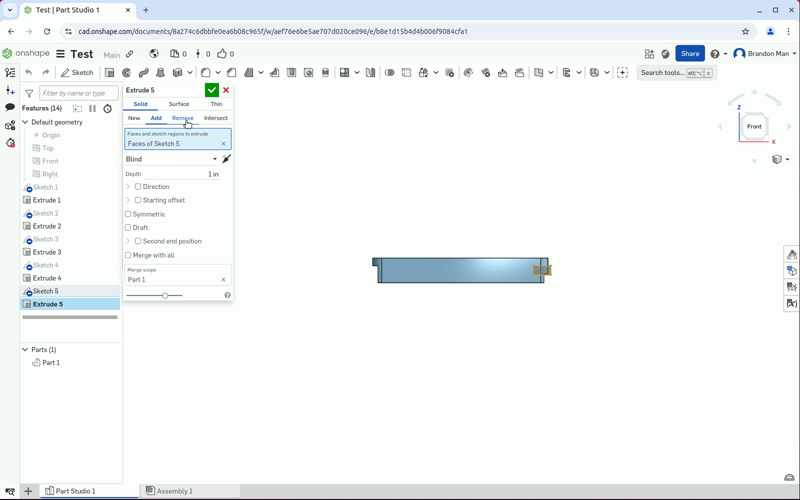
click(186, 120)
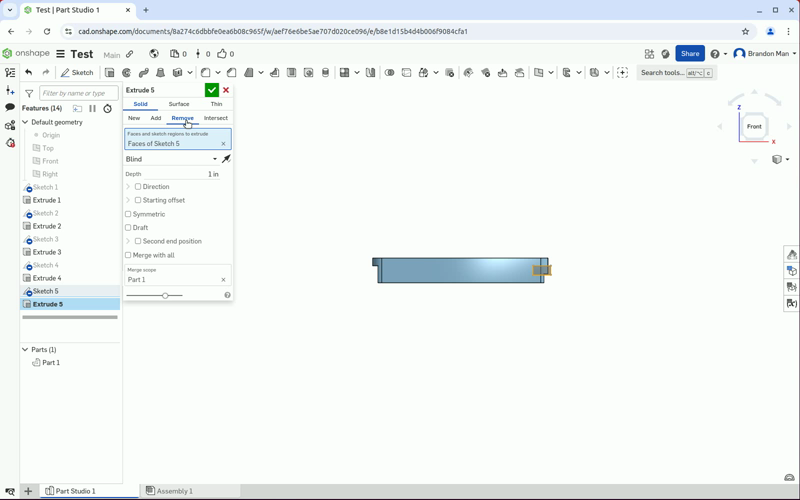
key(tab, 4)
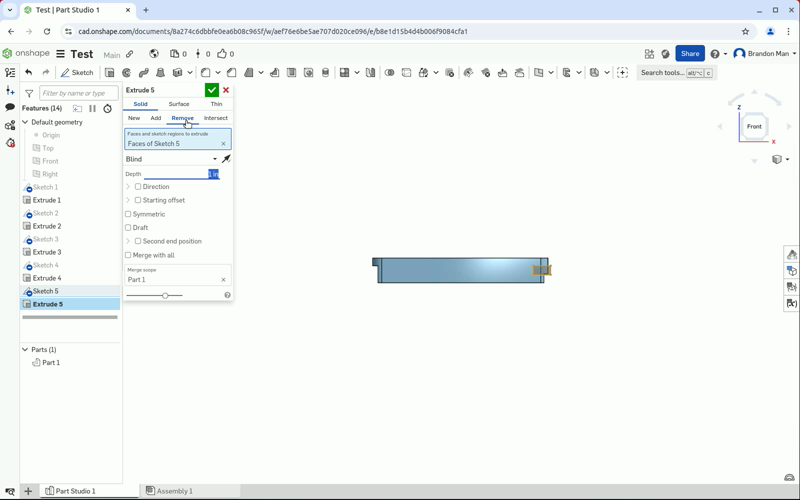
text(46.216)
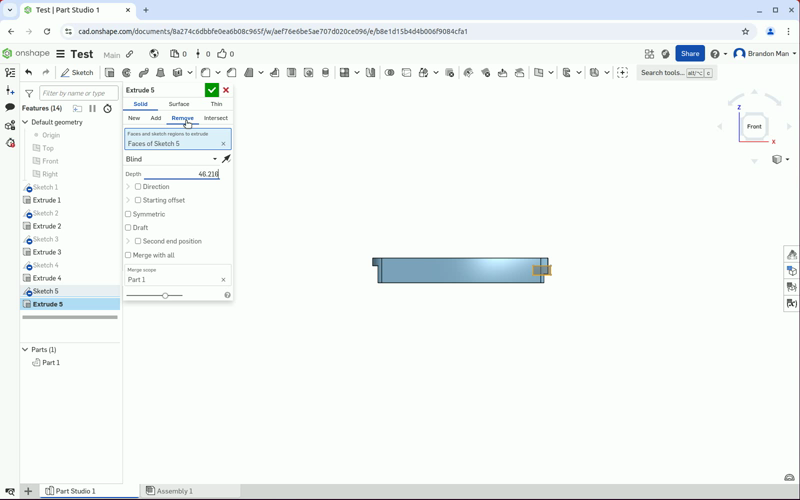
key(tab, 3)
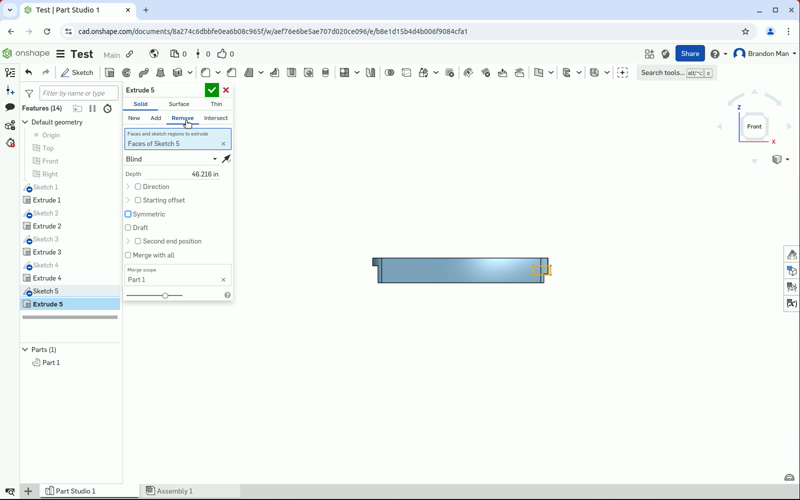
key(space)
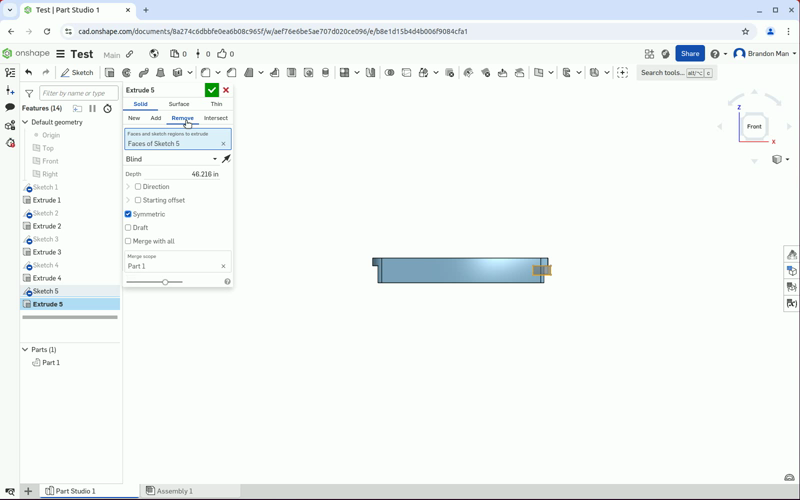
key(tab, 2)
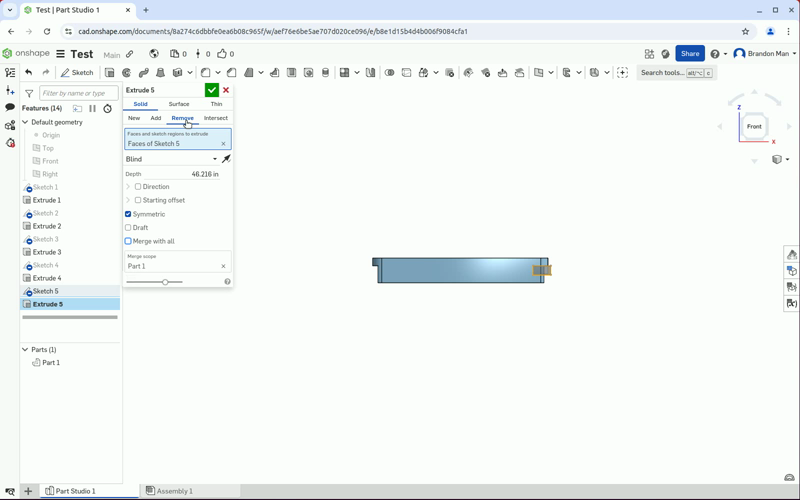
key(space)
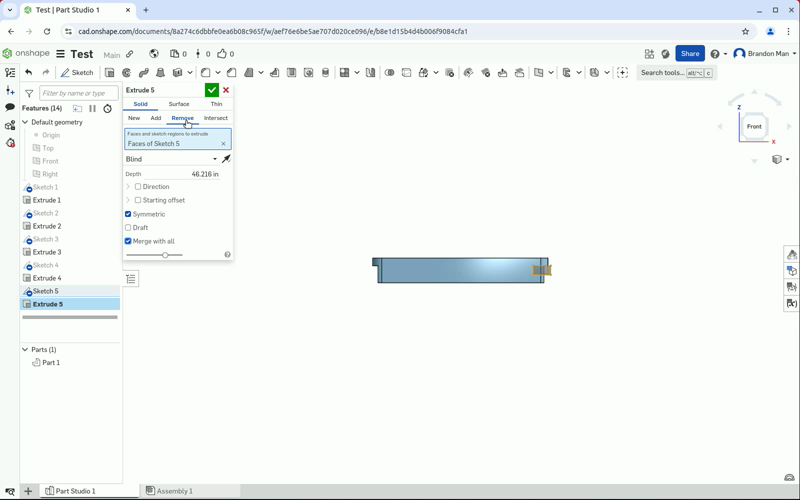
key(enter)
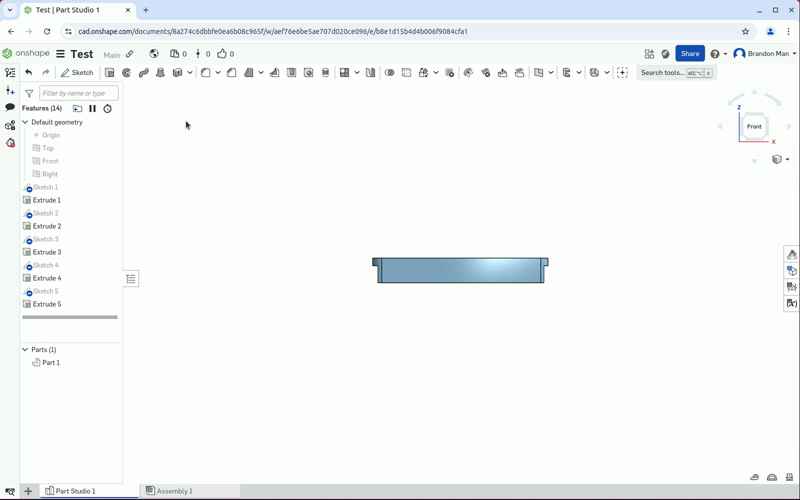
key(shift+h)
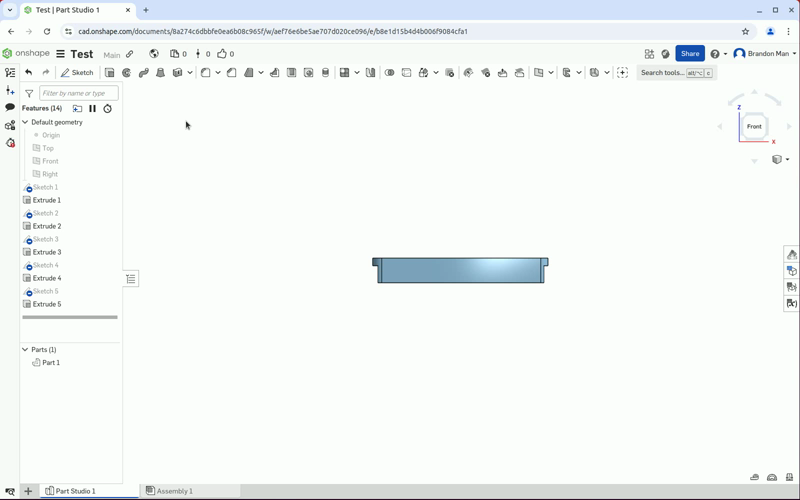
key(shift+h)
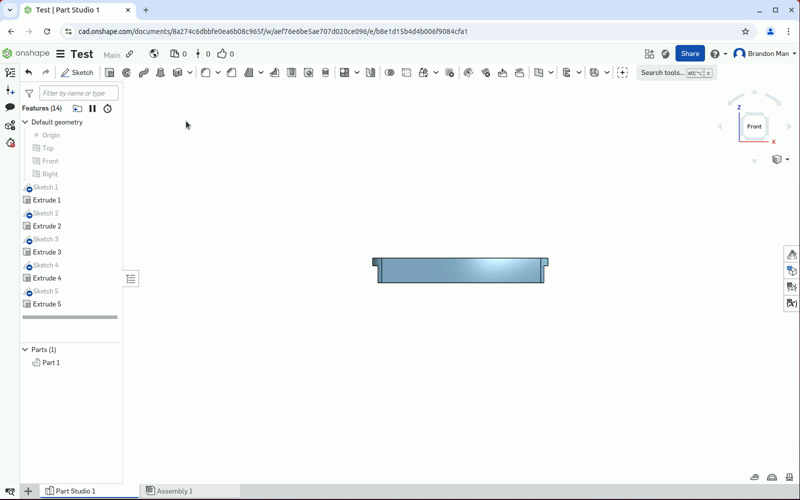
mouse_move(73, 189)
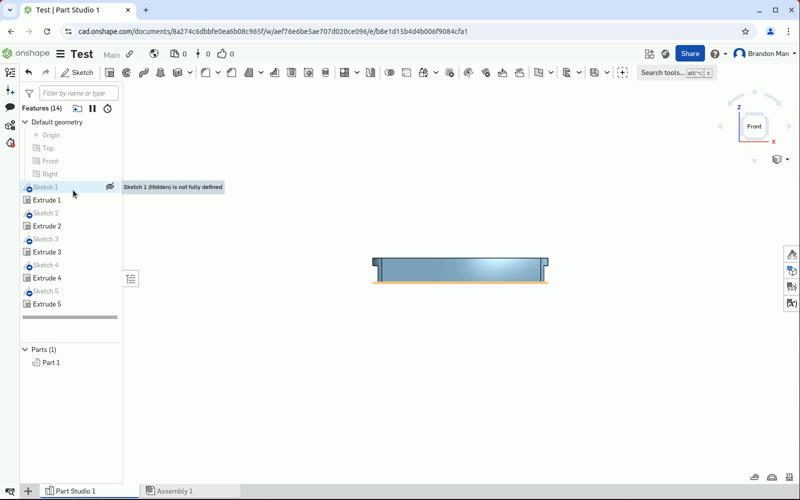
click(73, 189)
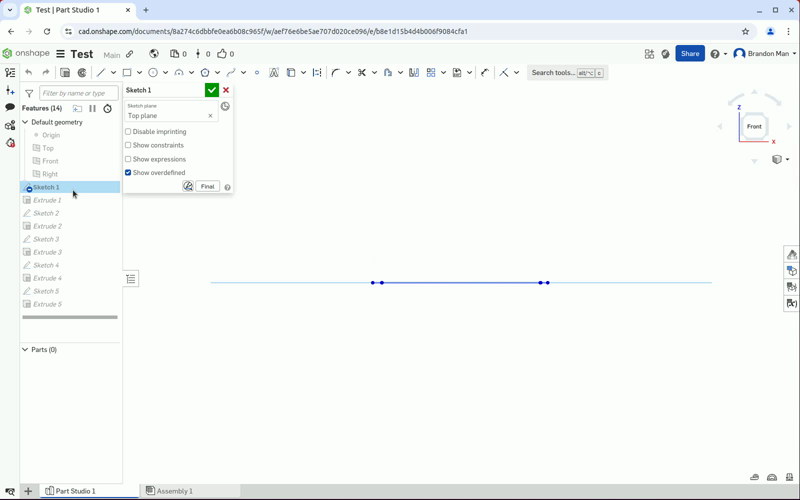
mouse_move(229, 92)
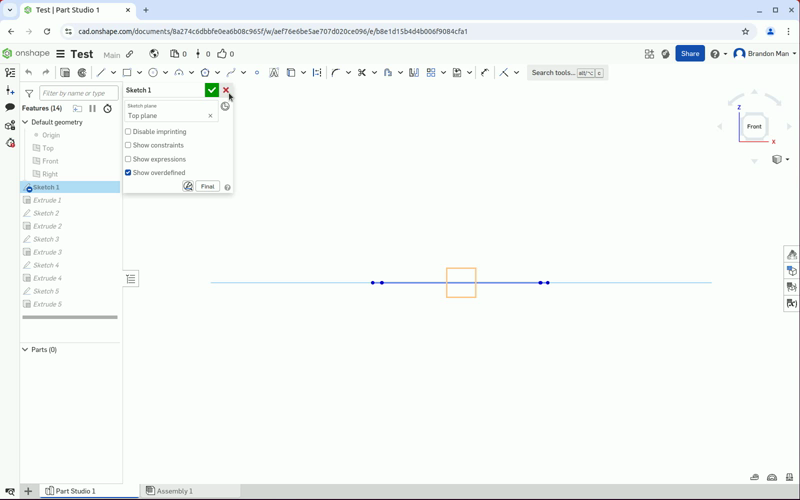
click(229, 92)
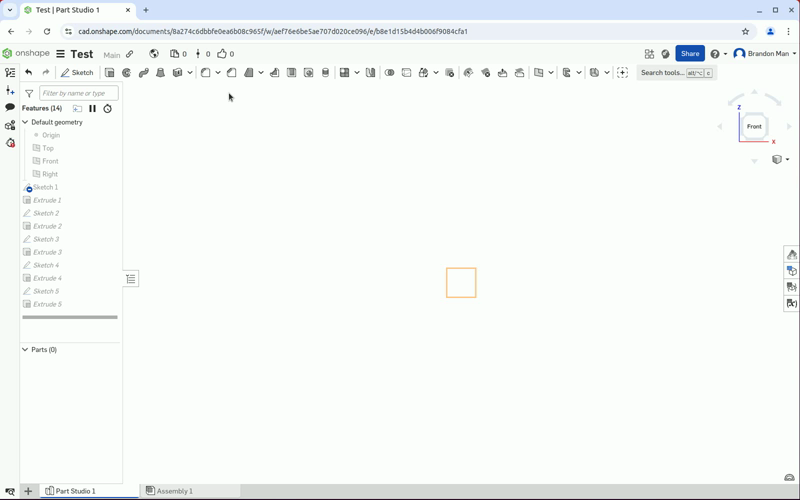
mouse_move(541, 75)
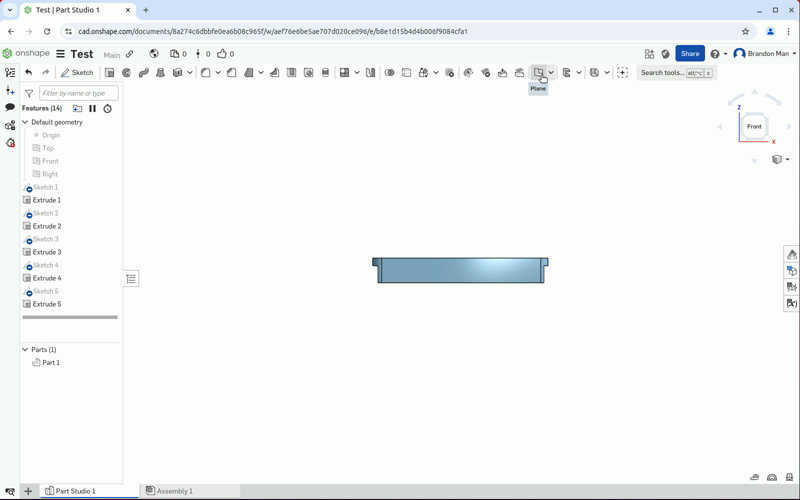
click(541, 75)
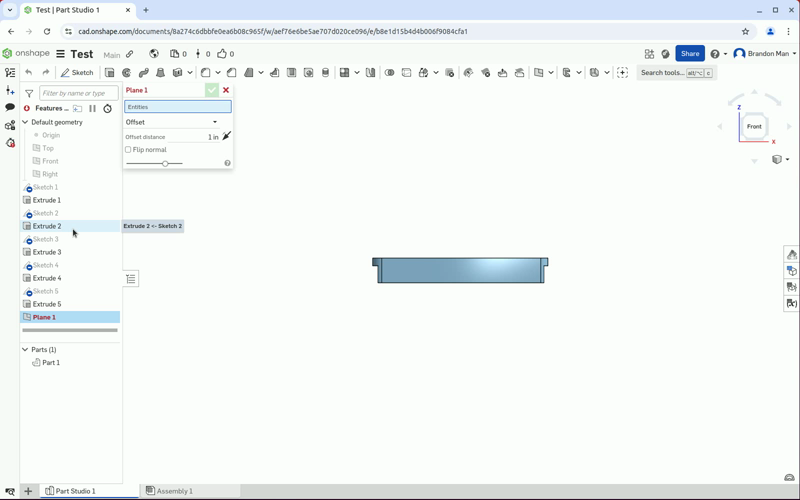
scroll(3)
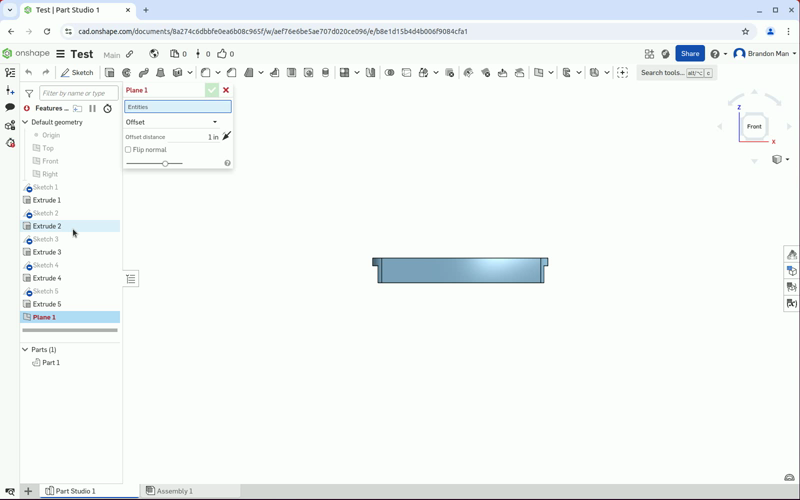
mouse_move(73, 163)
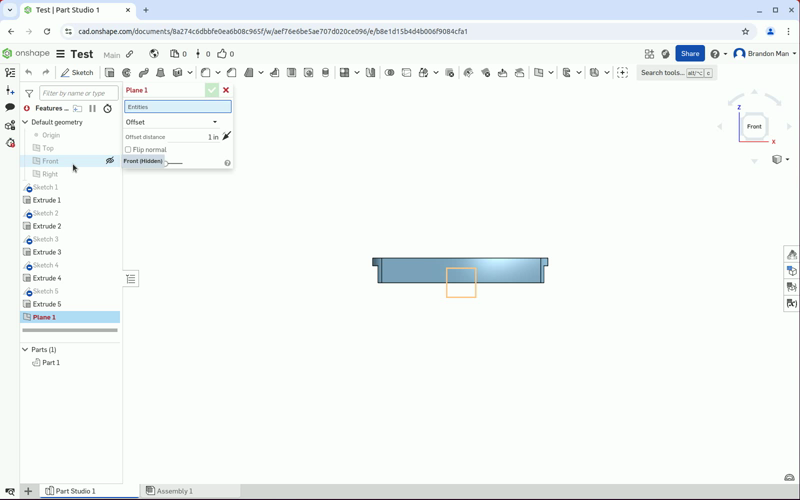
click(73, 163)
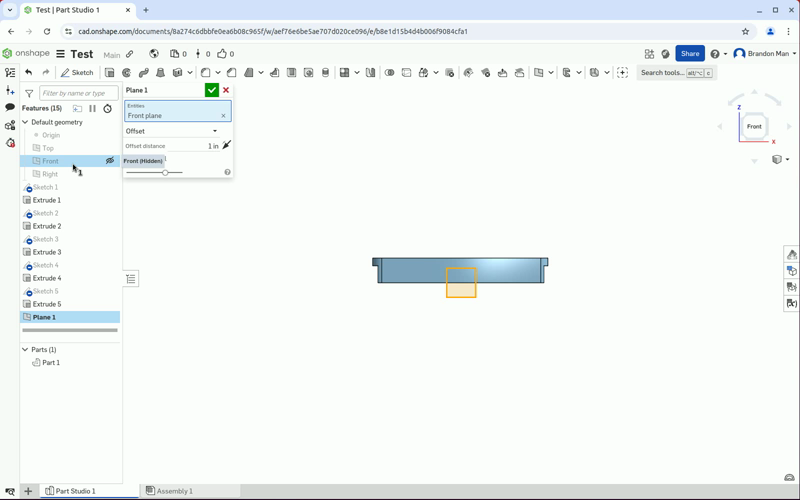
key(tab, 2)
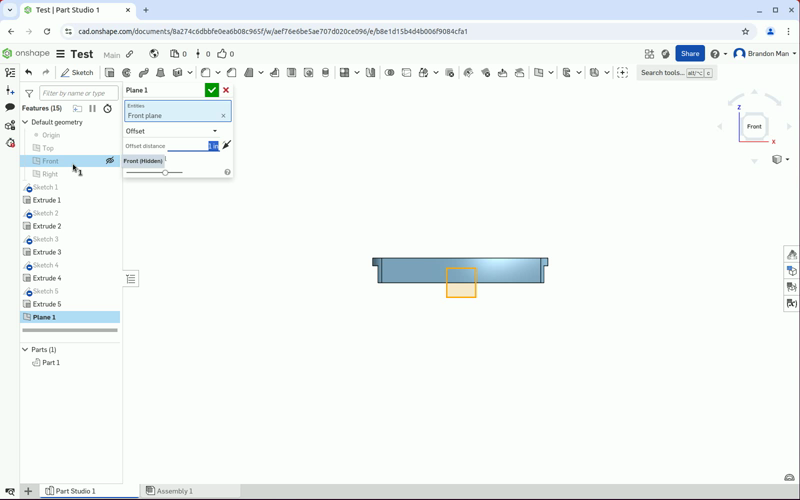
text(23.108)
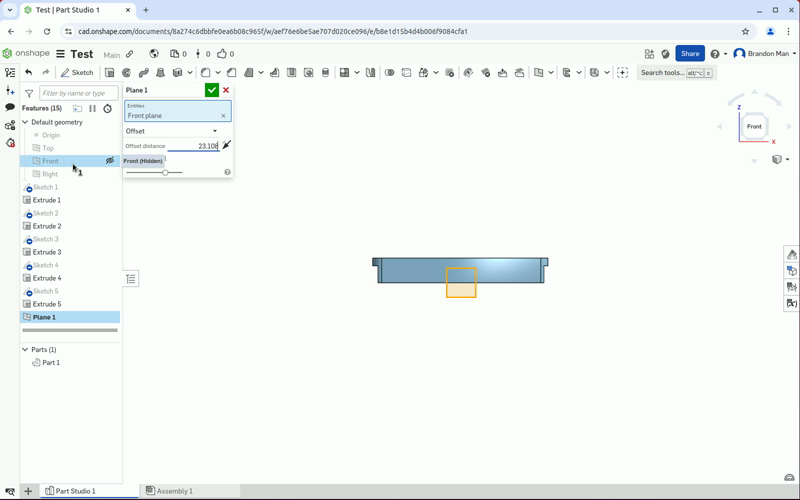
key(enter, 2)
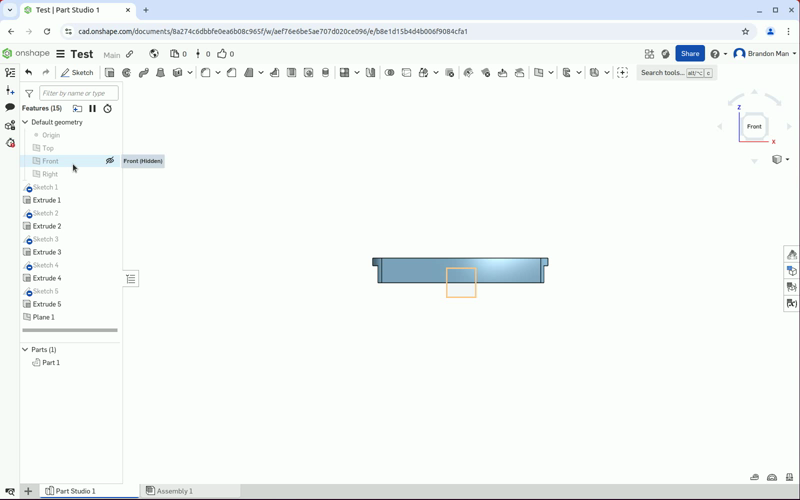
key(shift+s)
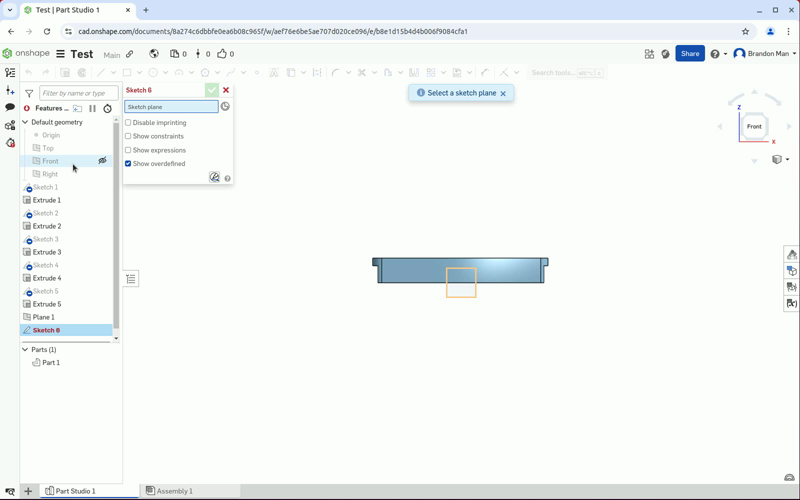
mouse_move(69, 319)
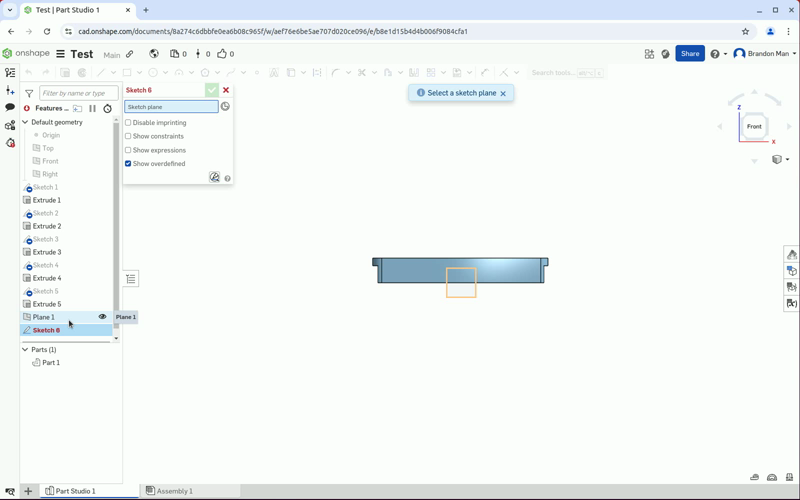
click(69, 319)
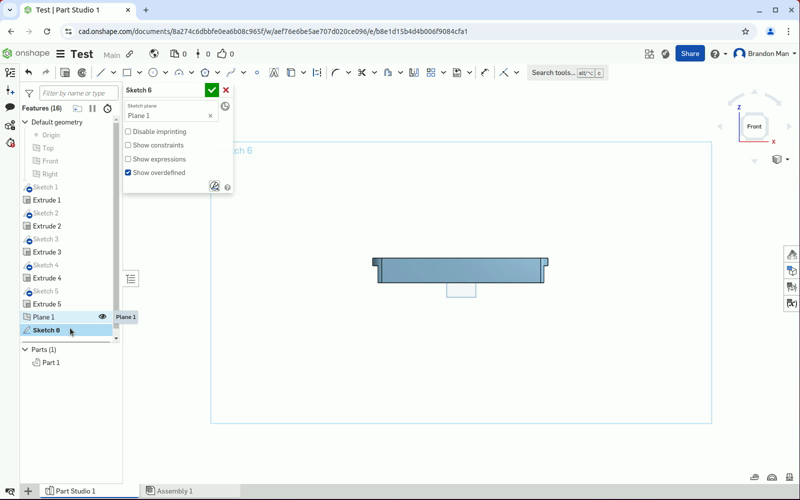
mouse_move(73, 352)
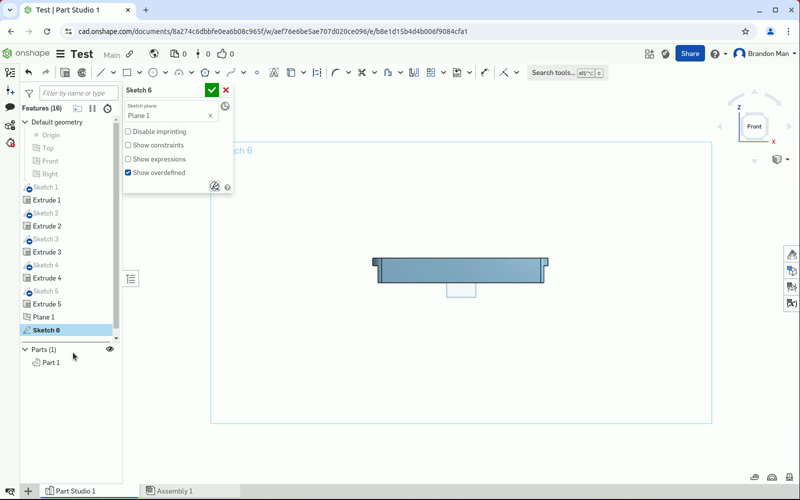
key(y)
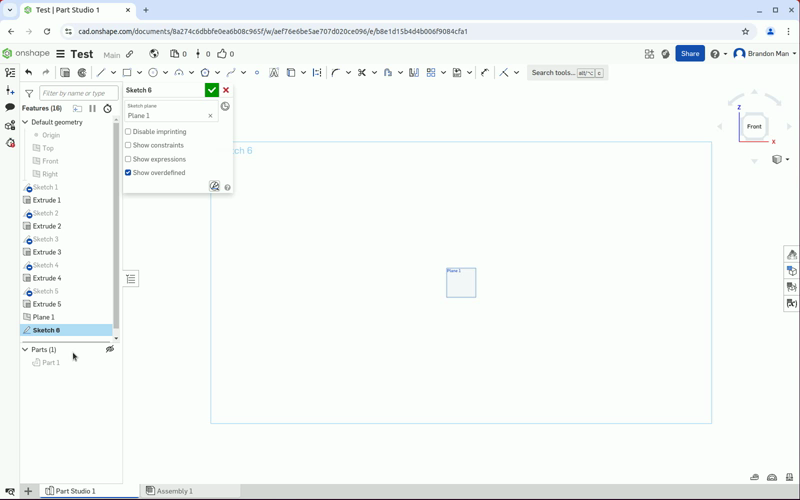
key(l)
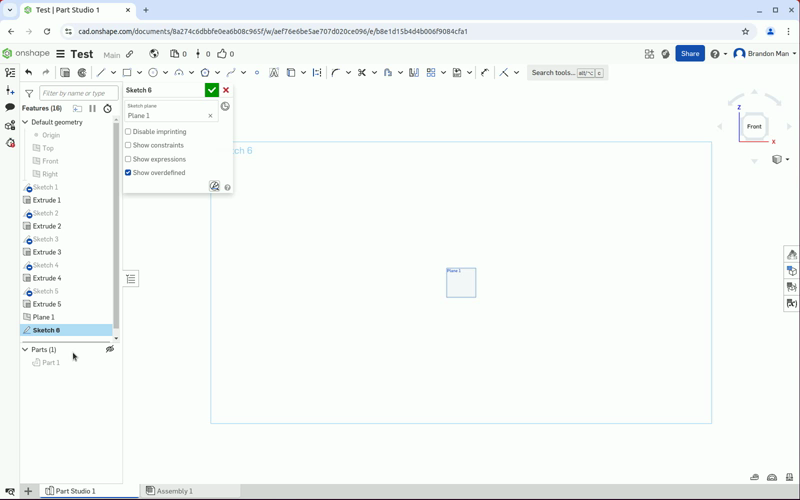
key_down(shift)
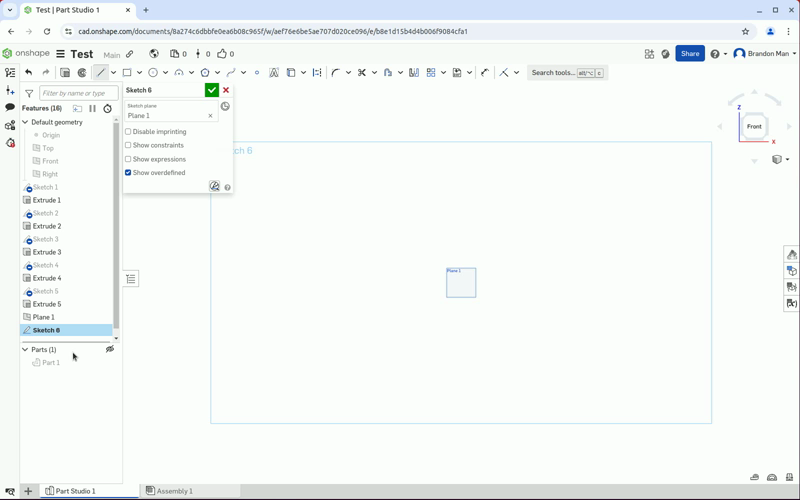
mouse_move(379, 282)
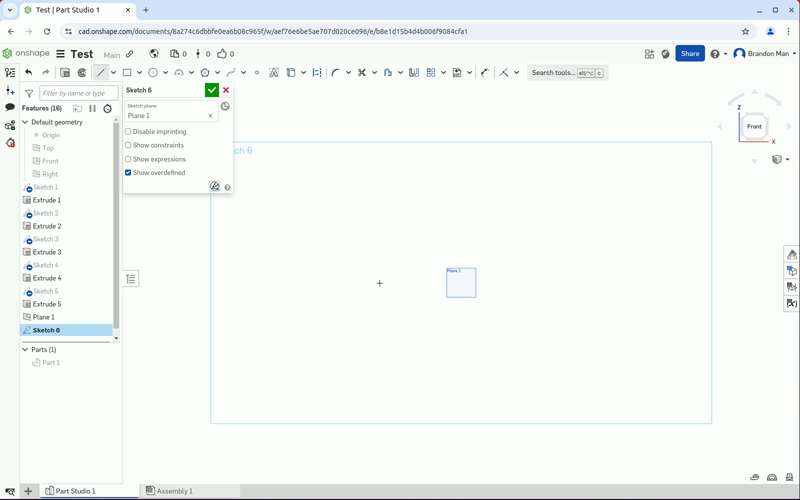
click(379, 282)
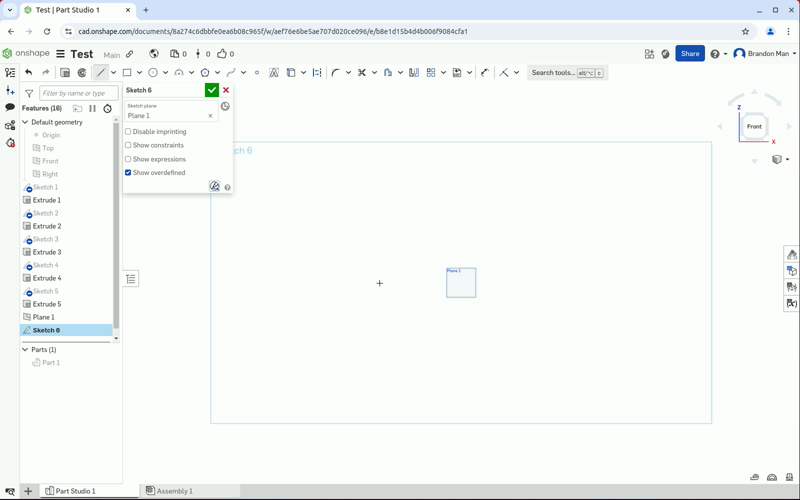
key_up(shift)
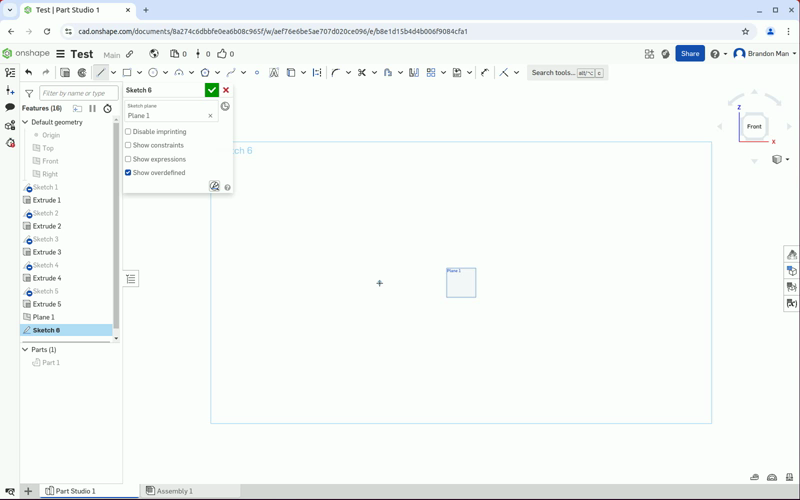
key_down(shift)
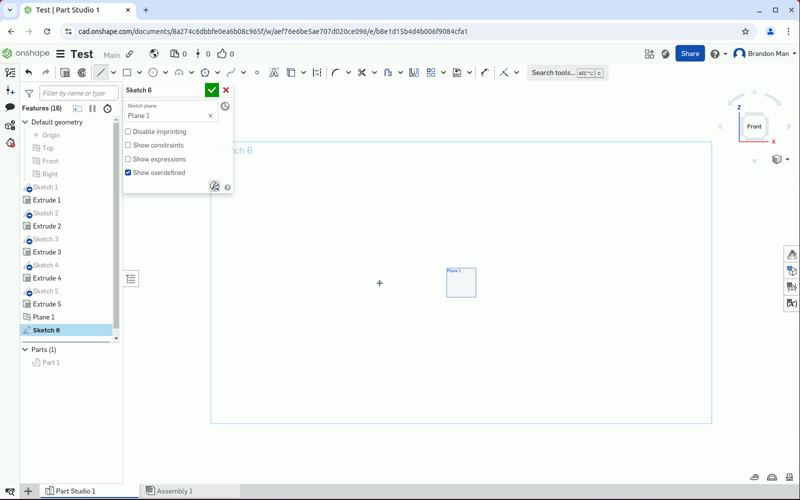
mouse_move(540, 282)
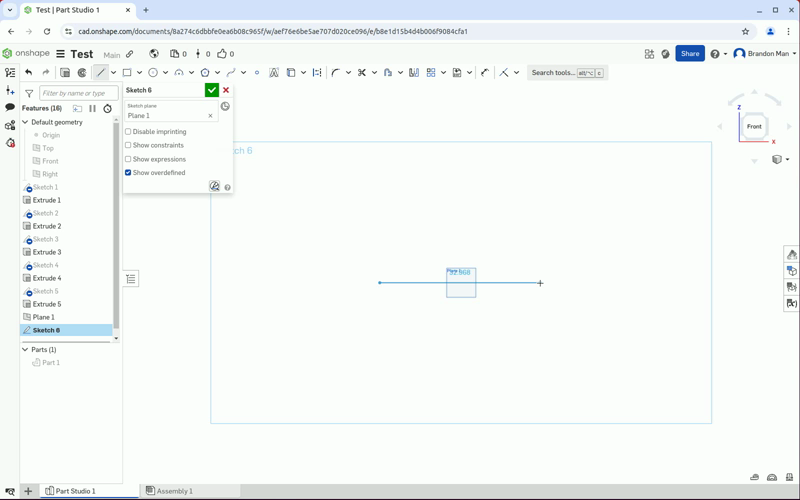
click(540, 282)
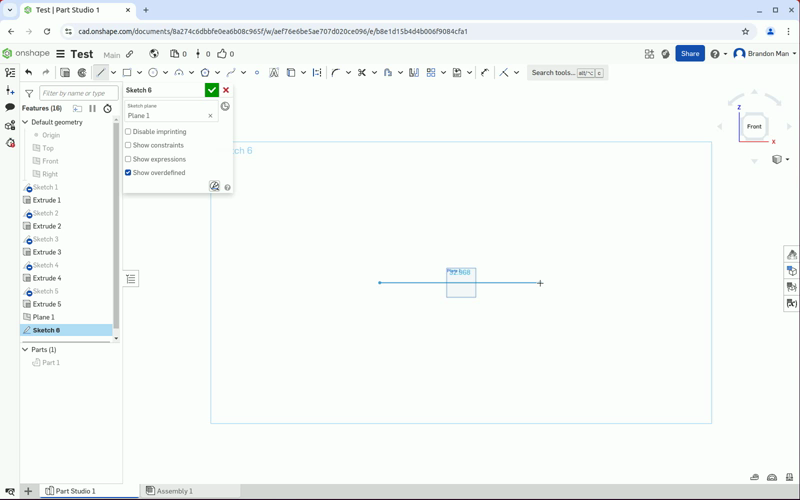
key_up(shift)
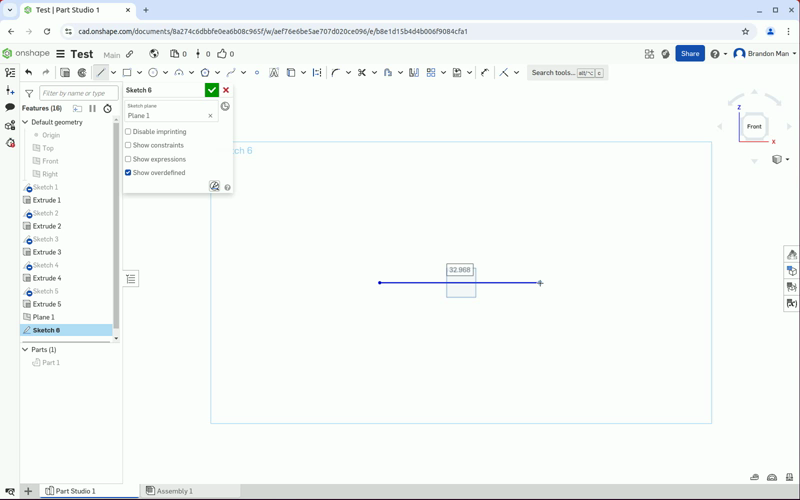
key_down(shift)
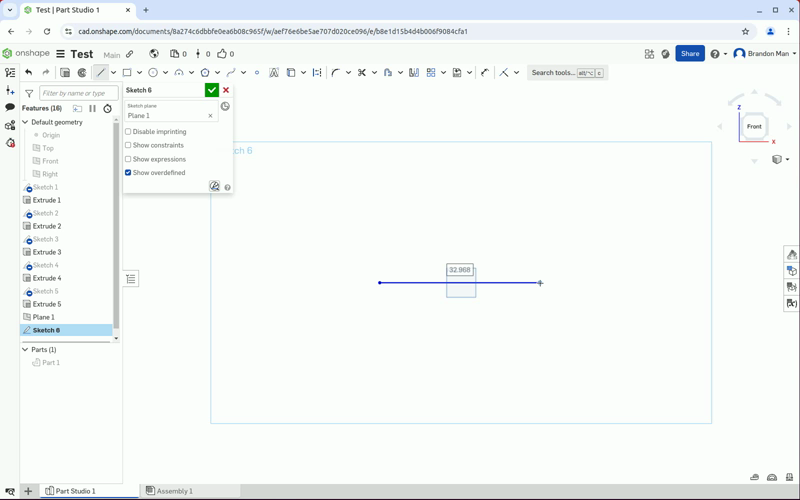
mouse_move(570, 282)
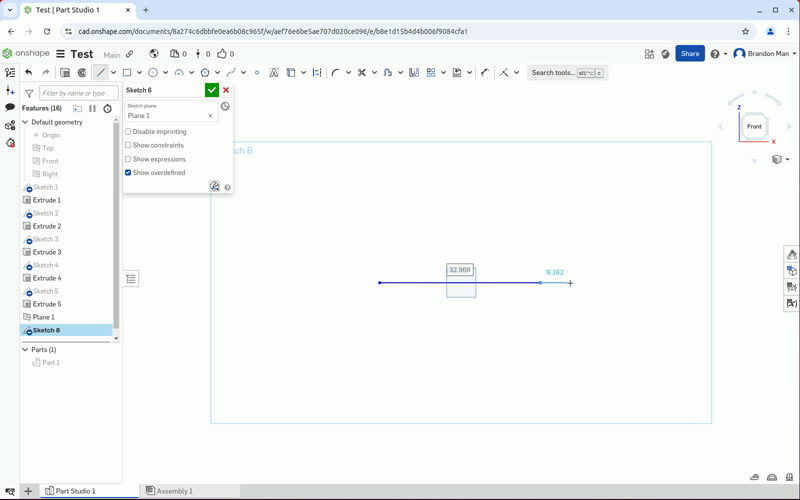
mouse_move(540, 274)
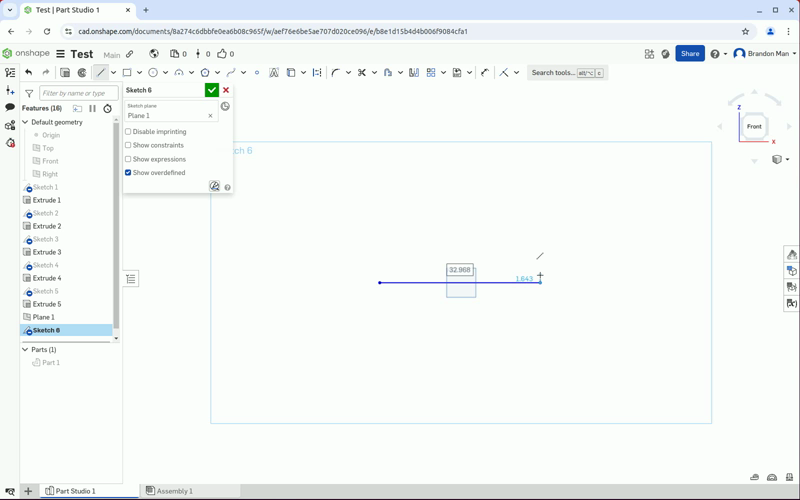
click(540, 274)
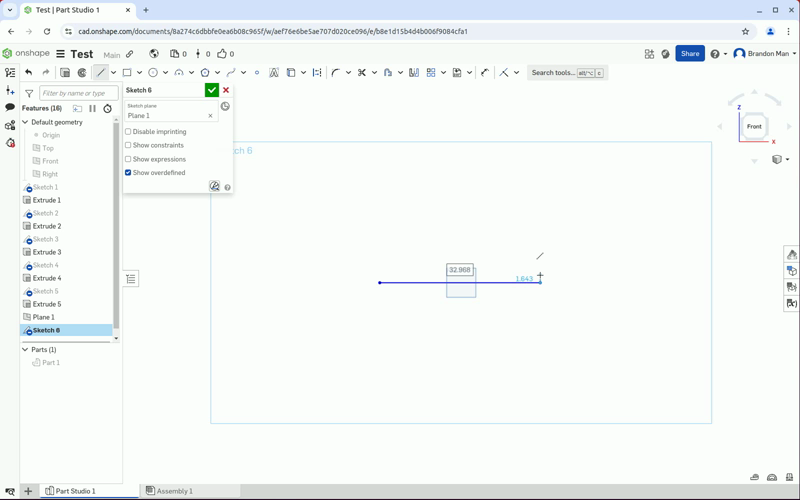
key_up(shift)
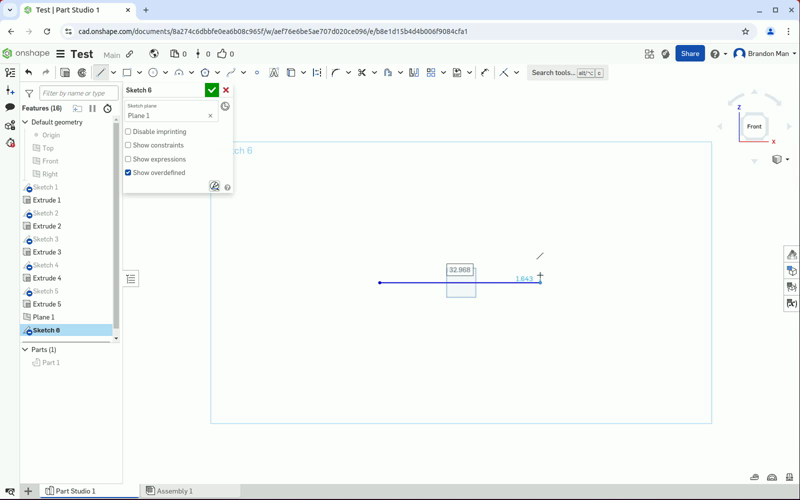
key_down(shift)
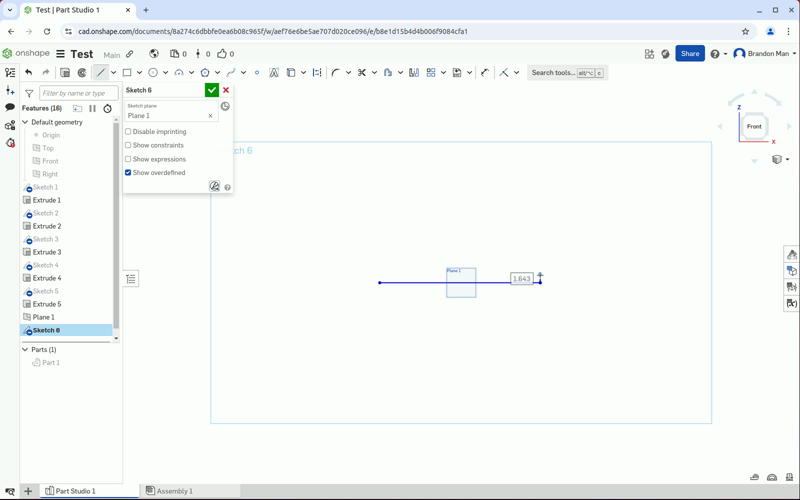
mouse_move(570, 274)
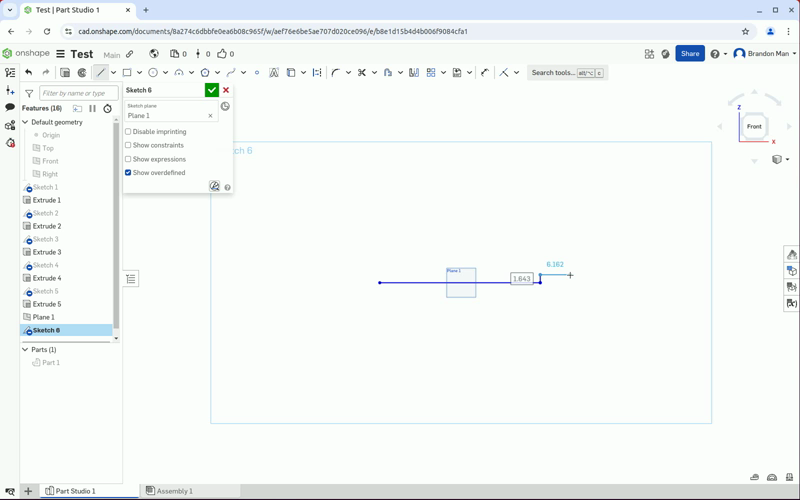
mouse_move(531, 274)
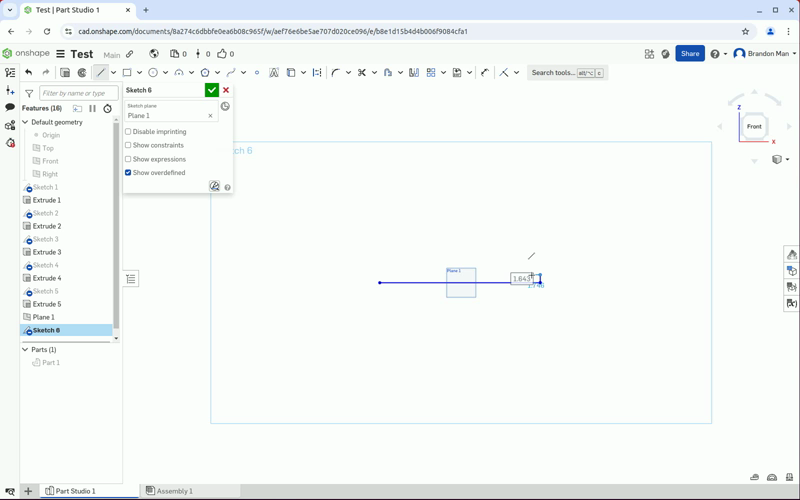
click(531, 274)
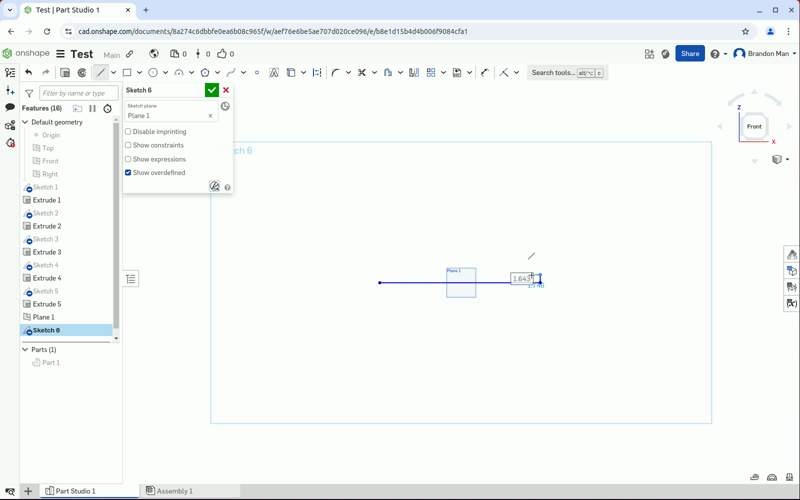
key_up(shift)
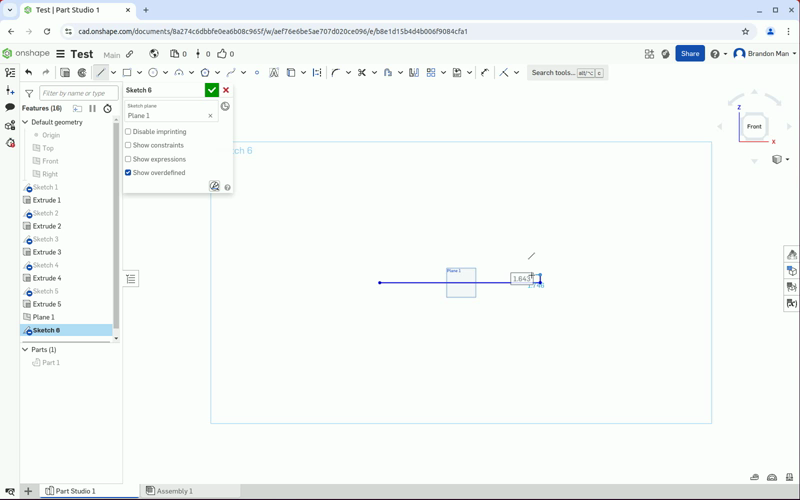
key_down(shift)
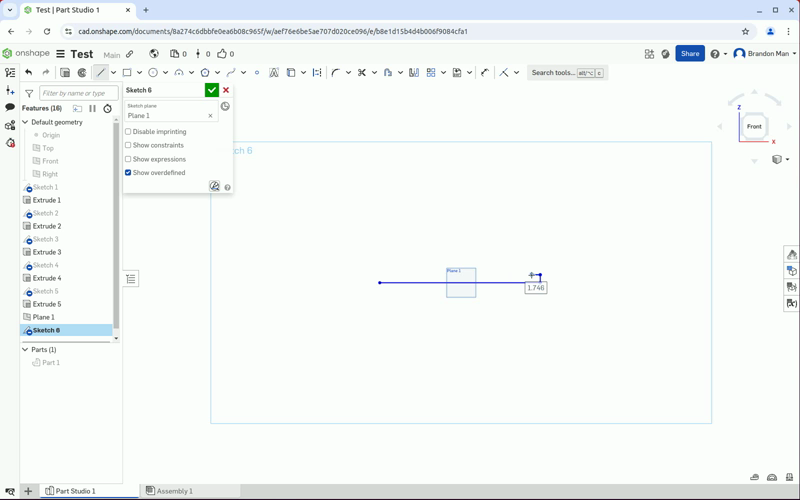
mouse_move(561, 274)
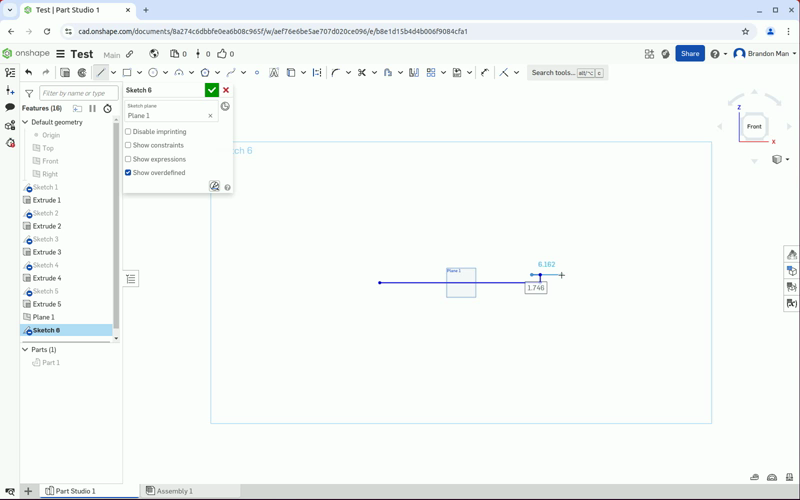
mouse_move(531, 266)
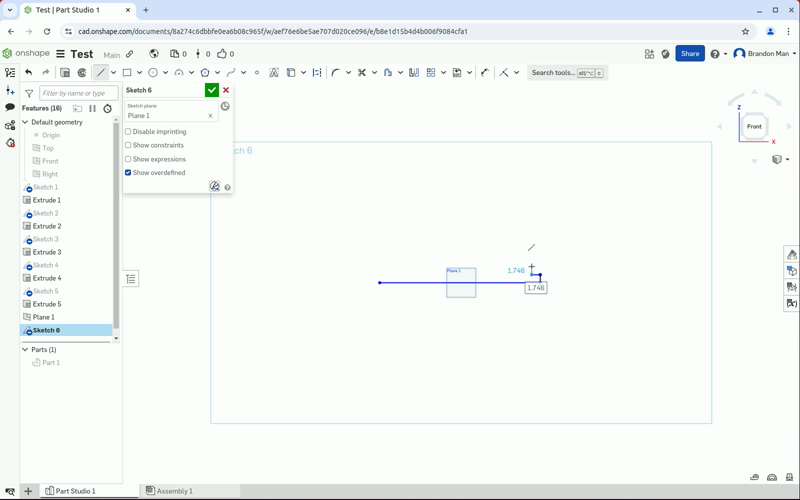
click(531, 266)
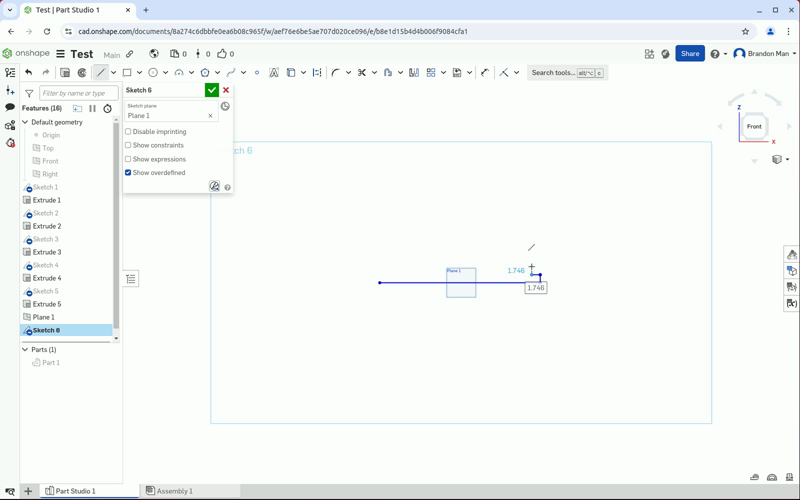
key_up(shift)
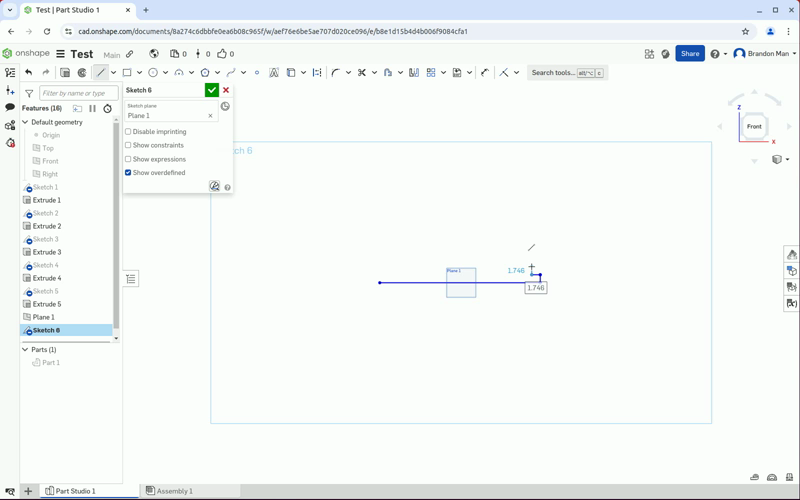
key_down(shift)
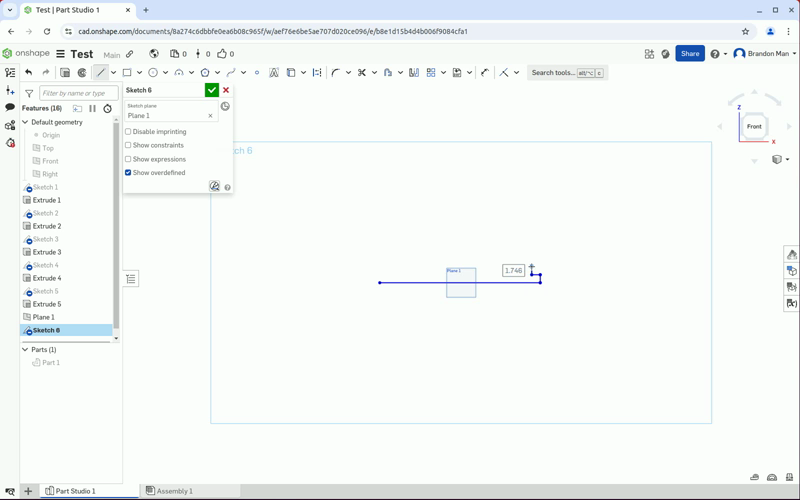
mouse_move(388, 266)
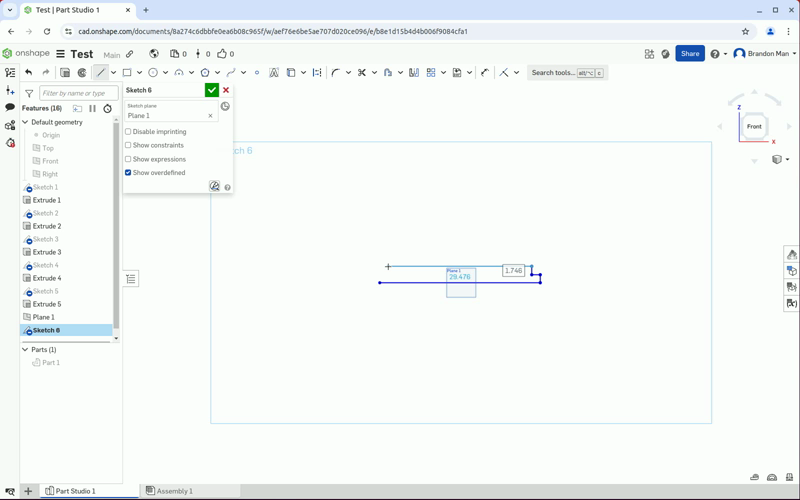
click(388, 266)
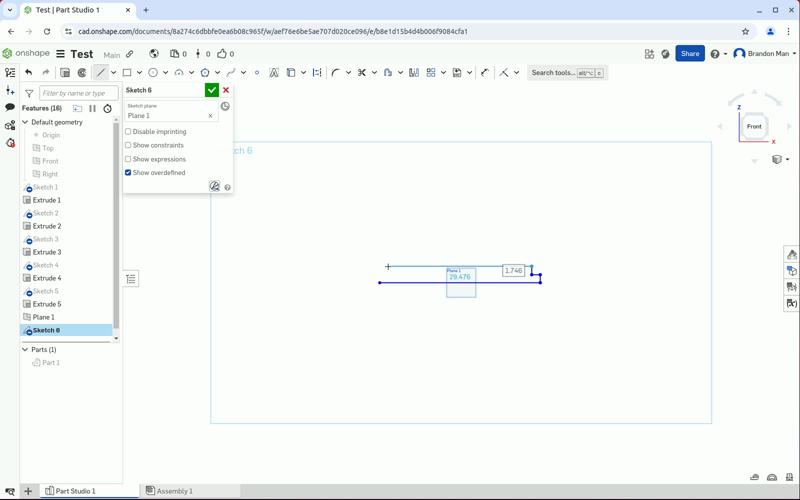
key_up(shift)
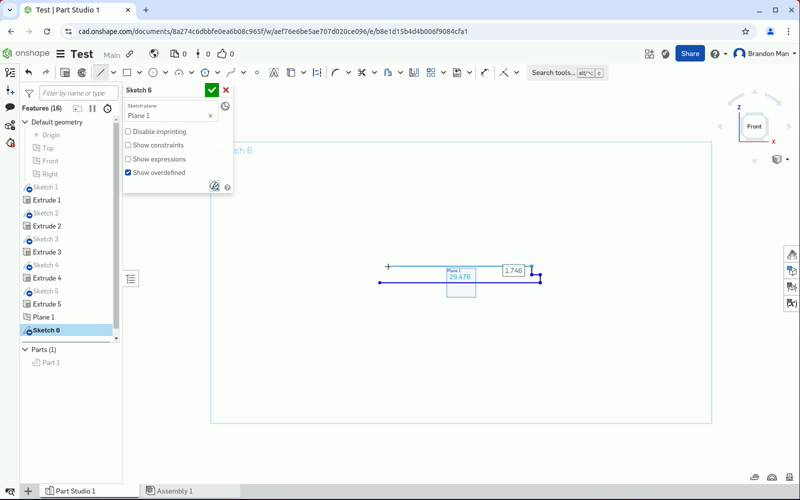
key_down(shift)
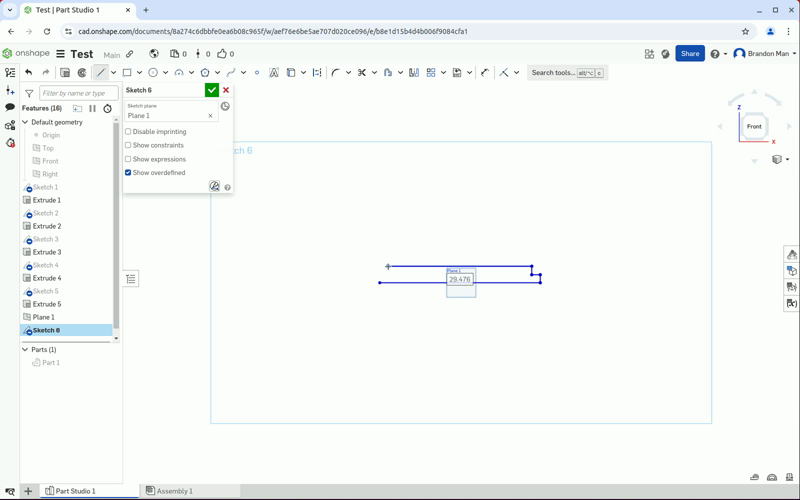
mouse_move(418, 266)
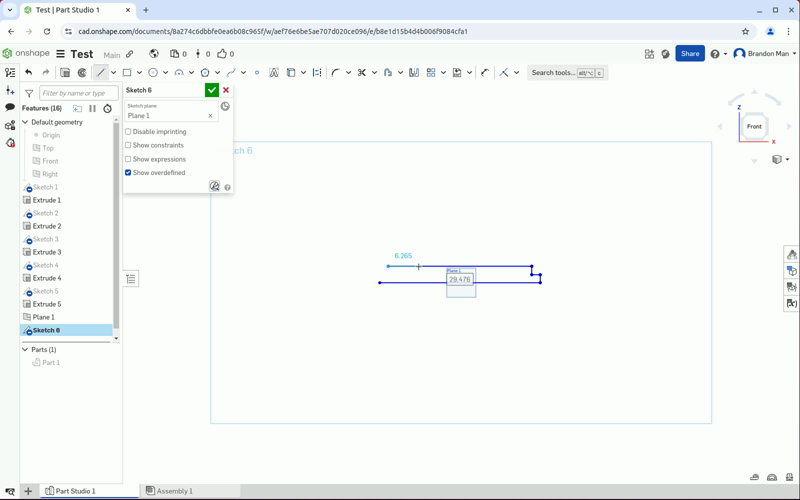
mouse_move(388, 274)
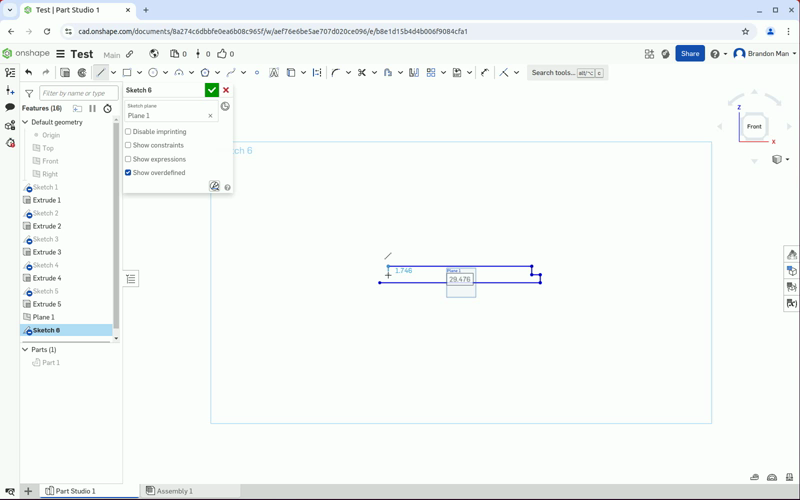
click(388, 274)
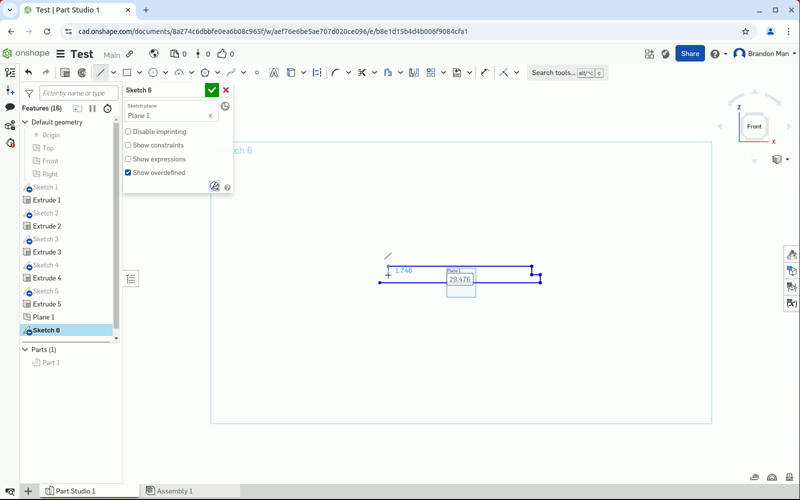
key_up(shift)
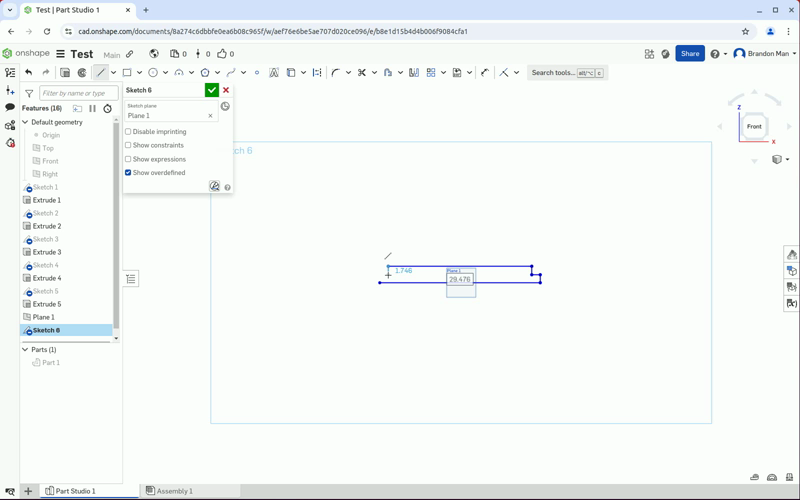
key_down(shift)
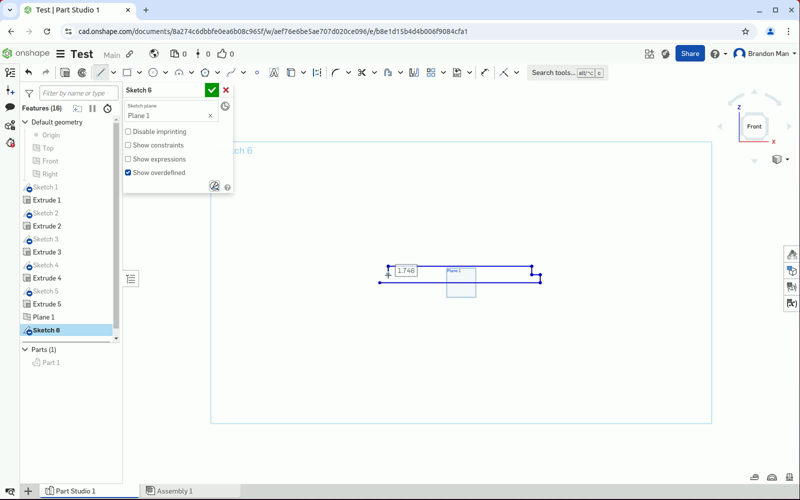
mouse_move(418, 274)
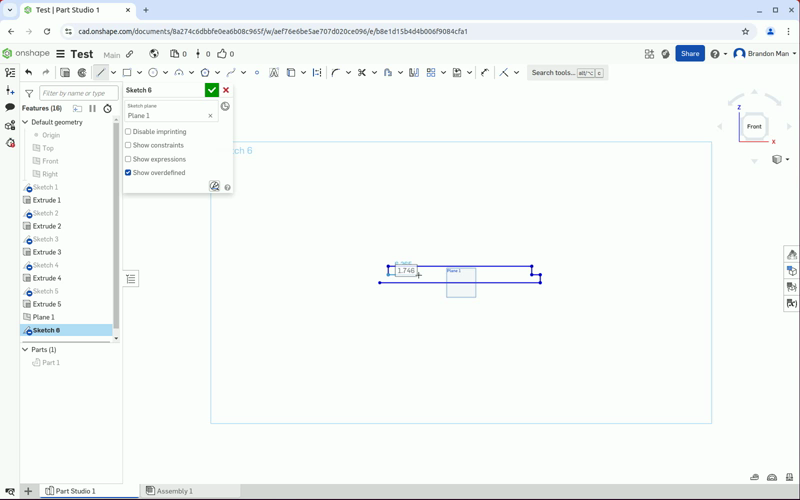
mouse_move(379, 274)
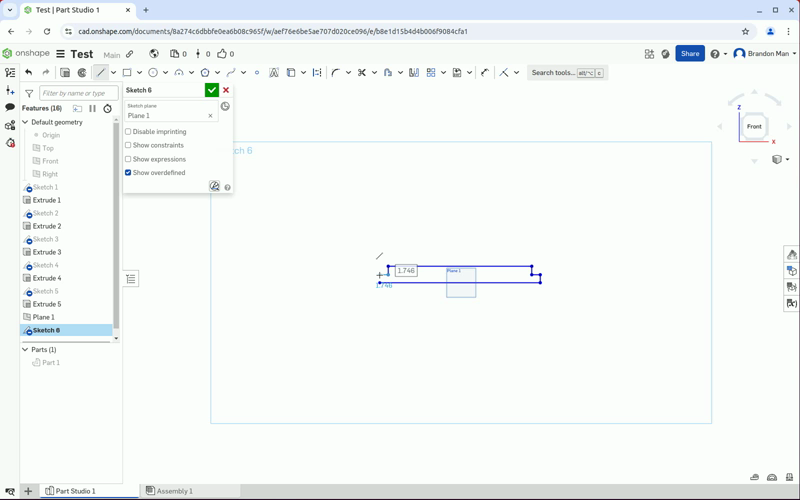
click(379, 274)
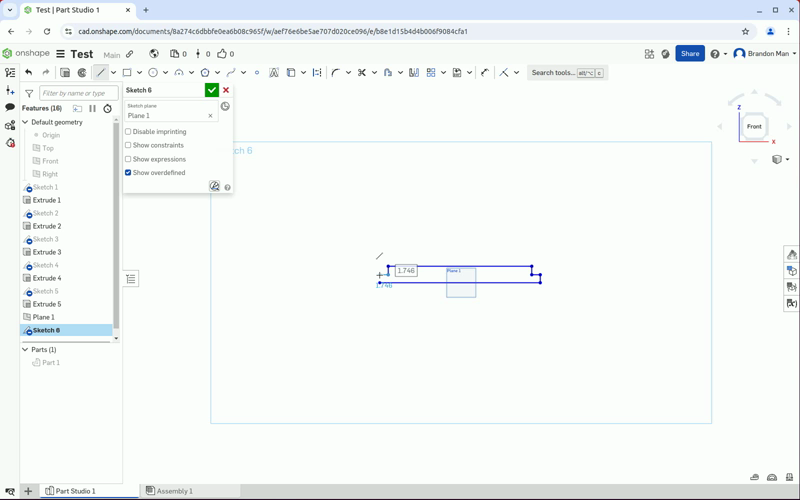
key_up(shift)
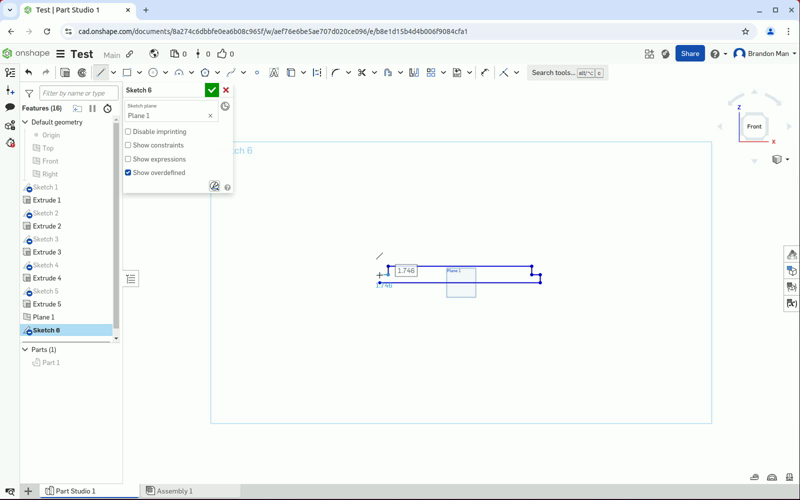
mouse_move(409, 274)
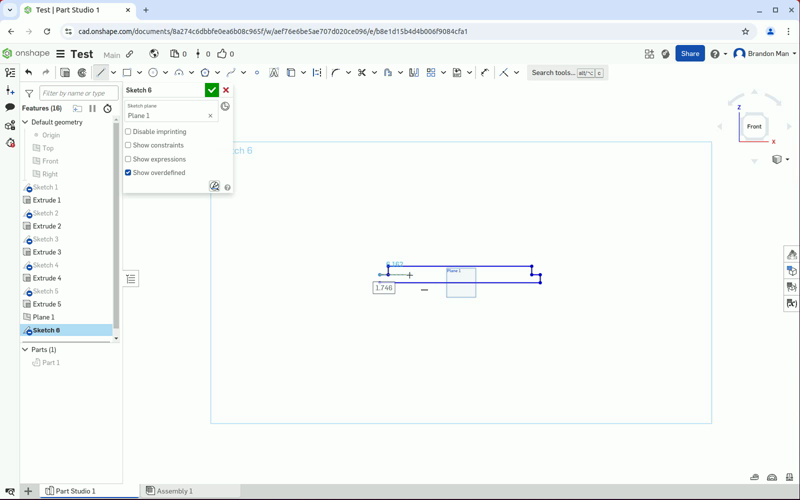
key_down(shift)
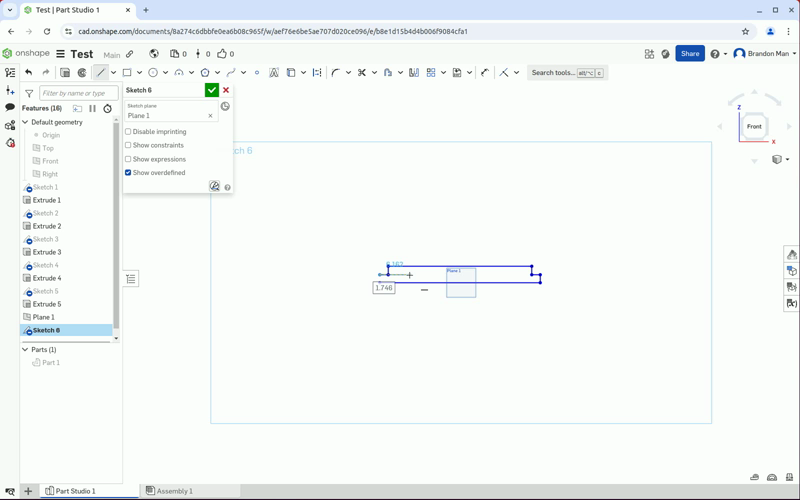
mouse_move(379, 282)
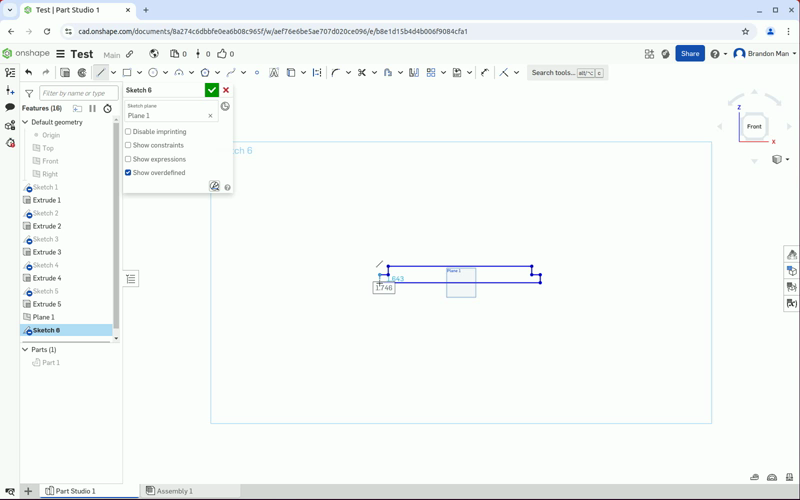
key_up(shift)
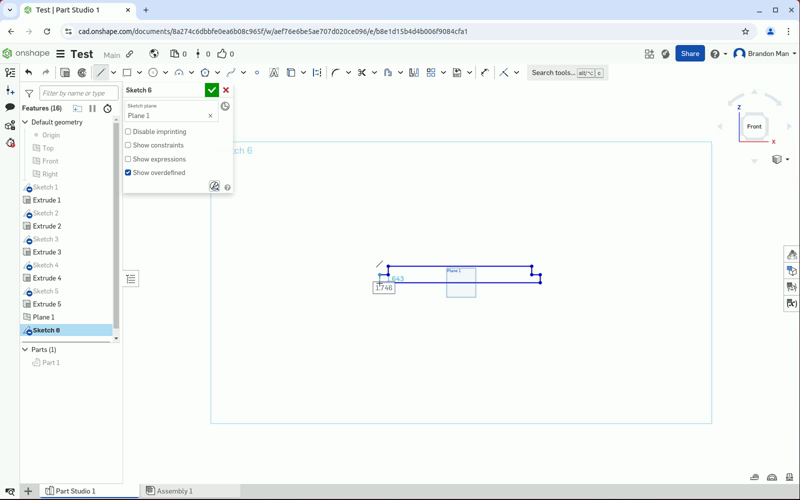
click(379, 282)
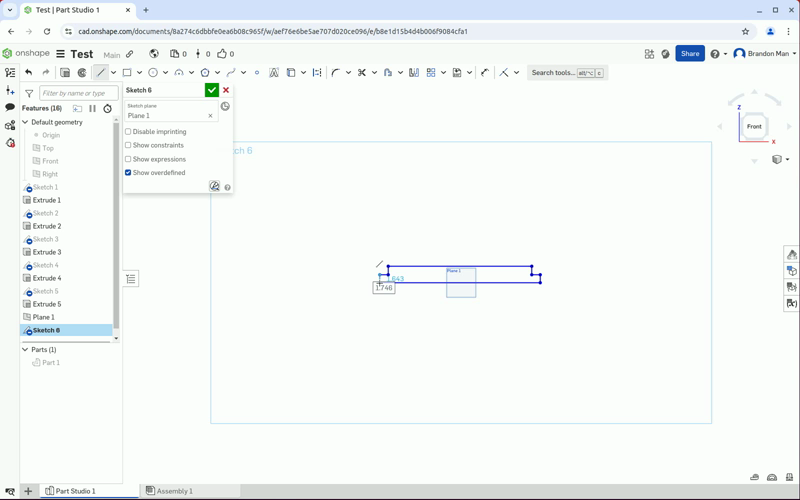
key(esc)
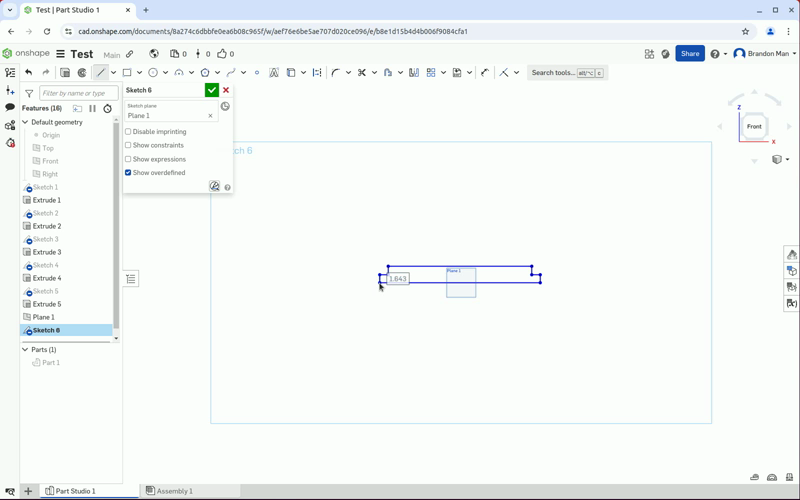
mouse_move(529, 271)
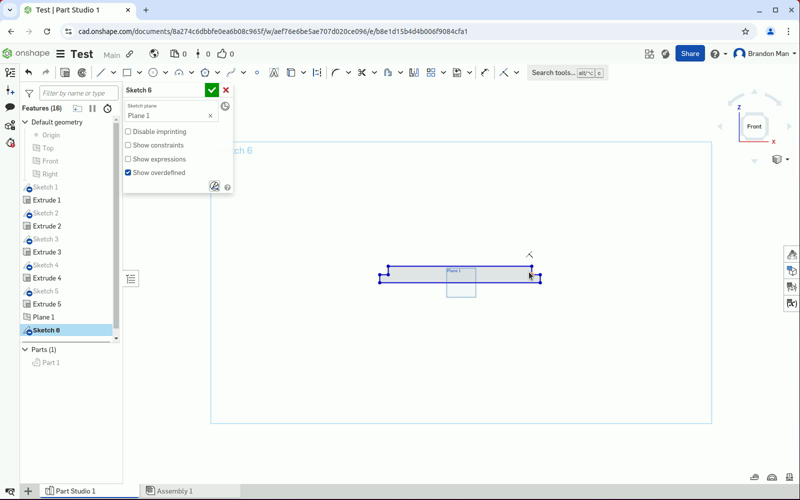
click(529, 271)
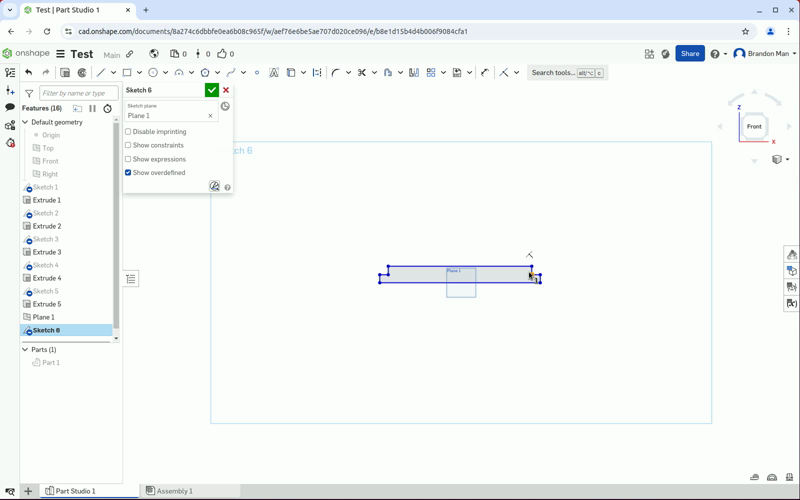
mouse_move(73, 352)
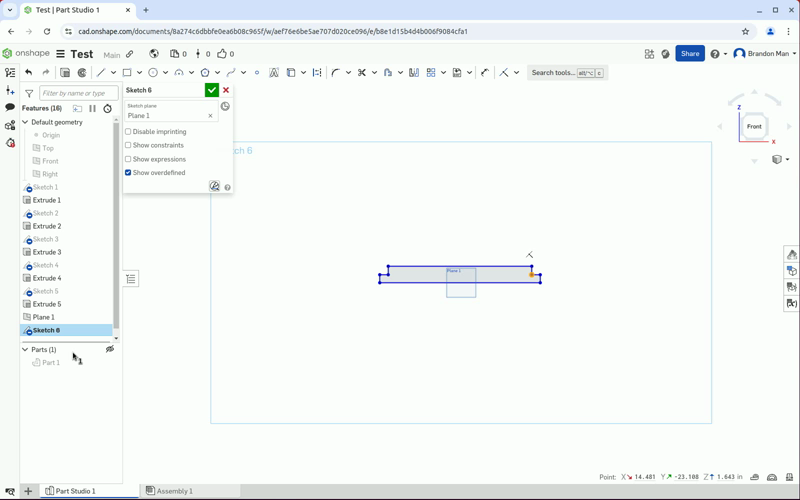
key(shift+y)
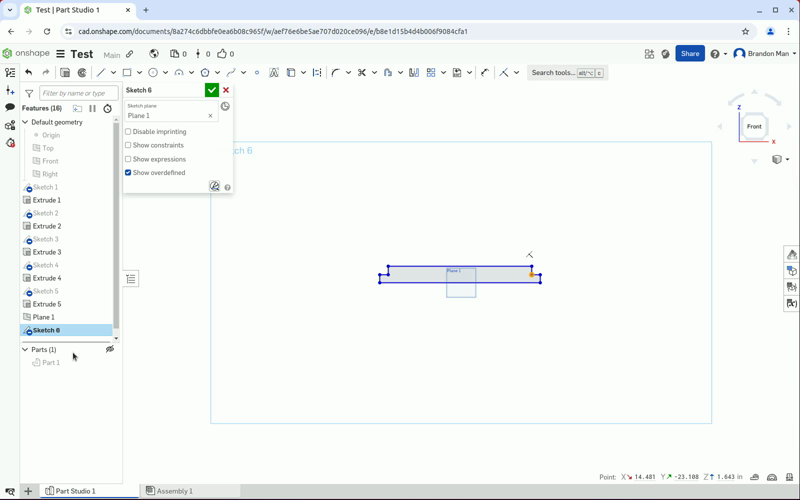
key(shift+e)
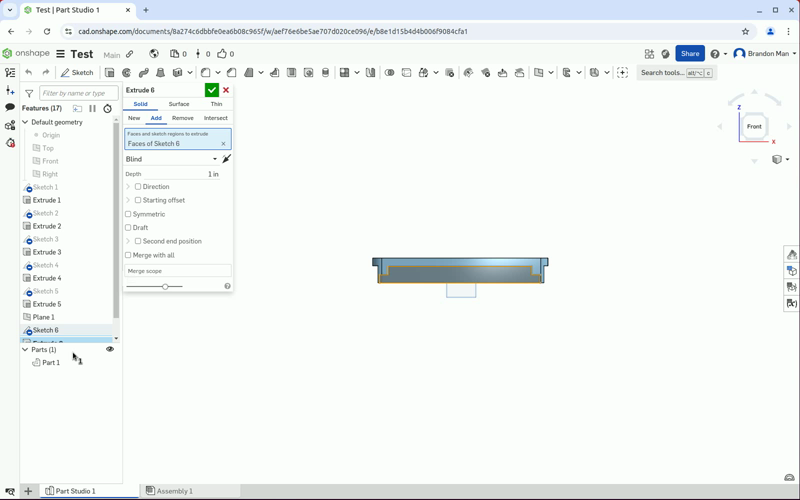
mouse_move(143, 106)
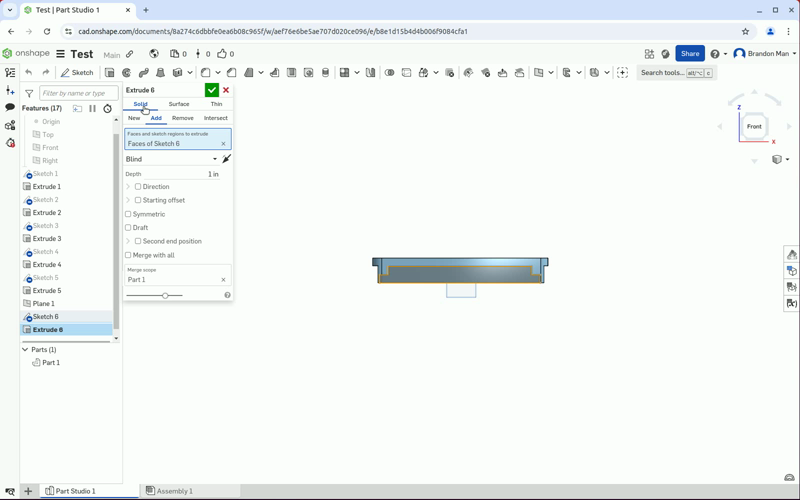
click(143, 106)
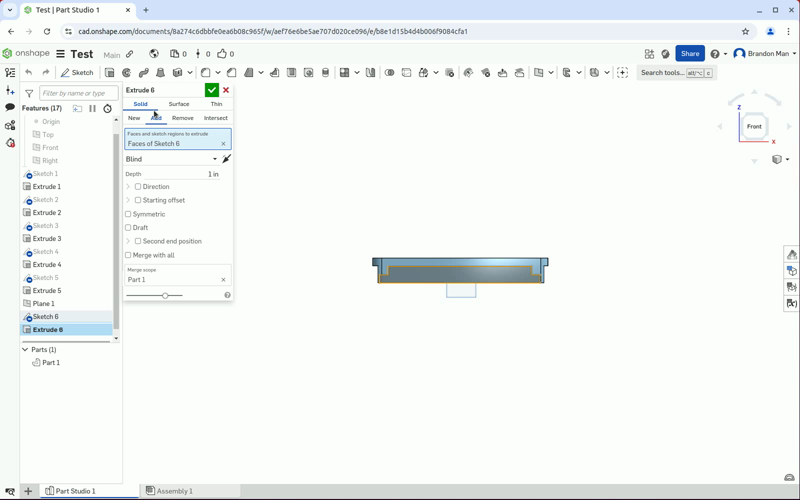
mouse_move(186, 120)
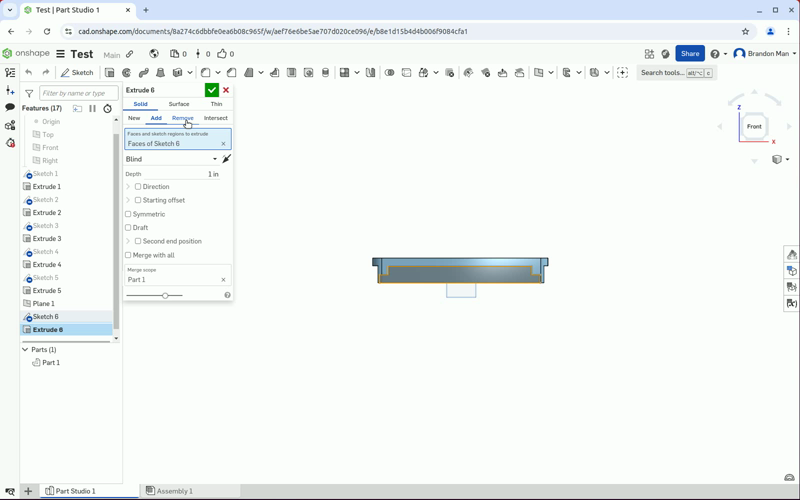
click(186, 120)
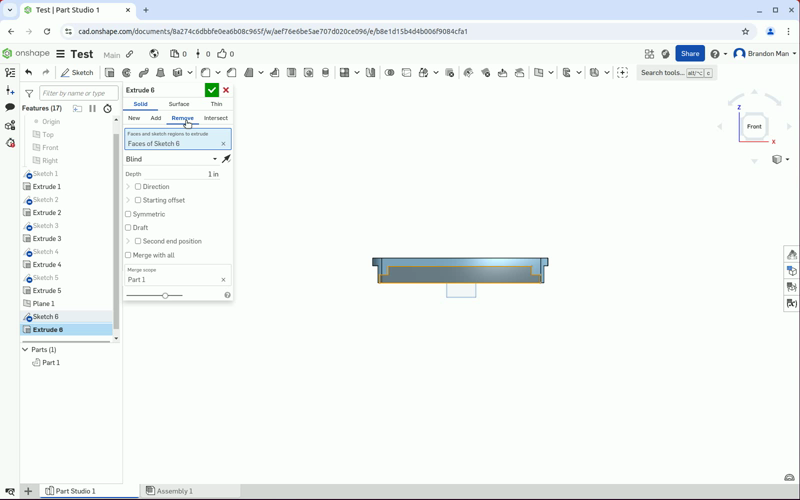
key(tab, 4)
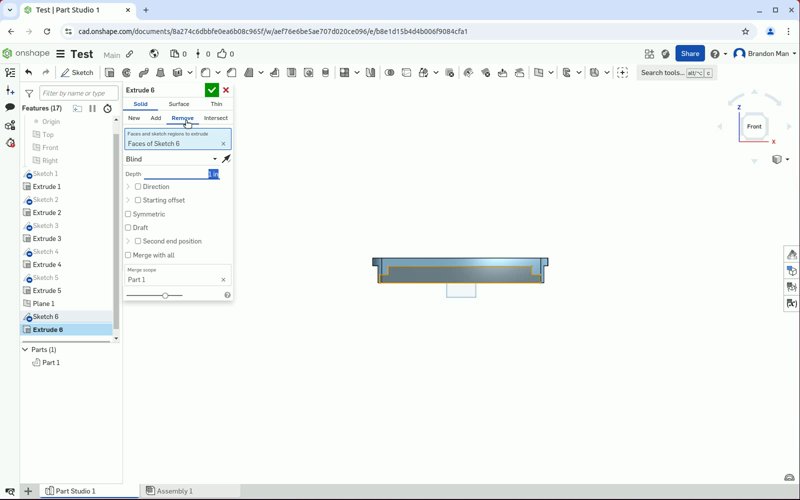
text(3.37)
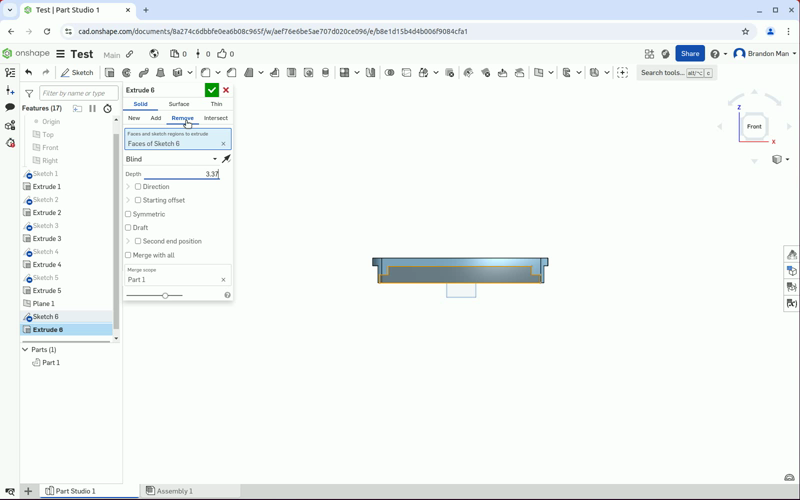
key(tab, 6)
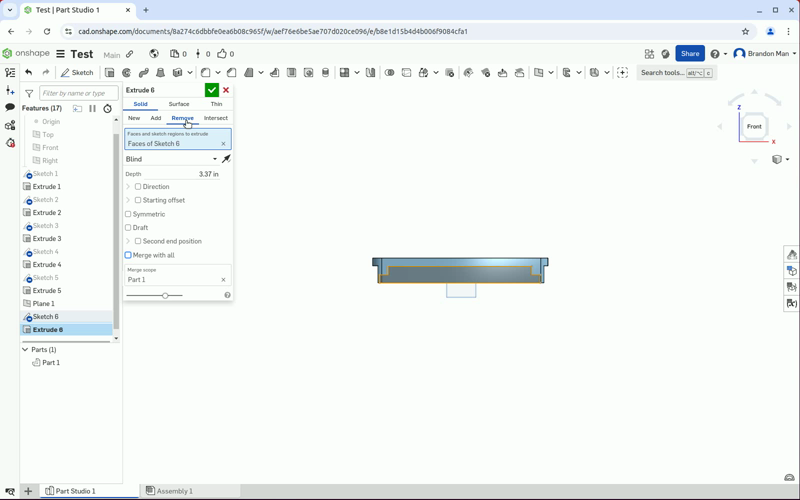
key(space)
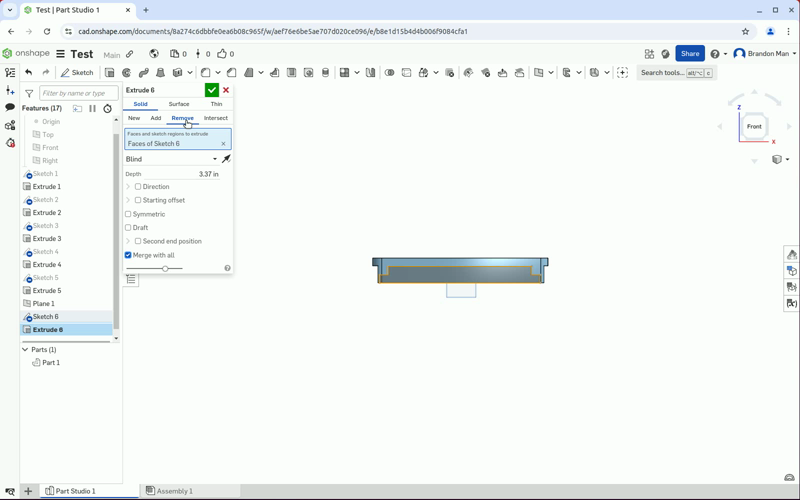
key(enter)
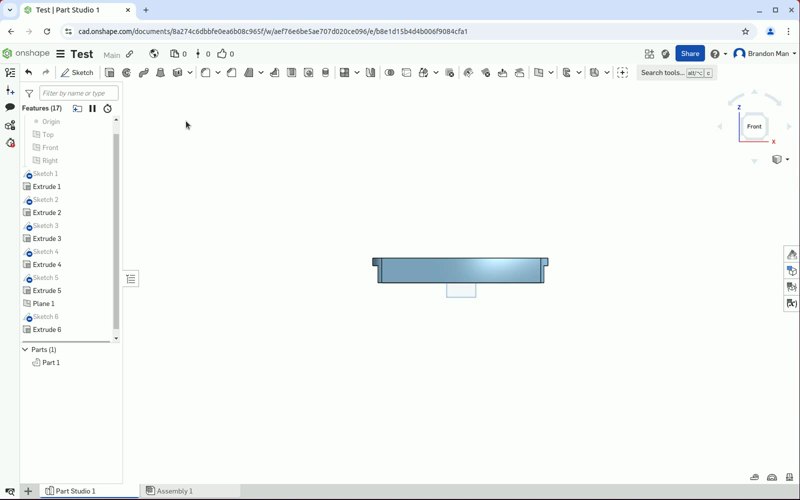
key(shift+h)
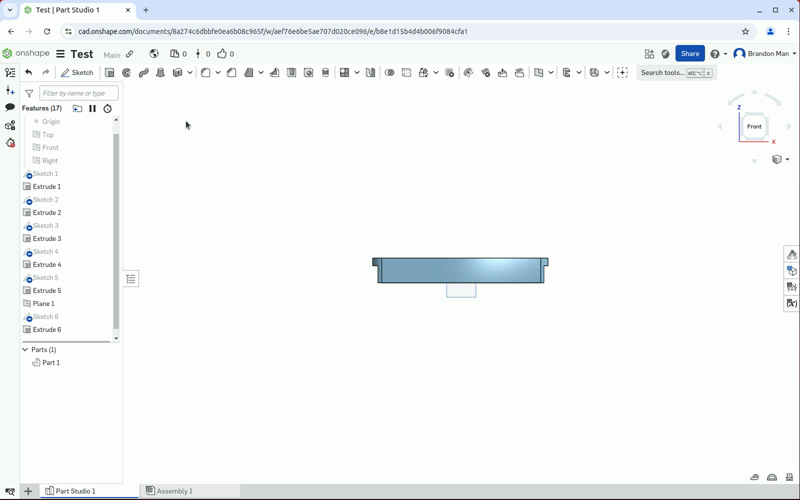
key(shift+h)
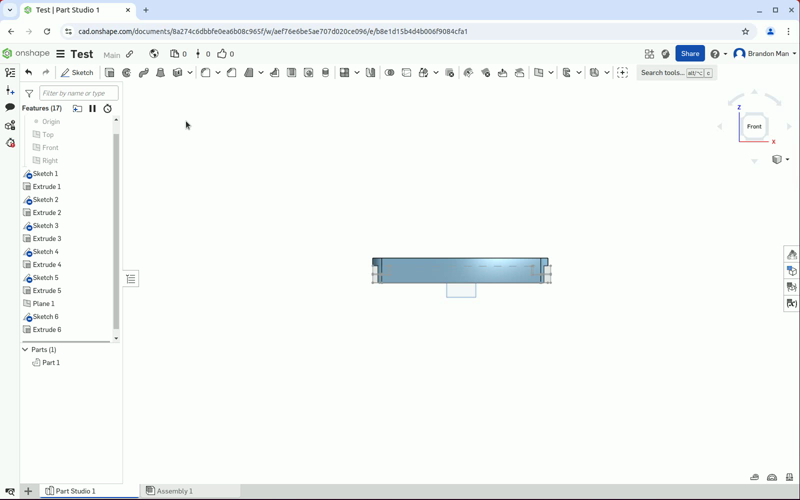
key(shift+7)
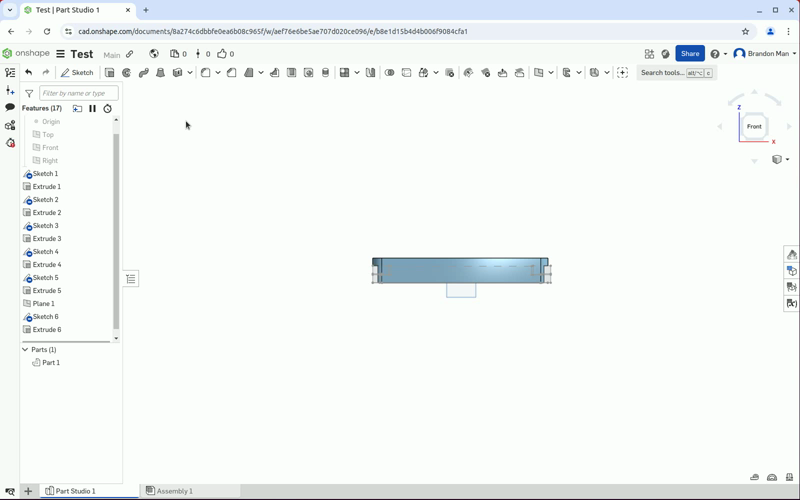
key(left, 2)
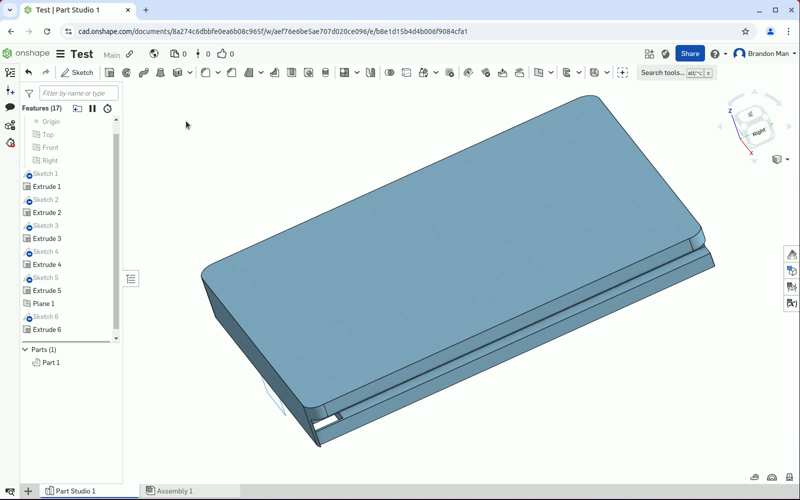
key(down, 2)
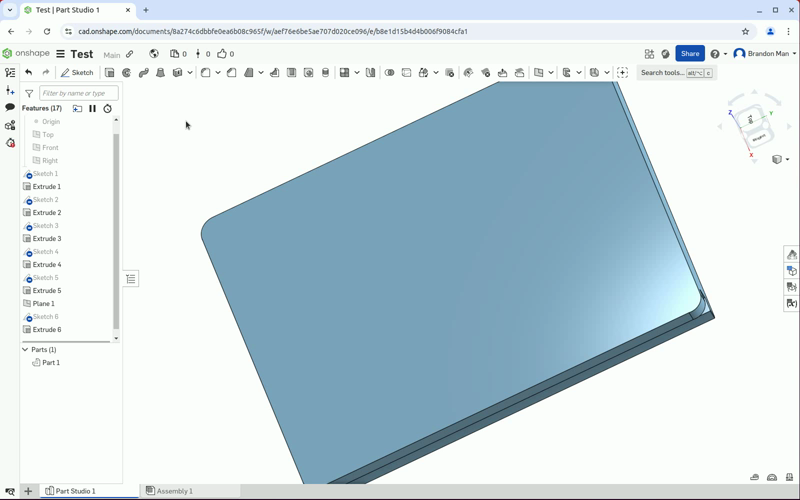
key(up, 2)
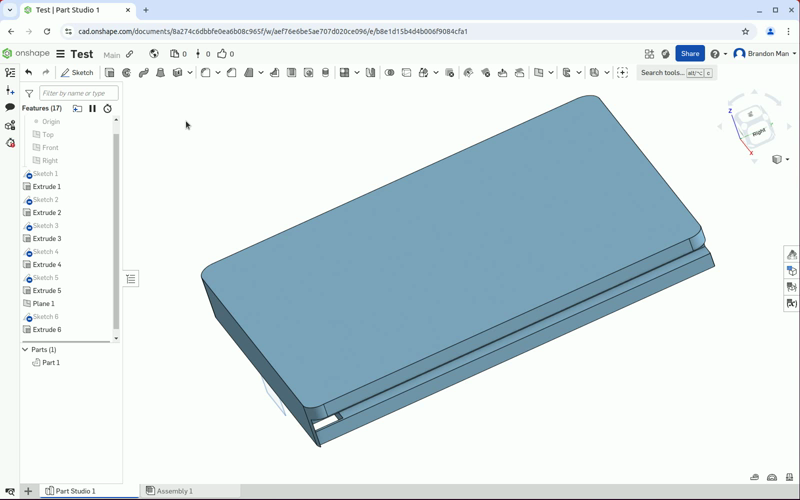
key(right, 2)
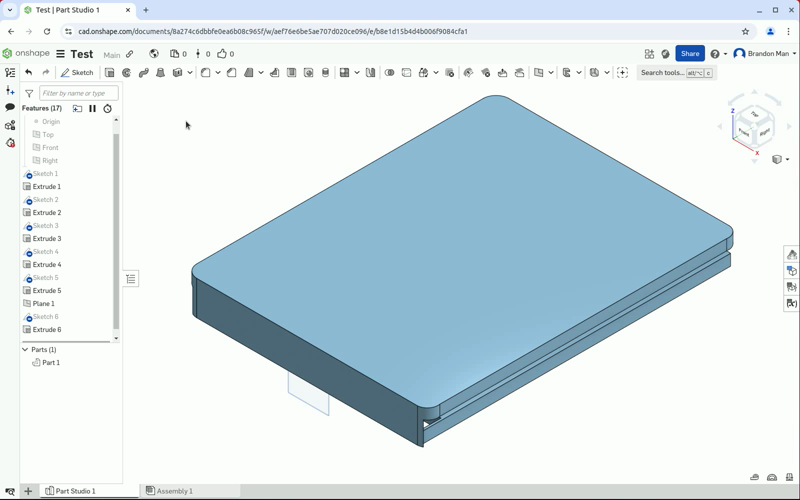
mouse_move(69, 176)
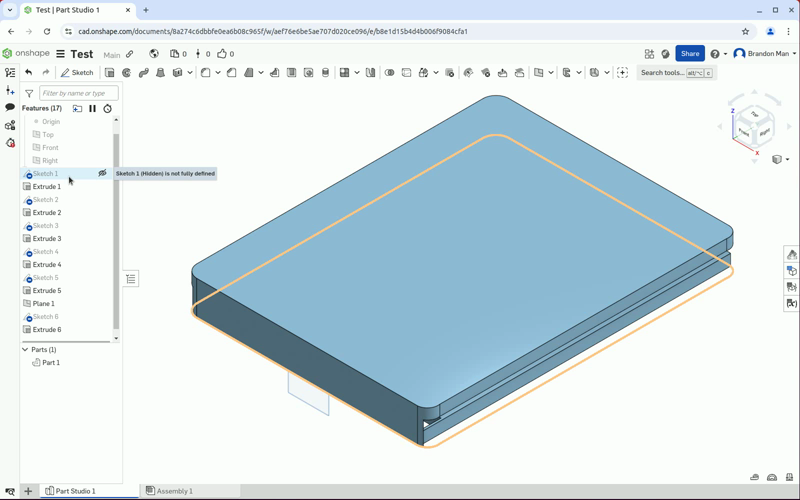
click(69, 176)